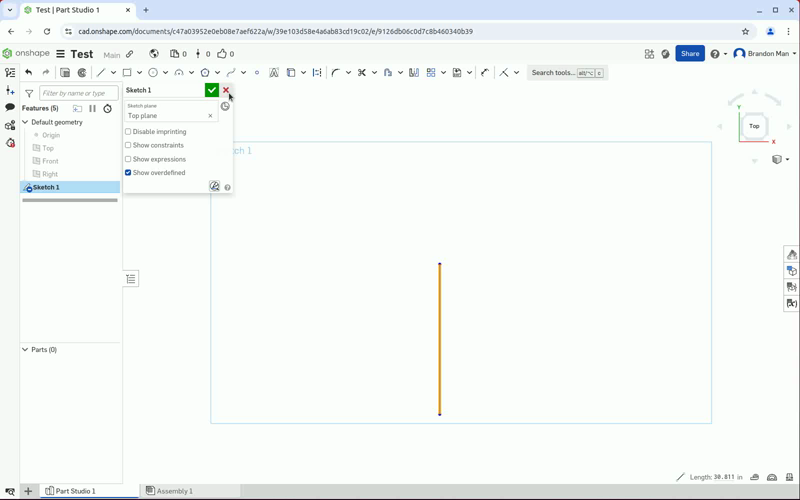
key(shift+h)
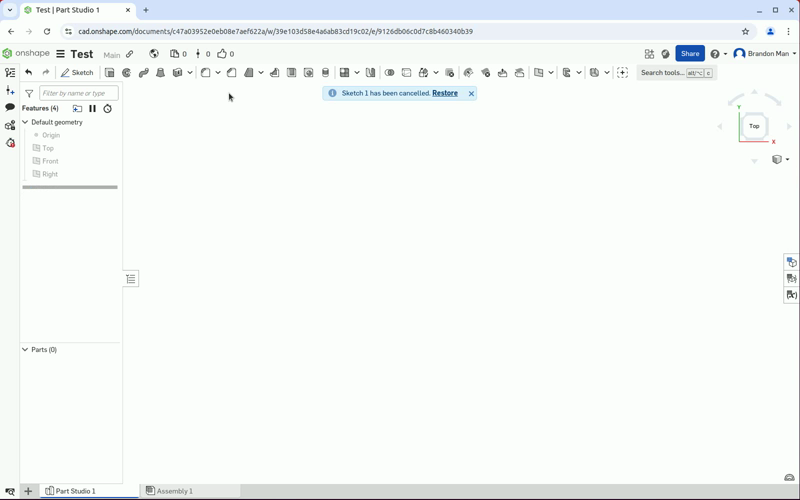
mouse_move(73, 352)
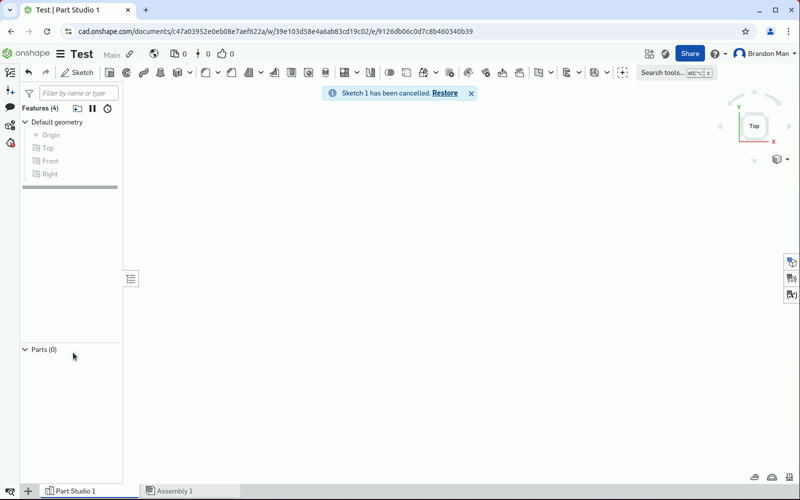
key(y)
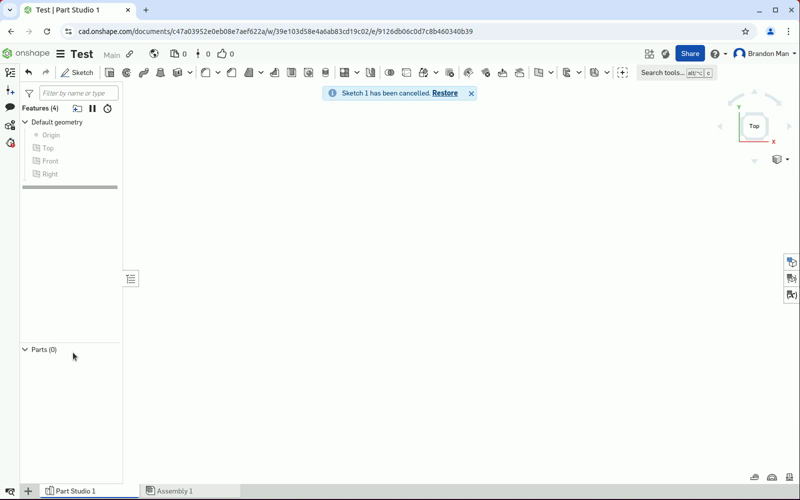
key(shift+p)
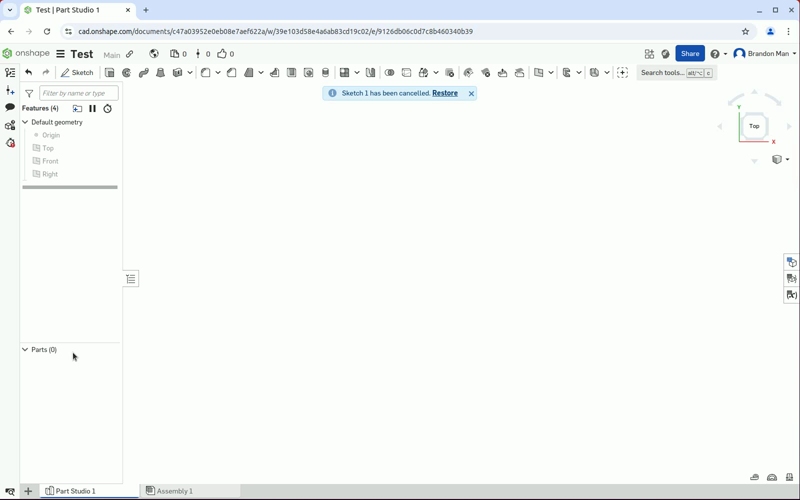
key(space)
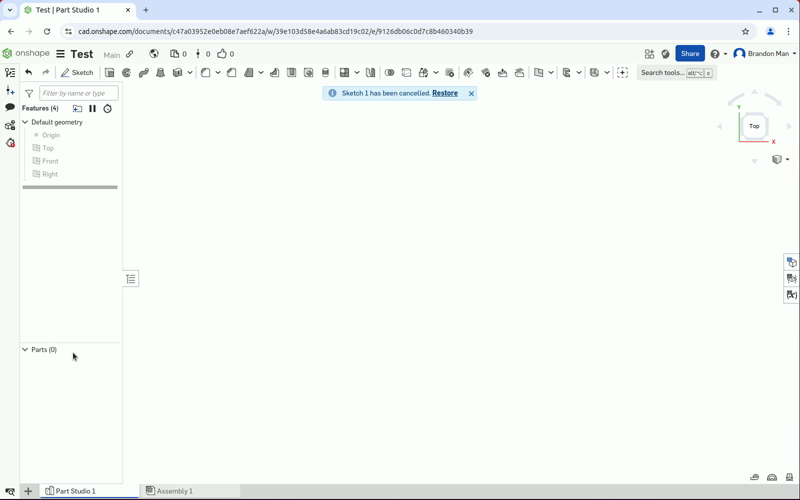
key_down(shift)
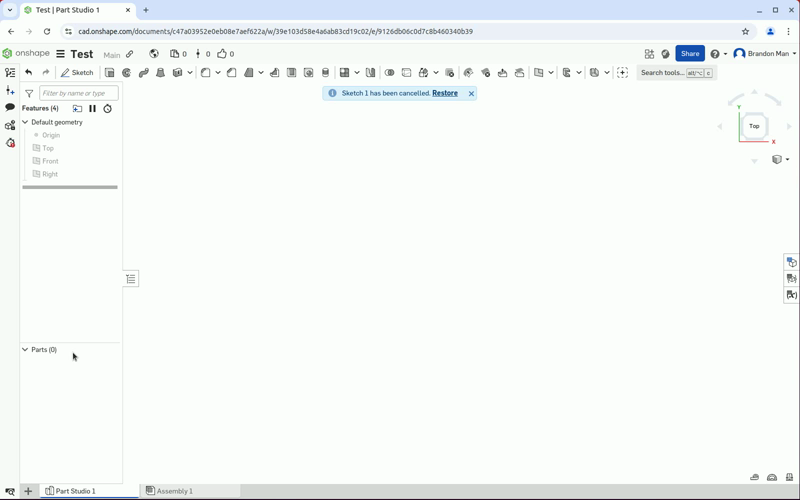
key(up)
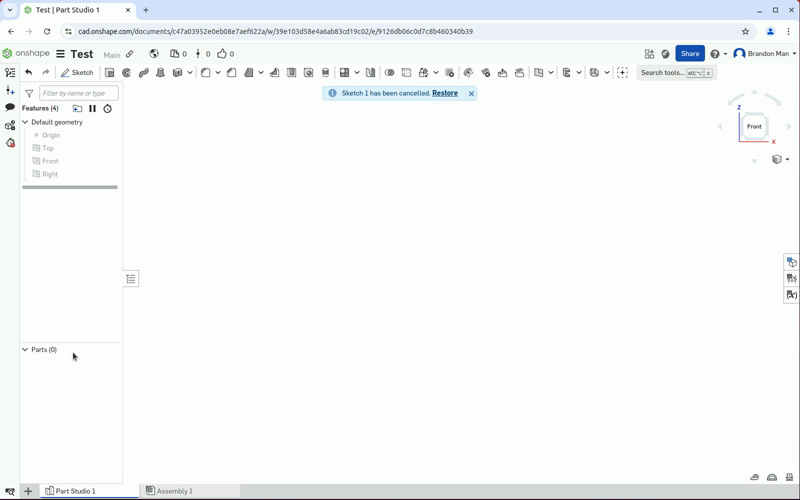
key_up(shift)
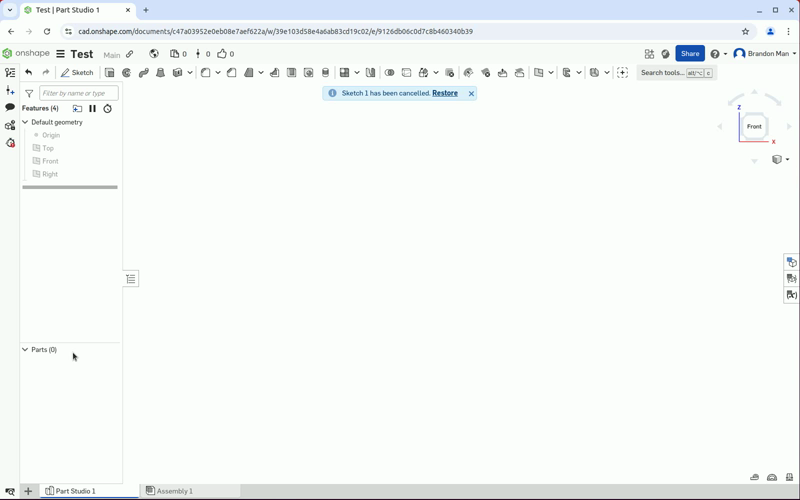
mouse_move(73, 352)
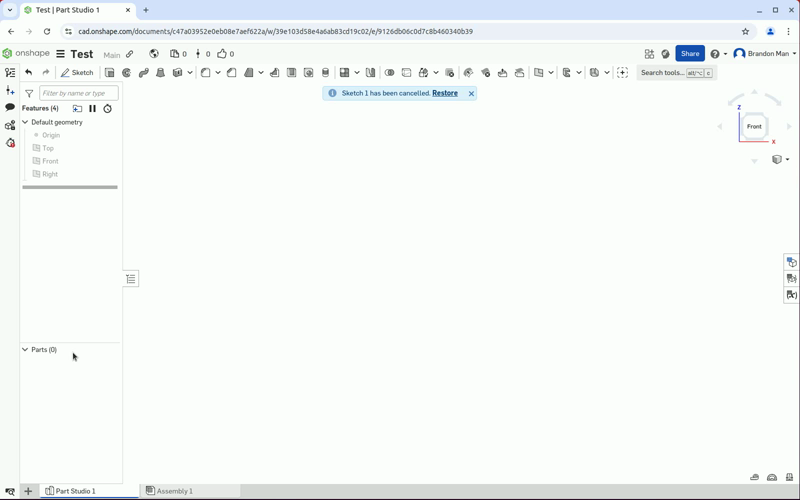
key(shift+y)
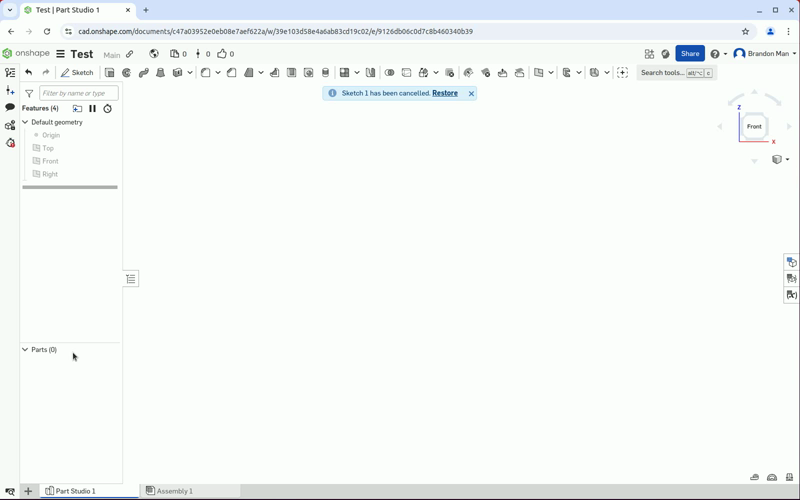
key(shift+s)
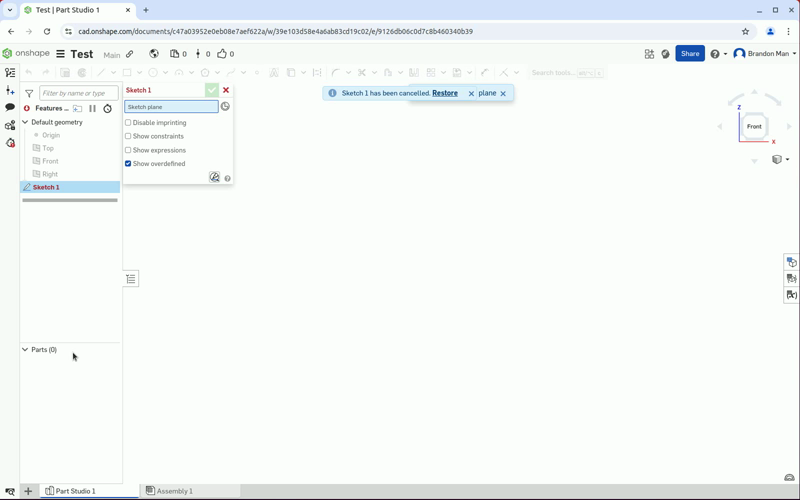
mouse_move(73, 163)
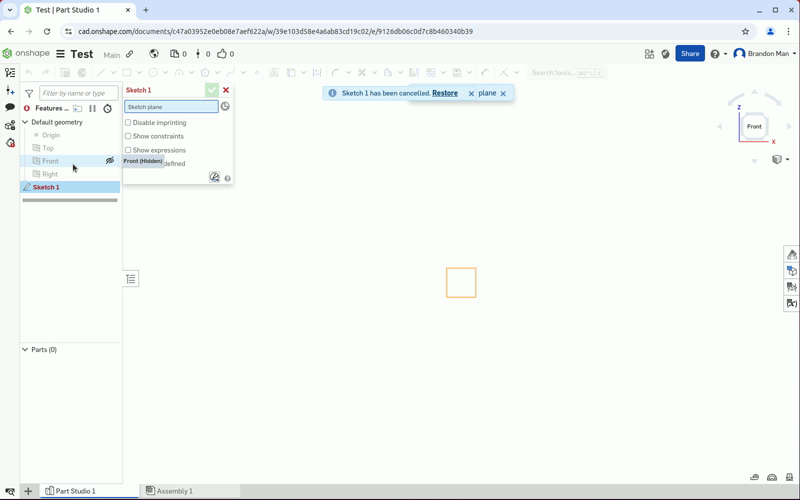
click(73, 163)
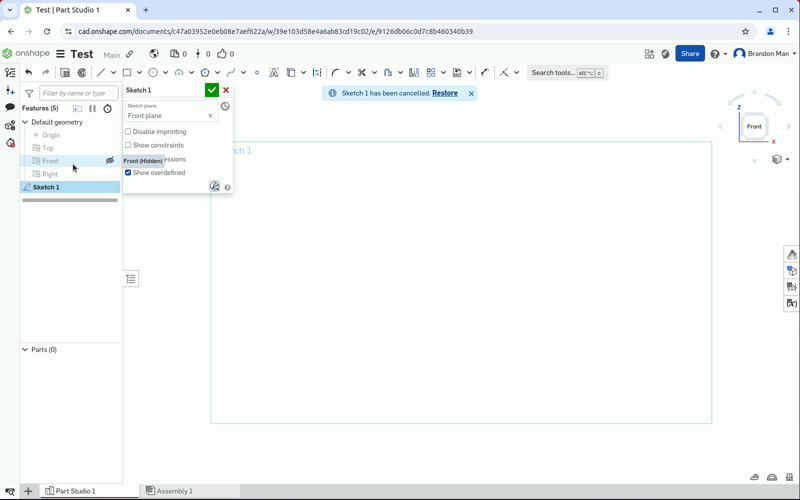
mouse_move(73, 352)
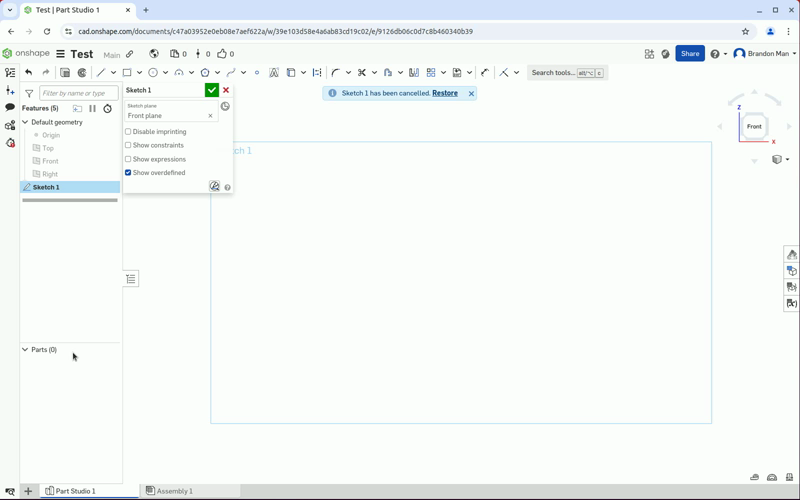
key(y)
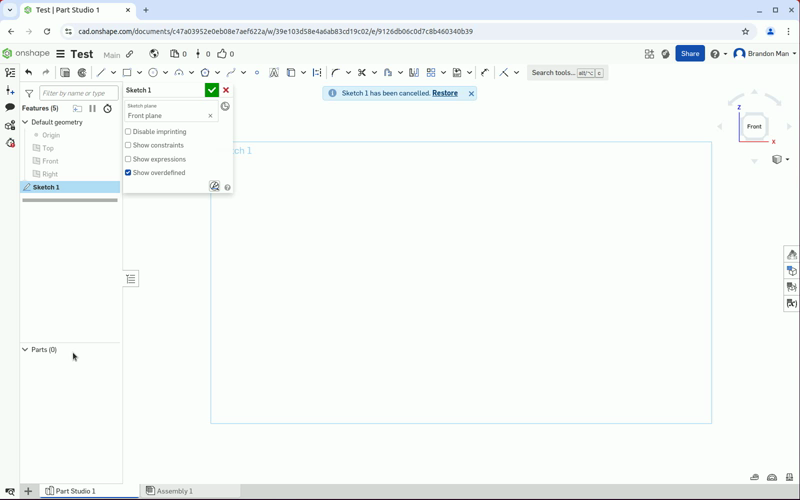
key(l)
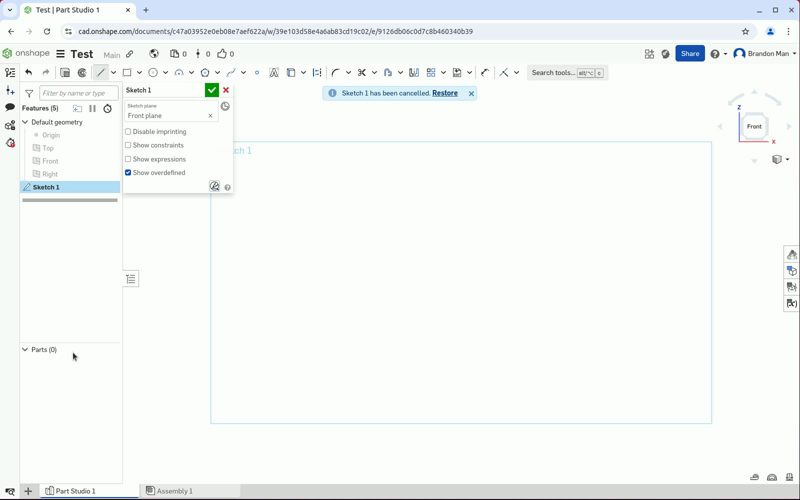
key_down(shift)
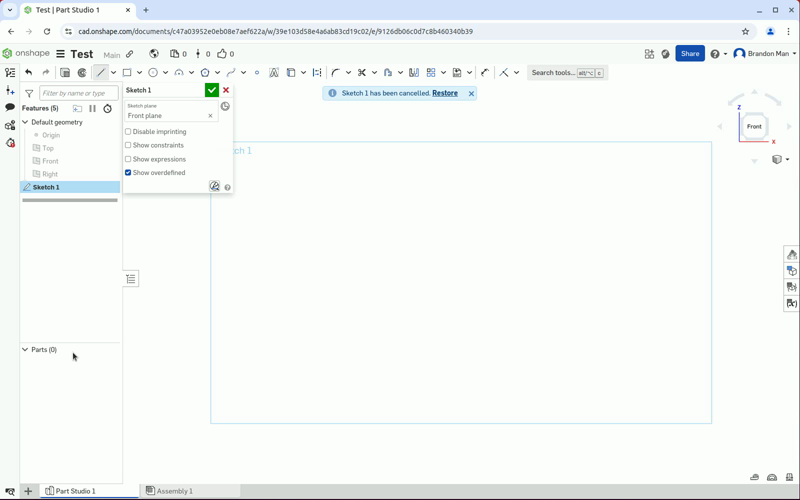
mouse_move(361, 382)
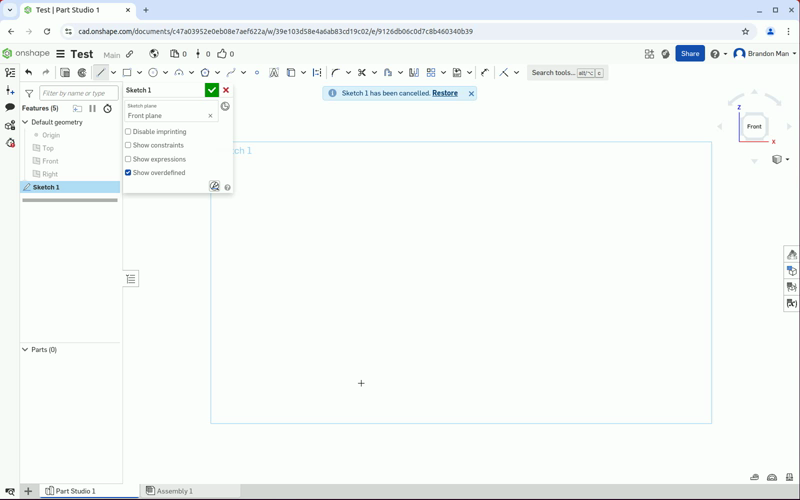
click(361, 382)
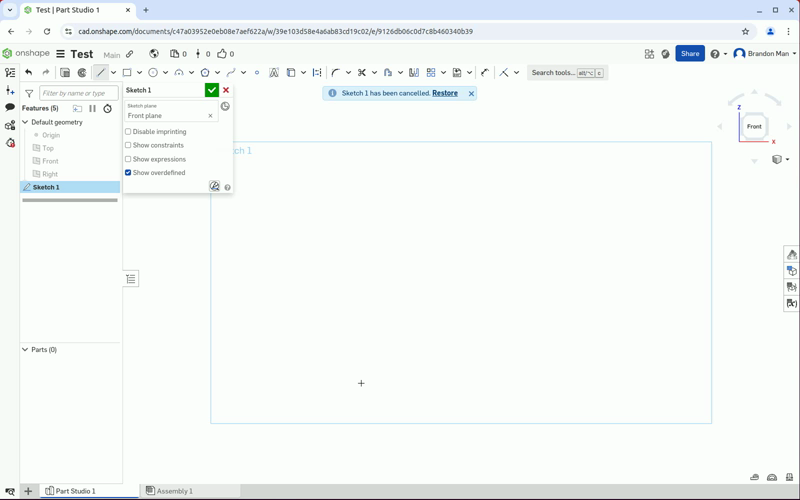
key_up(shift)
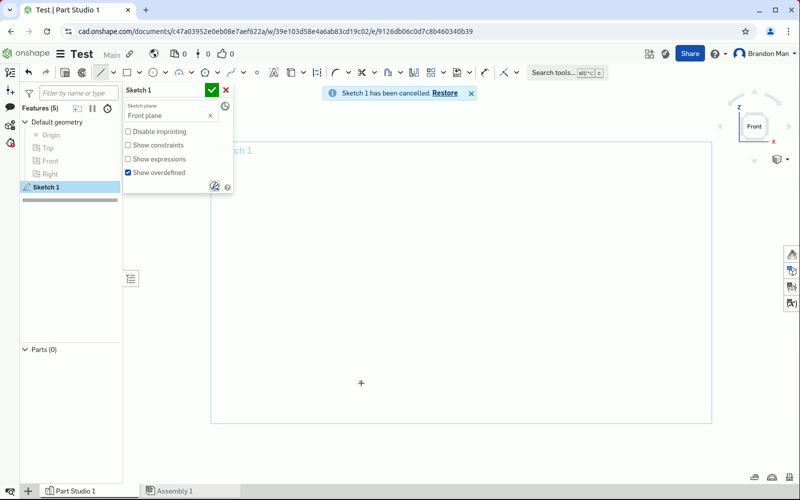
key_down(shift)
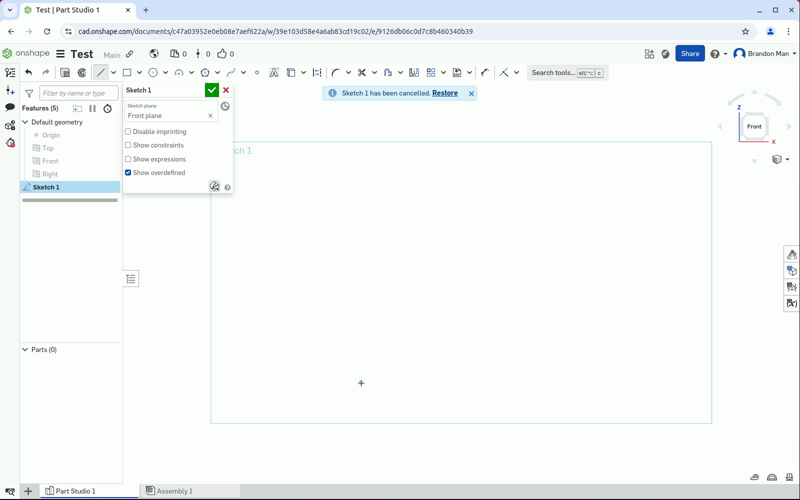
mouse_move(558, 382)
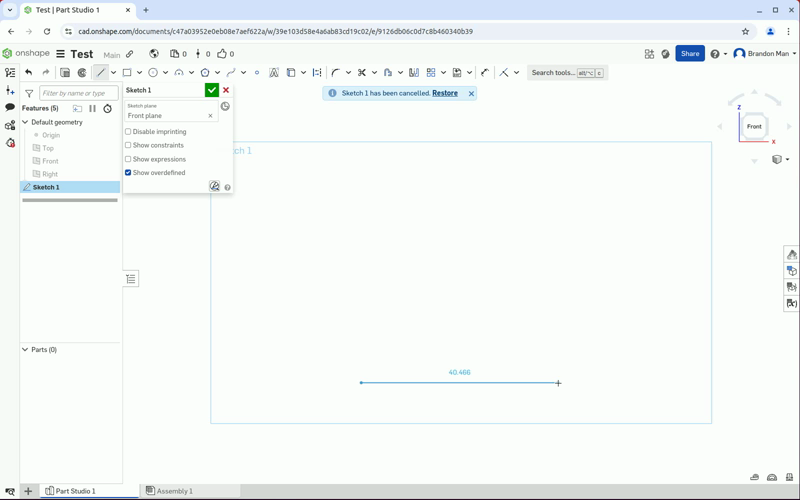
click(558, 382)
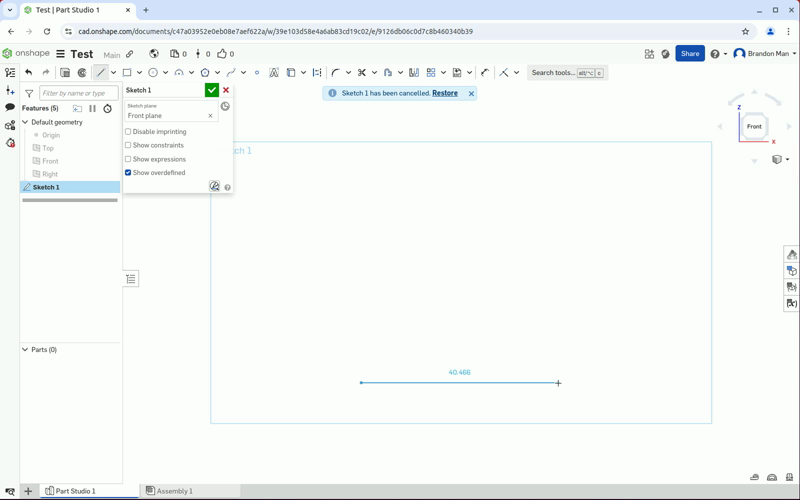
key_up(shift)
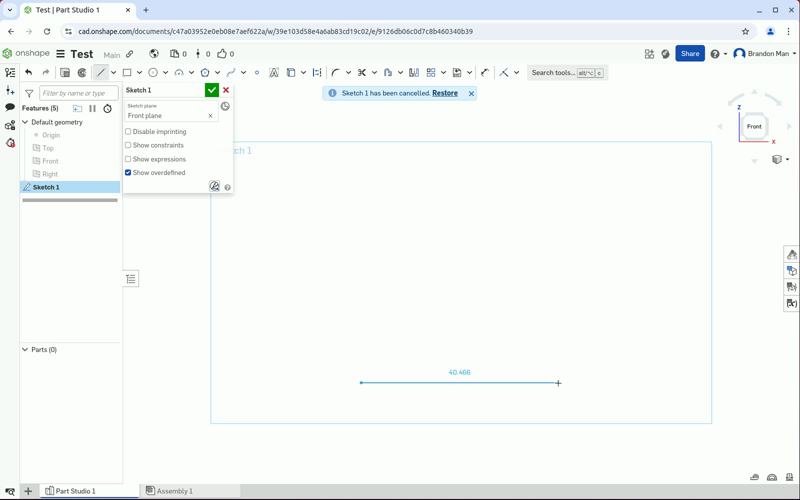
key_down(shift)
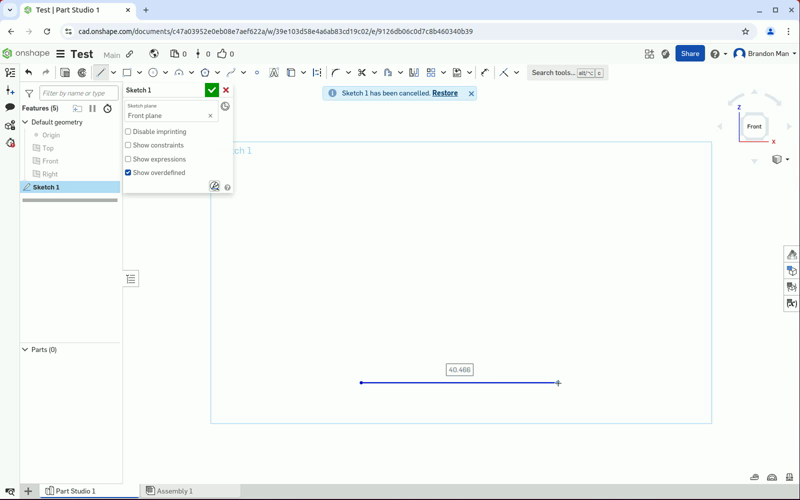
mouse_move(558, 185)
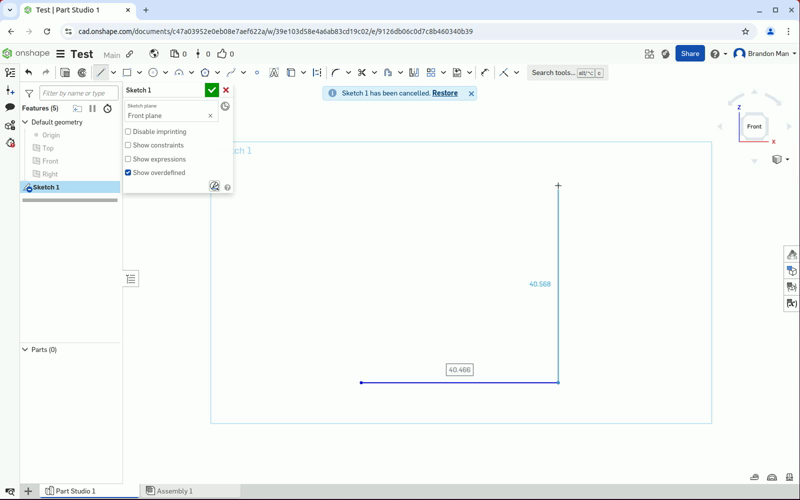
click(558, 185)
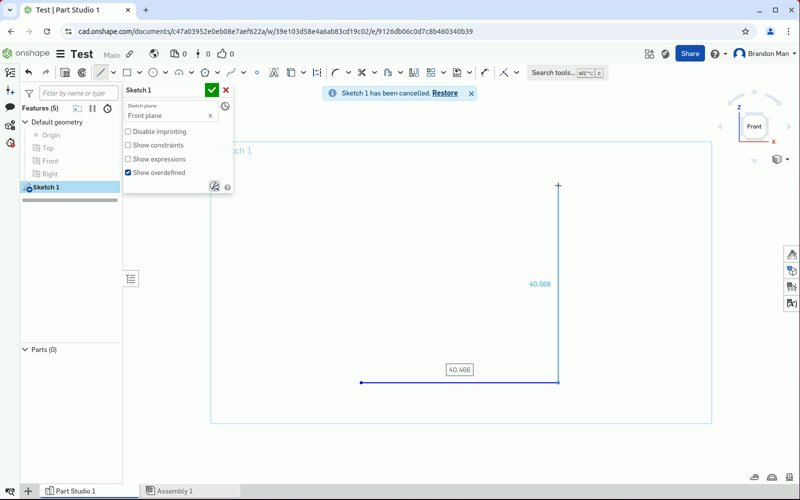
key_up(shift)
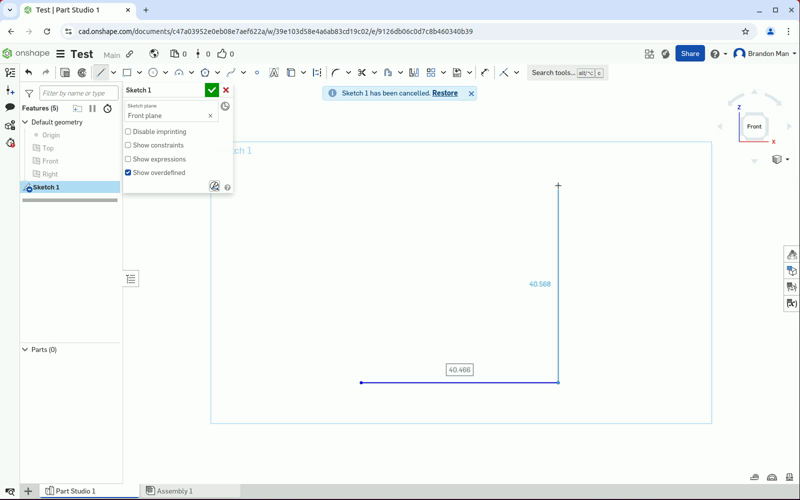
key_down(shift)
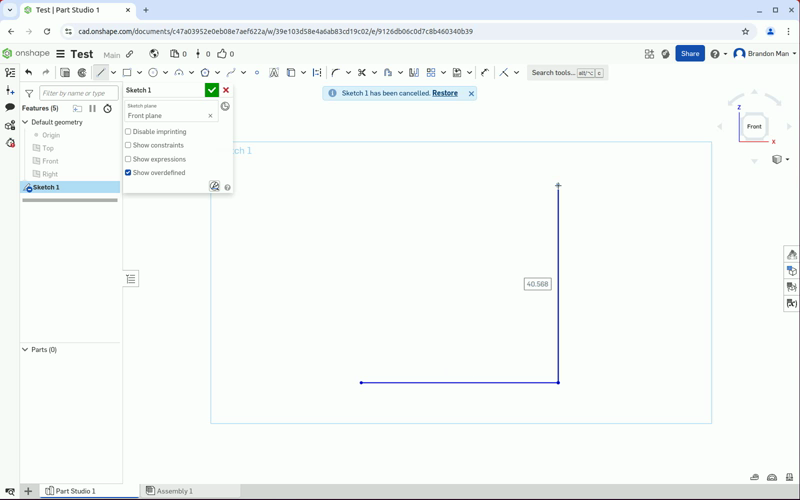
mouse_move(361, 185)
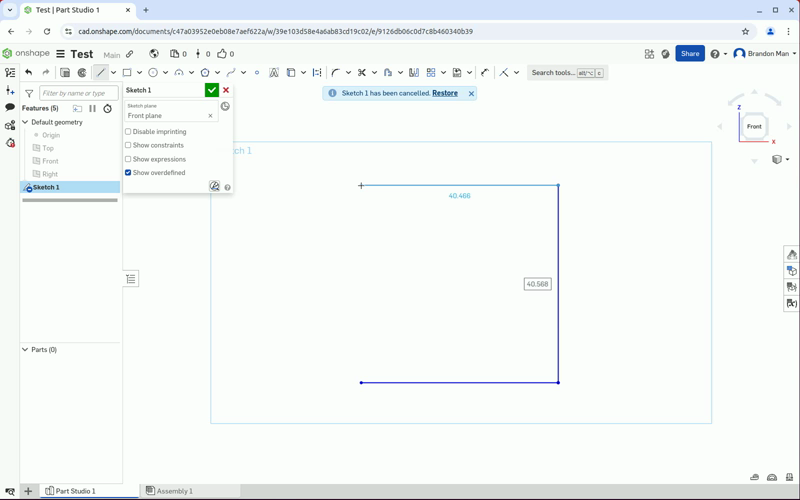
click(361, 185)
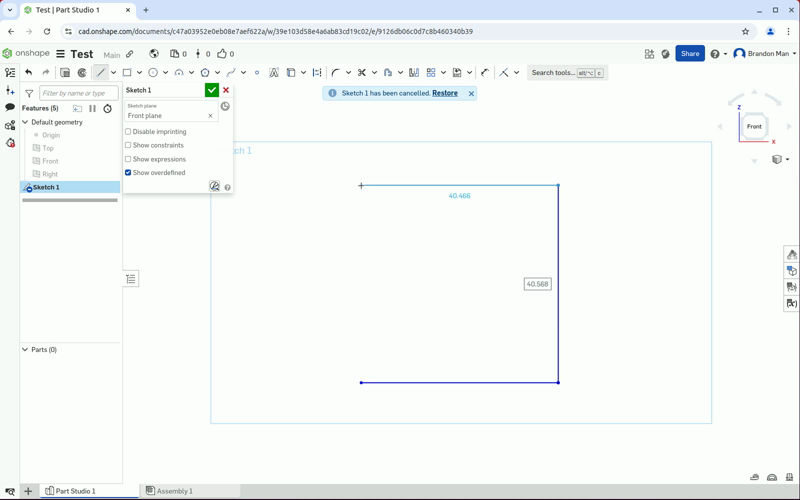
key_up(shift)
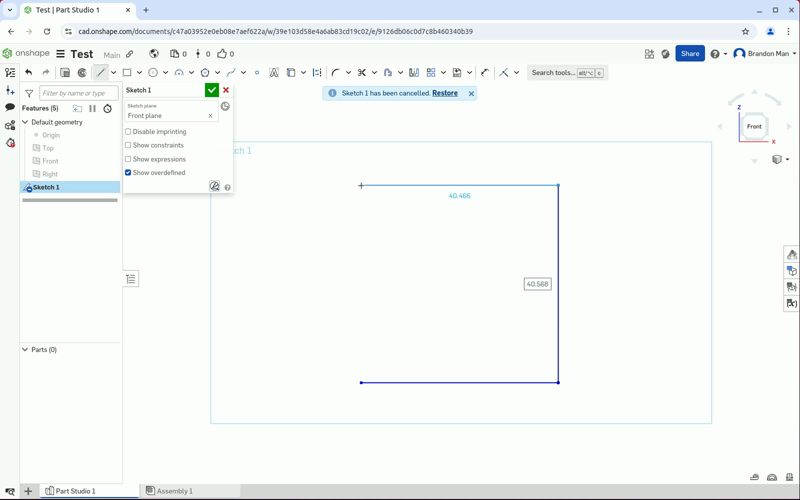
key_down(shift)
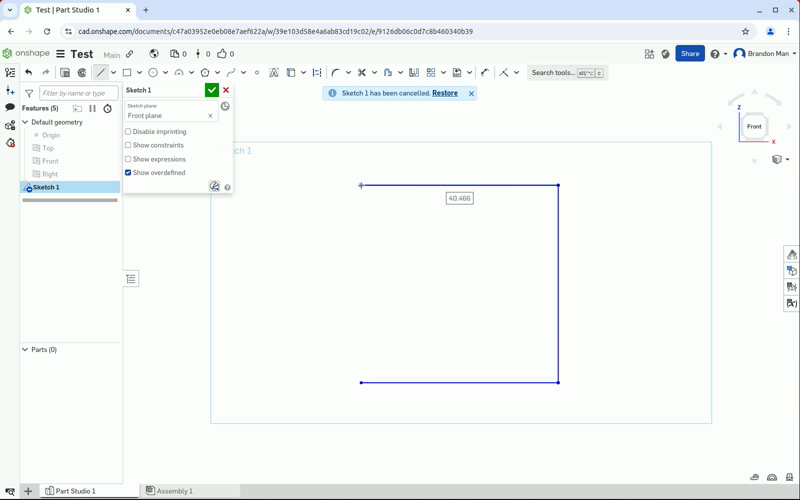
mouse_move(361, 382)
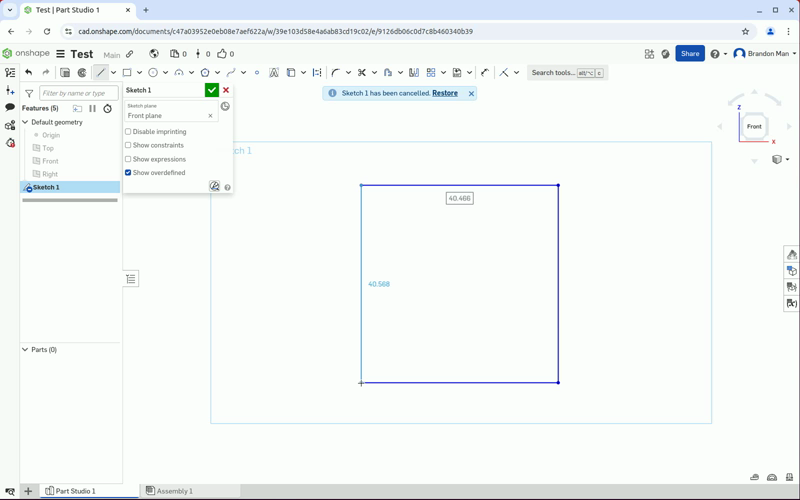
key_up(shift)
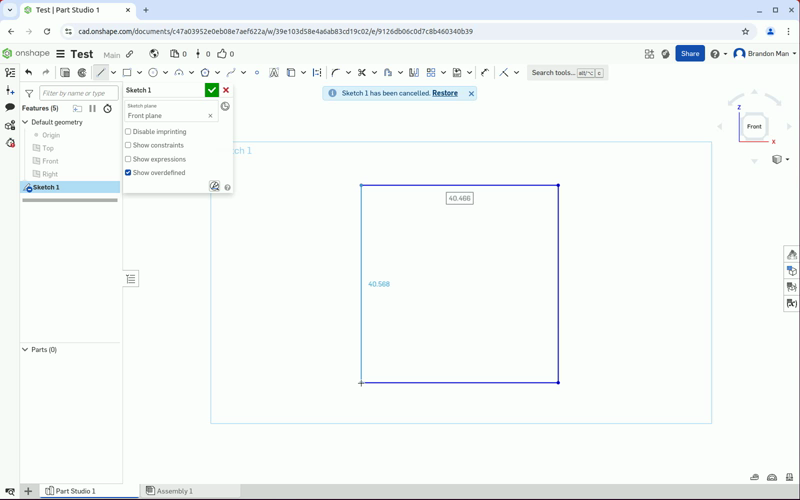
click(361, 382)
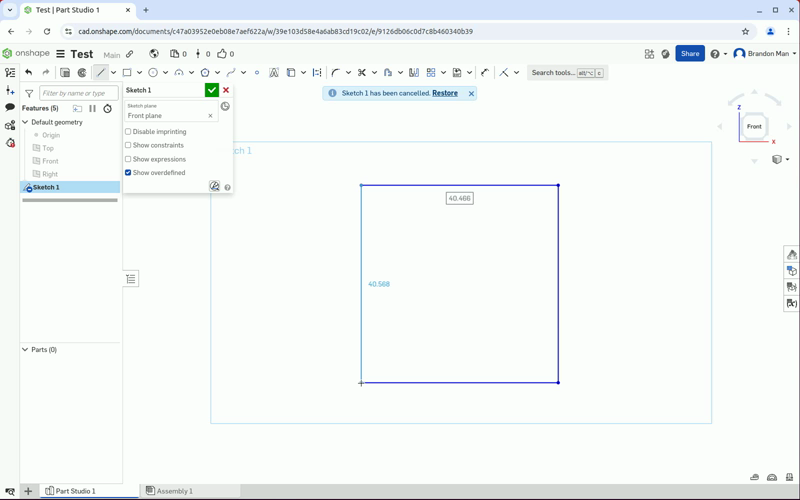
key(esc)
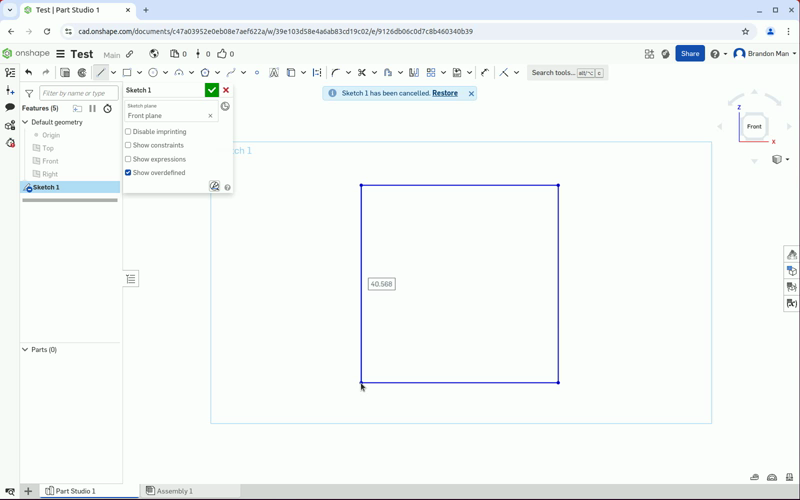
mouse_move(490, 352)
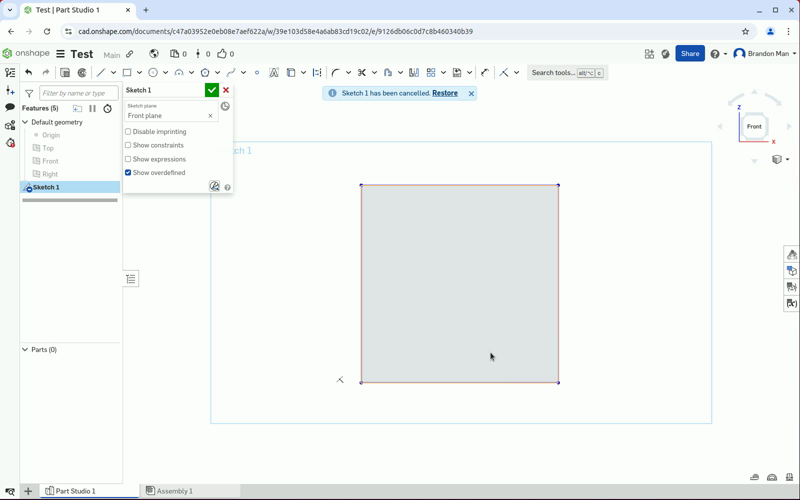
click(490, 352)
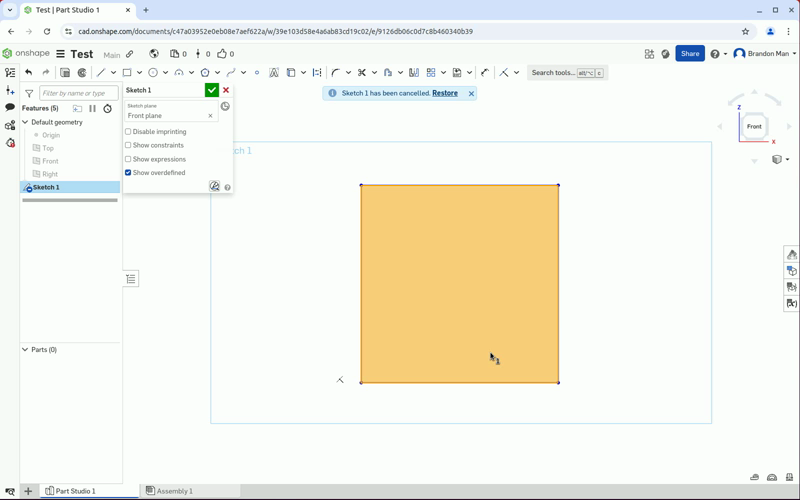
mouse_move(73, 352)
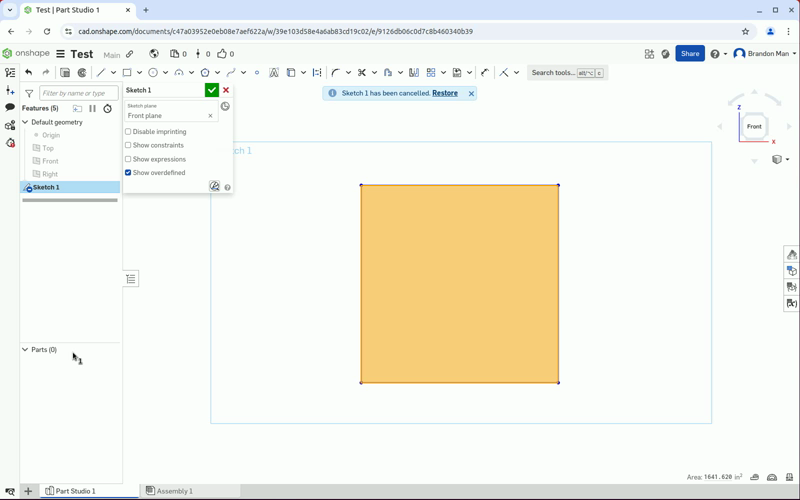
key(shift+y)
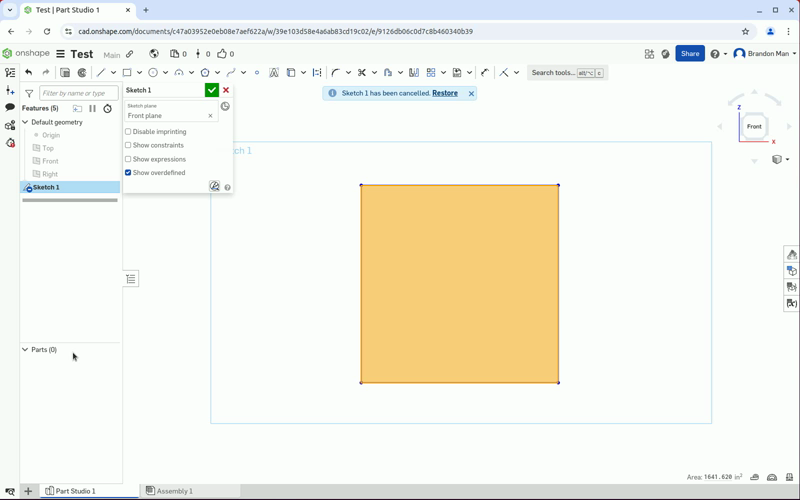
key(shift+e)
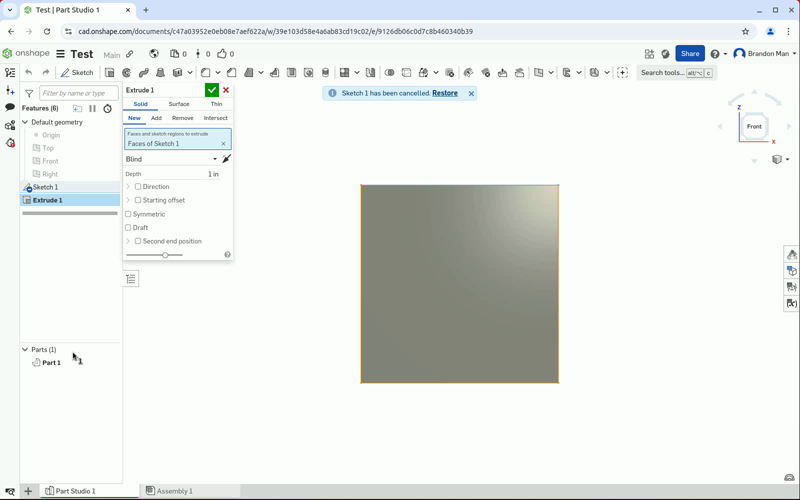
mouse_move(143, 106)
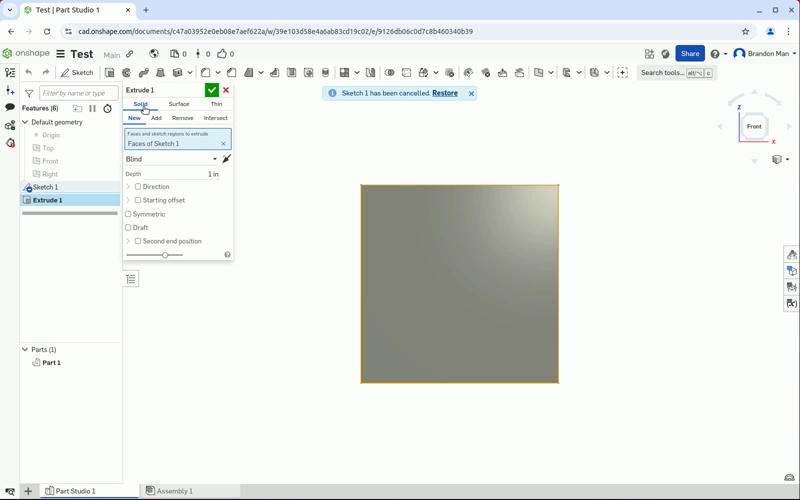
click(143, 106)
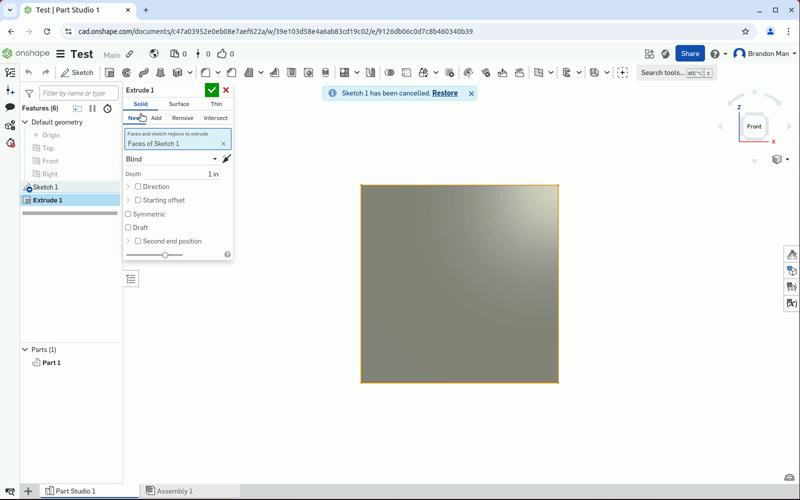
mouse_move(137, 120)
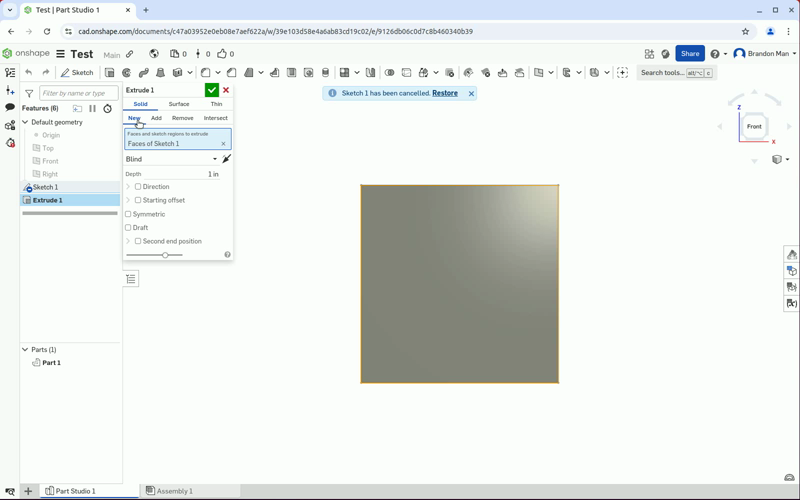
click(137, 120)
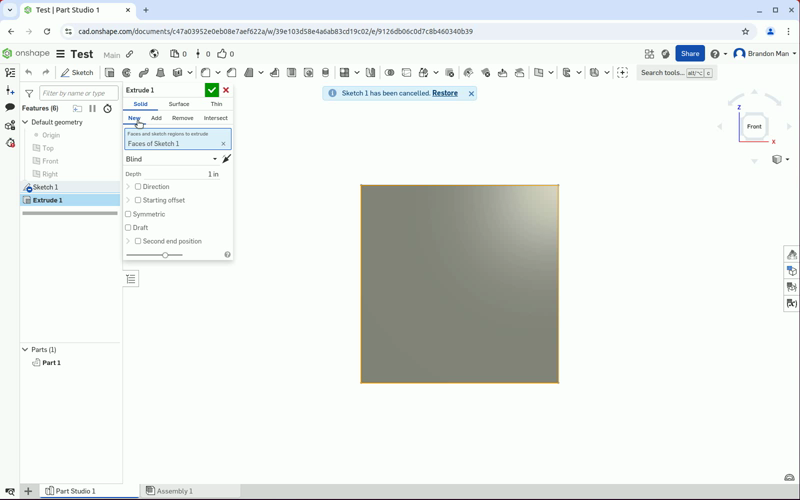
key(tab, 4)
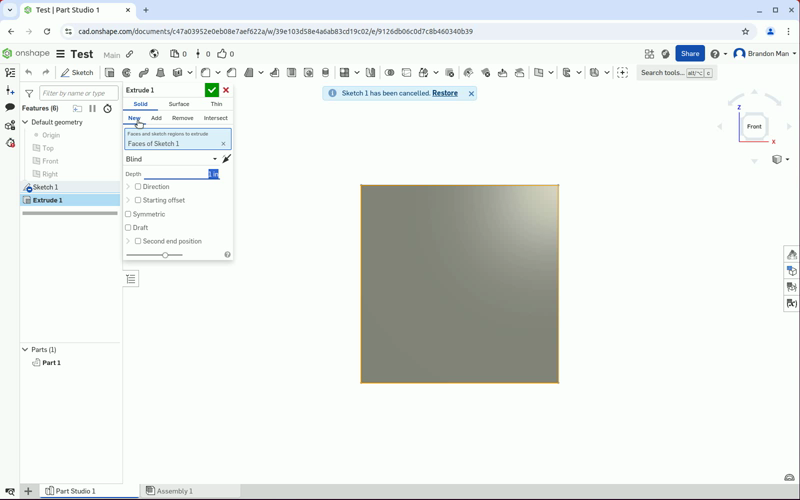
text(2.648)
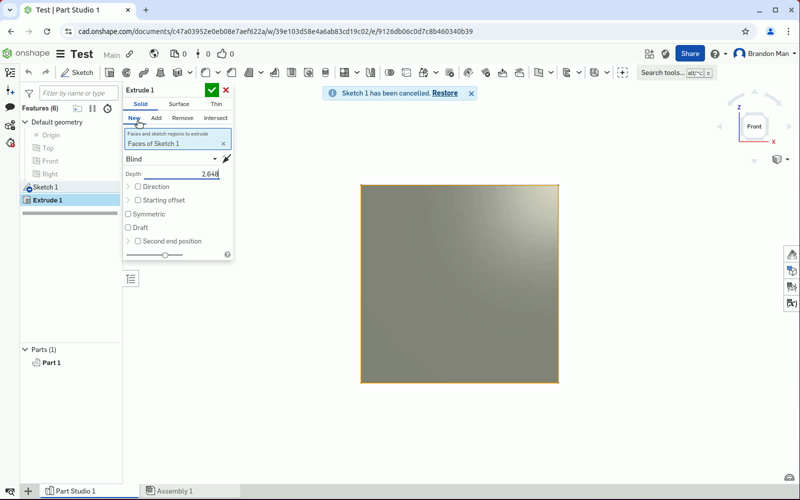
key(enter)
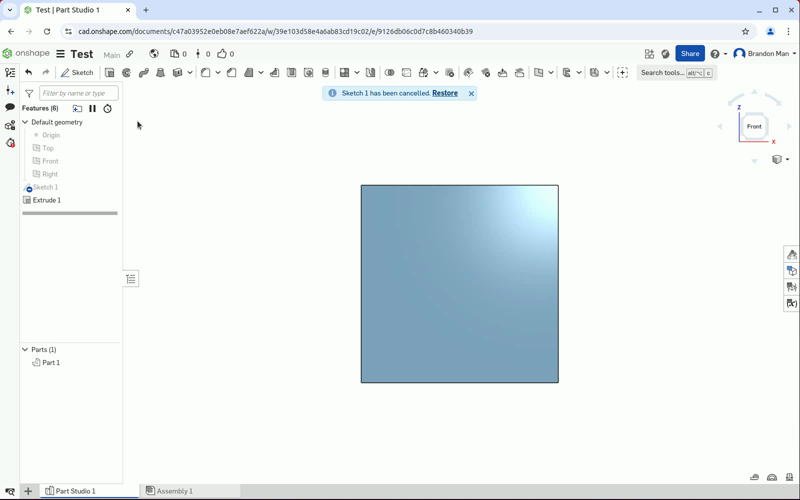
key(shift+h)
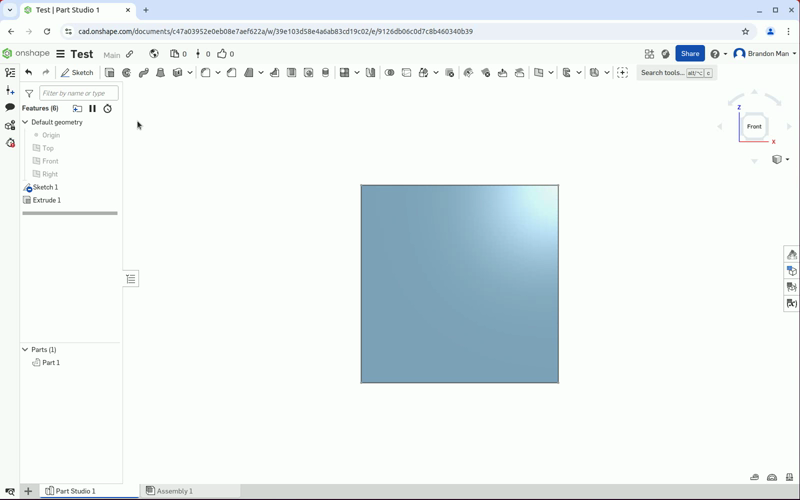
key(shift+h)
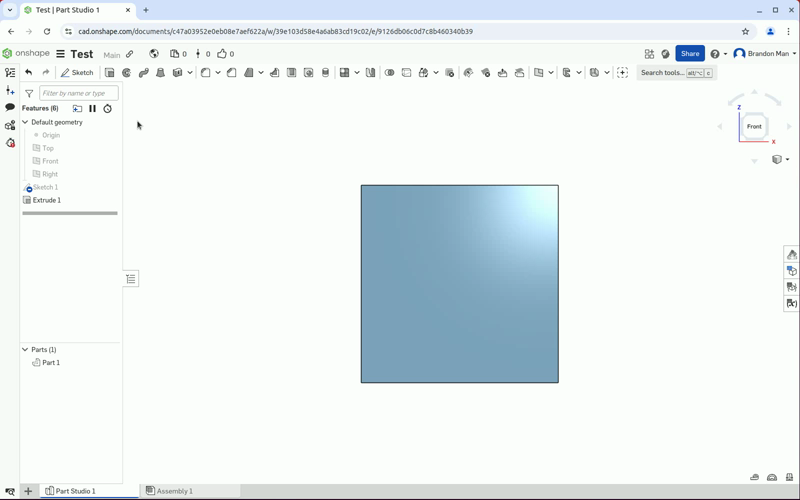
mouse_move(73, 189)
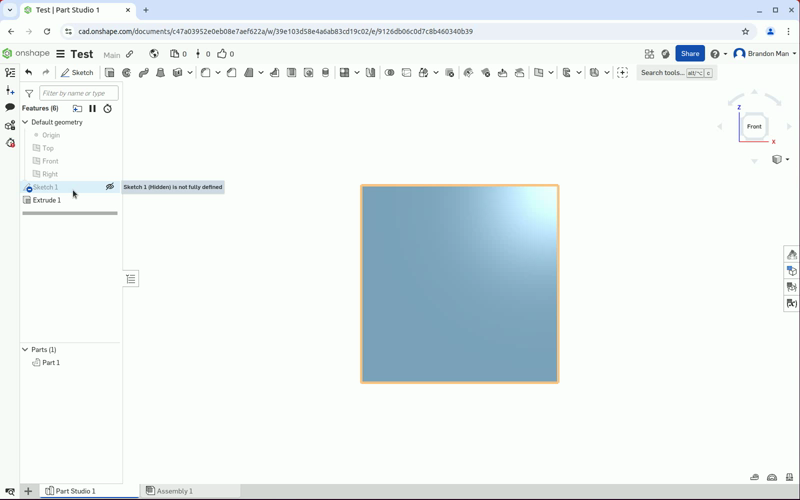
click(73, 189)
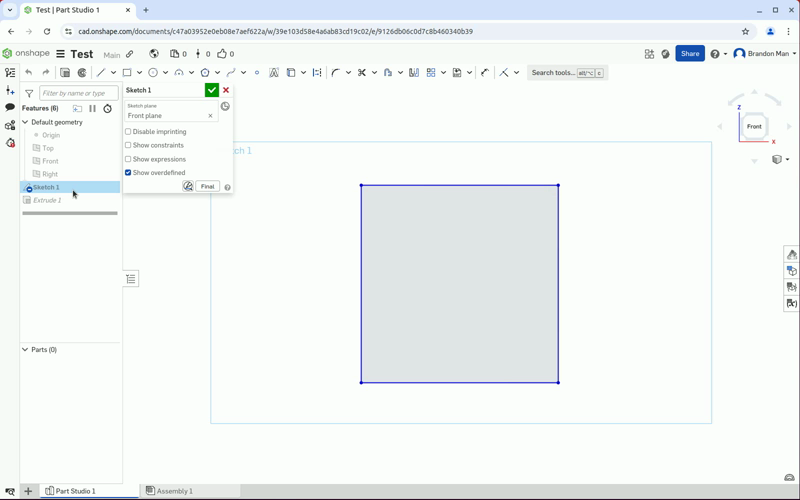
mouse_move(229, 92)
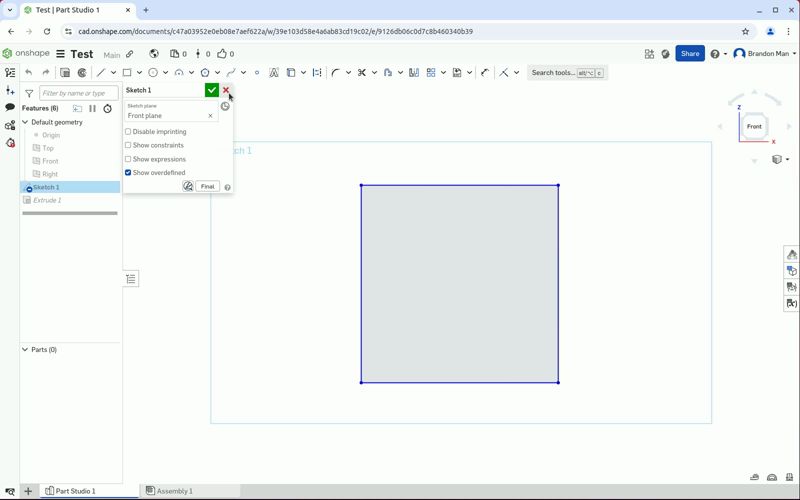
click(229, 92)
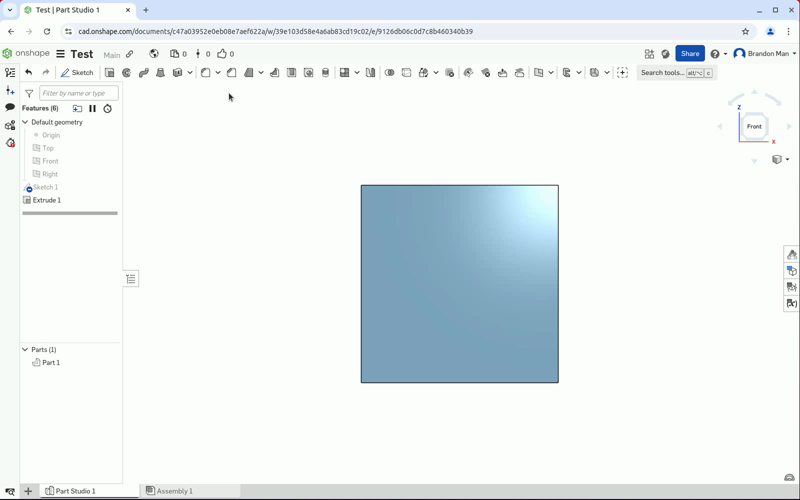
mouse_move(541, 75)
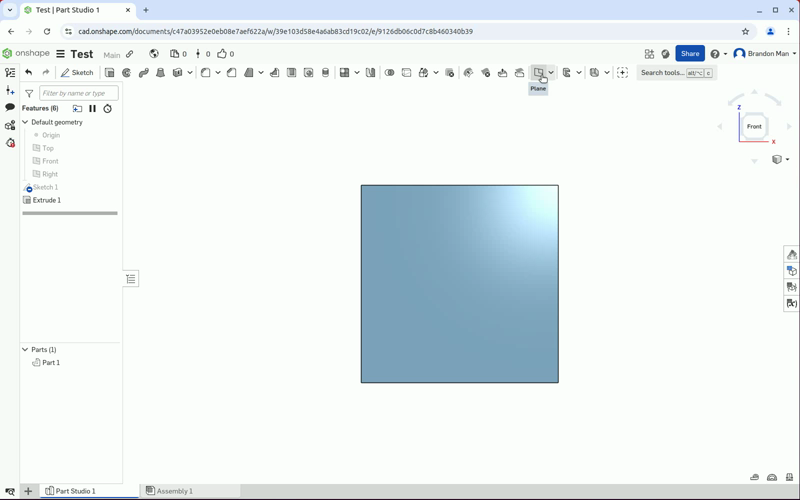
click(541, 75)
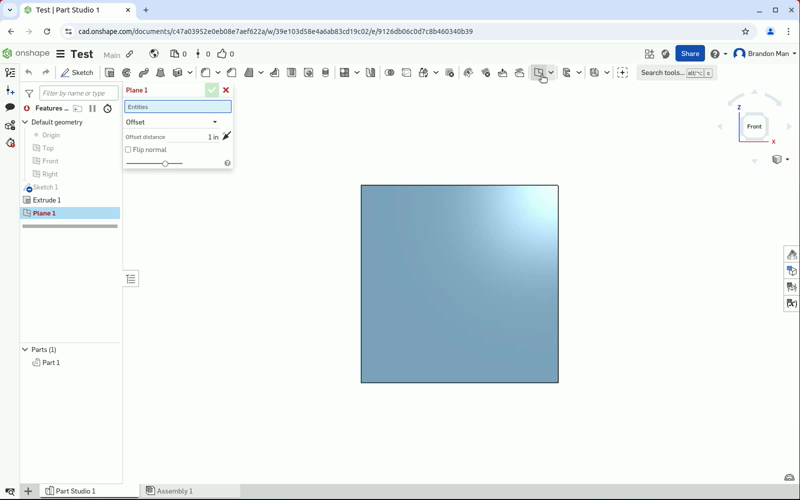
mouse_move(73, 163)
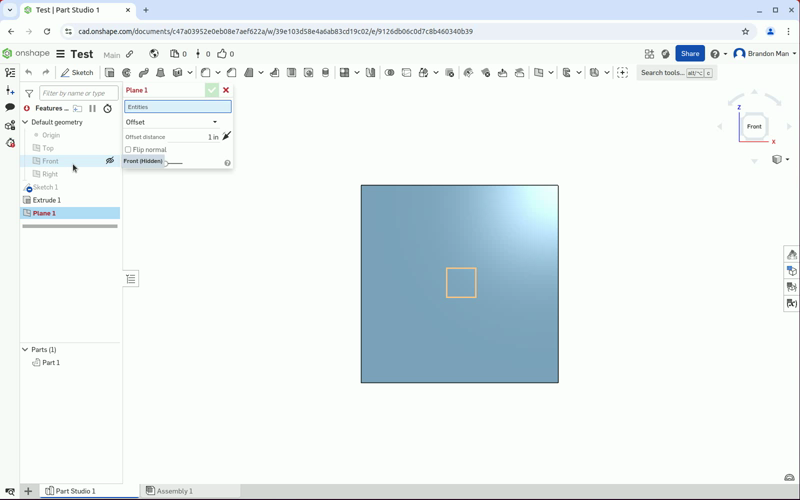
click(73, 163)
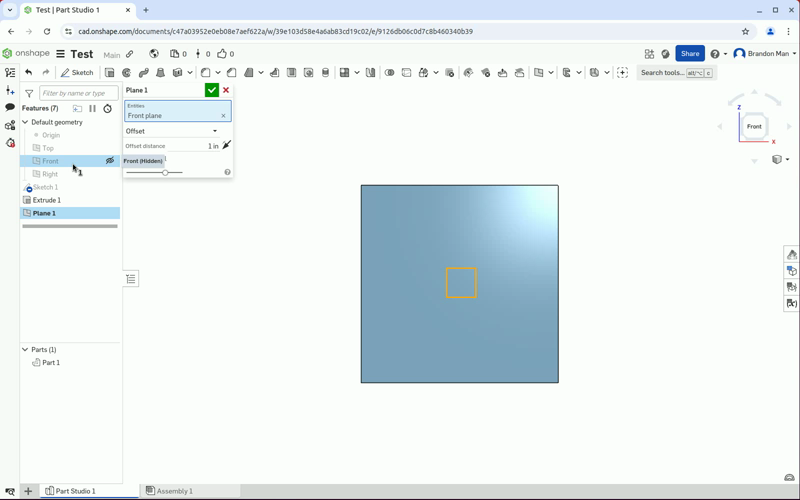
key(tab, 2)
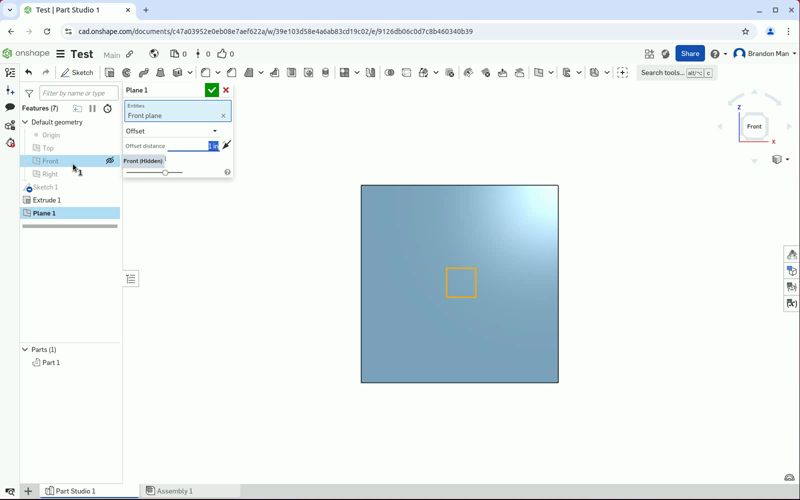
text(2.65)
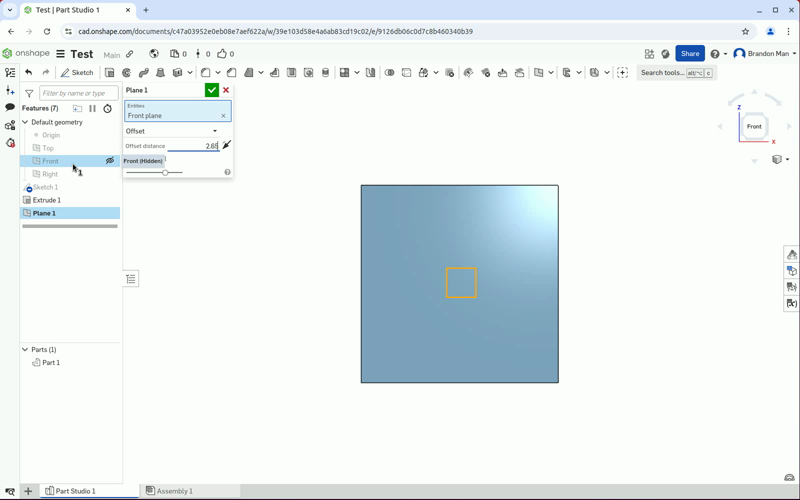
key(enter, 2)
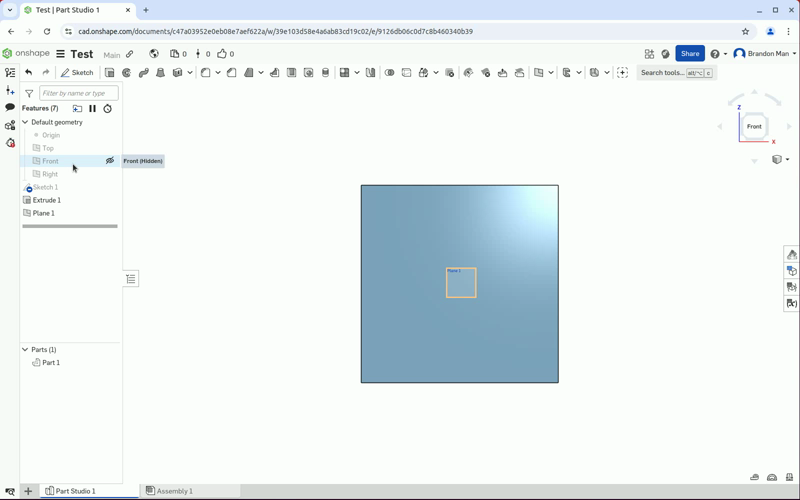
key(shift+s)
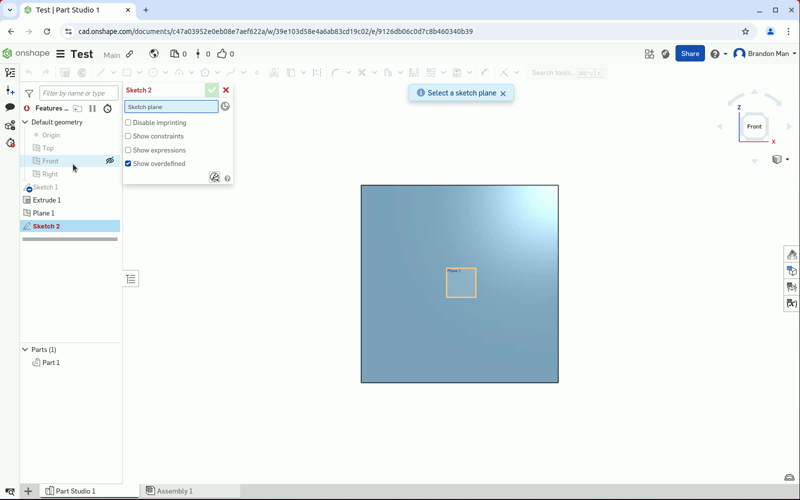
mouse_move(73, 215)
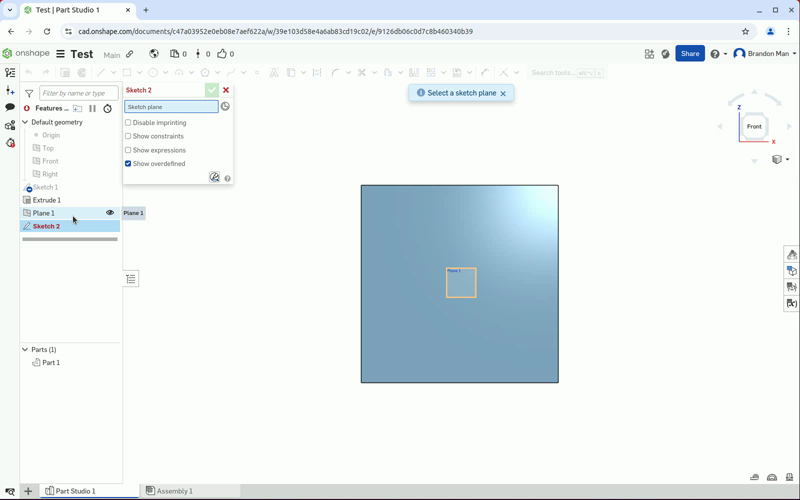
click(73, 215)
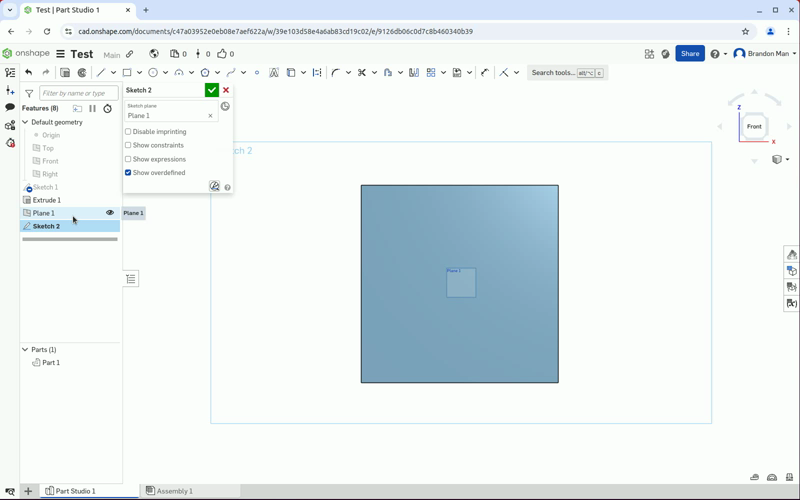
mouse_move(73, 352)
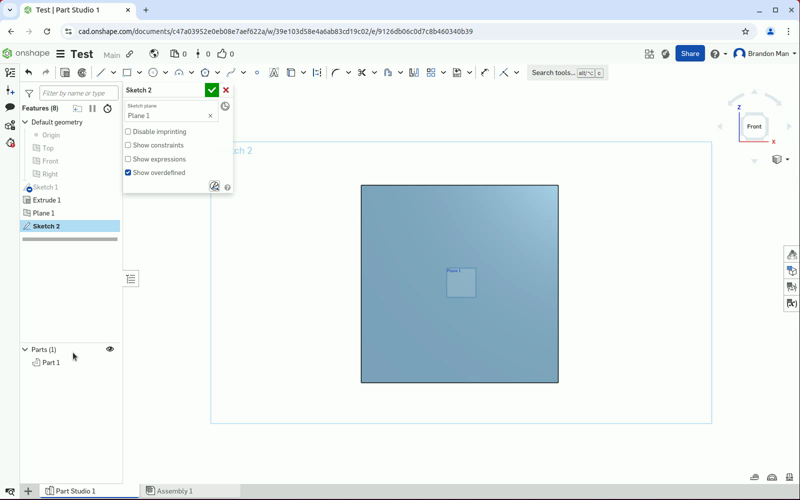
key(y)
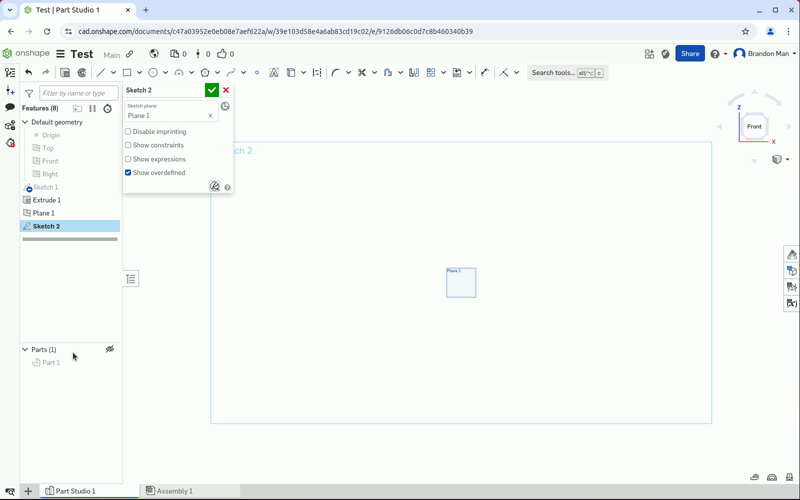
key(l)
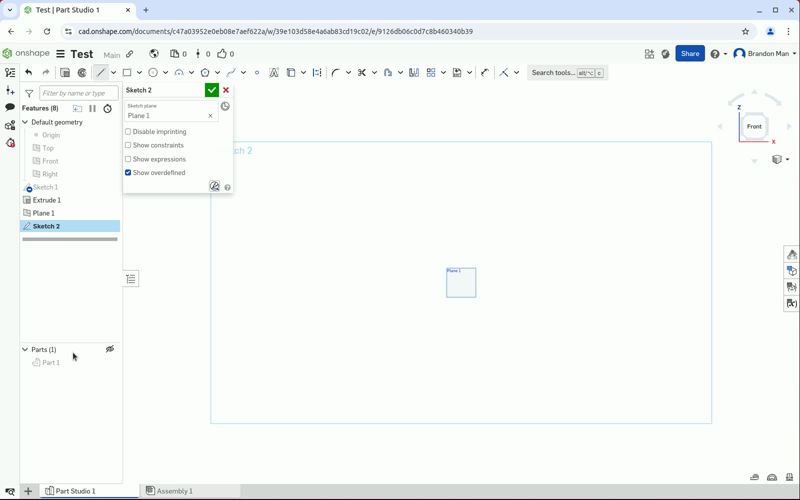
key_down(shift)
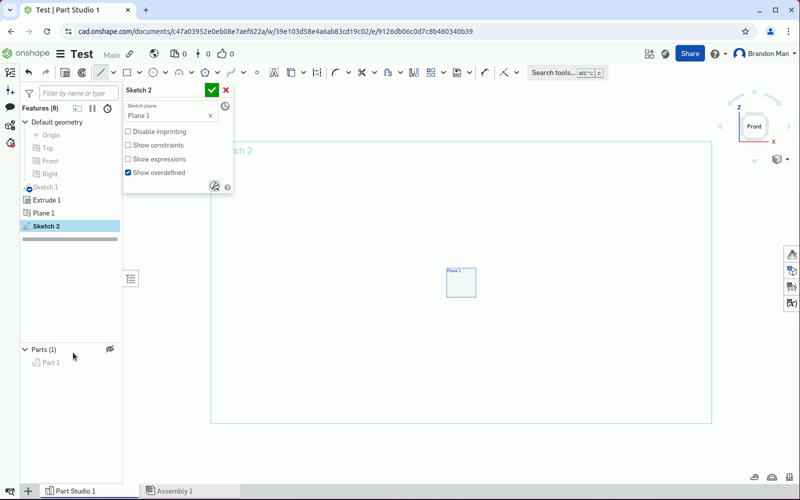
mouse_move(499, 368)
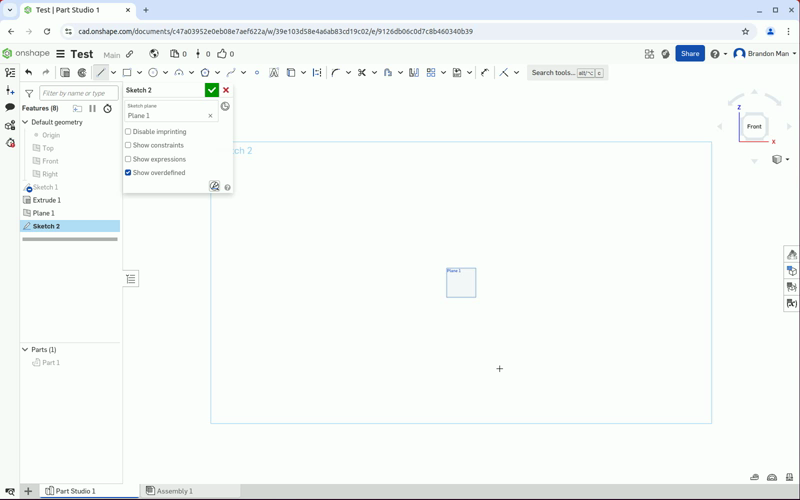
click(499, 368)
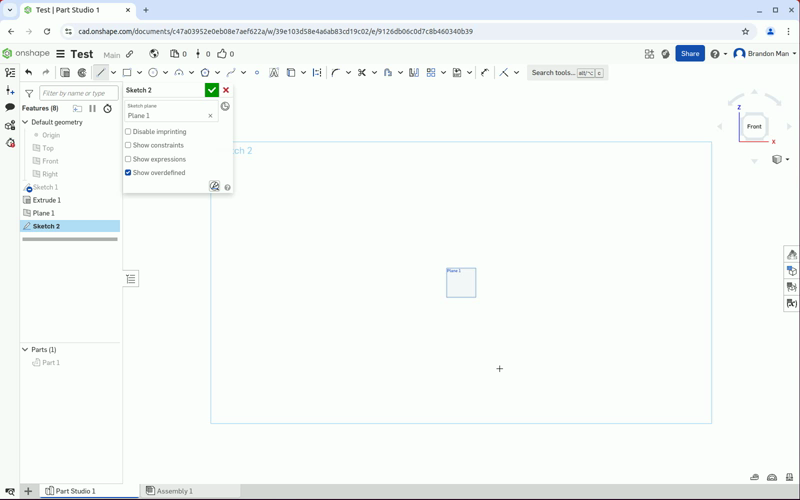
key_up(shift)
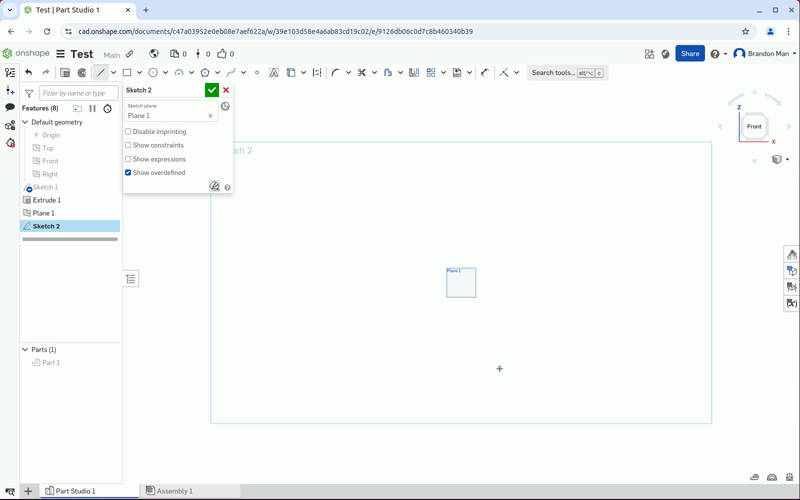
key_down(shift)
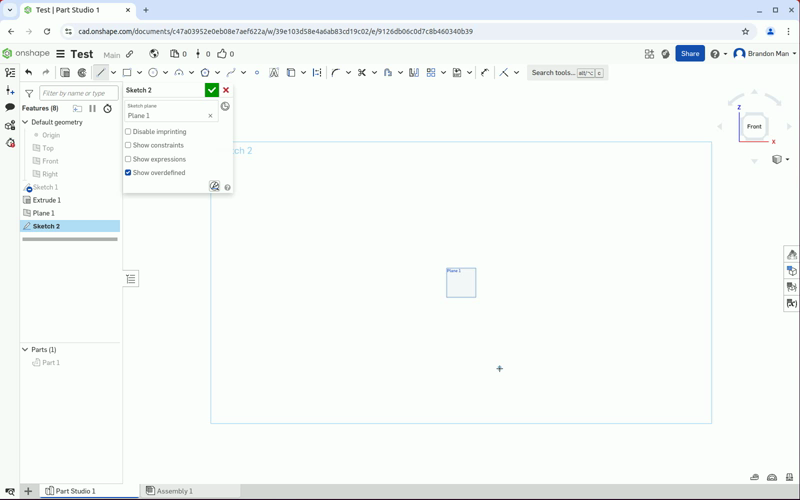
mouse_move(529, 368)
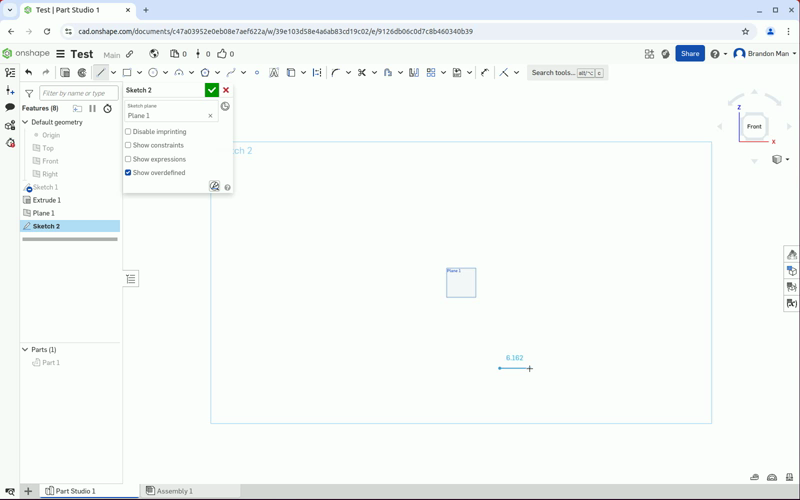
mouse_move(539, 368)
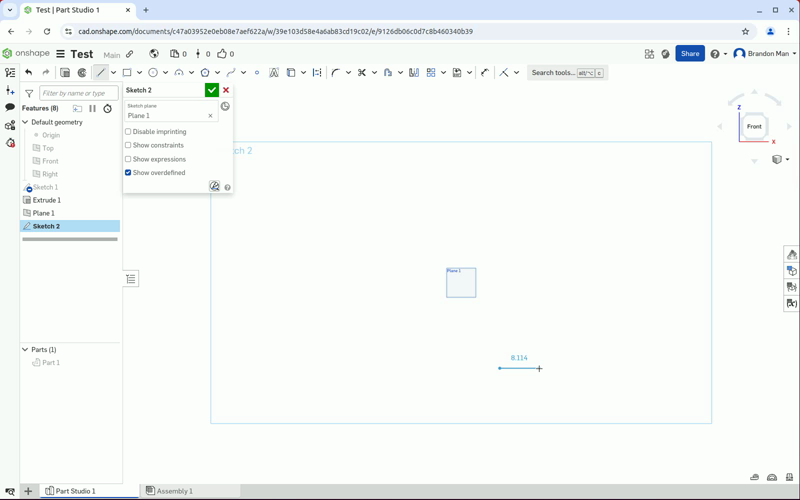
click(539, 368)
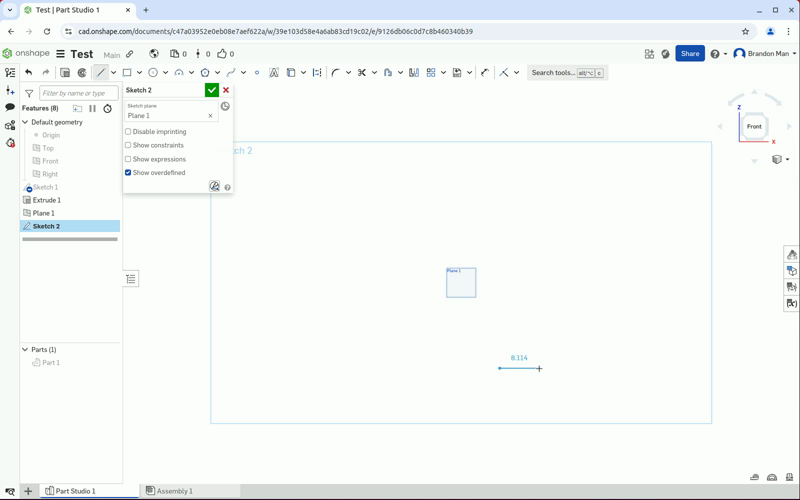
key_up(shift)
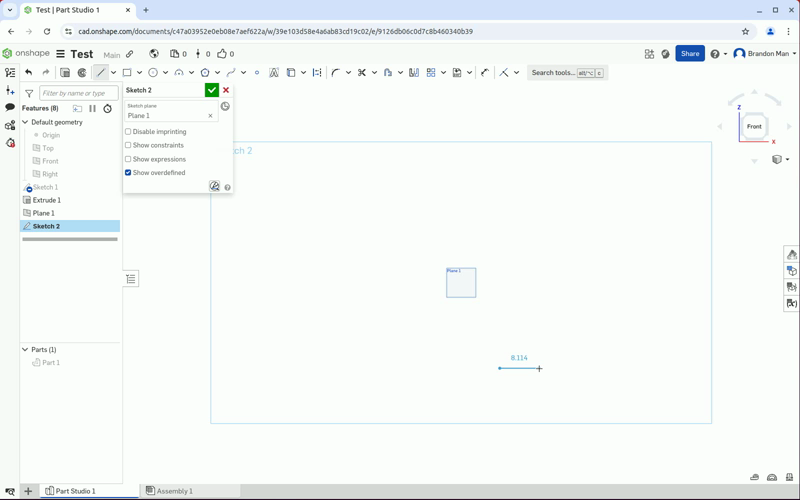
key_down(shift)
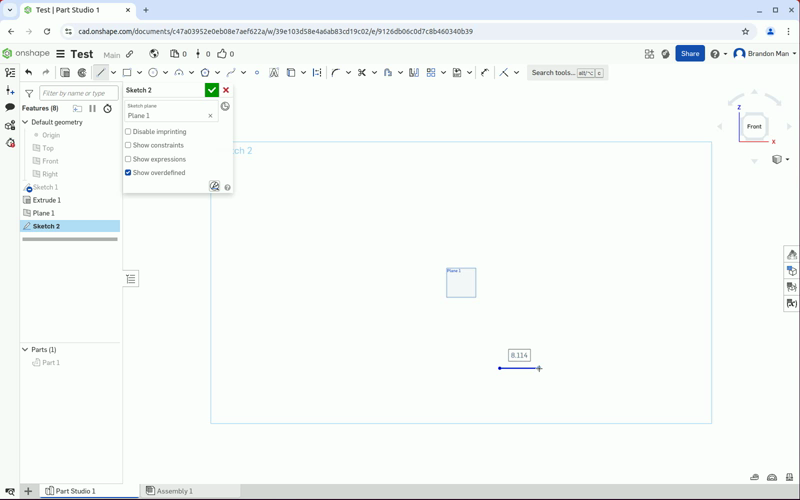
mouse_move(539, 282)
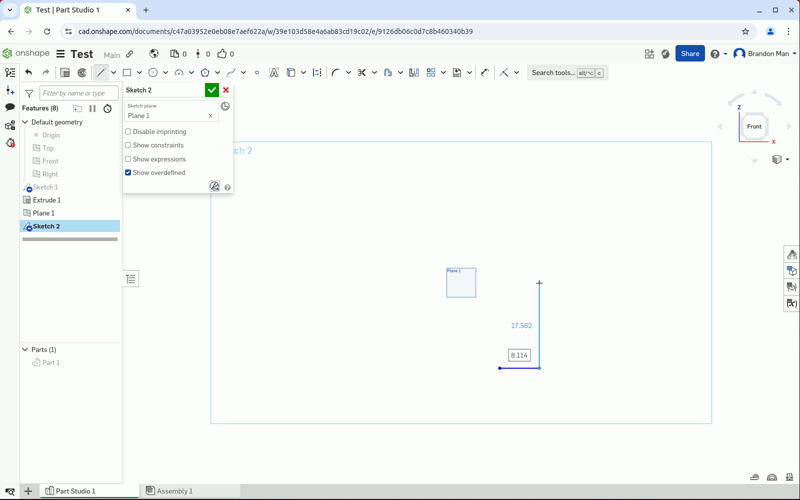
click(539, 282)
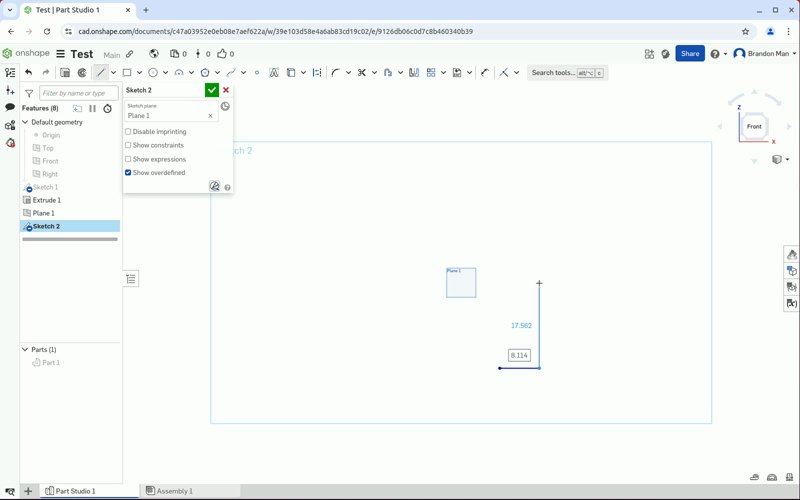
key_up(shift)
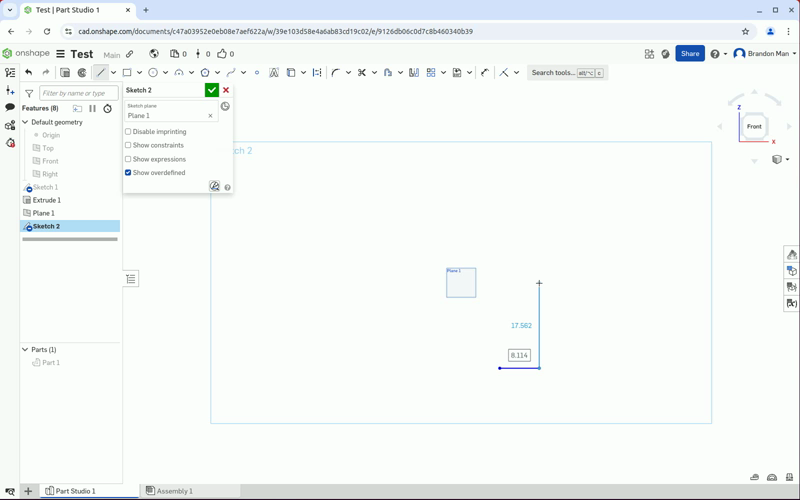
key_down(shift)
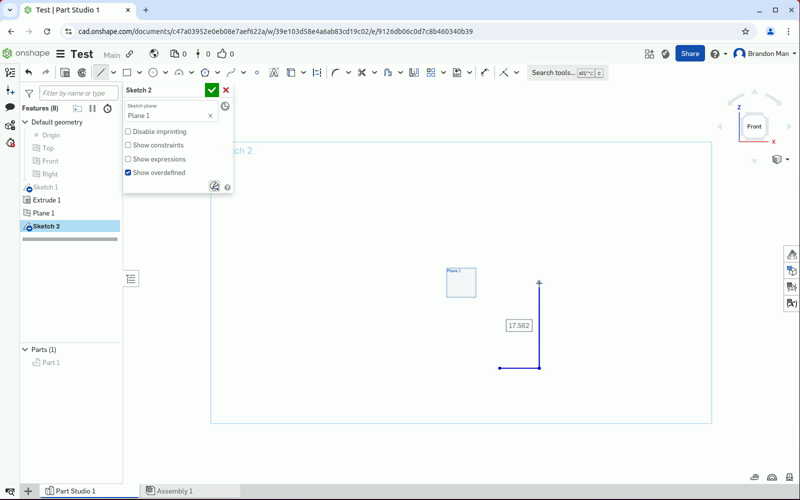
mouse_move(569, 282)
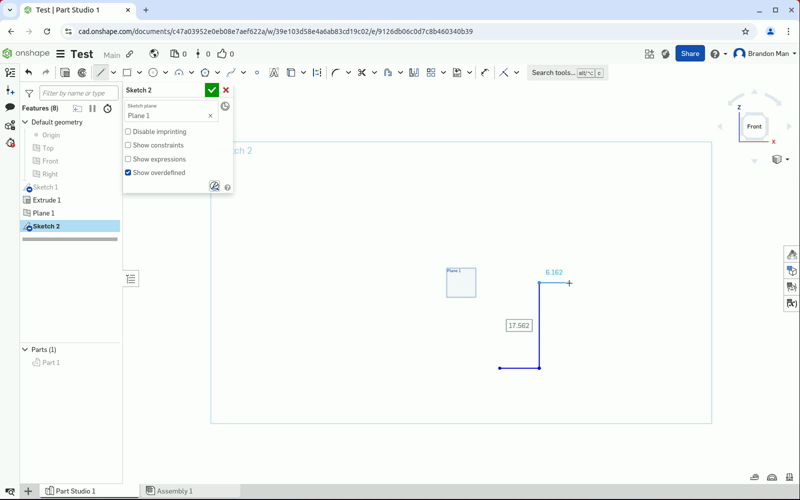
mouse_move(499, 282)
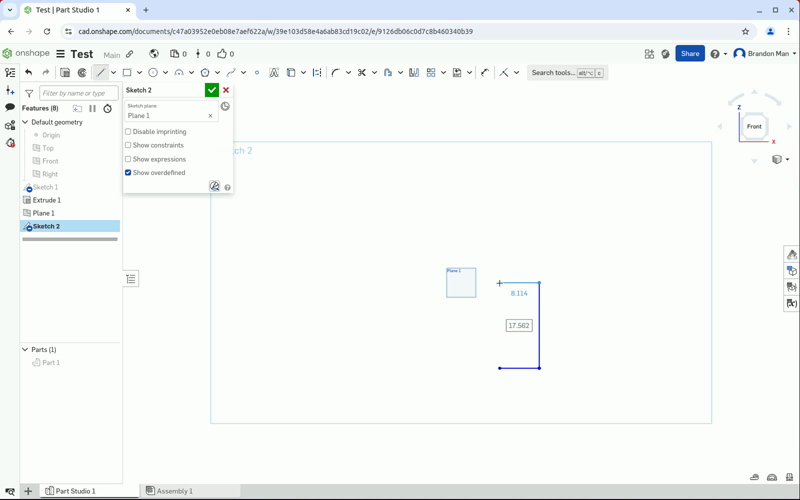
click(499, 282)
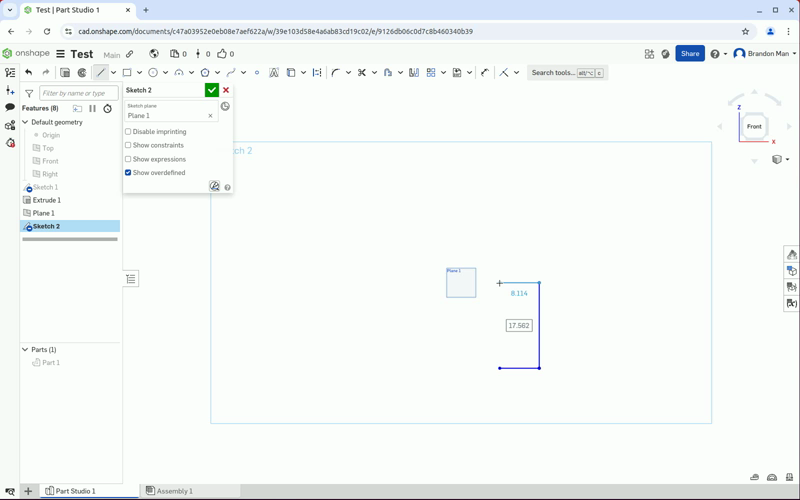
key_up(shift)
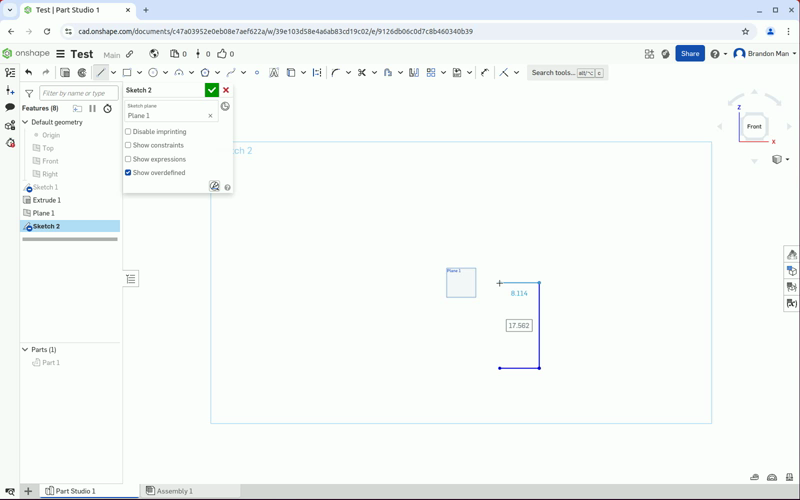
key_down(shift)
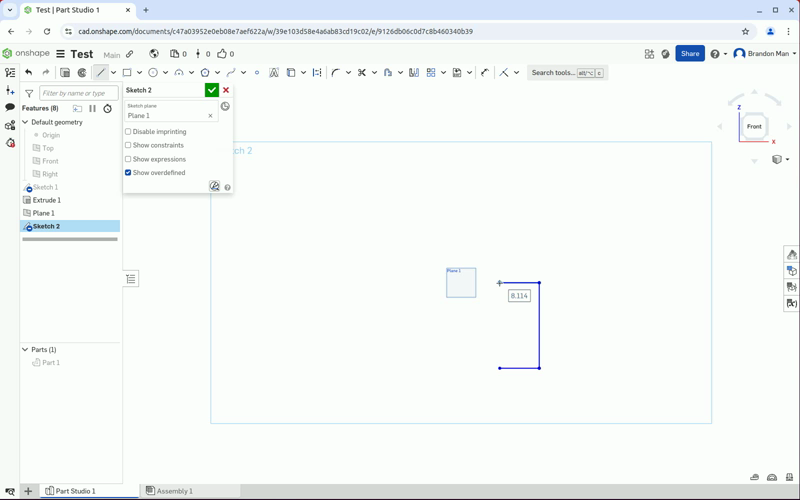
mouse_move(529, 282)
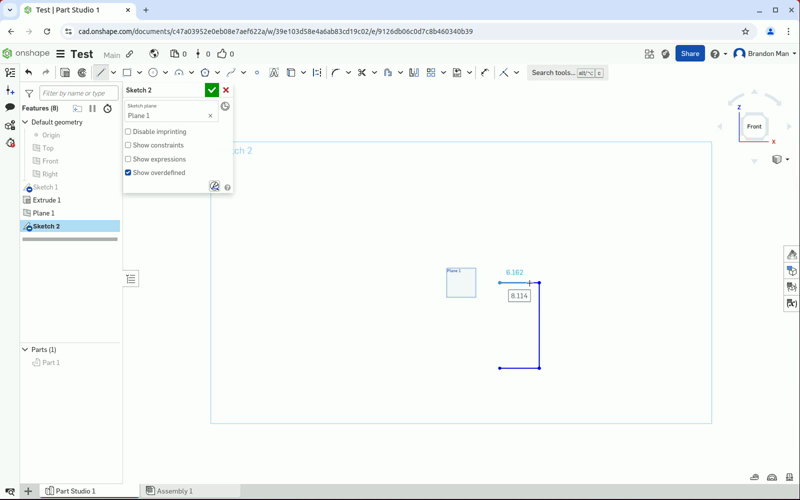
mouse_move(499, 296)
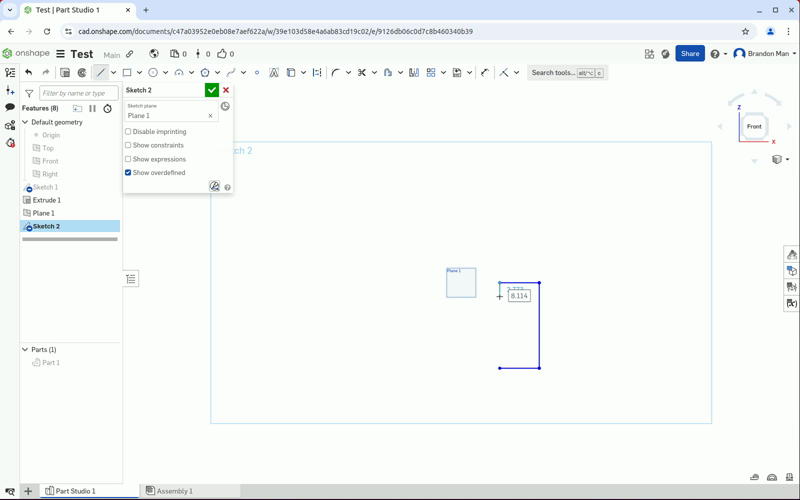
click(499, 296)
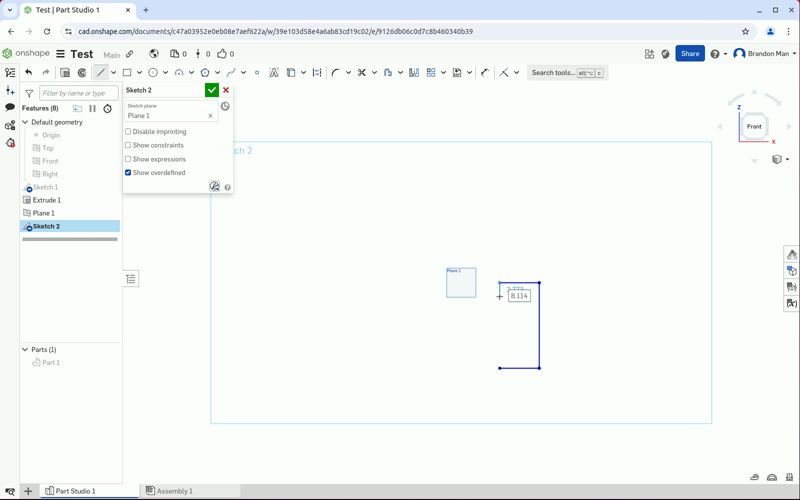
key_up(shift)
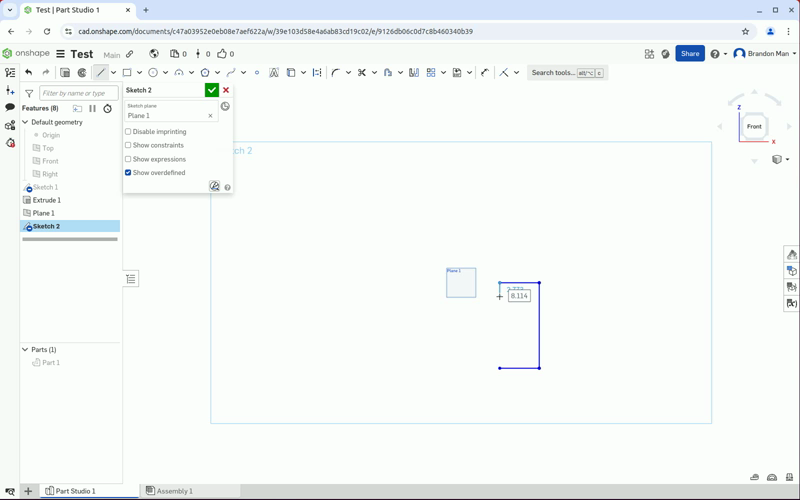
key_down(shift)
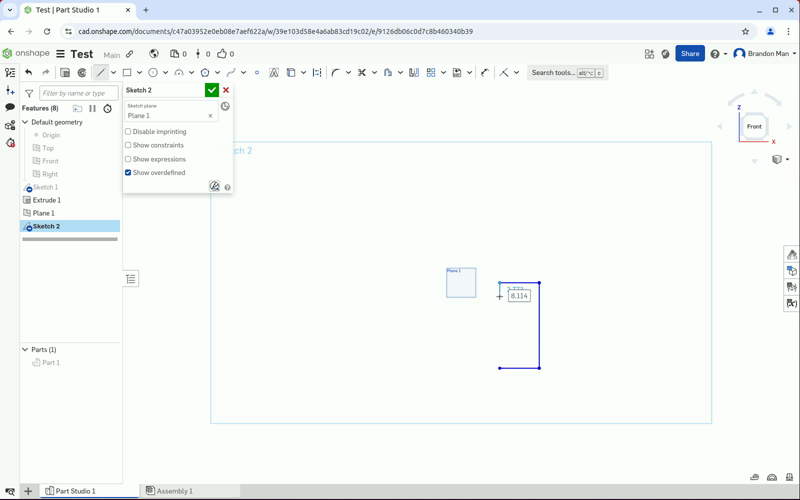
mouse_move(529, 296)
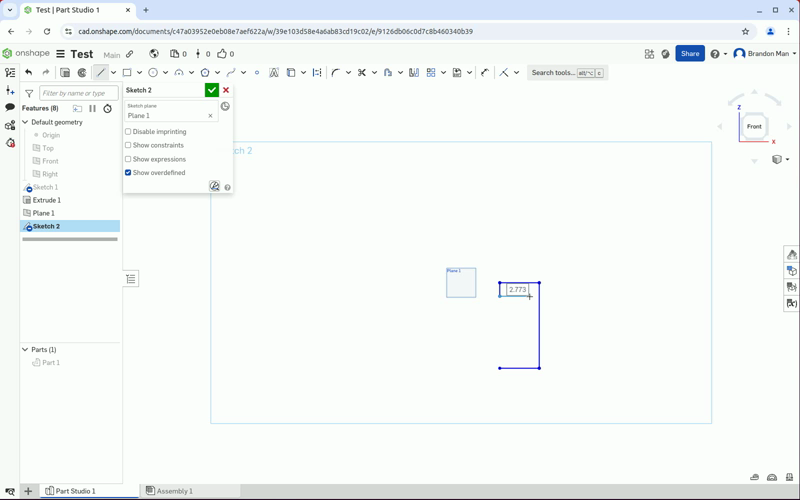
mouse_move(525, 296)
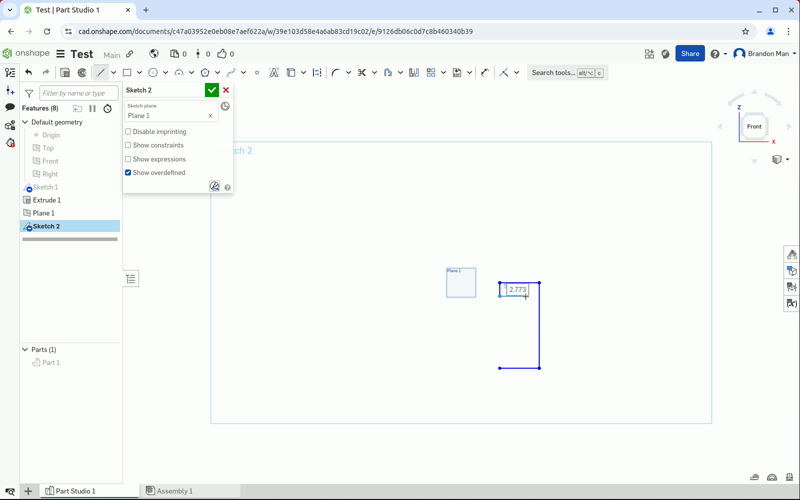
click(525, 296)
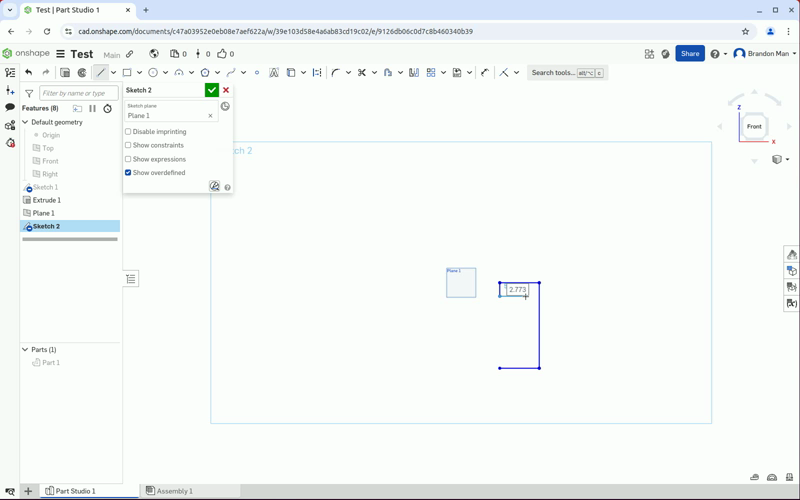
key_up(shift)
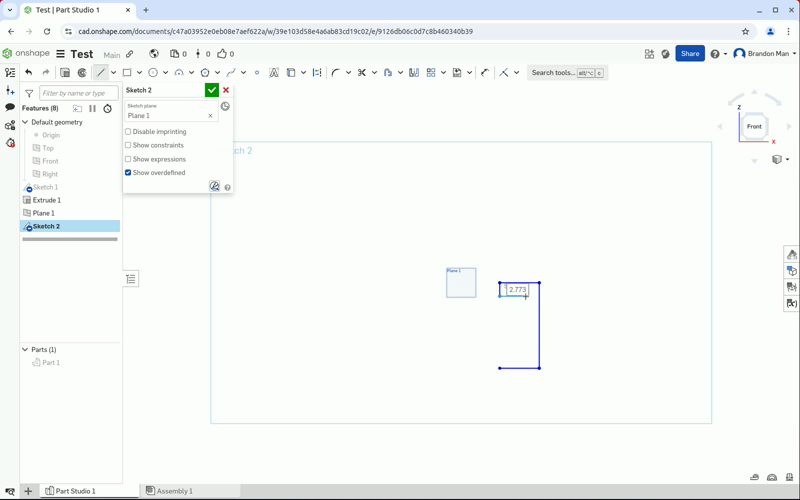
key_down(shift)
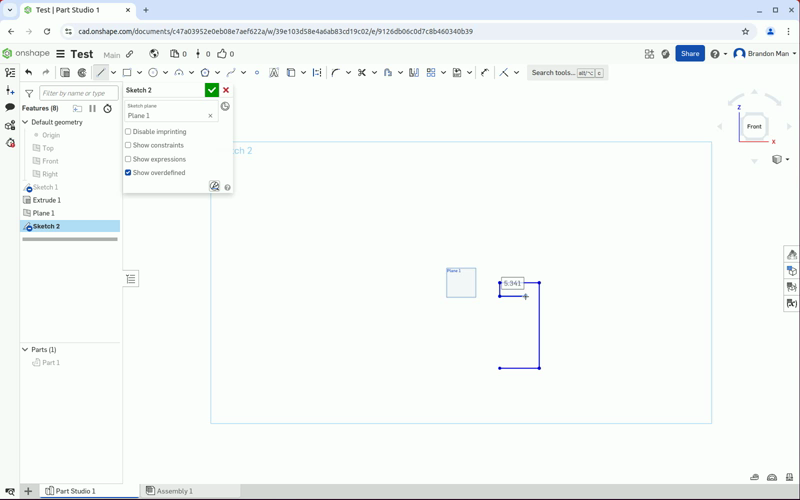
mouse_move(555, 296)
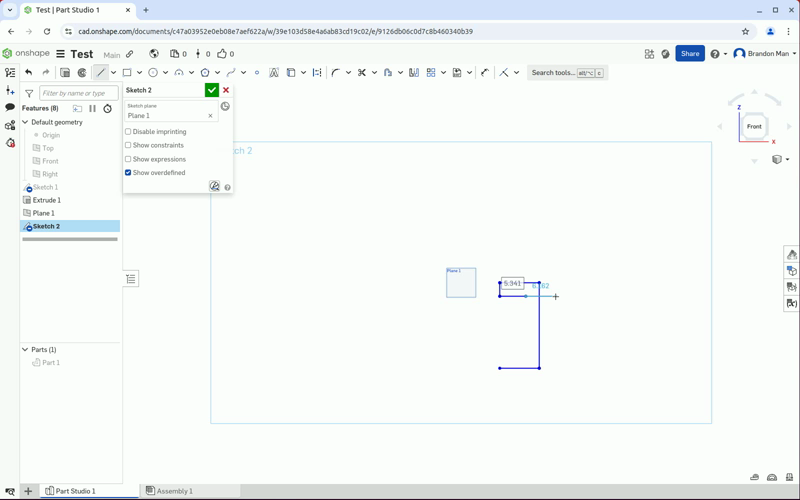
mouse_move(525, 354)
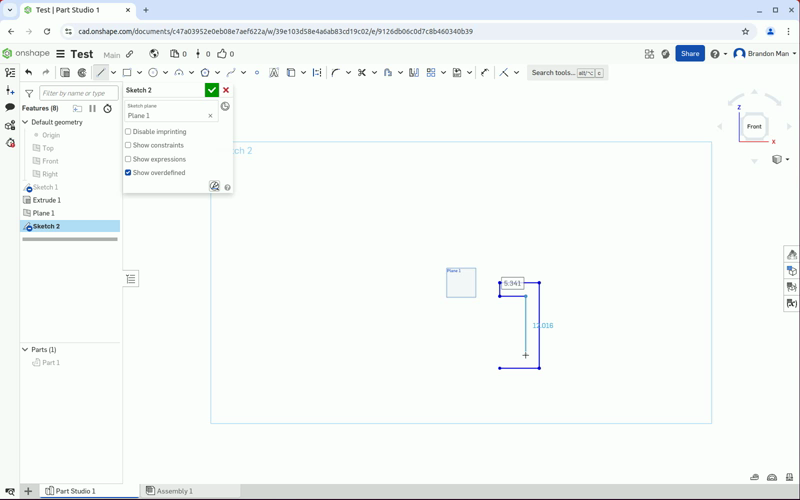
click(525, 354)
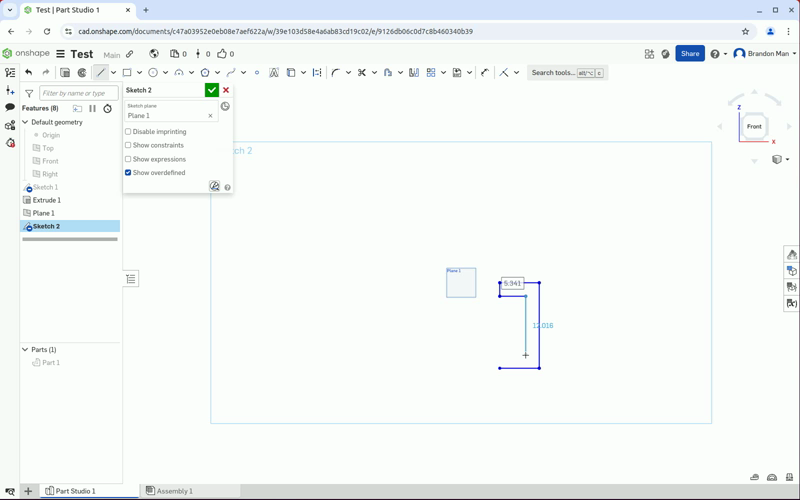
key_up(shift)
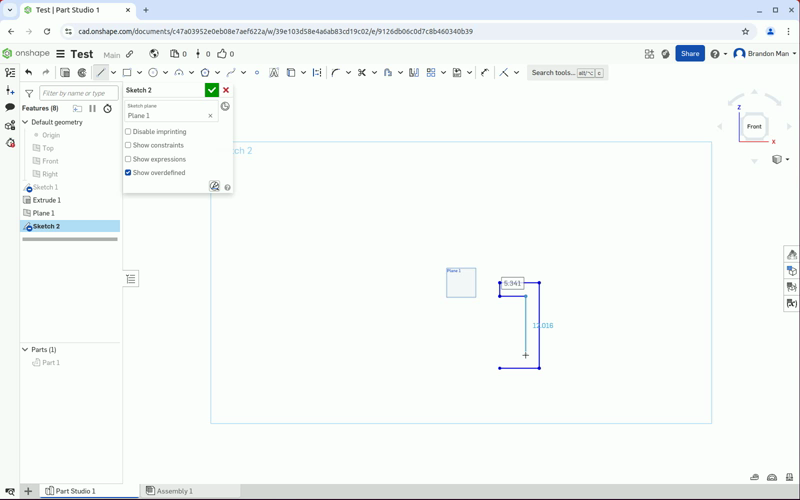
key_down(shift)
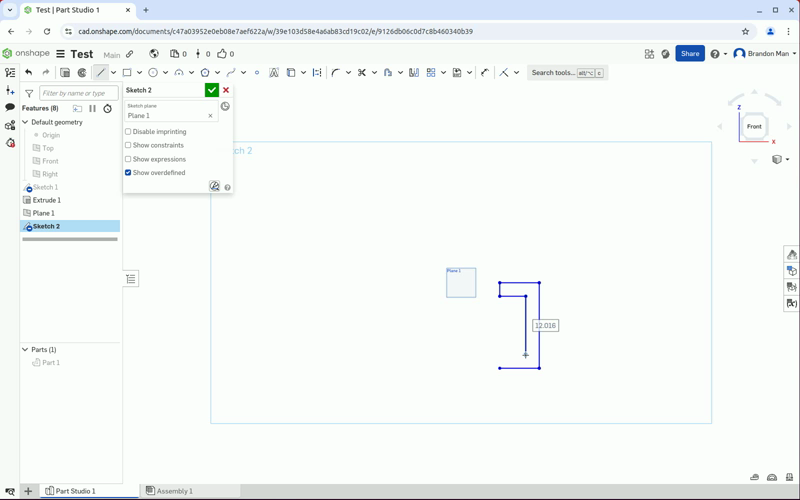
mouse_move(555, 354)
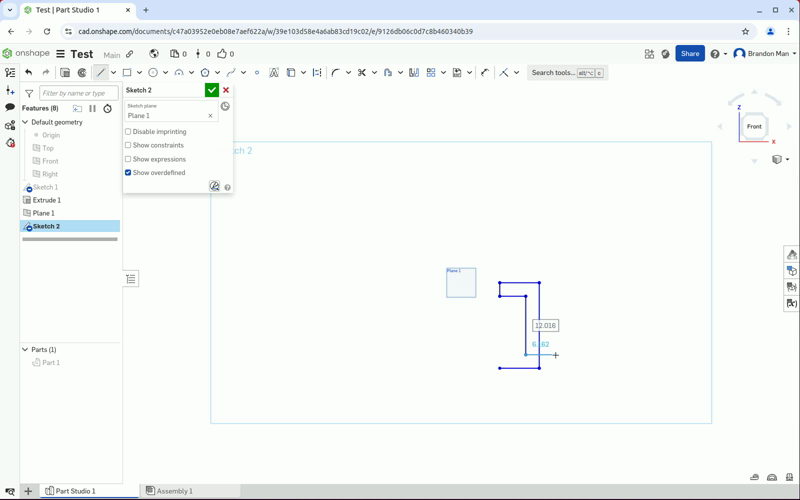
mouse_move(499, 354)
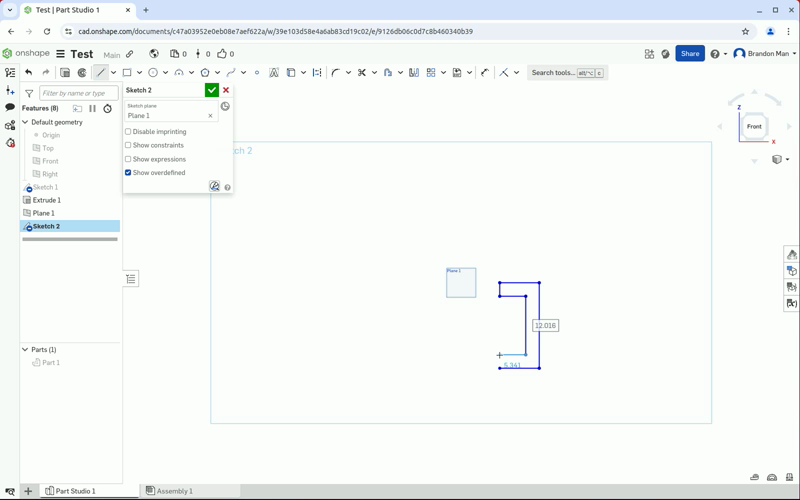
click(499, 354)
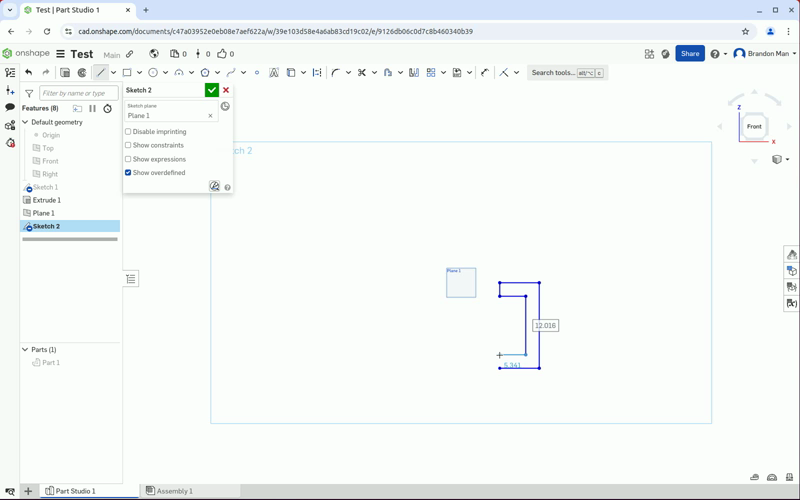
key_up(shift)
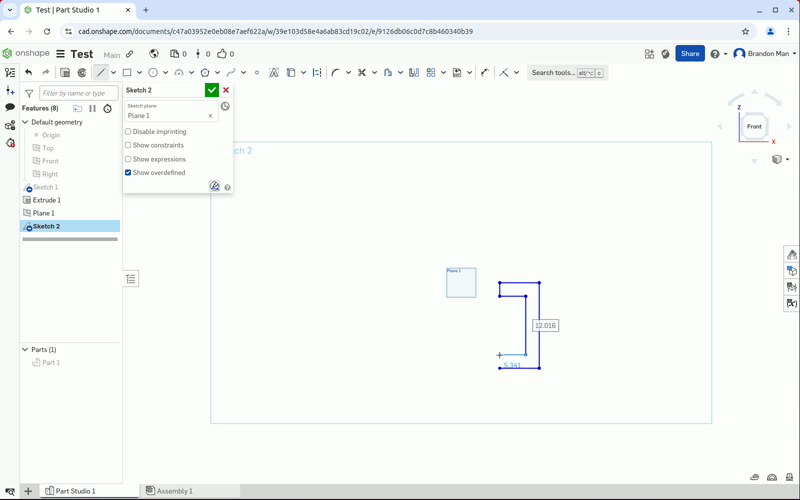
mouse_move(529, 354)
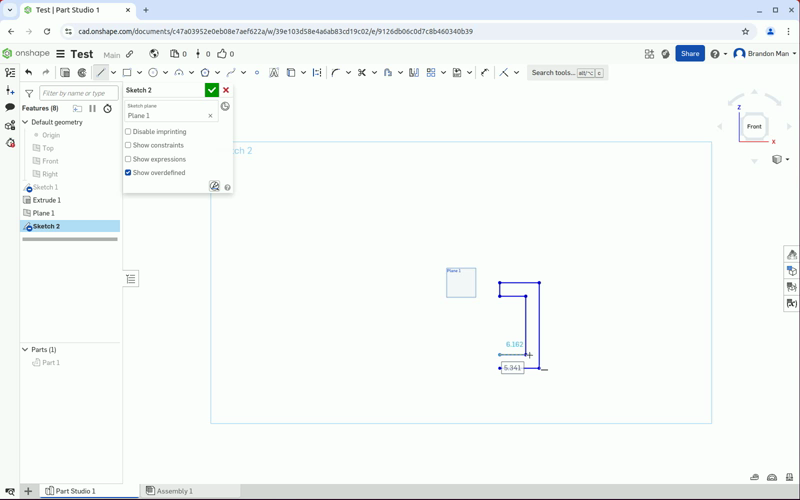
key_down(shift)
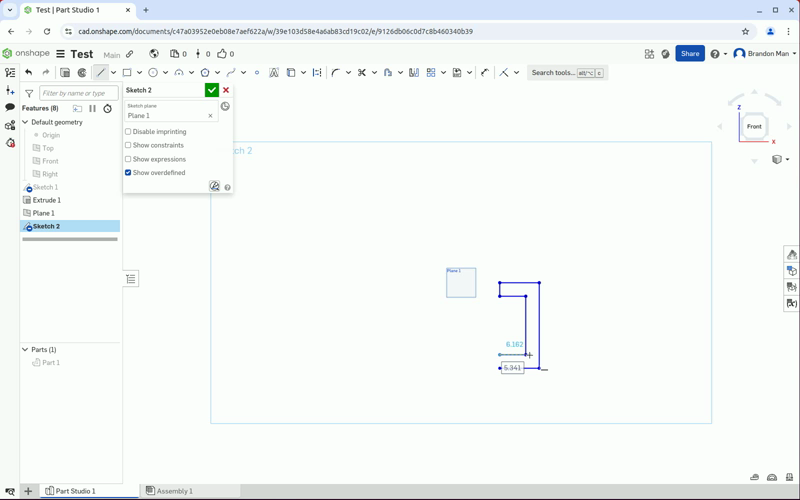
mouse_move(499, 368)
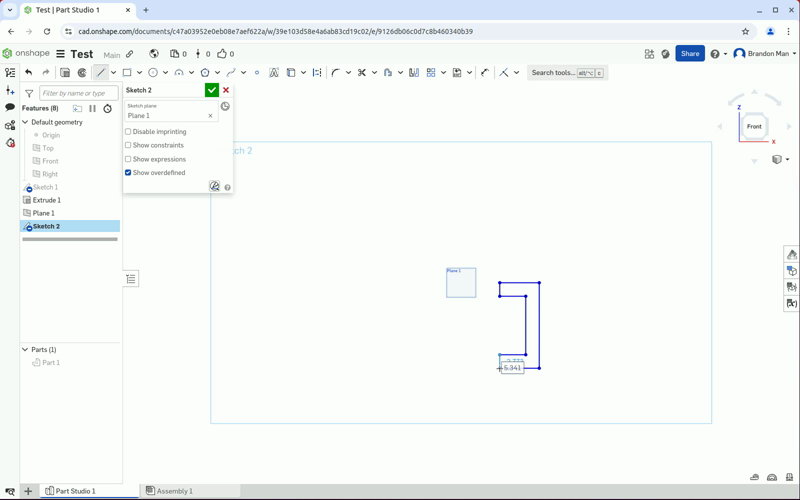
key_up(shift)
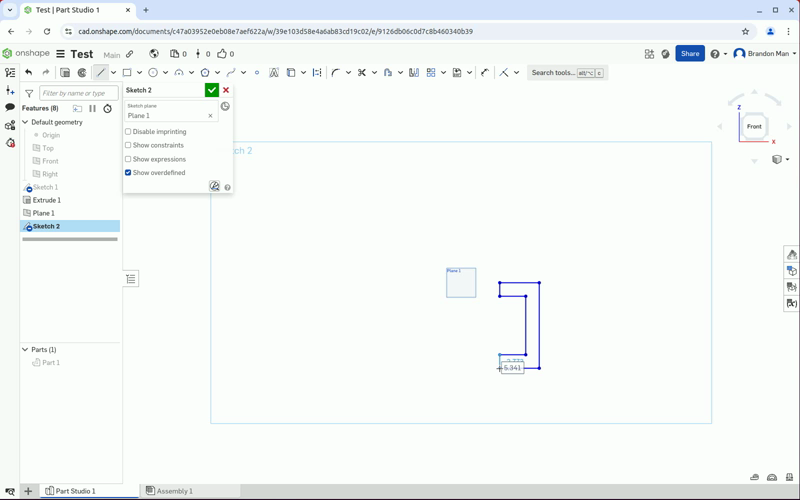
click(499, 368)
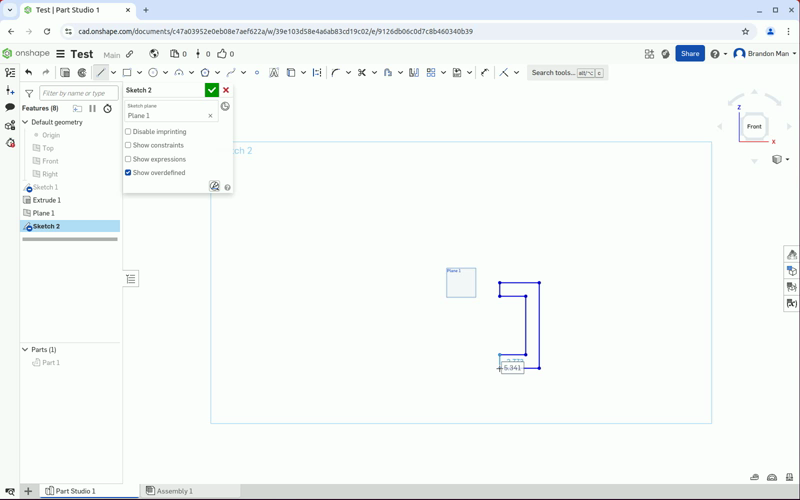
key(esc)
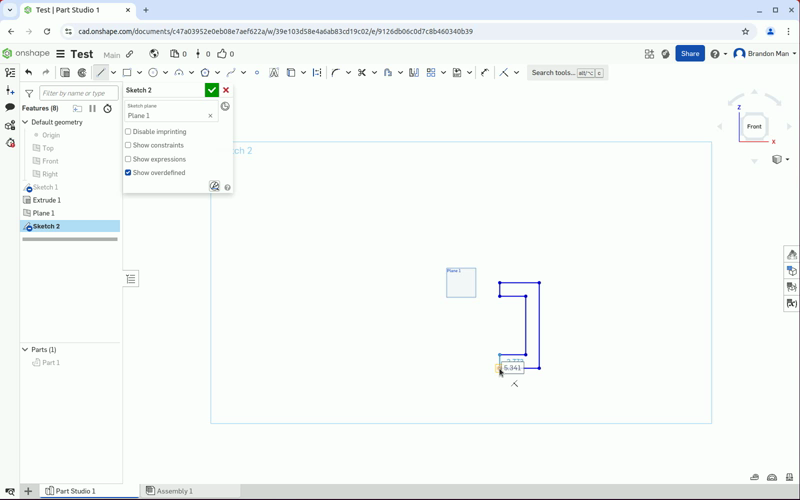
mouse_move(529, 296)
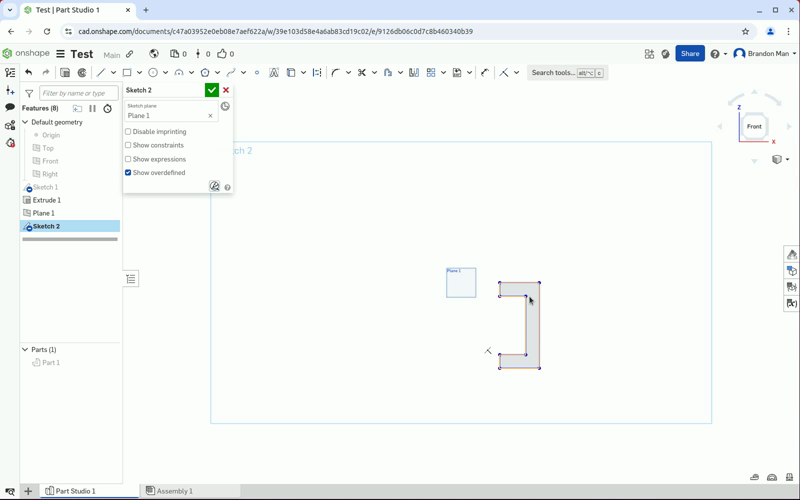
click(529, 296)
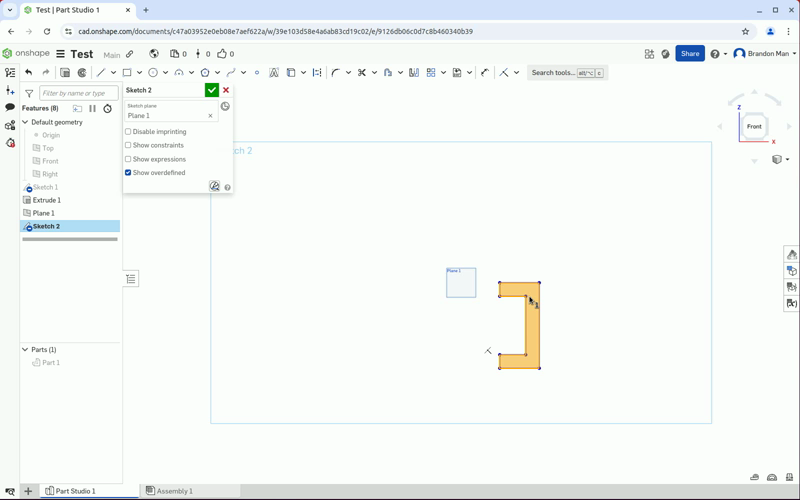
mouse_move(73, 352)
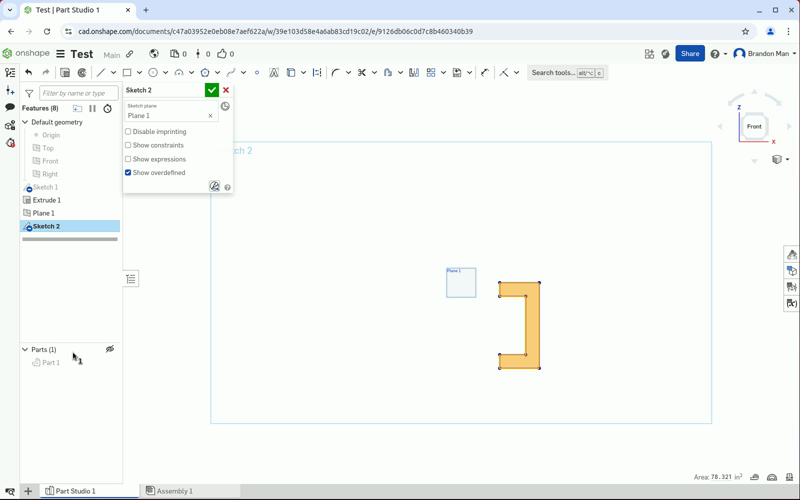
key(shift+y)
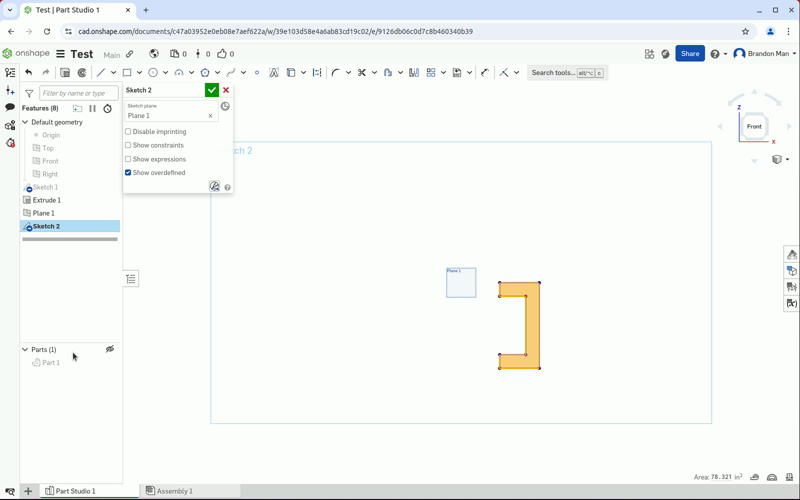
key(shift+e)
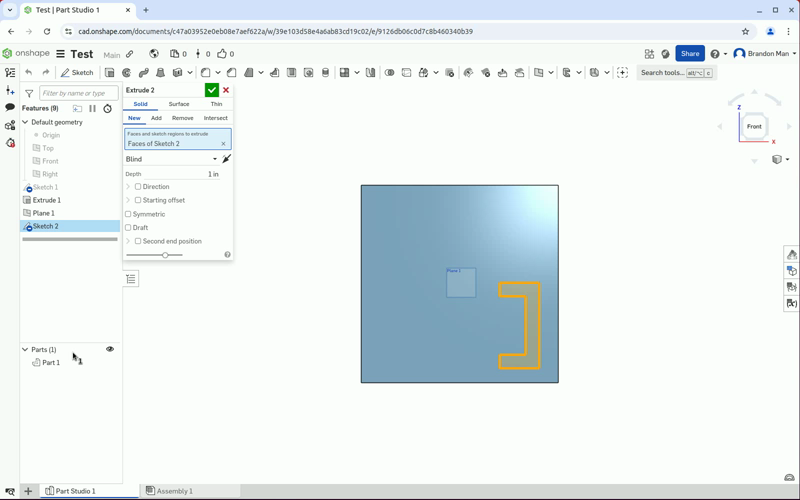
mouse_move(143, 106)
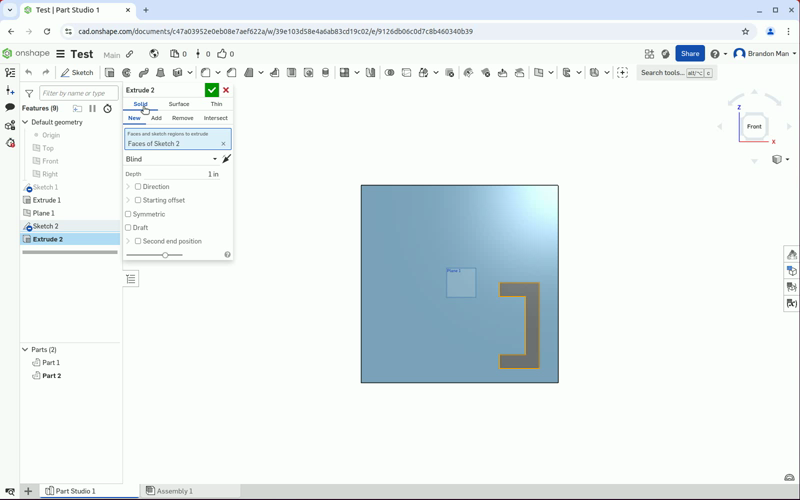
click(143, 106)
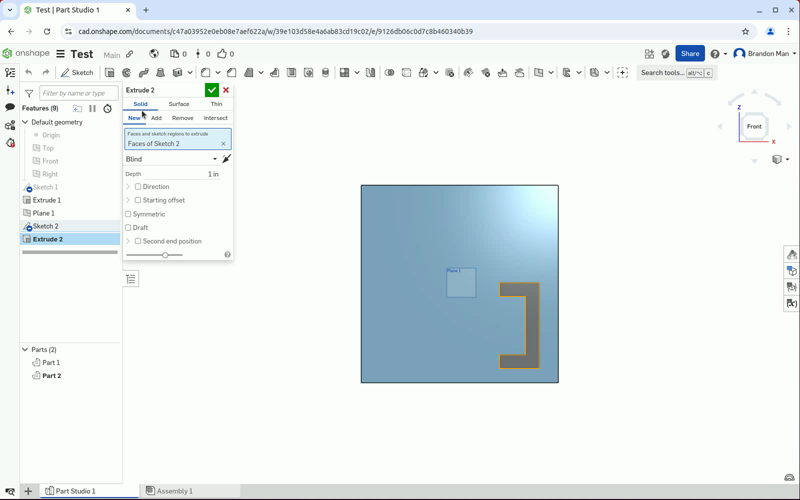
mouse_move(137, 120)
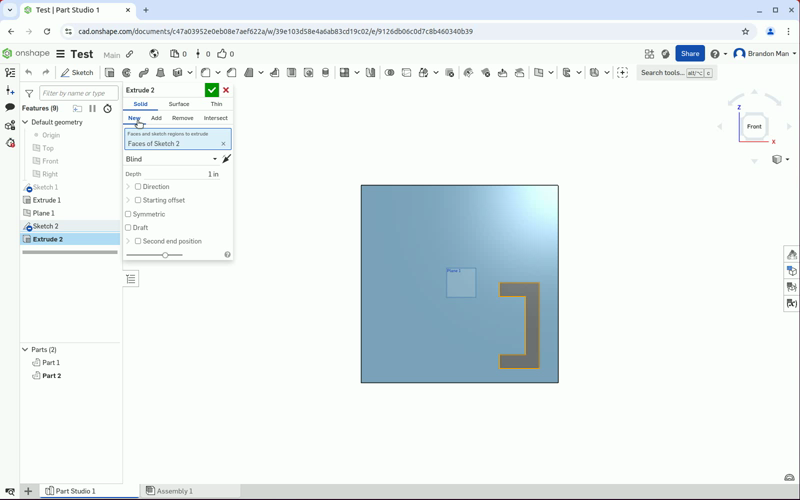
click(137, 120)
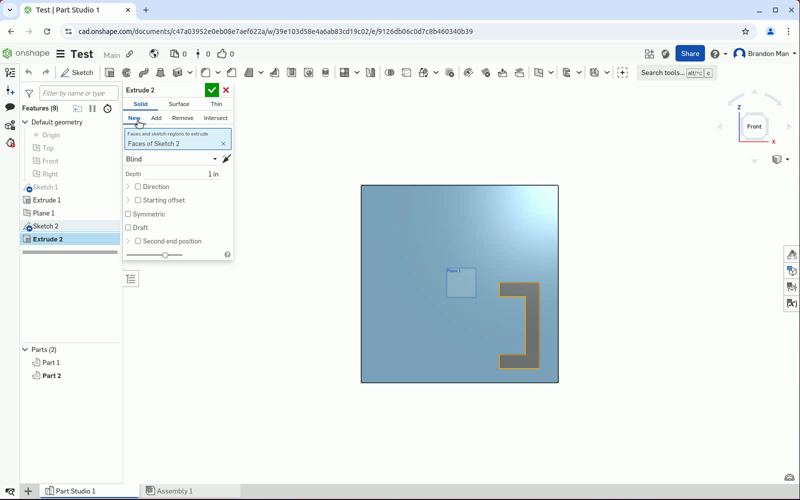
key(tab, 4)
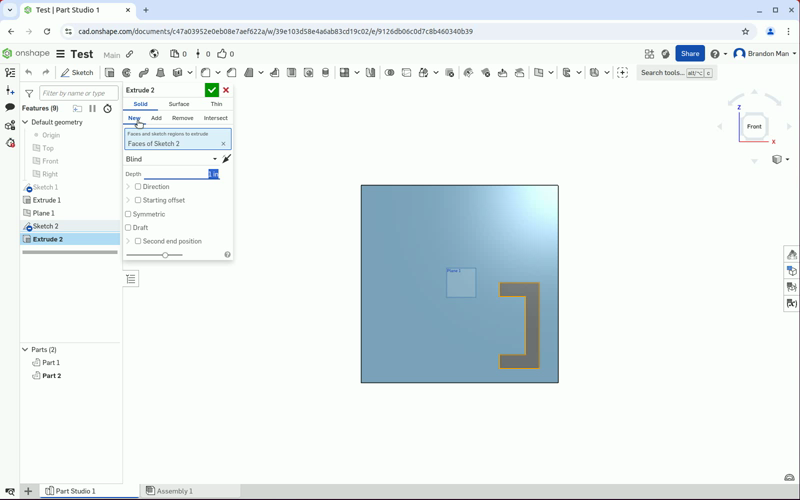
text(20.46)
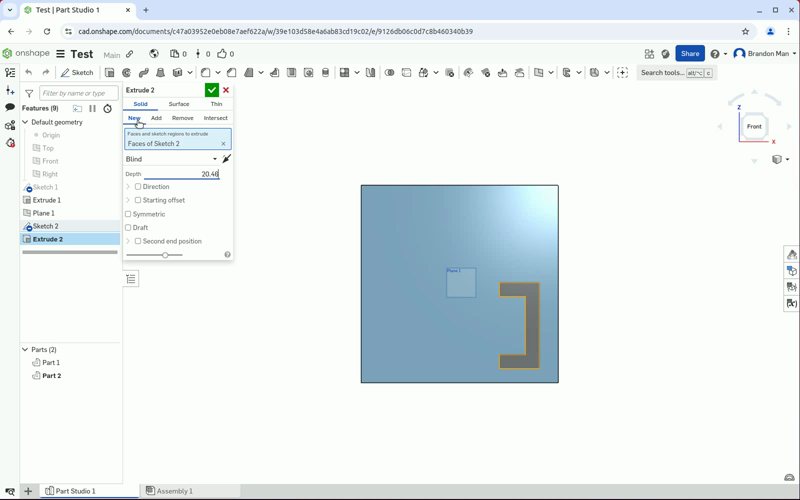
key(enter)
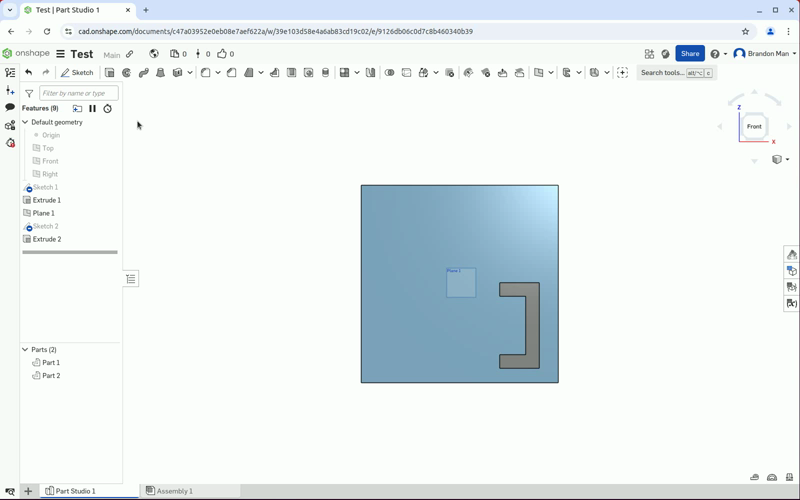
key(shift+h)
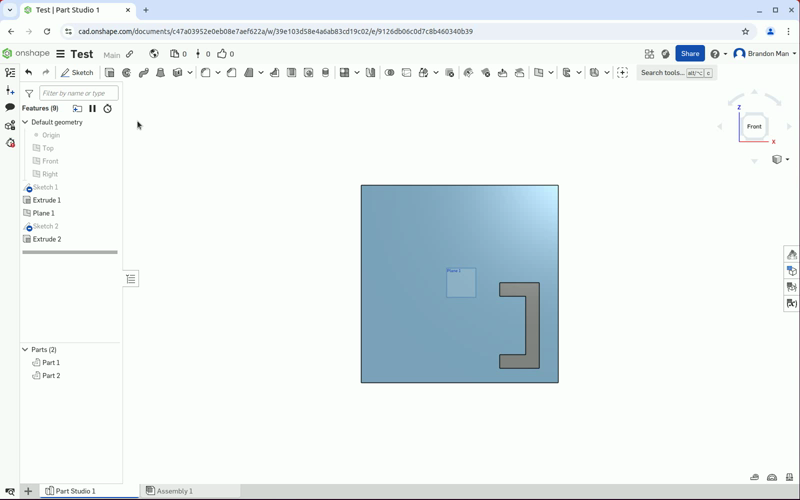
key(shift+h)
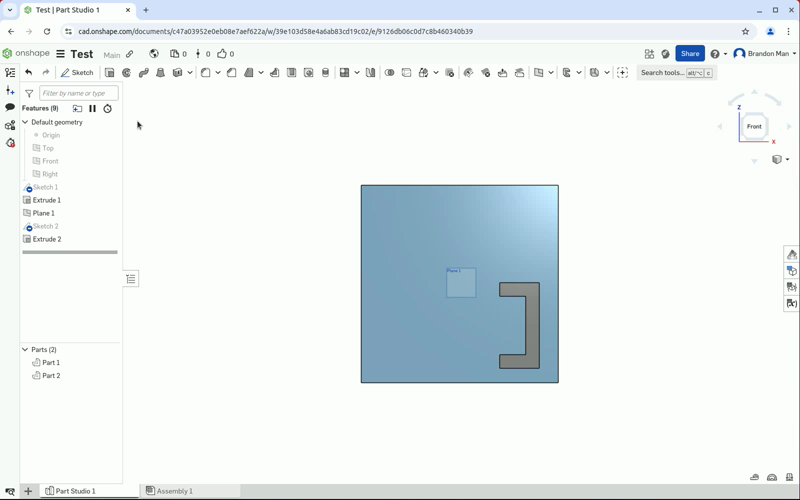
mouse_move(73, 189)
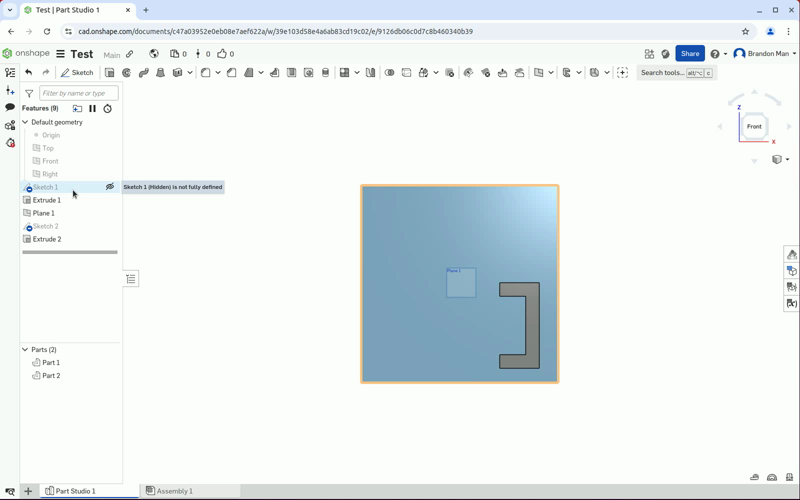
click(73, 189)
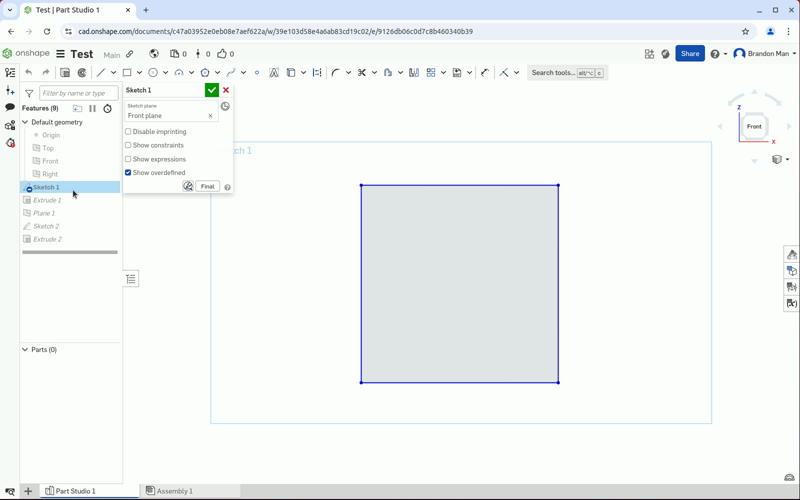
mouse_move(229, 92)
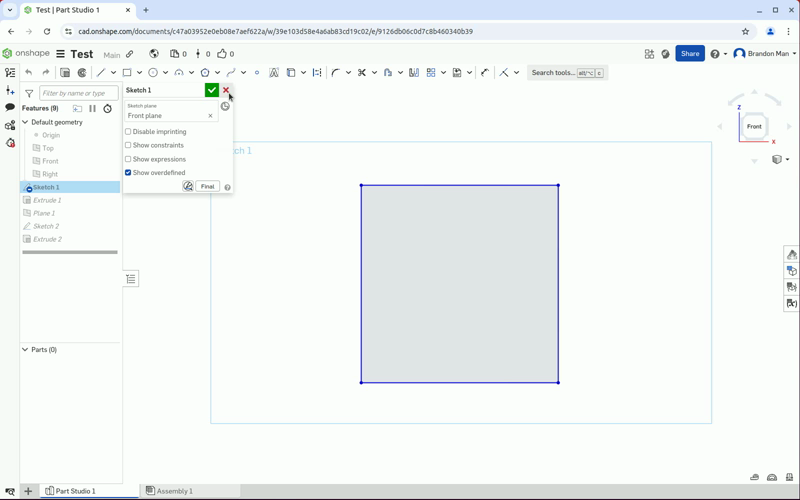
click(229, 92)
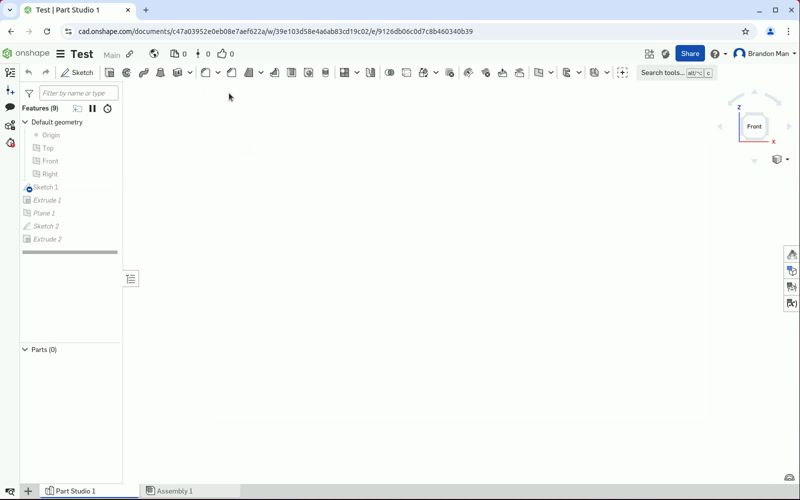
key(shift+s)
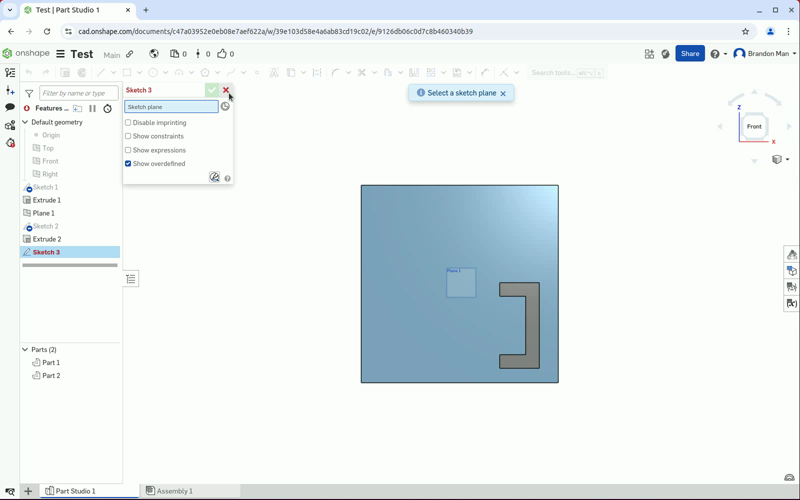
mouse_move(73, 215)
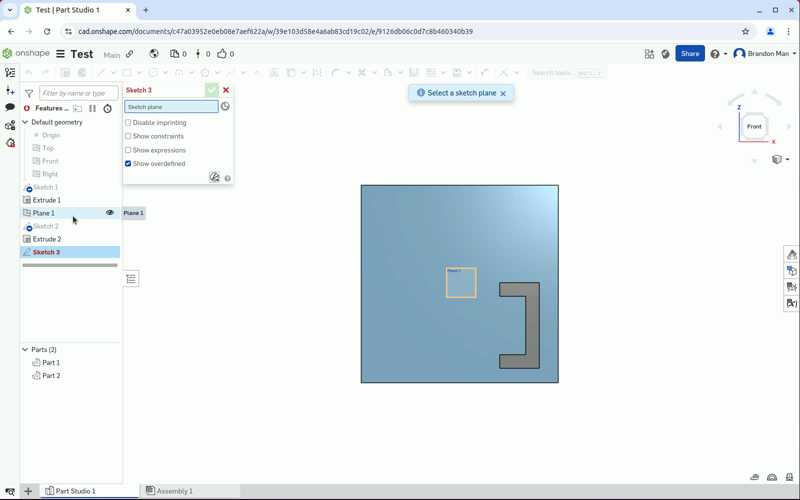
click(73, 215)
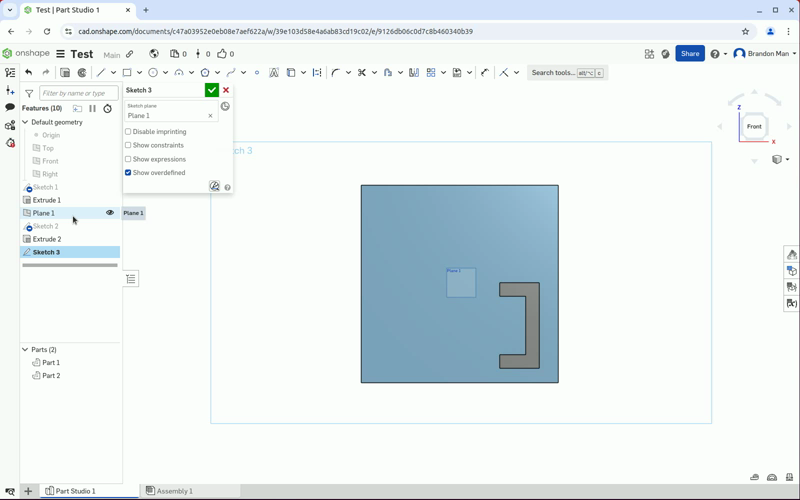
mouse_move(73, 352)
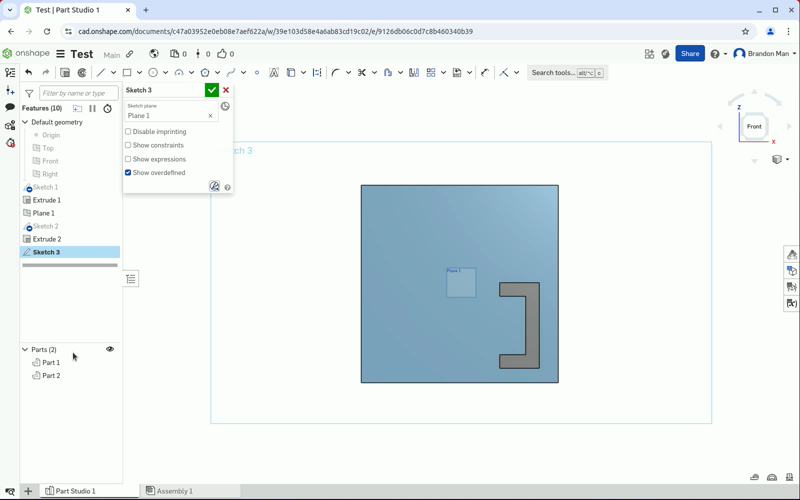
key(y)
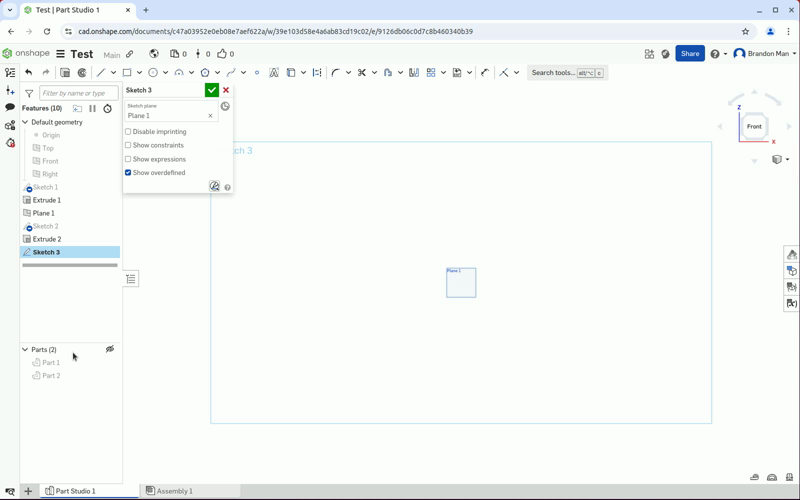
key(l)
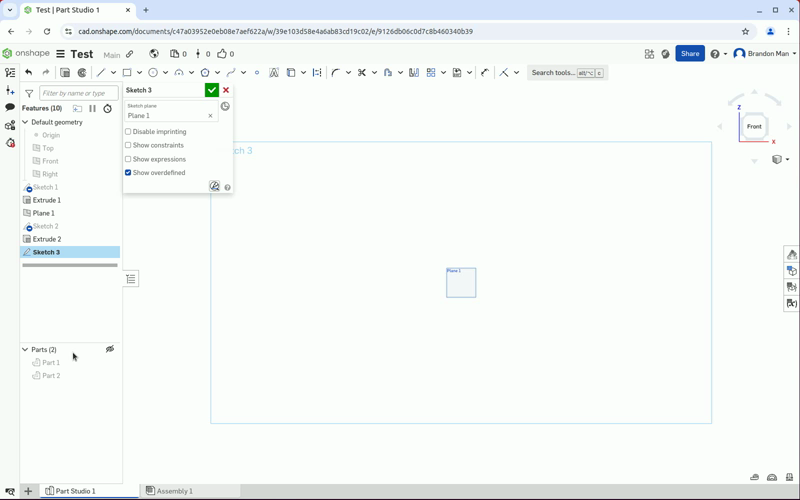
key_down(shift)
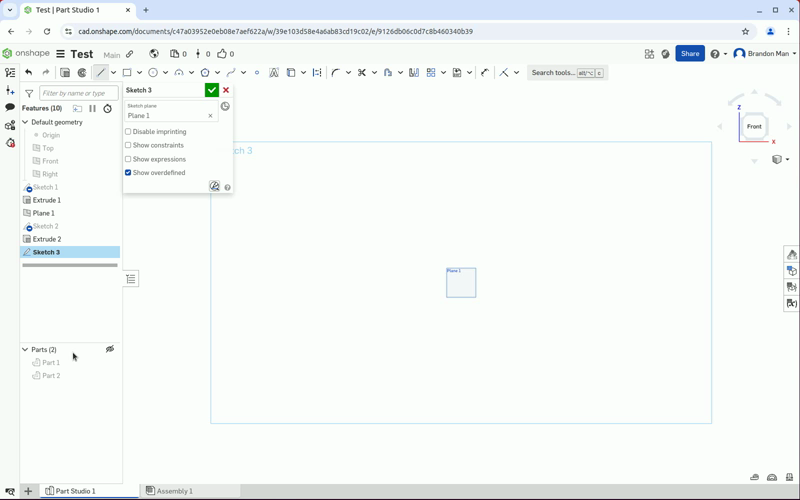
mouse_move(382, 368)
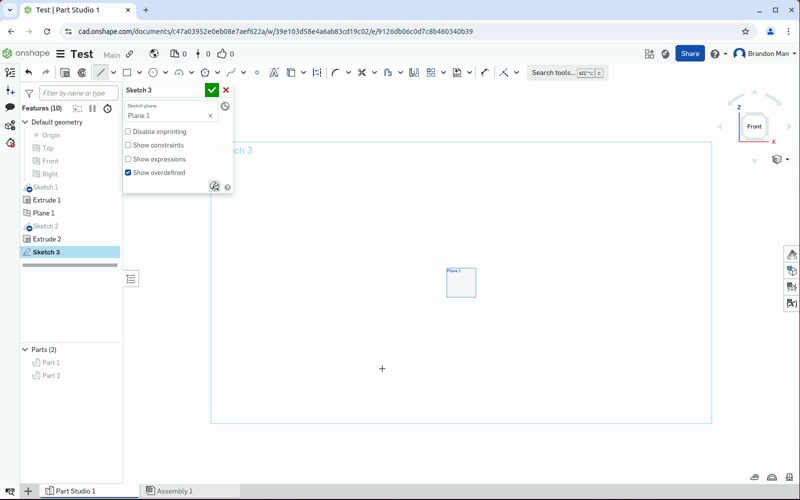
click(382, 368)
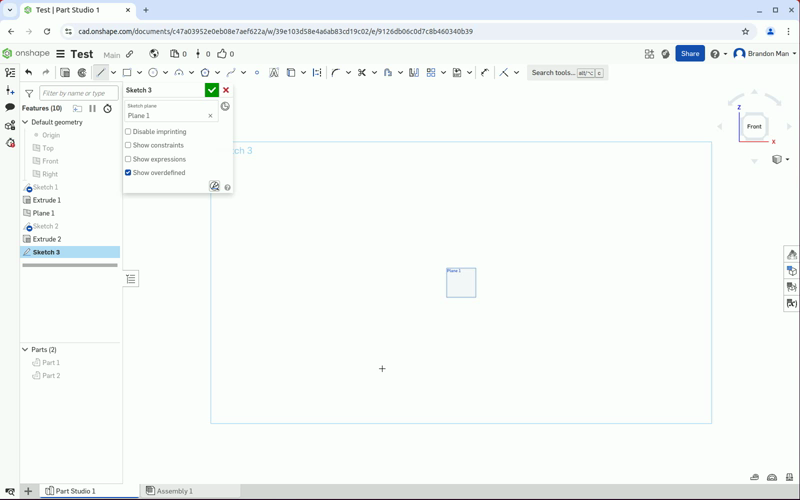
key_up(shift)
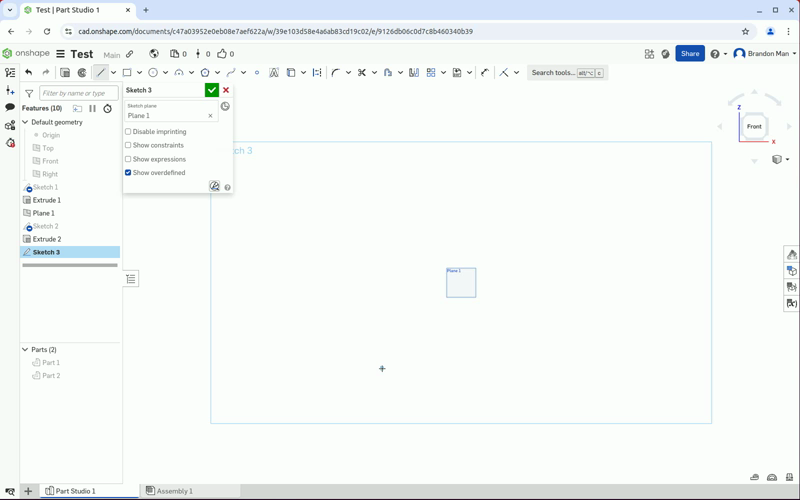
key_down(shift)
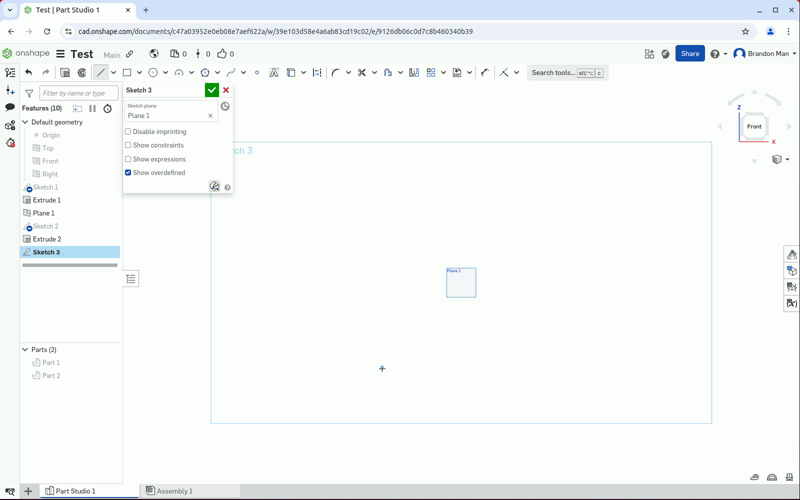
mouse_move(412, 368)
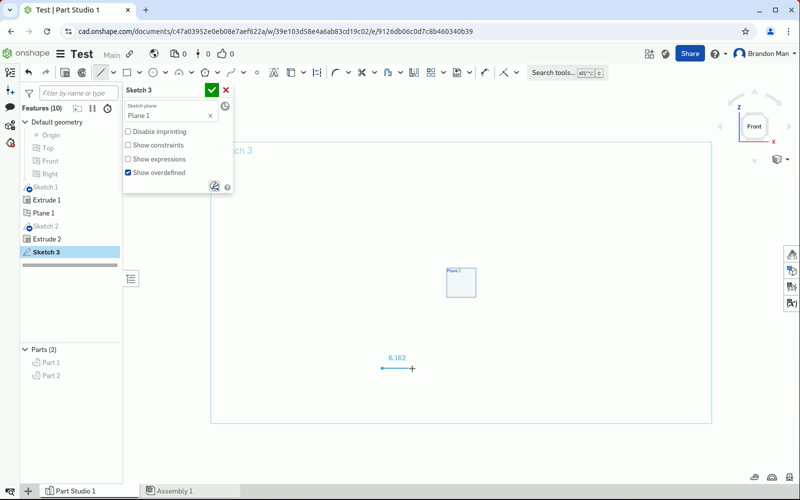
mouse_move(422, 368)
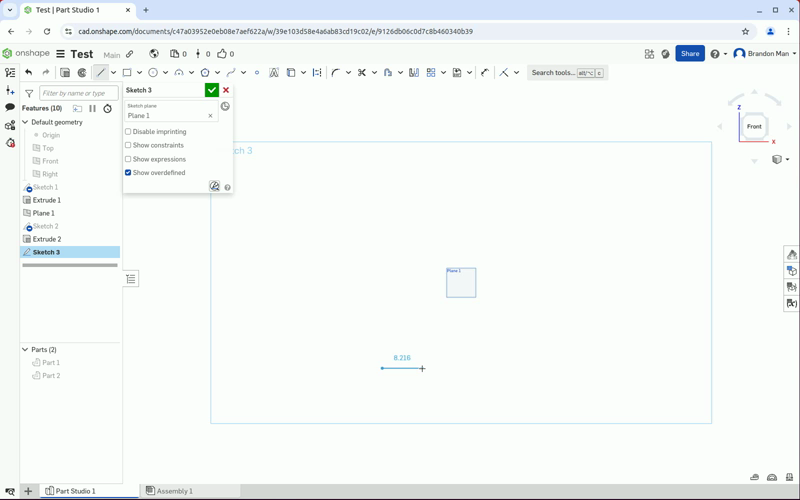
click(422, 368)
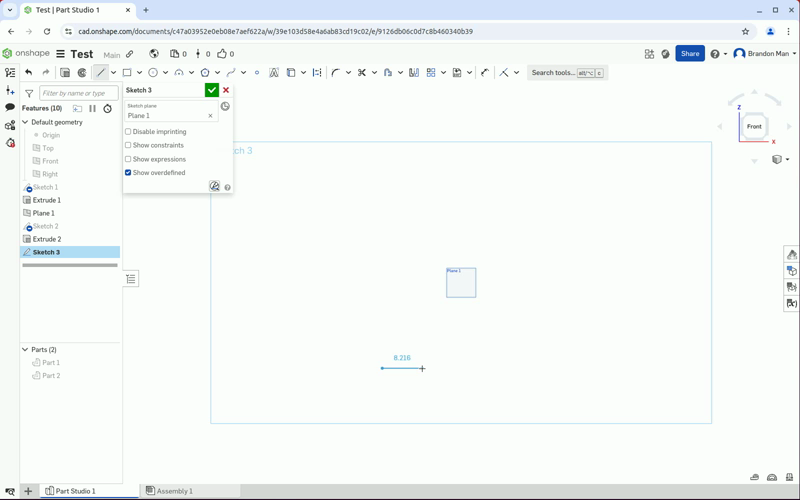
key_up(shift)
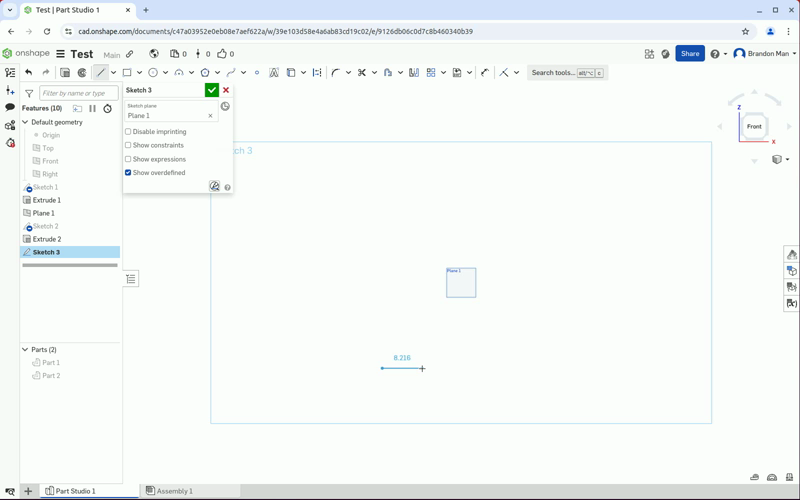
key_down(shift)
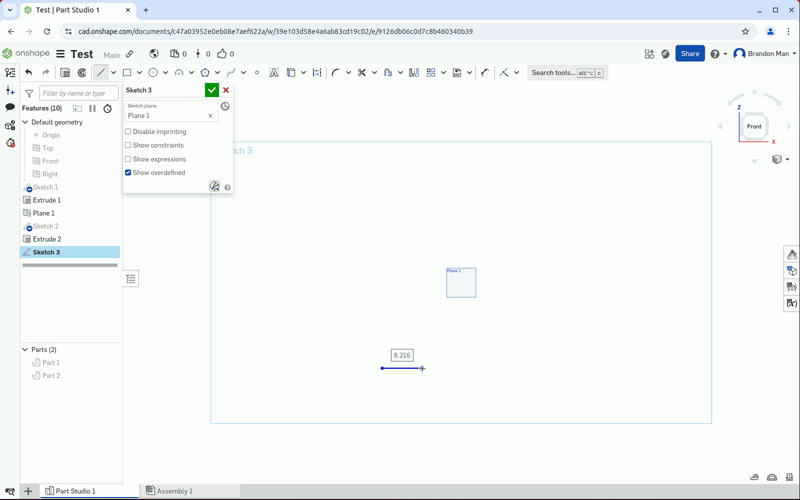
mouse_move(452, 368)
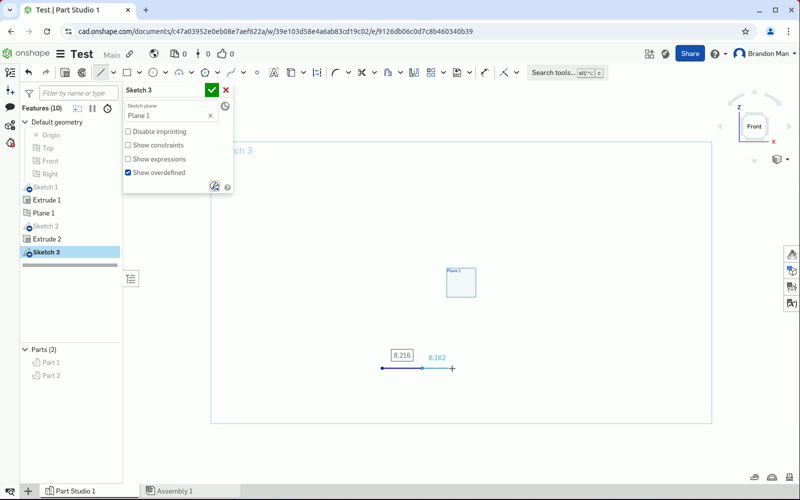
mouse_move(422, 354)
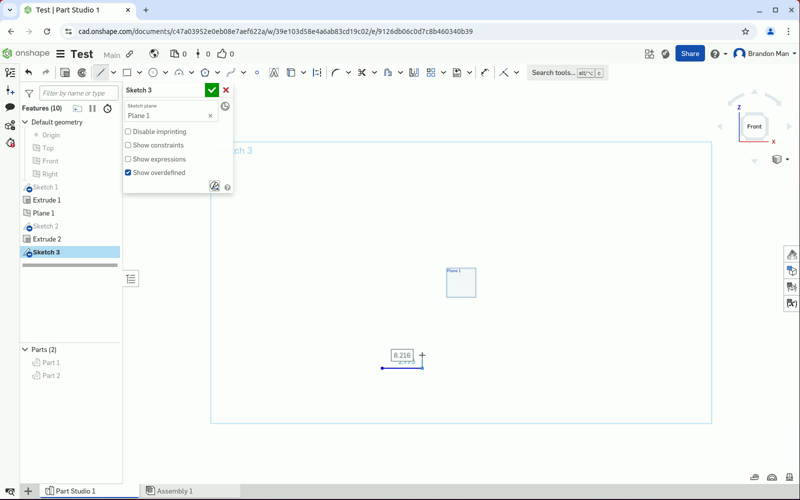
click(422, 354)
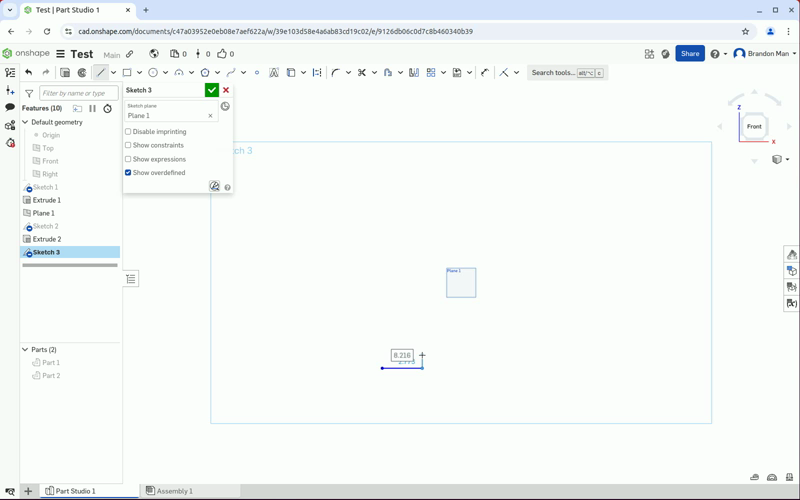
key_up(shift)
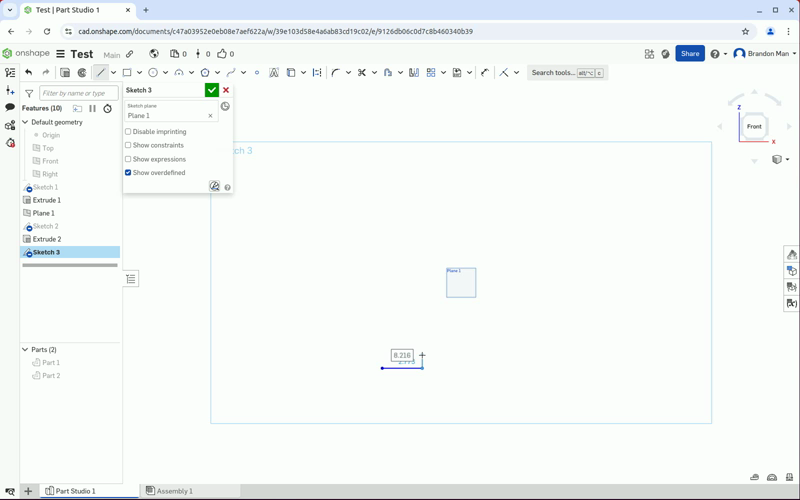
key_down(shift)
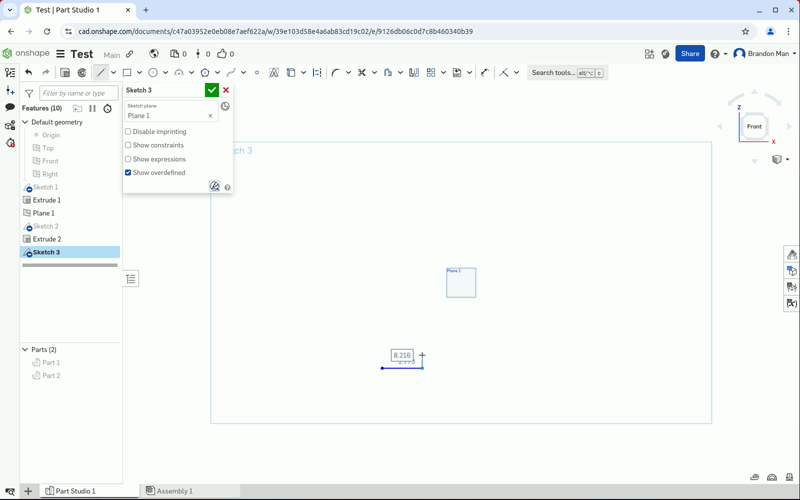
mouse_move(452, 354)
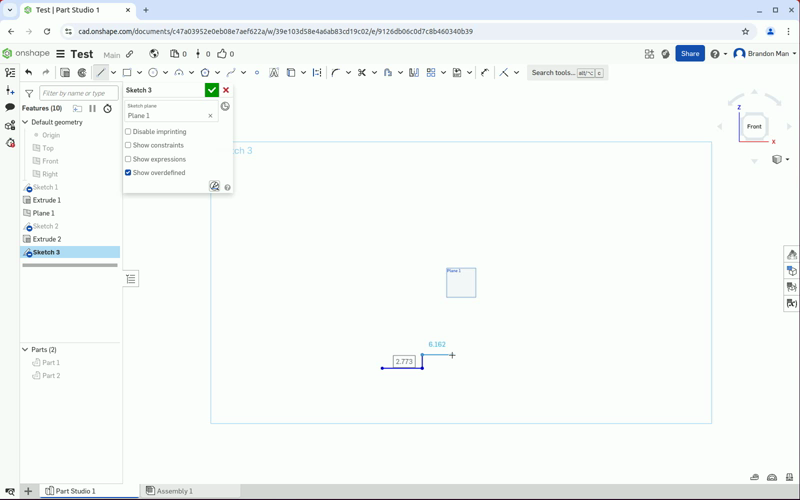
mouse_move(395, 354)
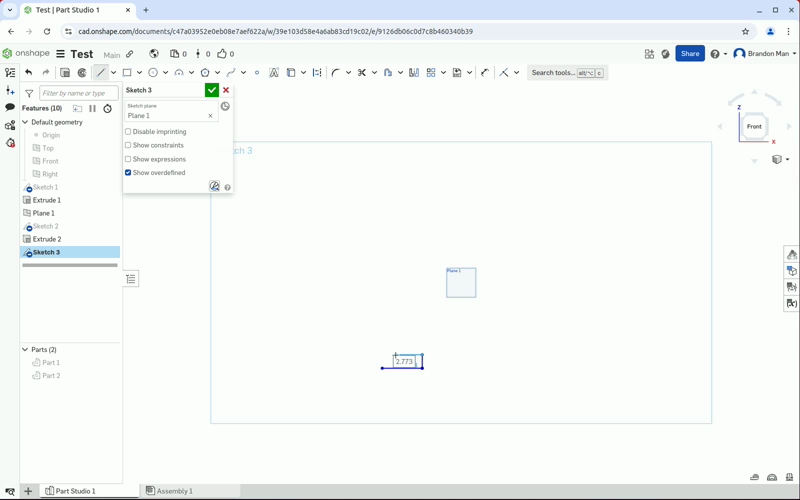
click(395, 354)
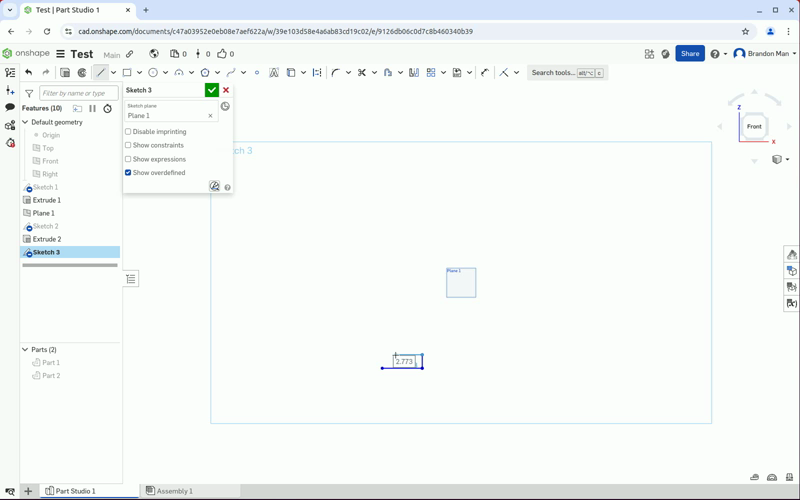
key_up(shift)
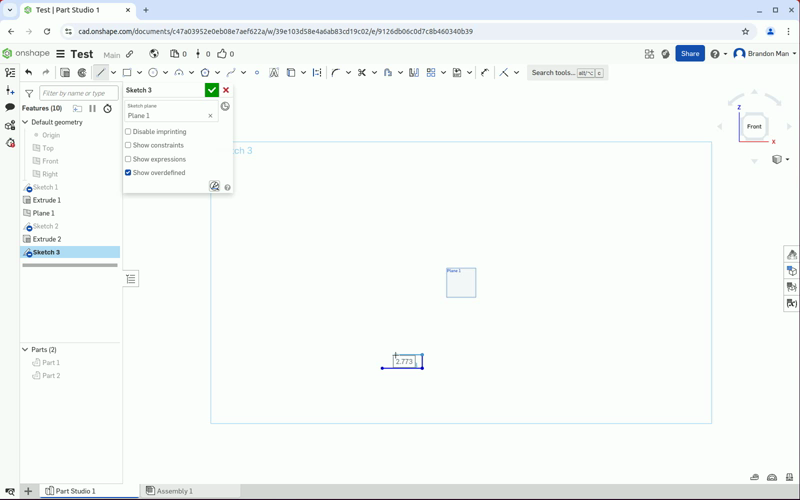
key_down(shift)
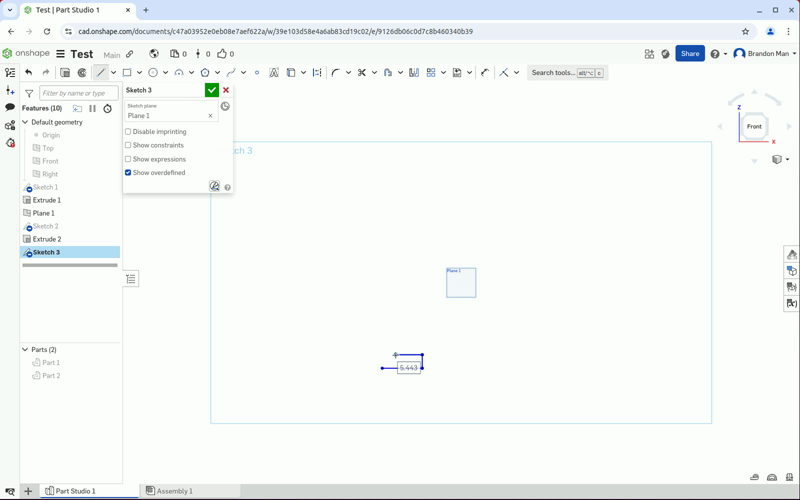
mouse_move(425, 354)
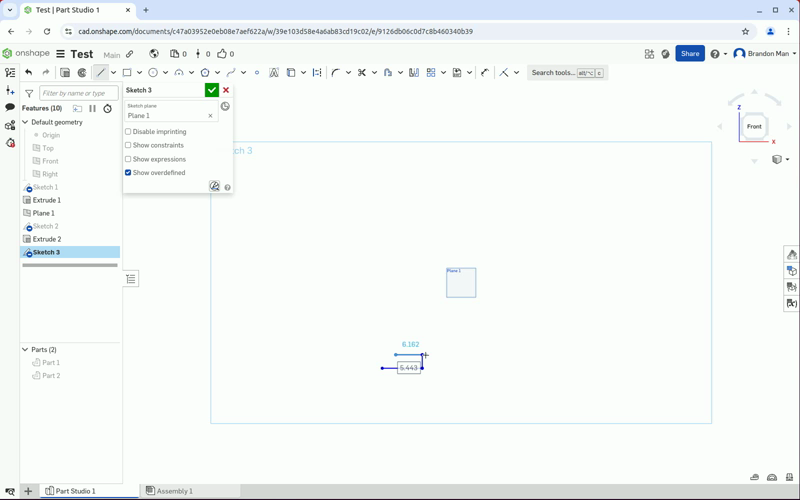
mouse_move(395, 296)
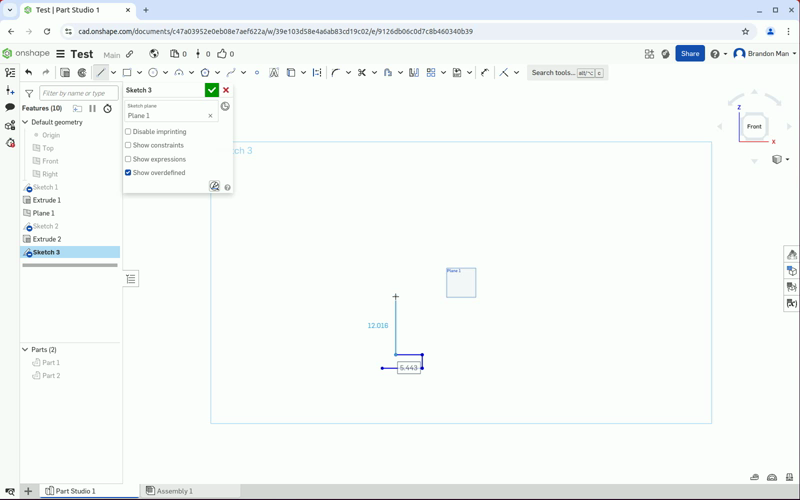
click(395, 296)
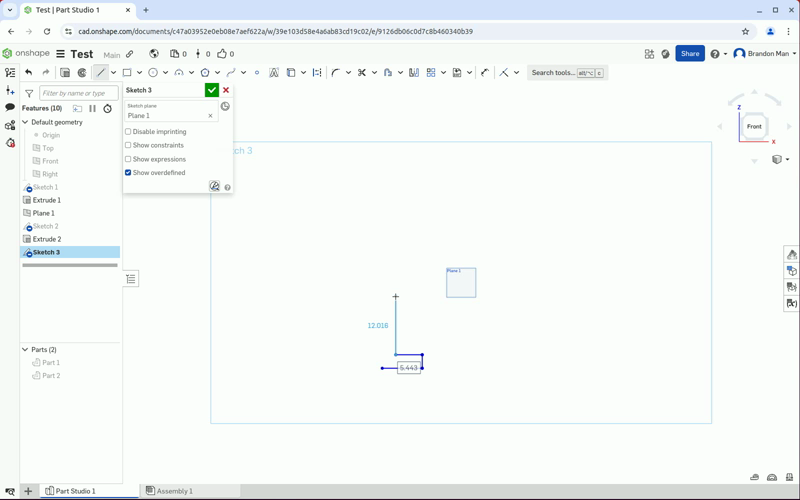
key_up(shift)
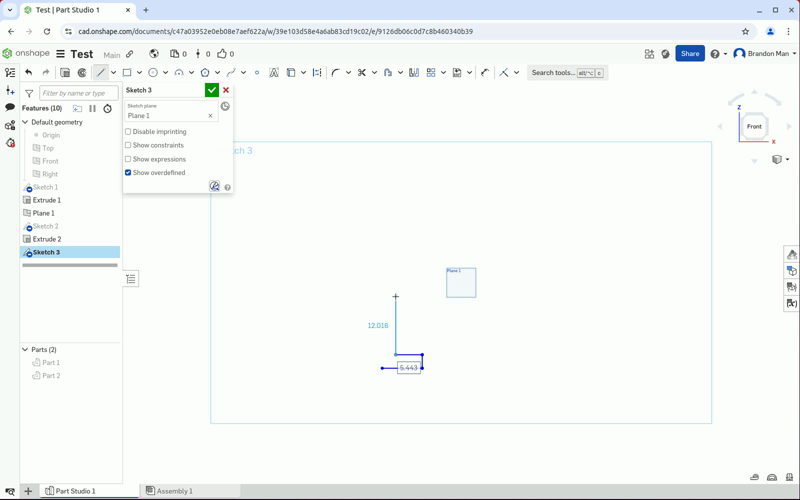
key_down(shift)
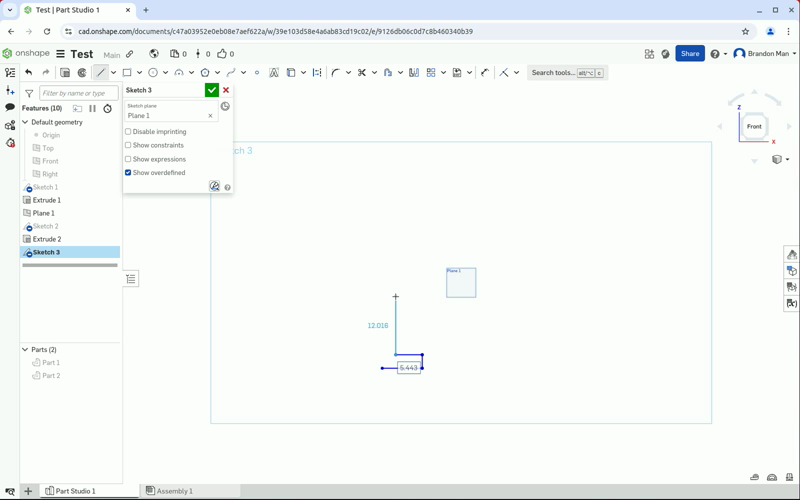
mouse_move(425, 296)
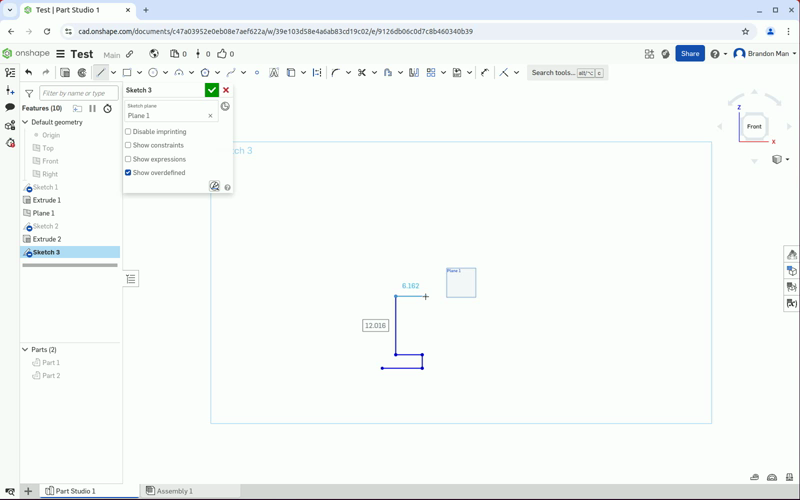
mouse_move(422, 296)
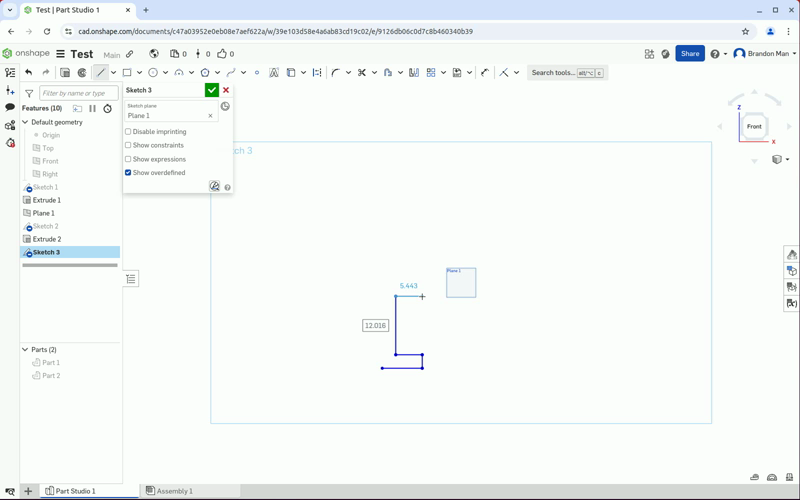
click(422, 296)
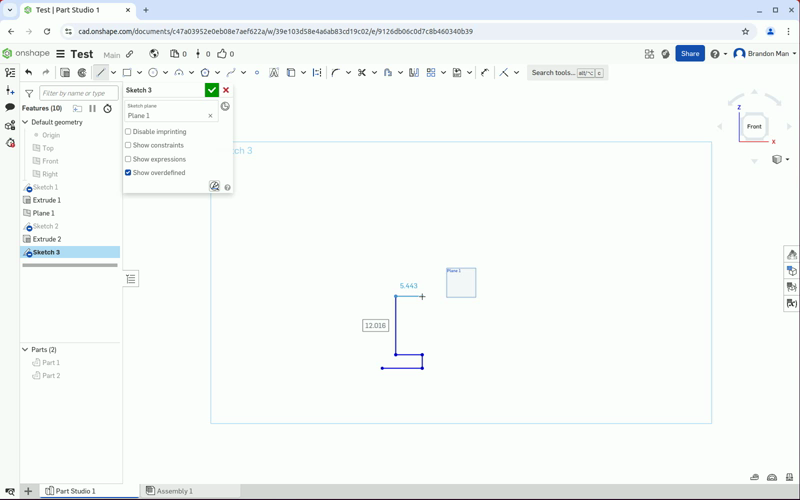
key_up(shift)
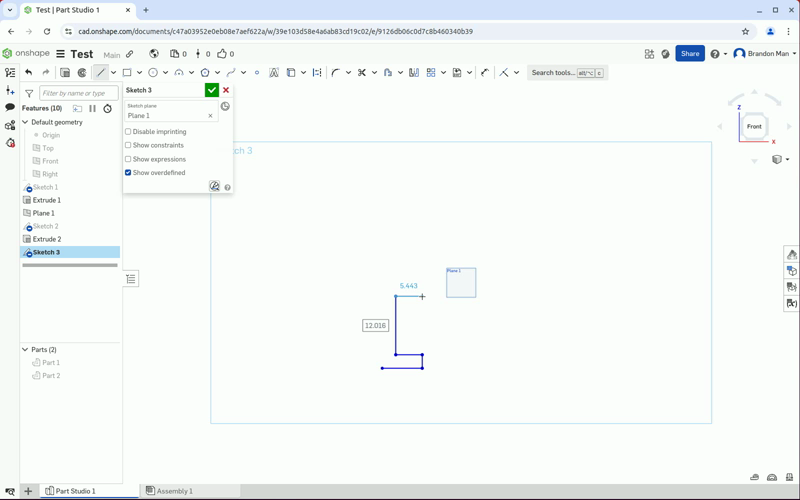
key_down(shift)
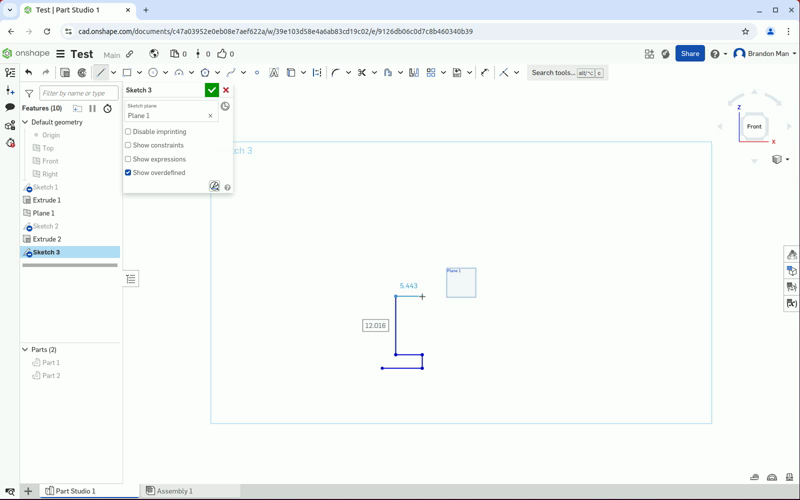
mouse_move(452, 296)
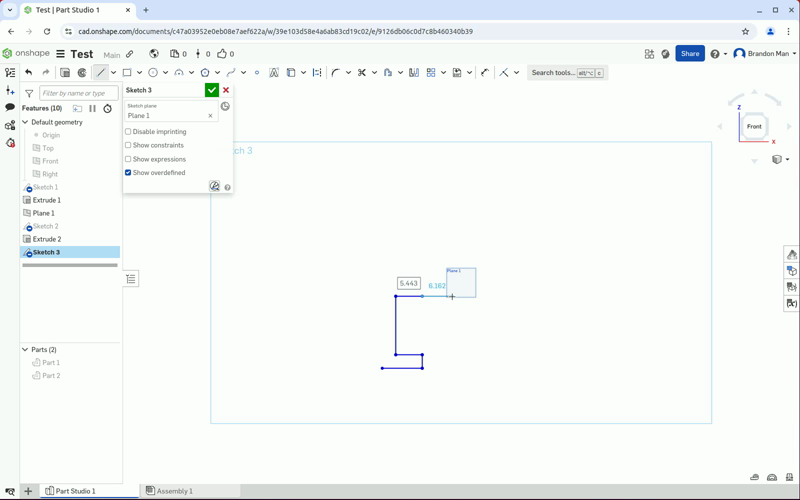
mouse_move(422, 282)
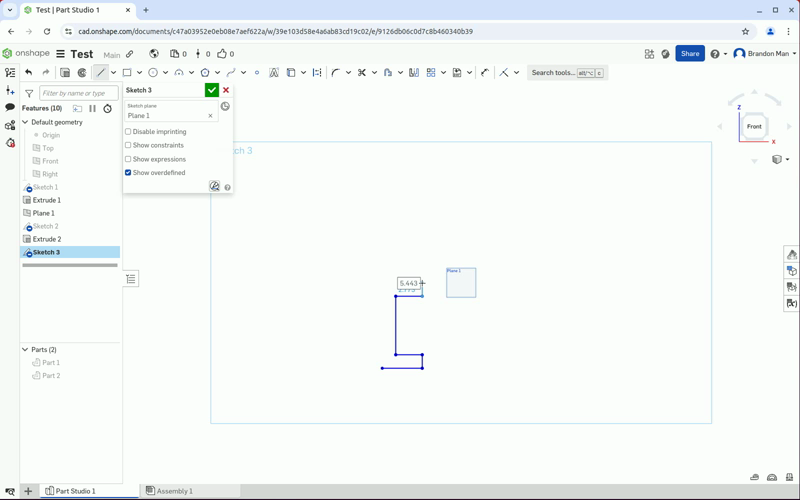
click(422, 282)
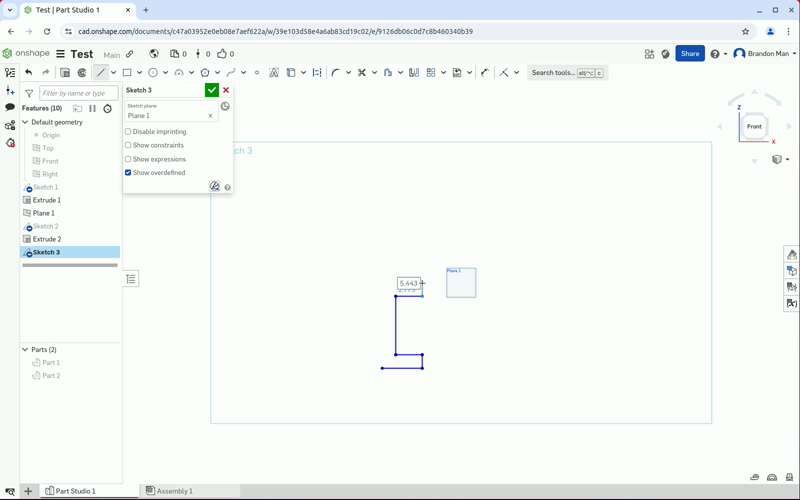
key_up(shift)
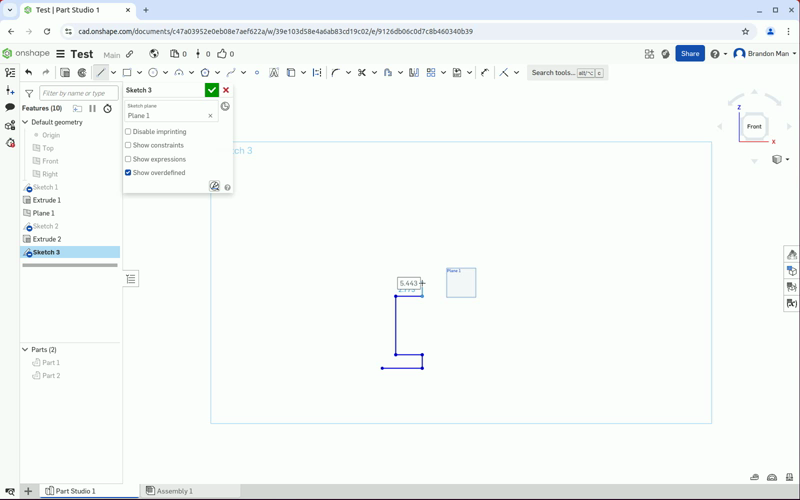
key_down(shift)
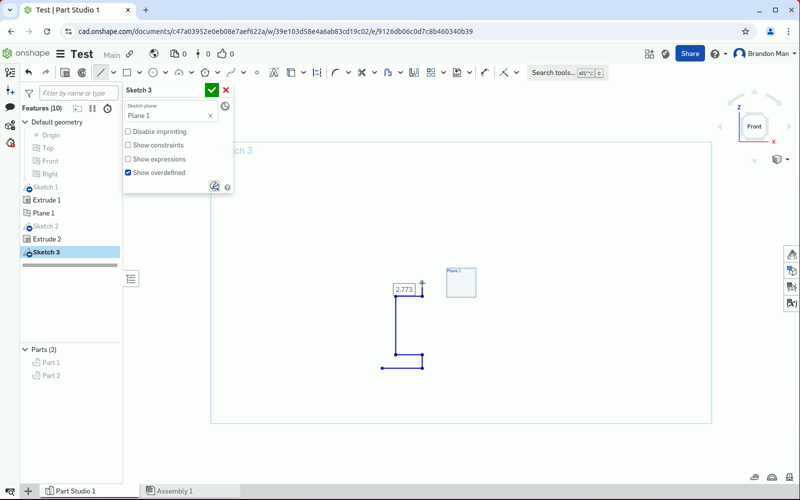
mouse_move(452, 282)
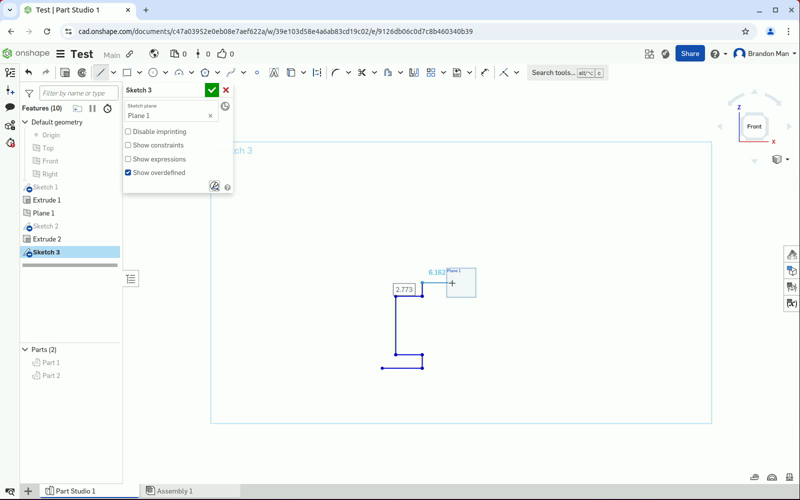
mouse_move(382, 282)
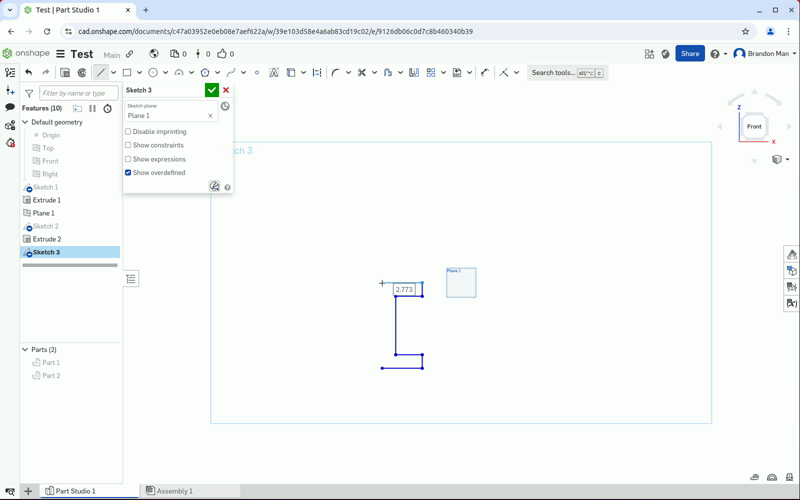
click(382, 282)
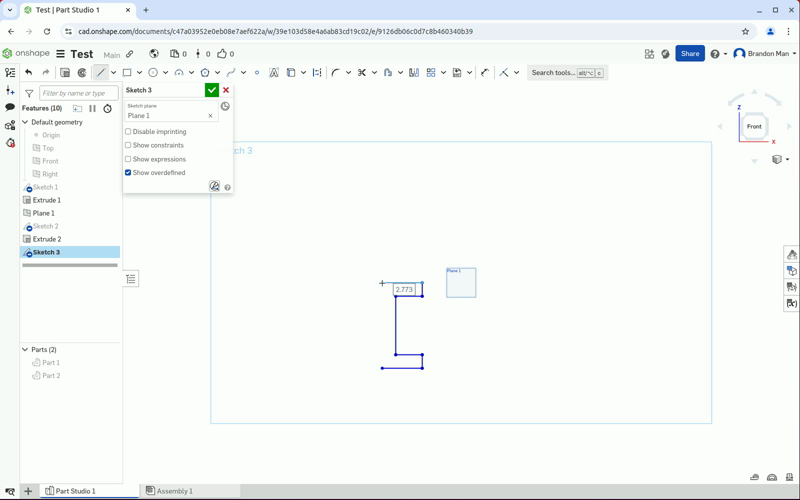
key_up(shift)
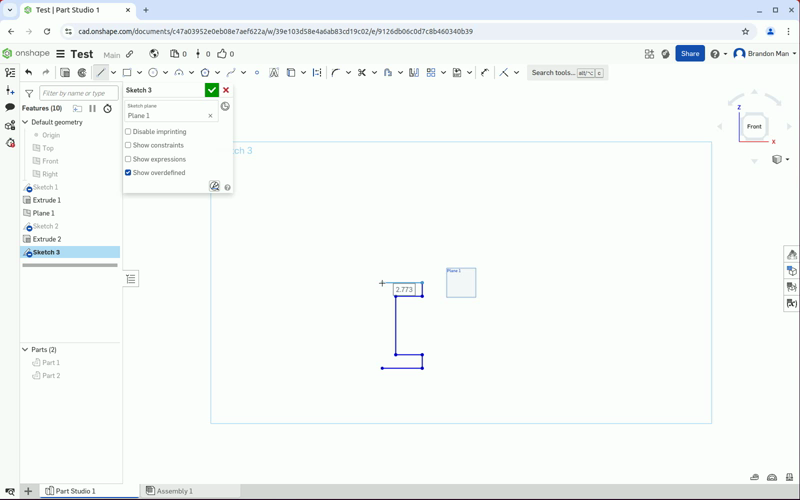
key_down(shift)
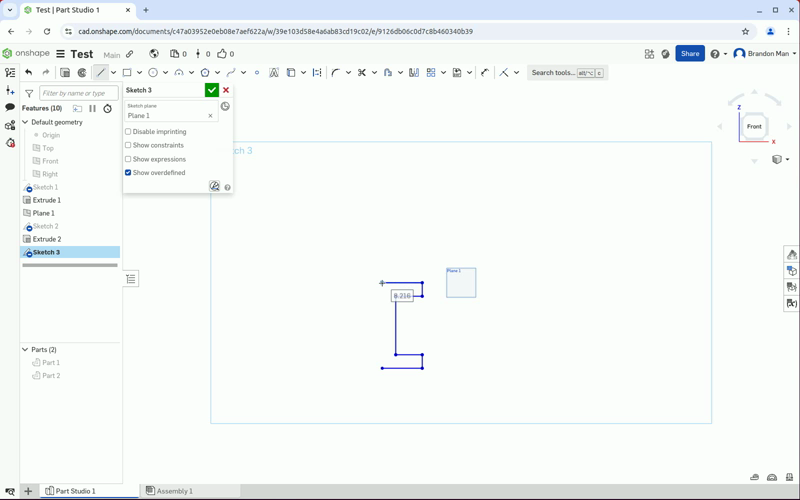
mouse_move(382, 368)
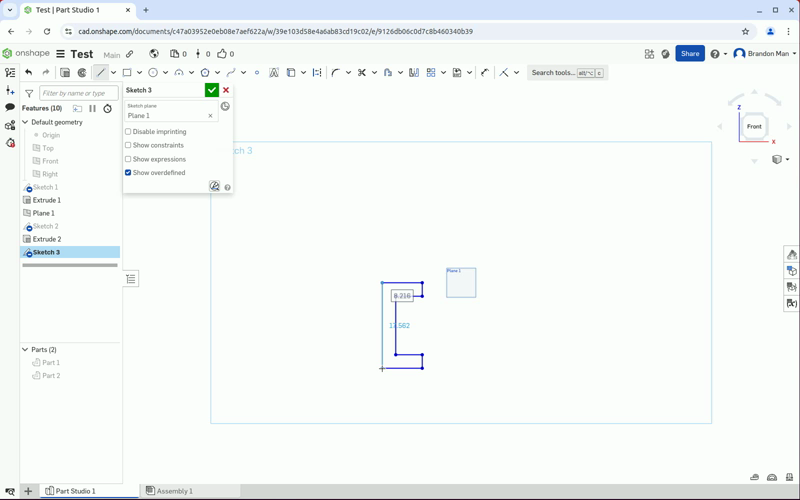
key_up(shift)
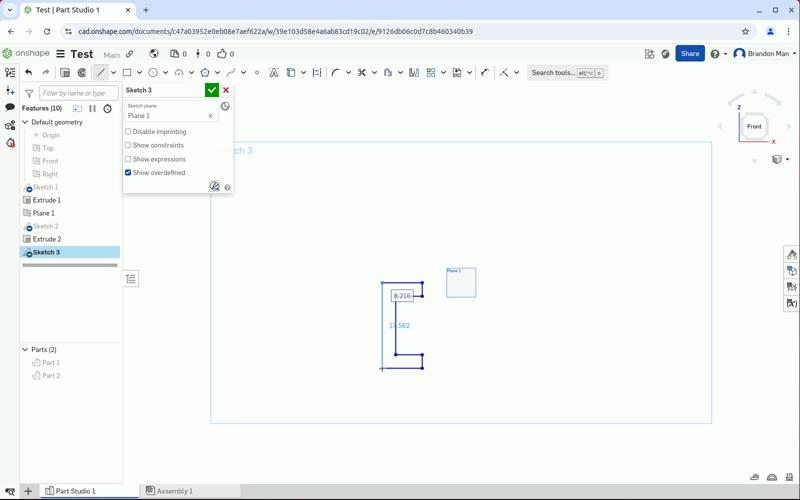
click(382, 368)
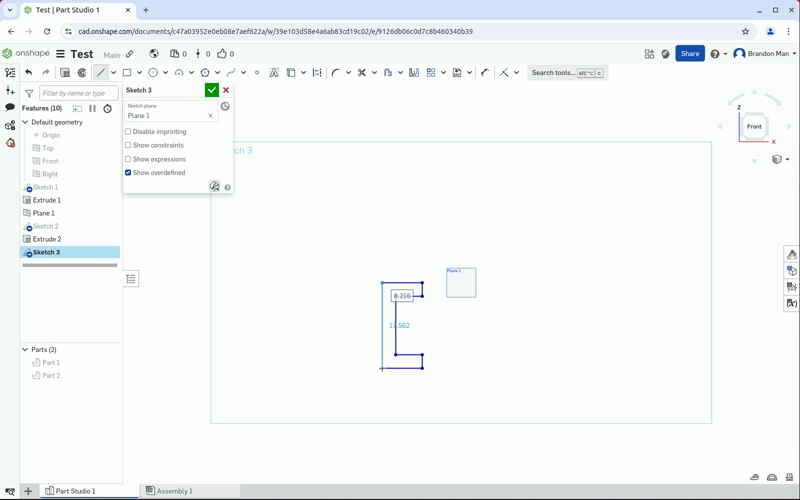
key(esc)
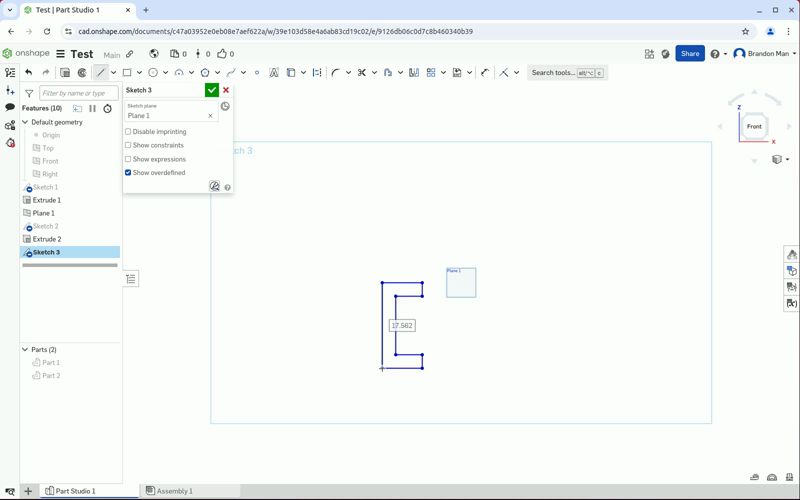
mouse_move(390, 344)
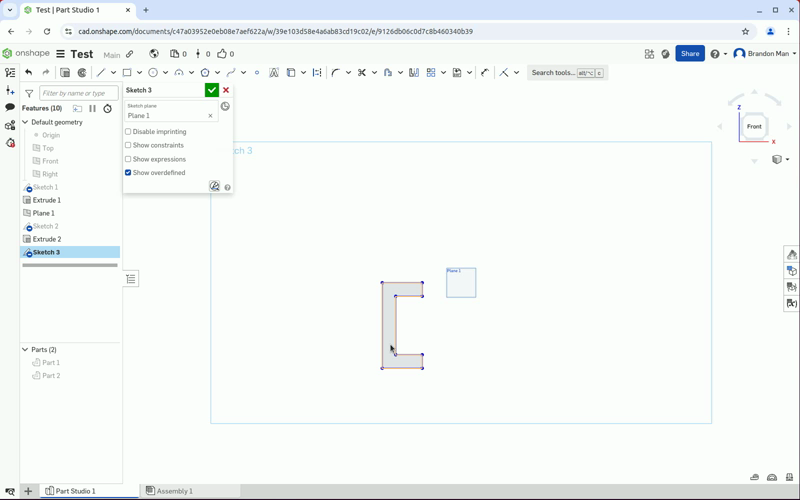
click(390, 344)
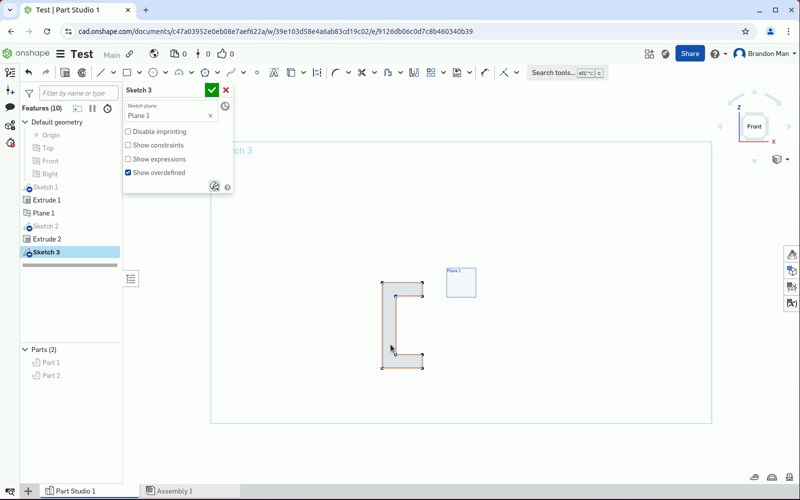
mouse_move(73, 352)
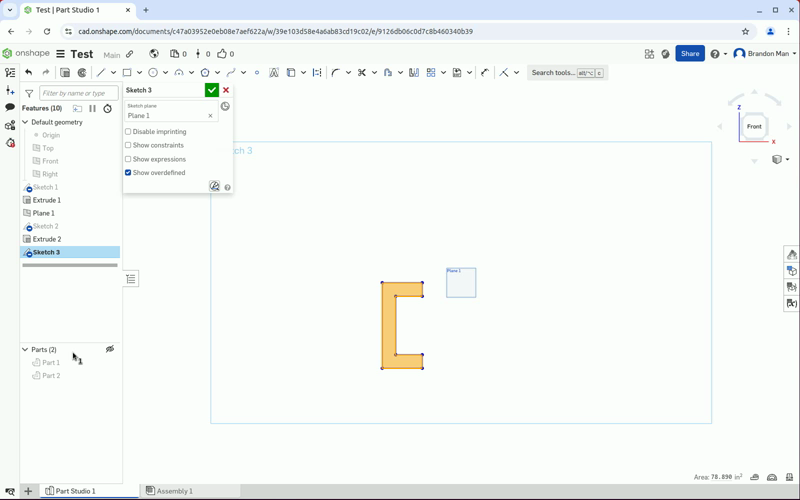
key(shift+y)
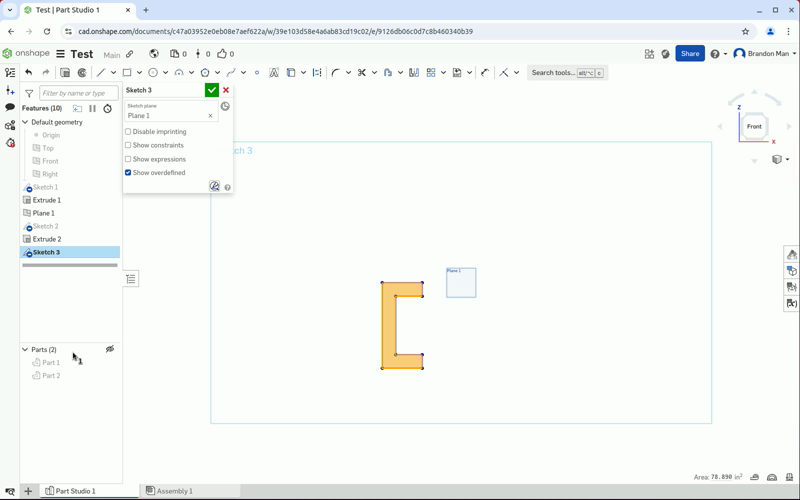
key(shift+e)
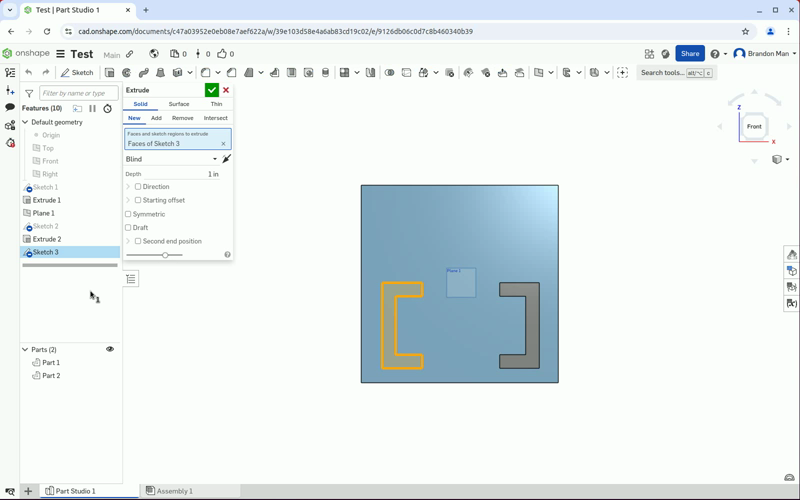
mouse_move(143, 106)
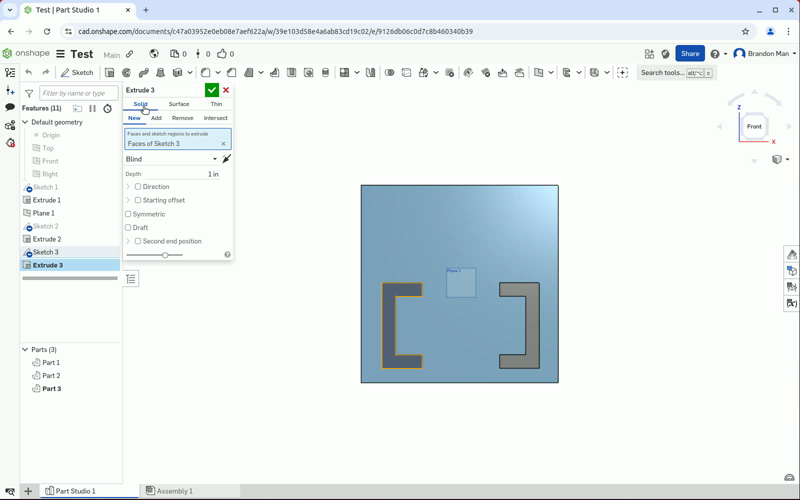
click(143, 106)
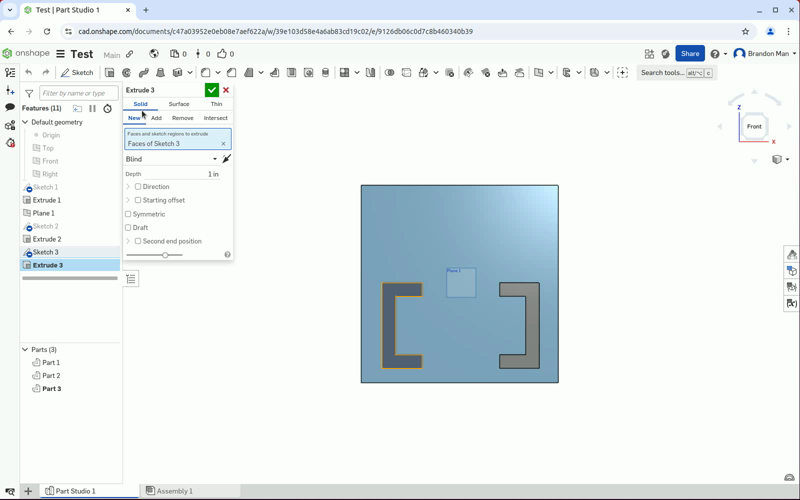
mouse_move(137, 120)
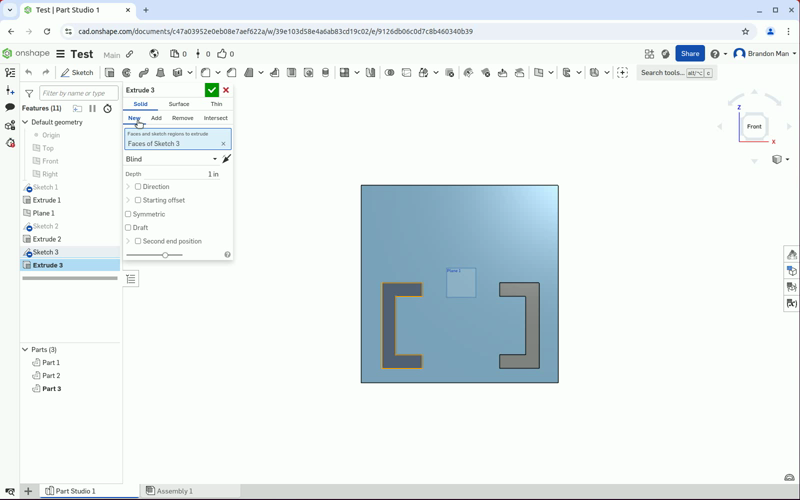
click(137, 120)
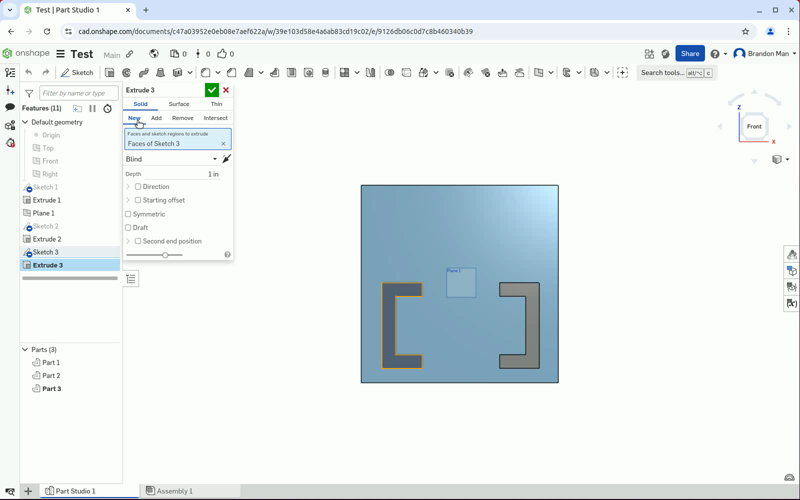
key(tab, 4)
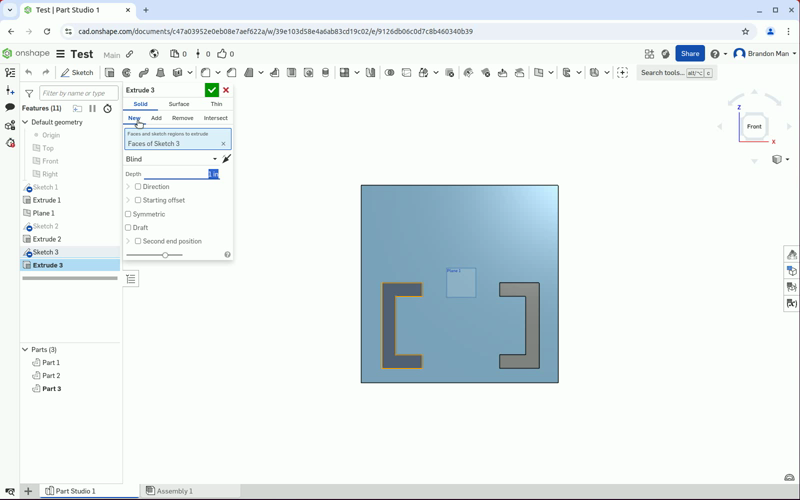
text(20.46)
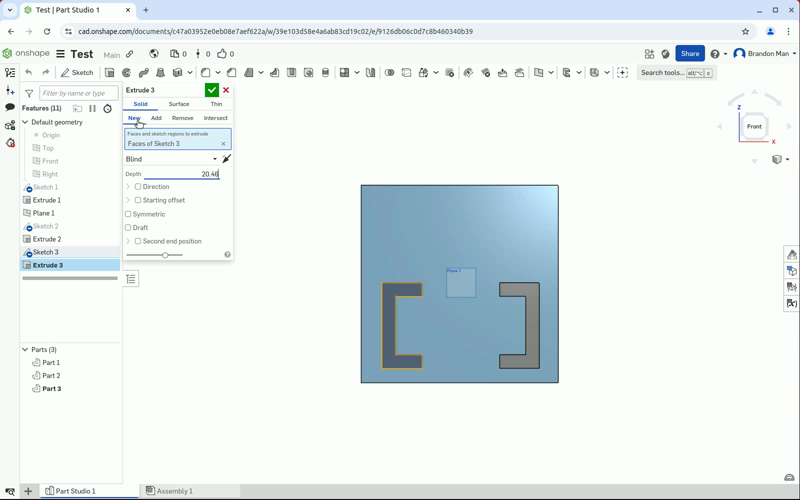
key(enter)
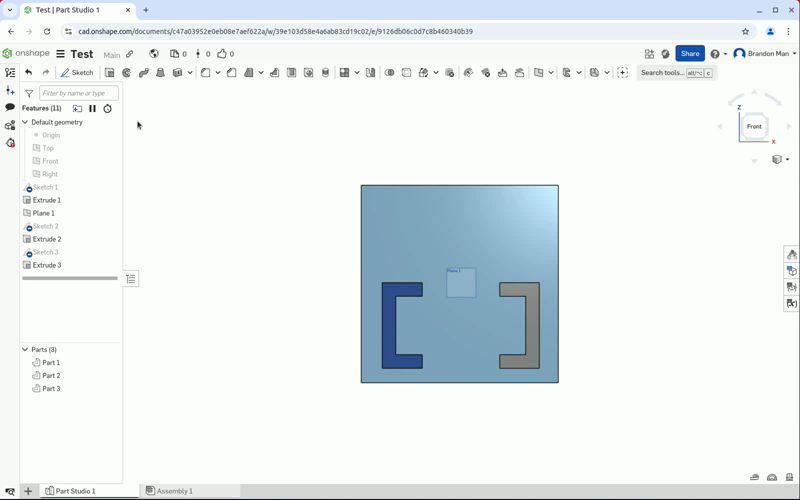
key(shift+h)
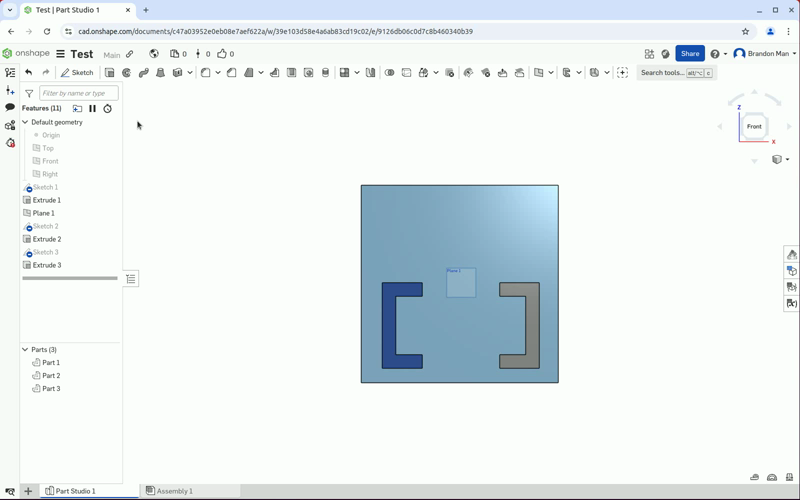
key(shift+h)
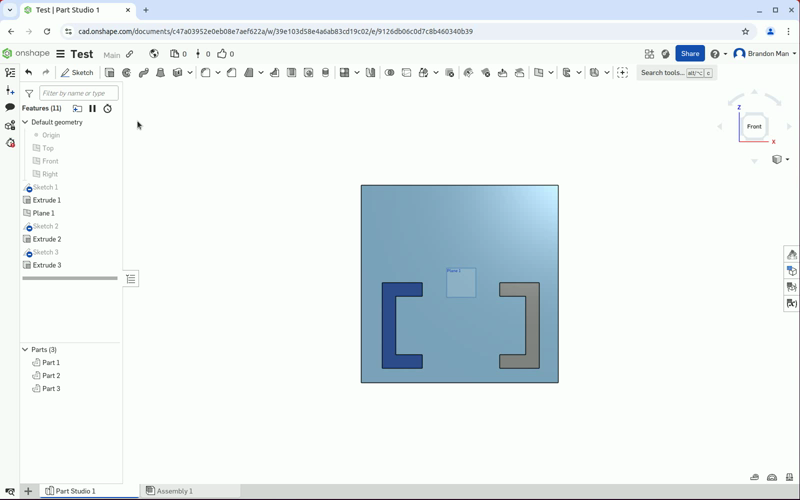
mouse_move(73, 189)
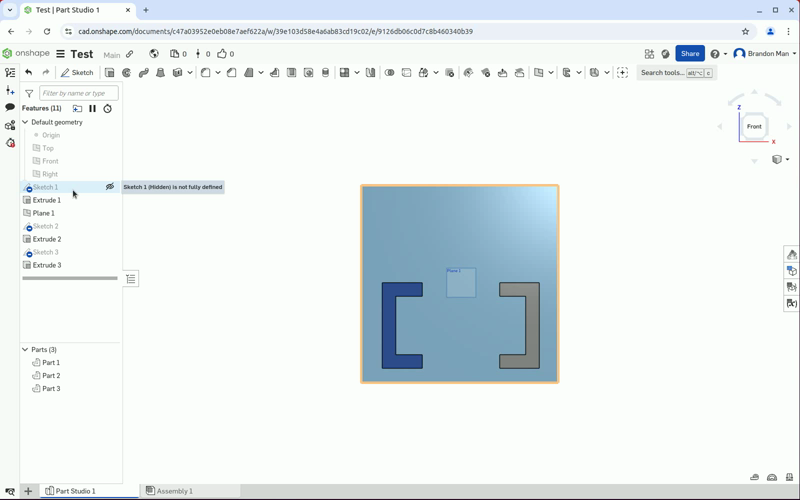
click(73, 189)
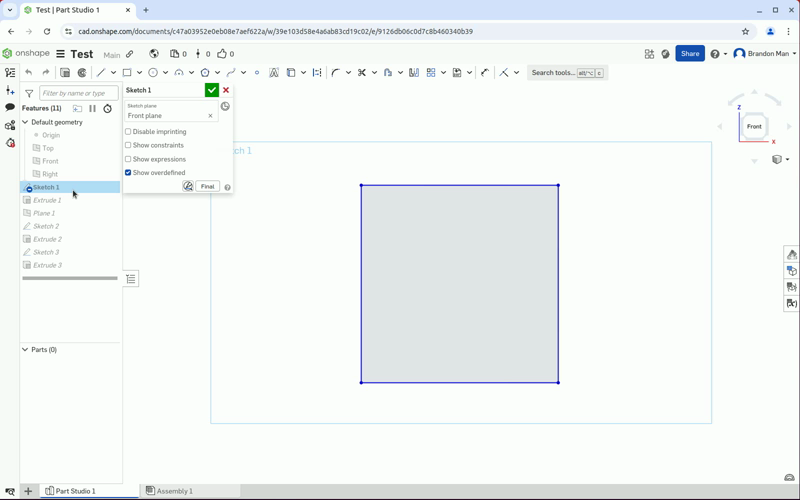
mouse_move(229, 92)
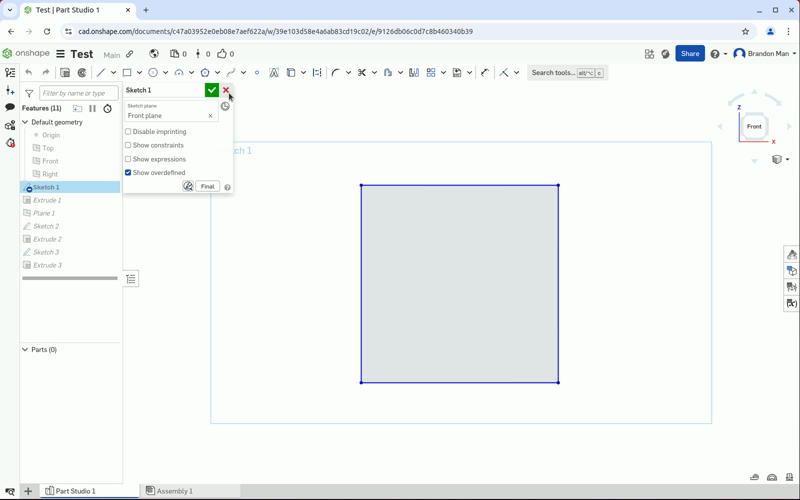
click(229, 92)
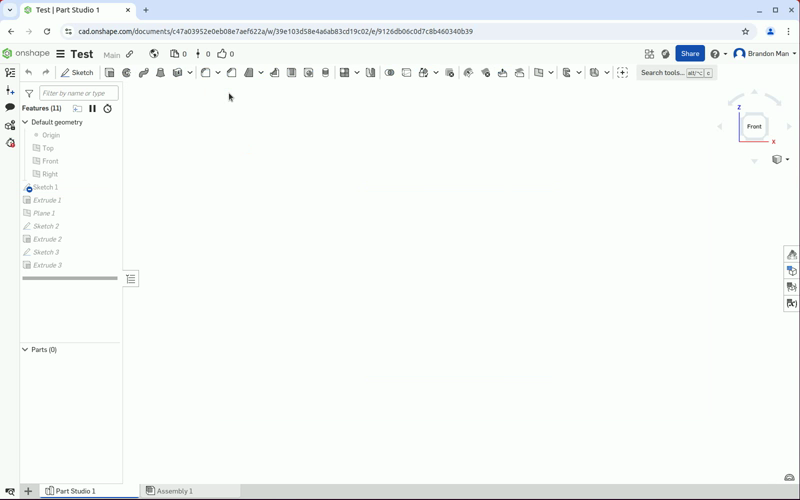
key(shift+s)
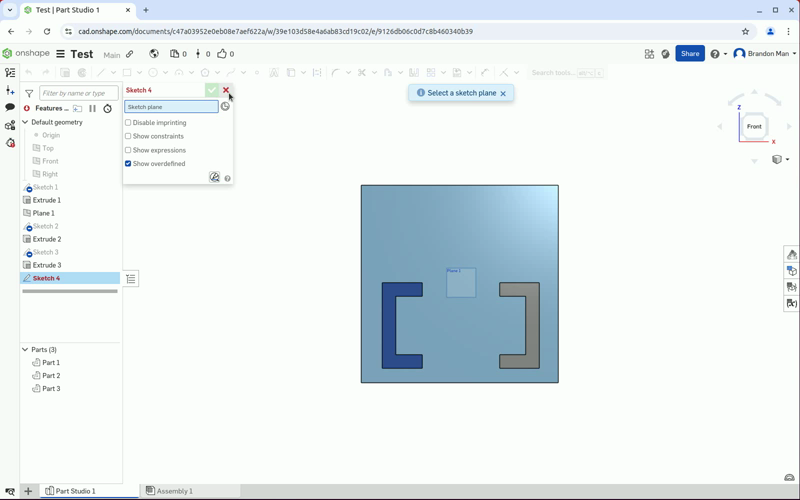
mouse_move(73, 215)
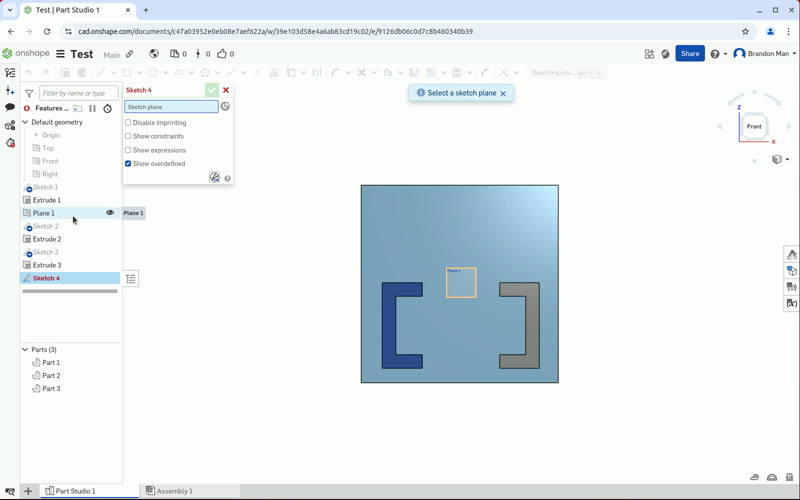
click(73, 215)
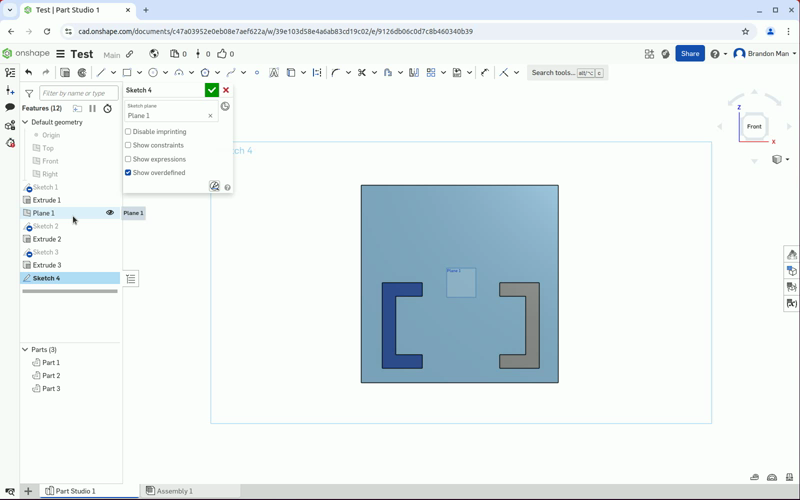
mouse_move(73, 352)
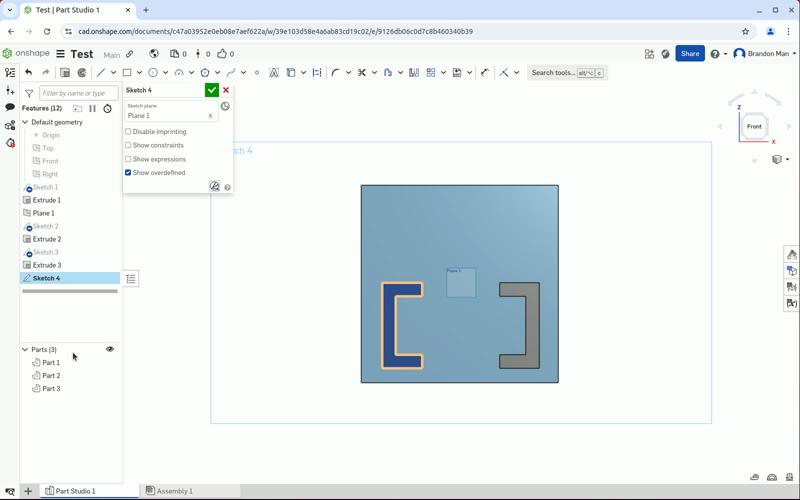
key(y)
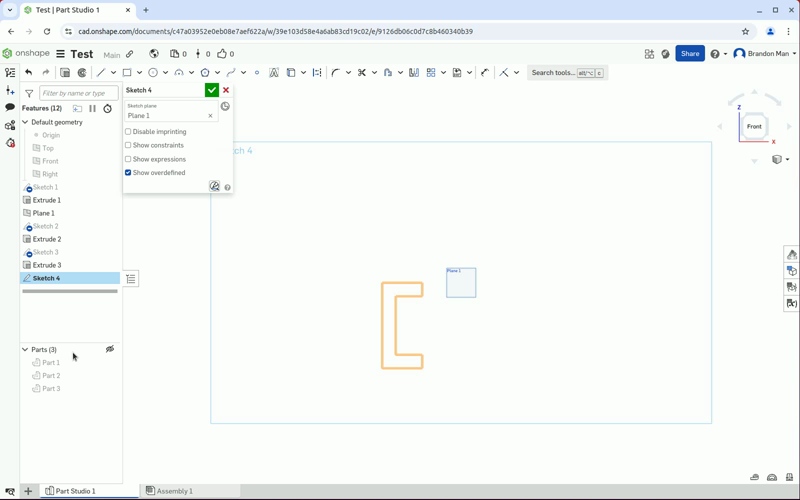
key(l)
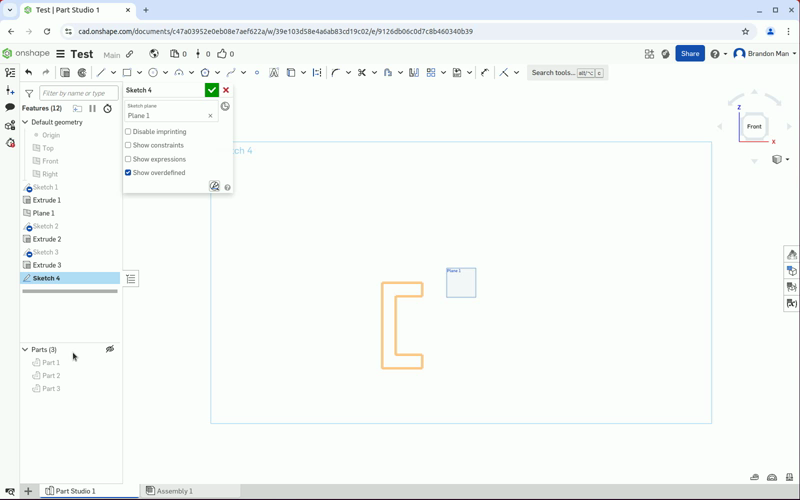
key_down(shift)
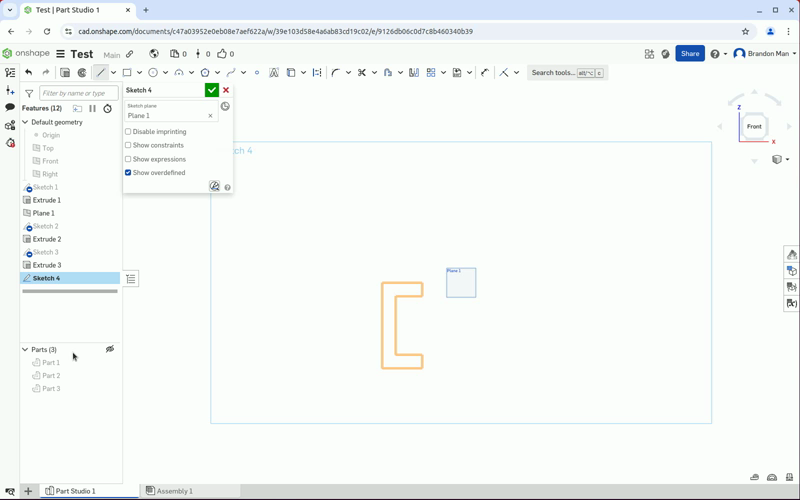
mouse_move(432, 319)
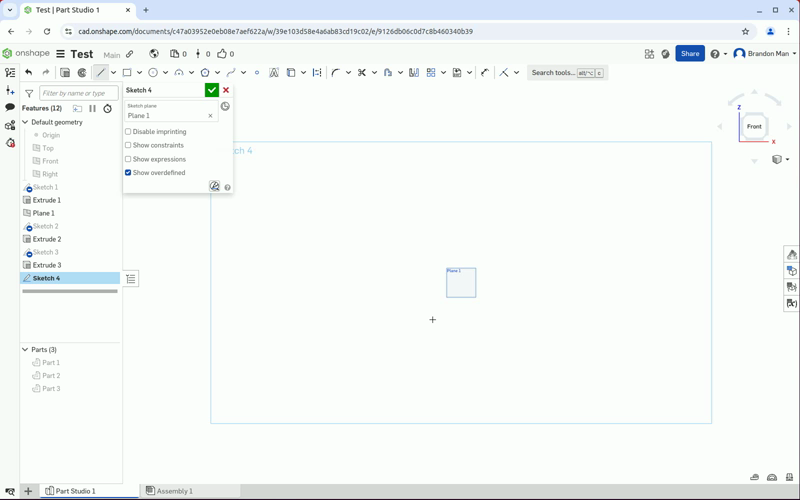
click(432, 319)
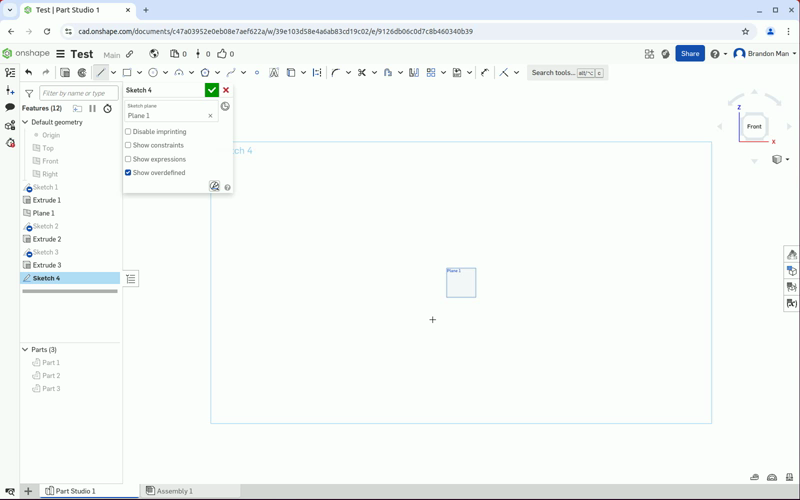
key_up(shift)
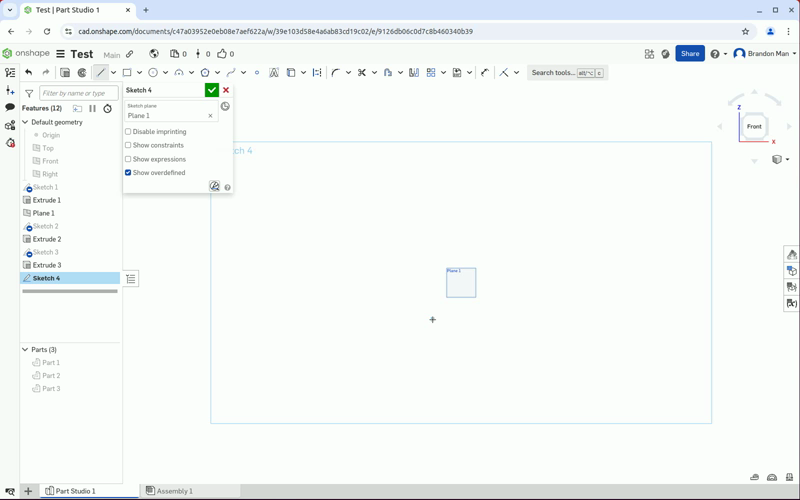
key_down(shift)
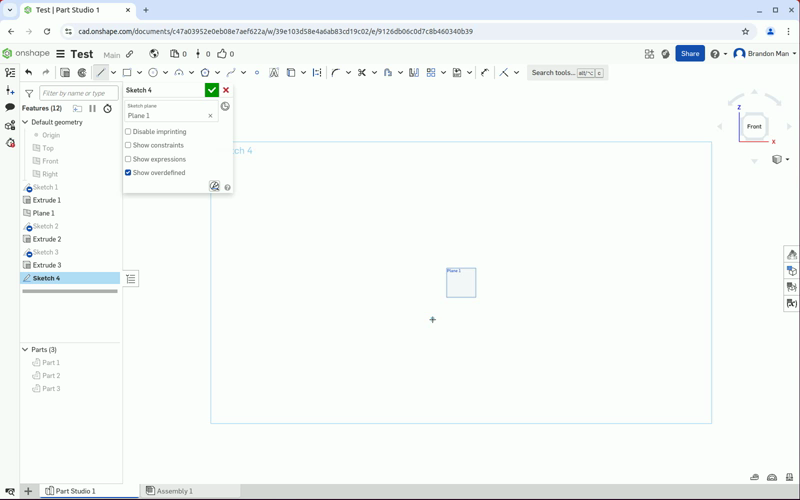
mouse_move(462, 319)
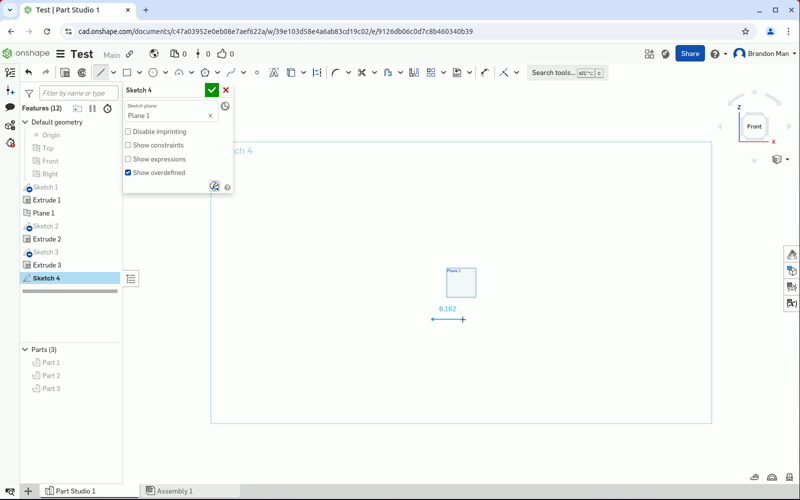
mouse_move(489, 319)
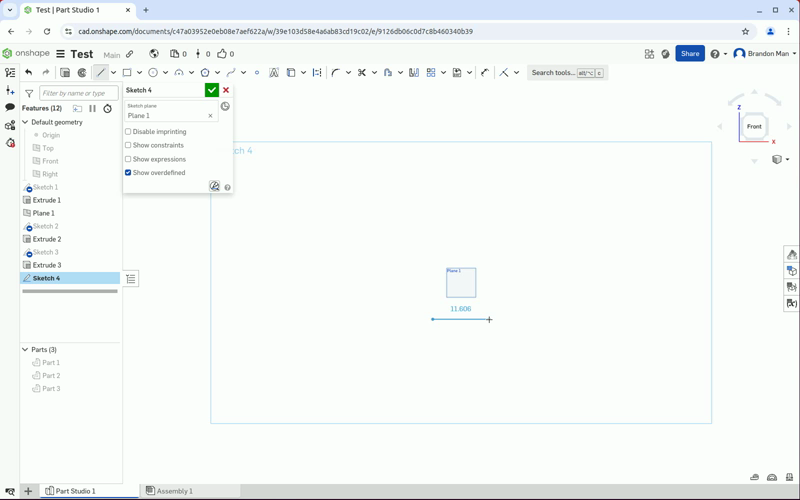
click(489, 319)
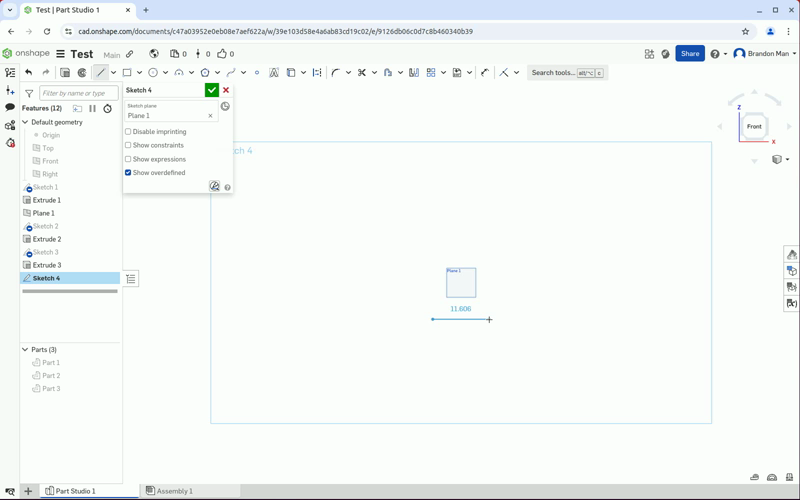
key_up(shift)
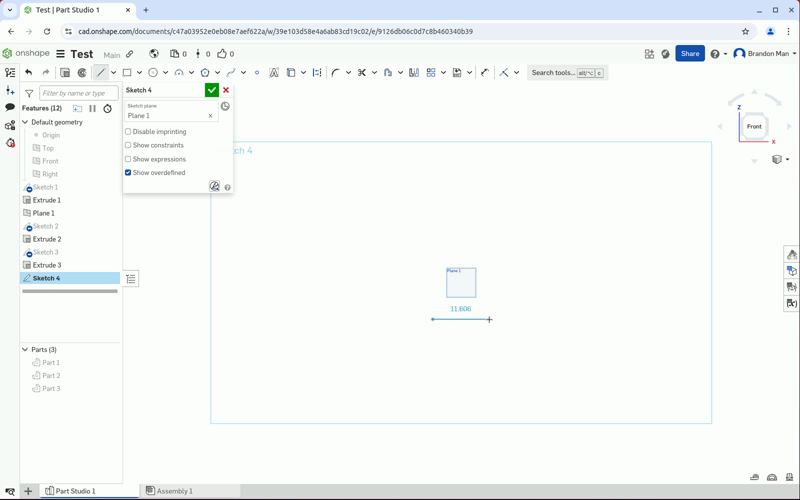
key_down(shift)
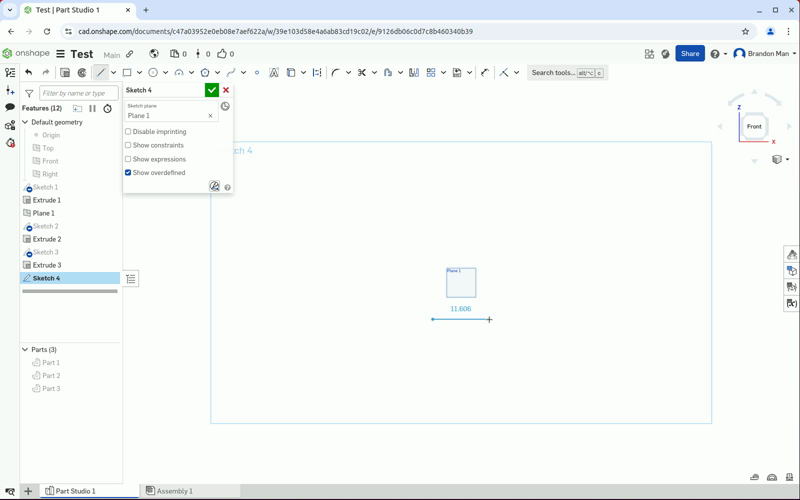
mouse_move(519, 319)
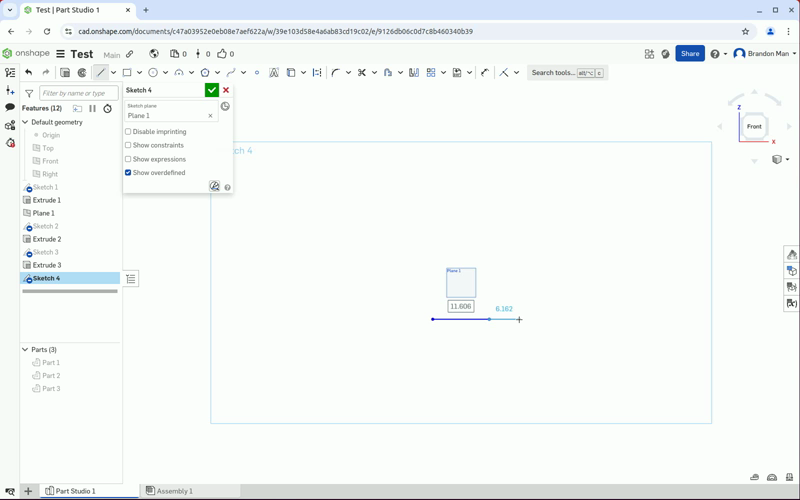
mouse_move(489, 262)
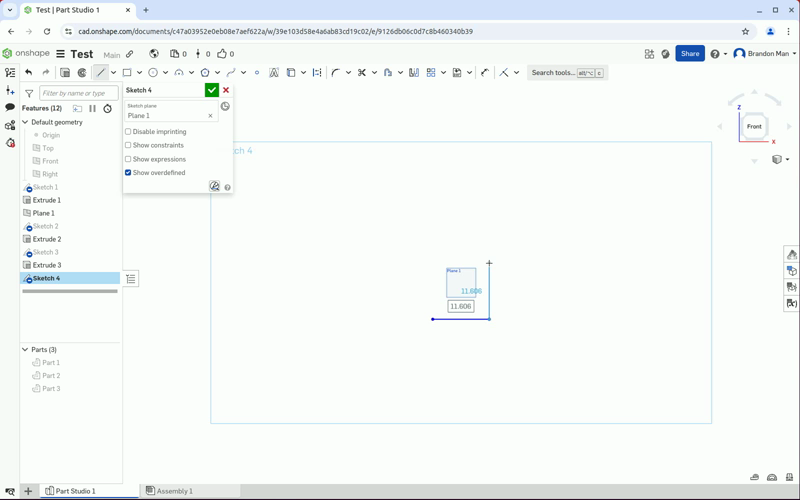
click(489, 262)
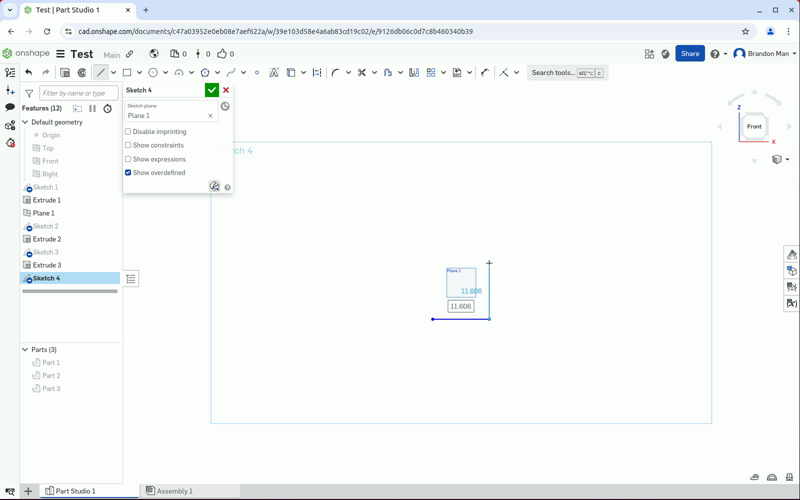
key_up(shift)
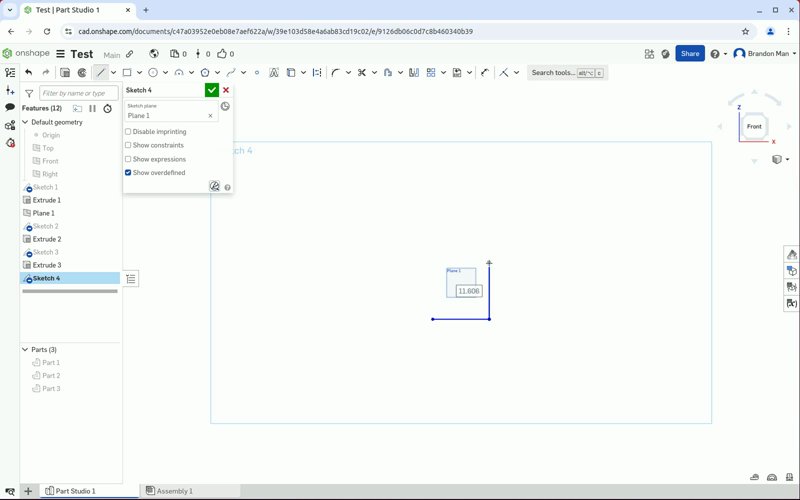
key_down(shift)
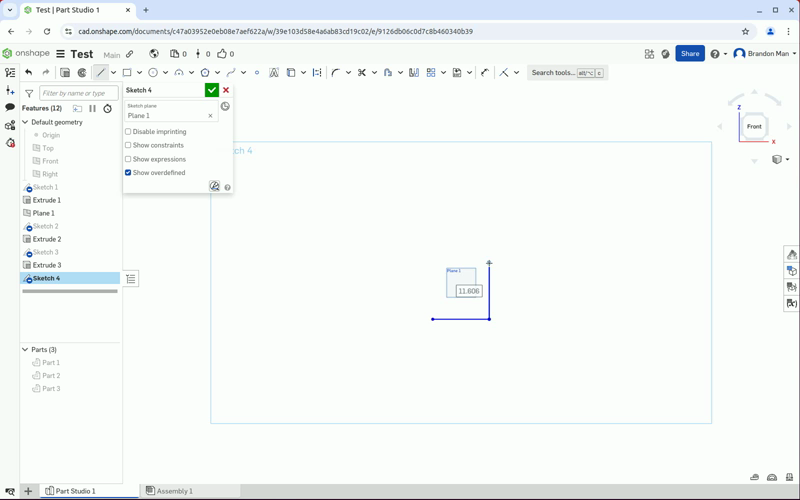
mouse_move(519, 262)
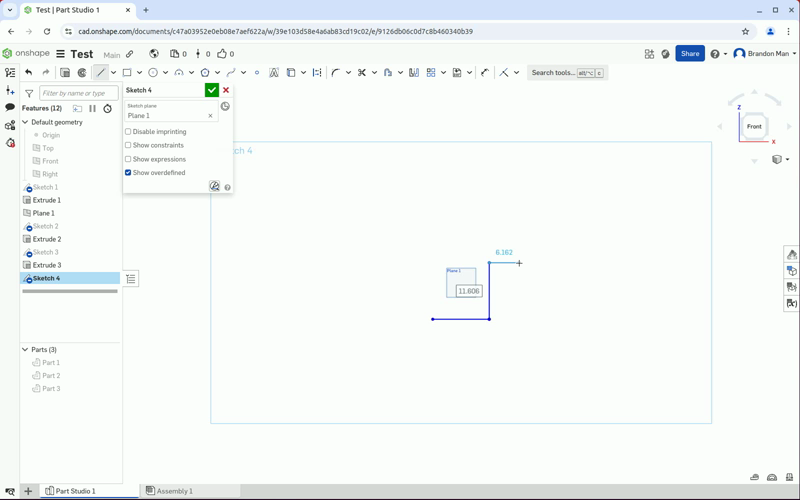
mouse_move(432, 262)
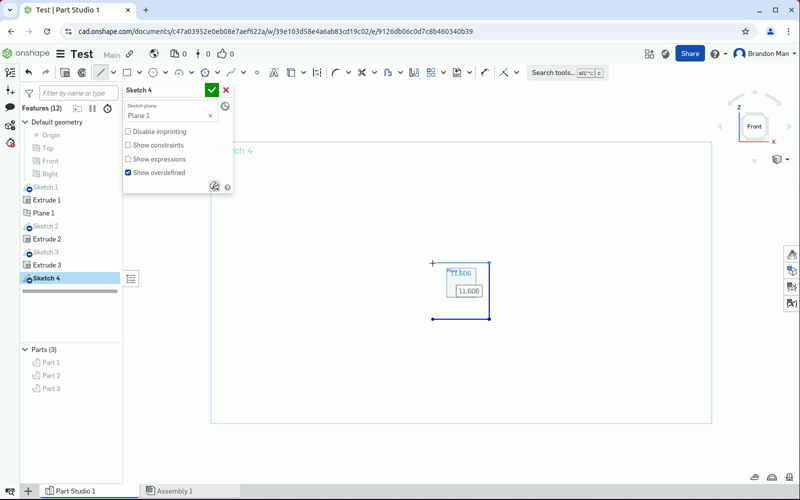
click(432, 262)
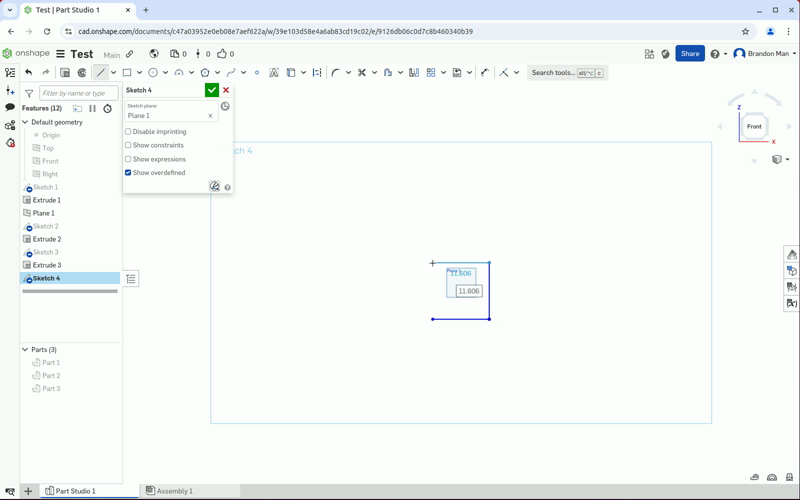
key_up(shift)
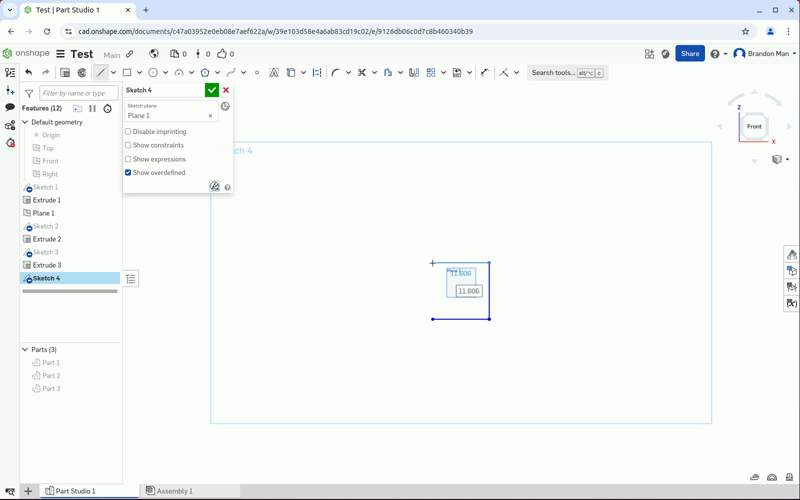
mouse_move(462, 262)
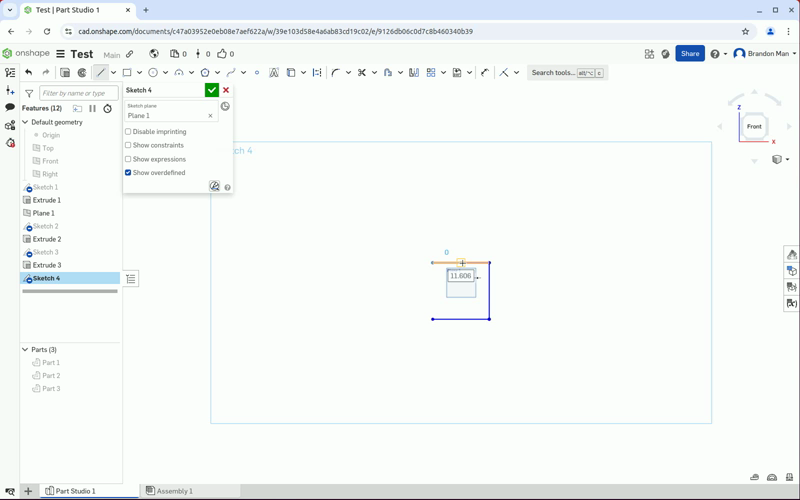
key_down(shift)
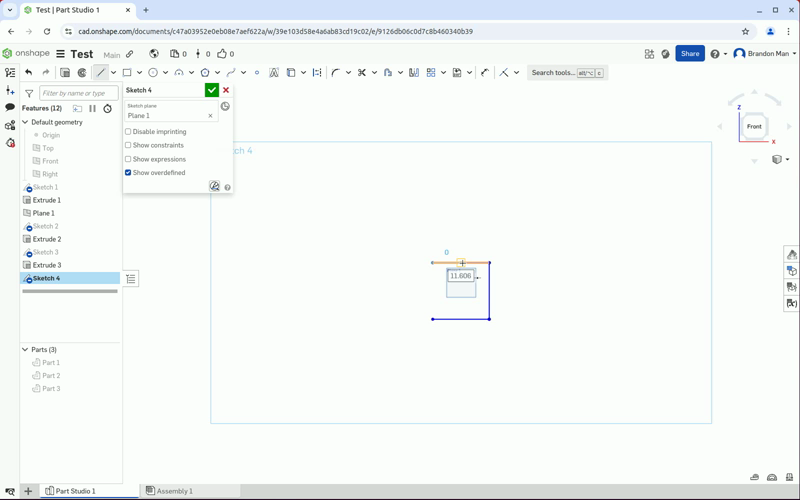
mouse_move(432, 319)
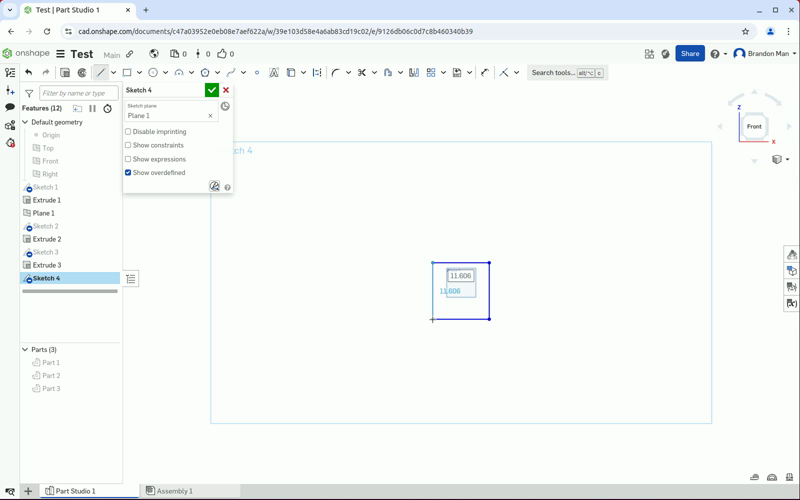
key_up(shift)
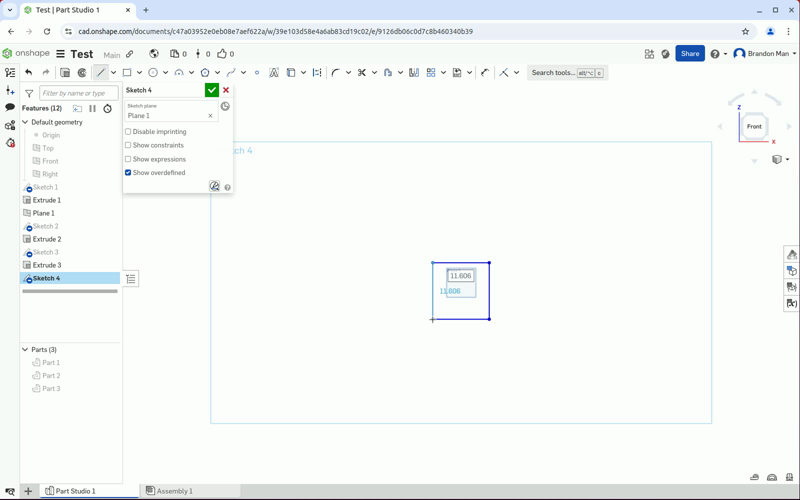
click(432, 319)
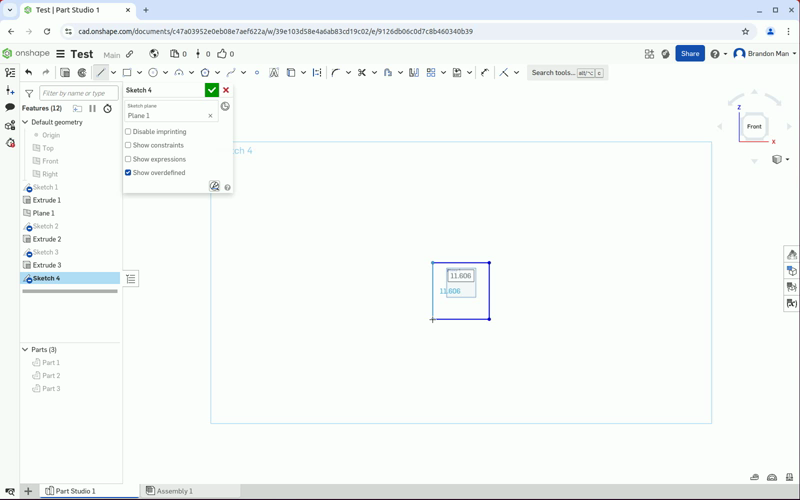
key(esc)
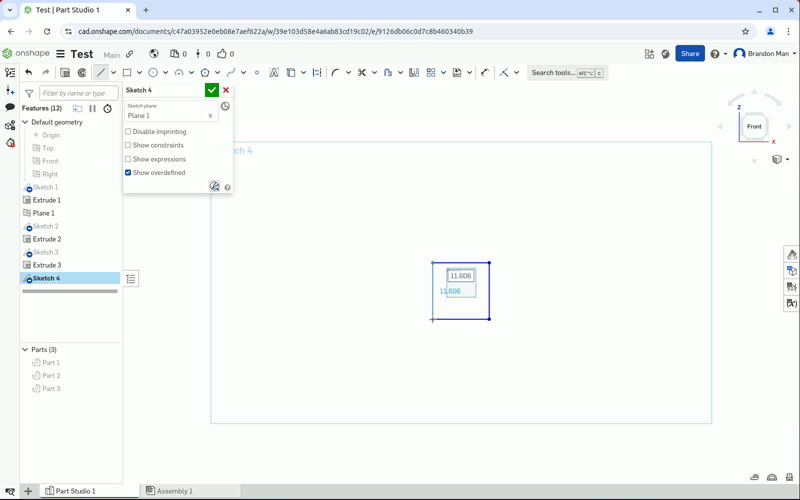
mouse_move(482, 309)
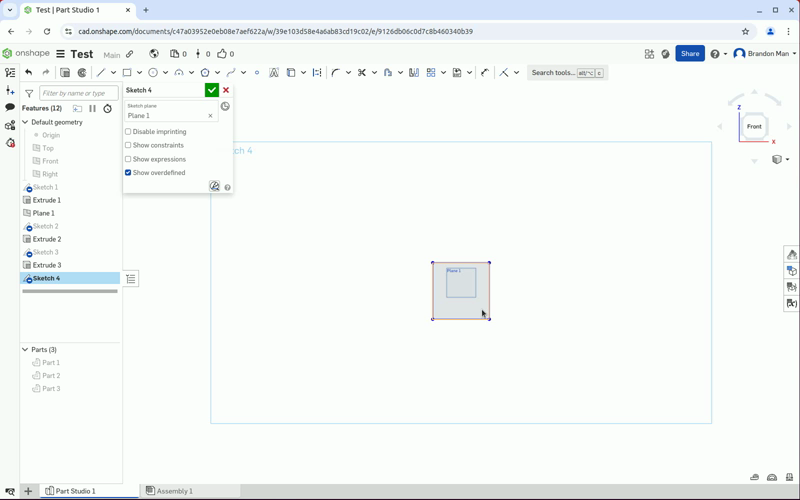
click(482, 309)
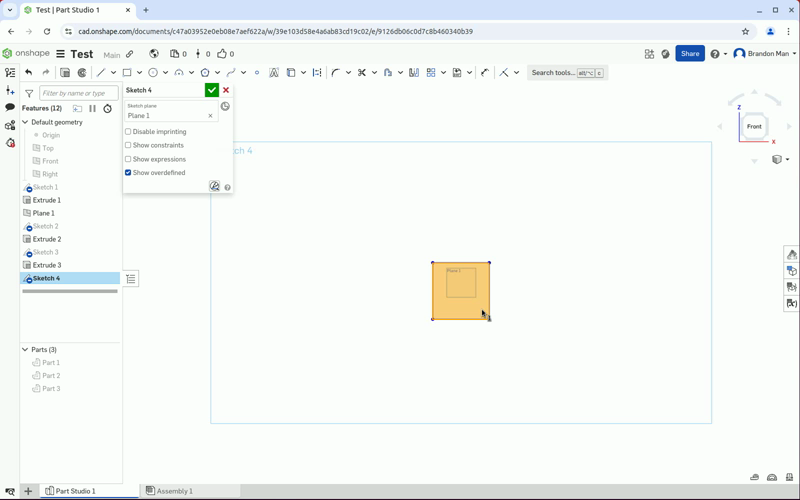
mouse_move(73, 352)
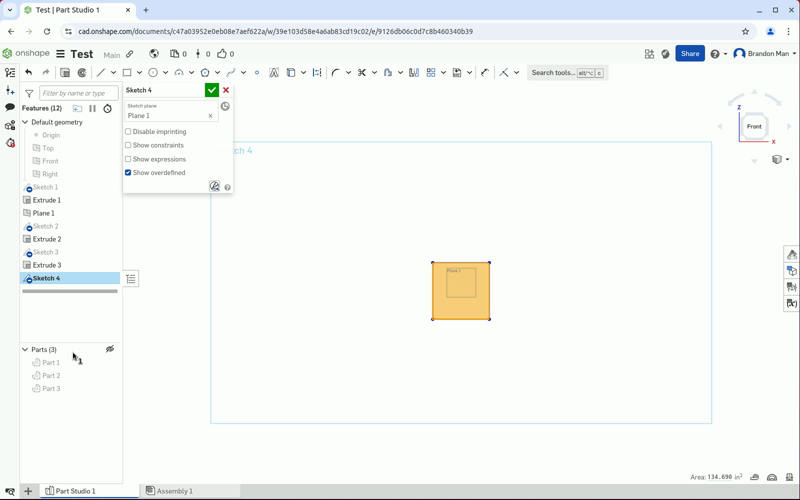
key(shift+y)
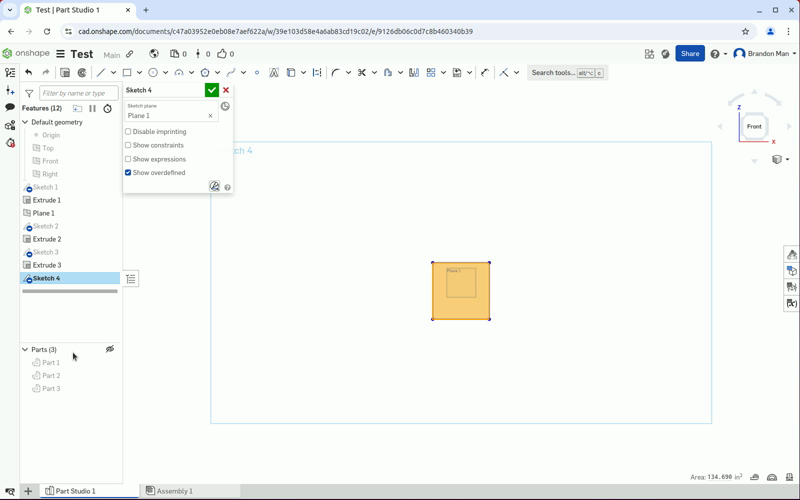
key(shift+e)
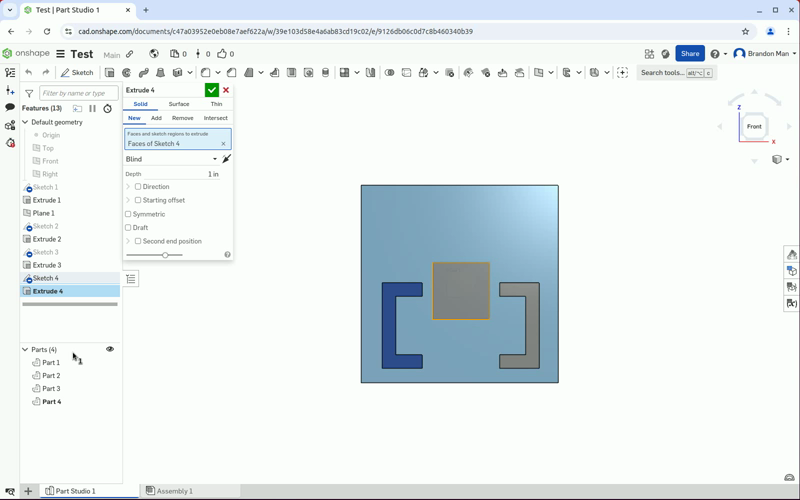
mouse_move(143, 106)
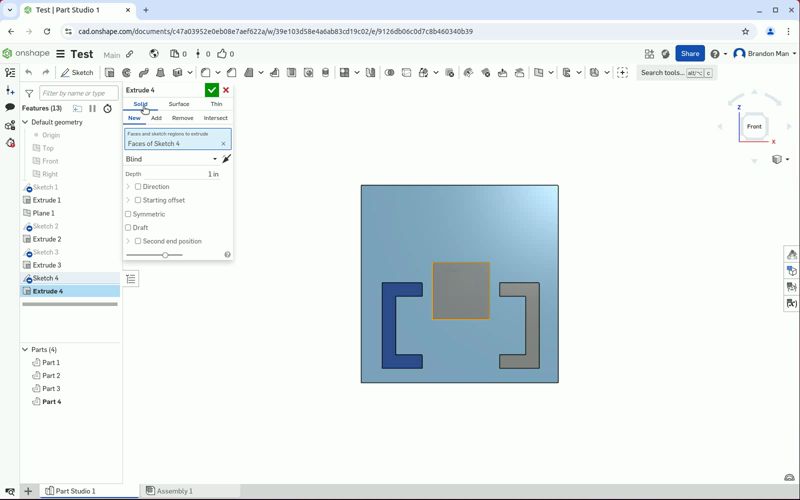
click(143, 106)
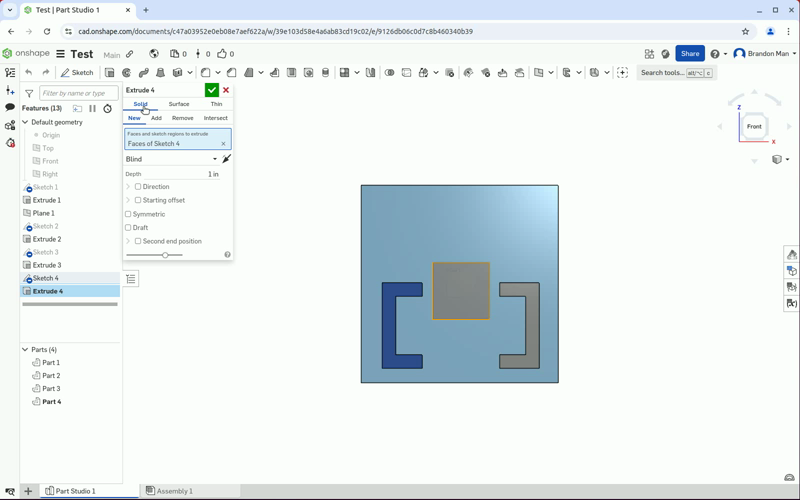
mouse_move(186, 120)
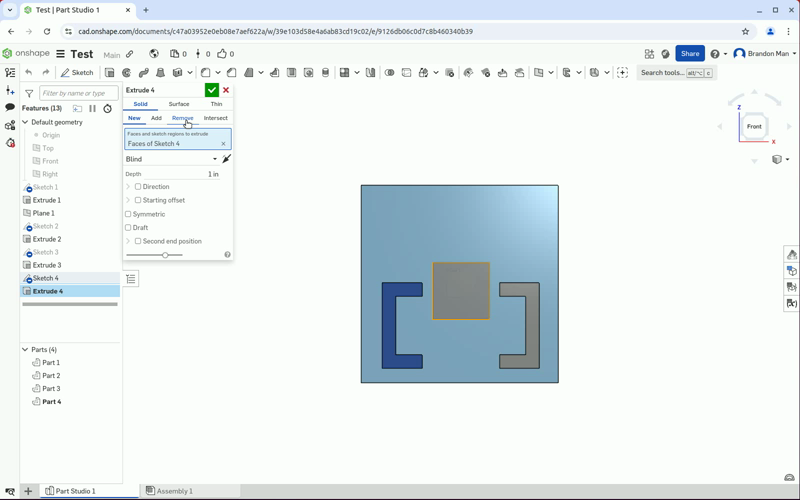
click(186, 120)
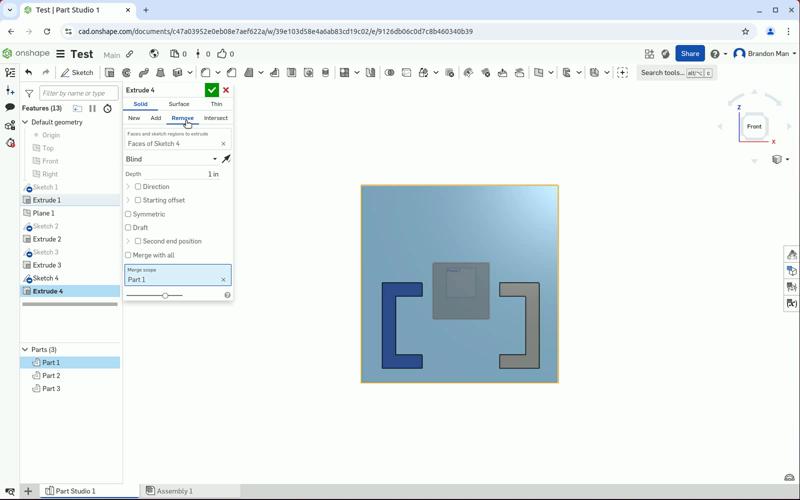
key(tab, 4)
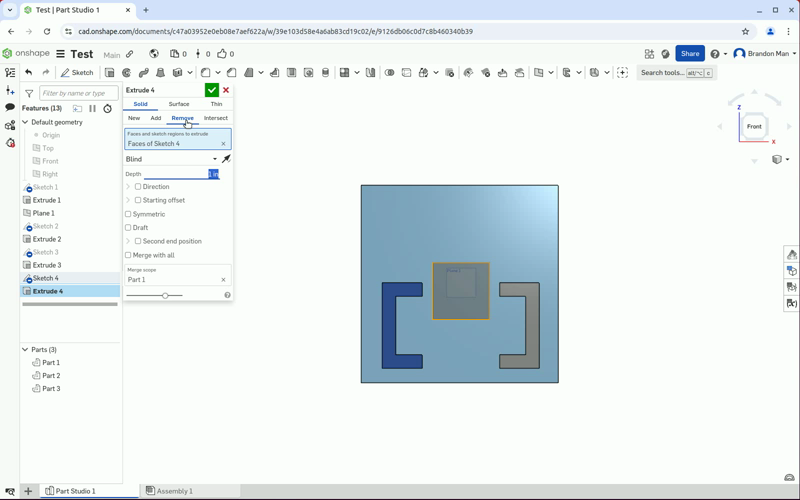
text(30.811)
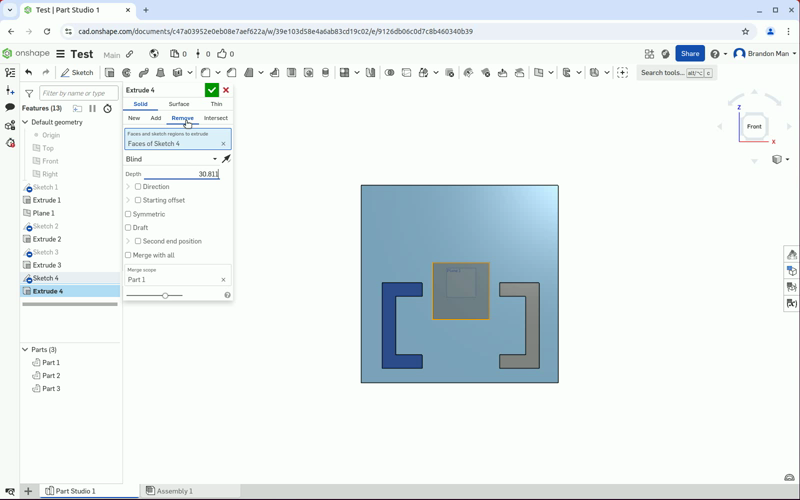
key(tab, 6)
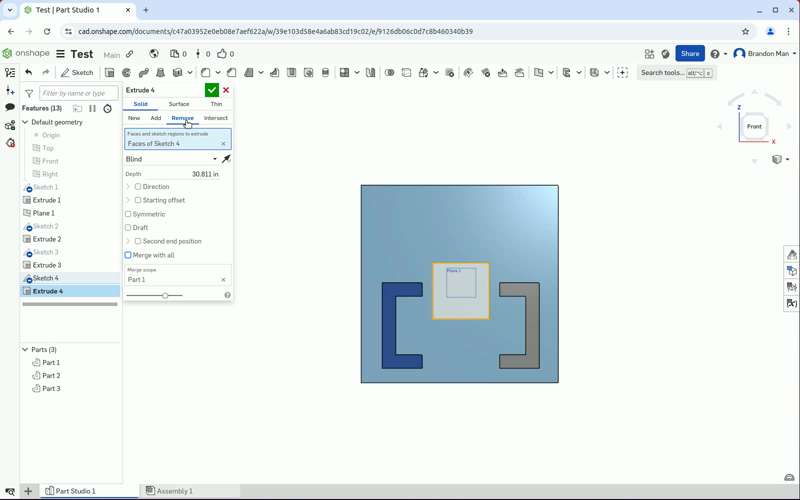
key(space)
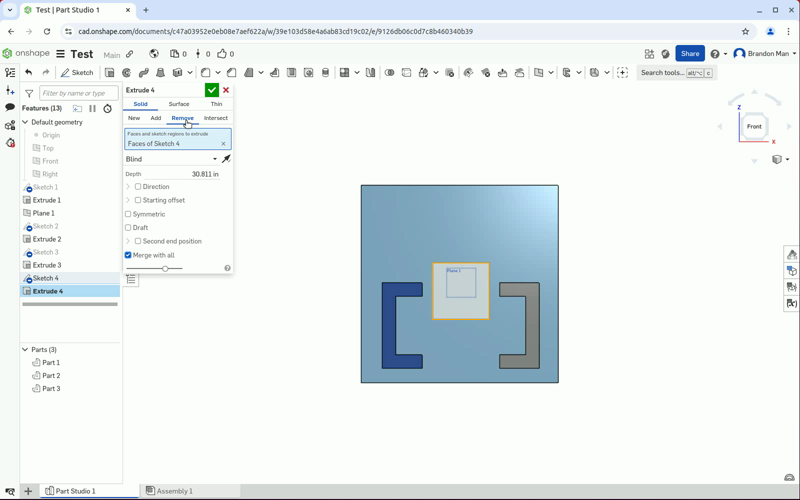
key(enter)
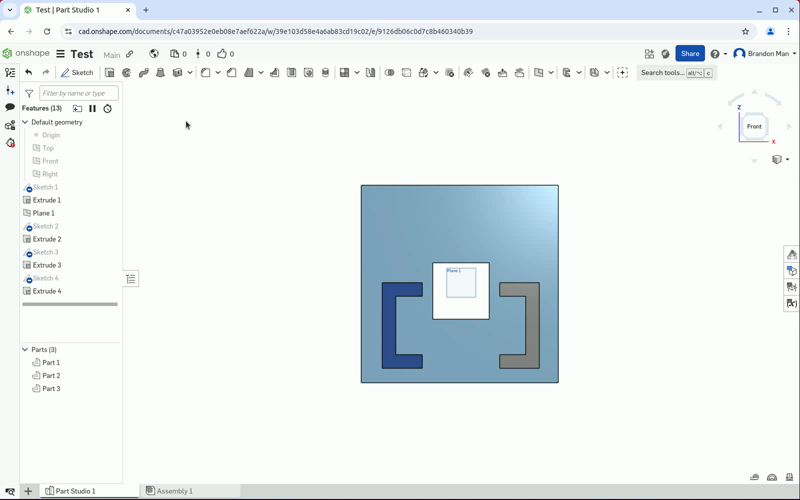
key(shift+h)
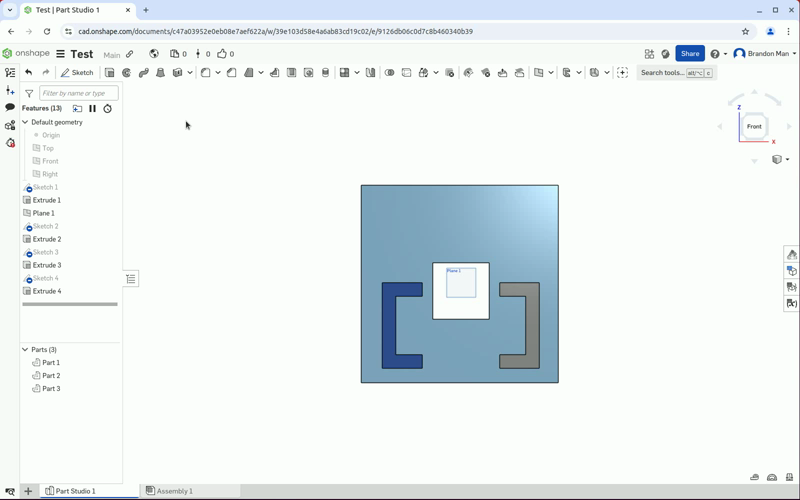
key(shift+h)
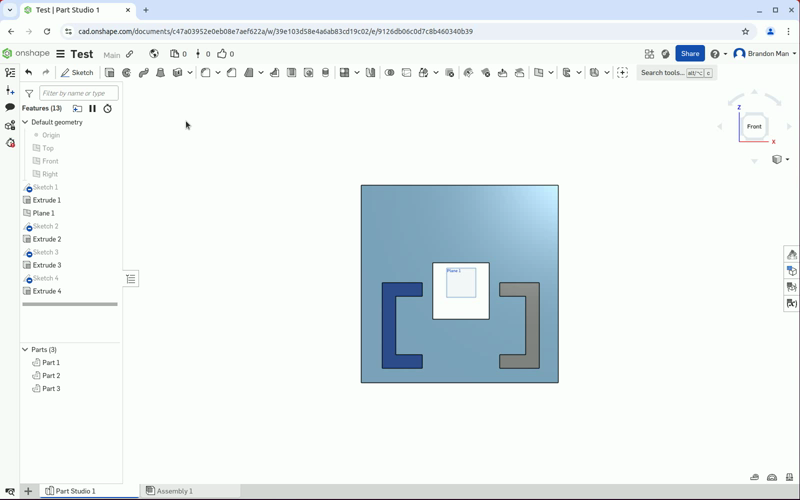
mouse_move(73, 189)
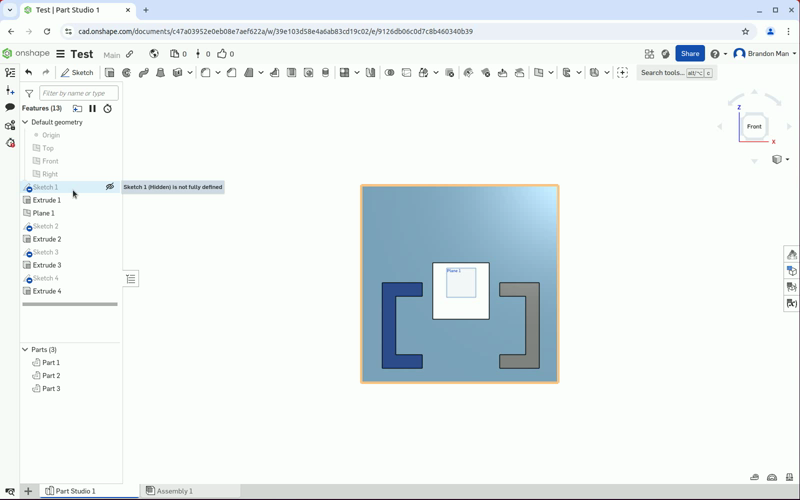
click(73, 189)
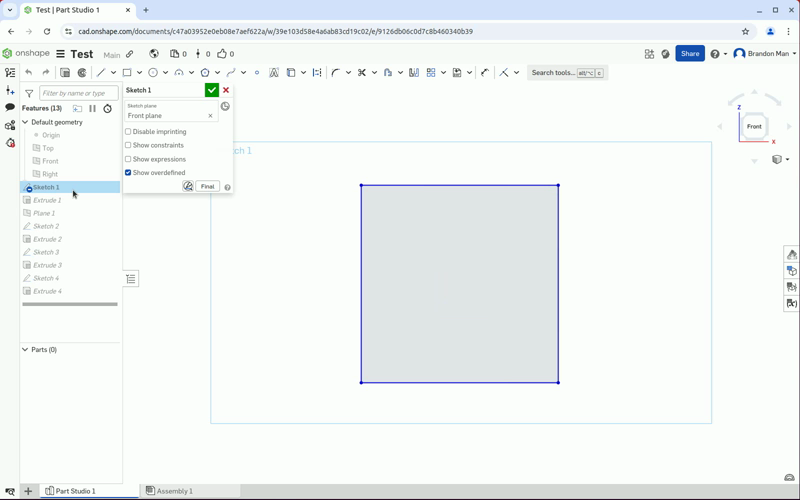
mouse_move(229, 92)
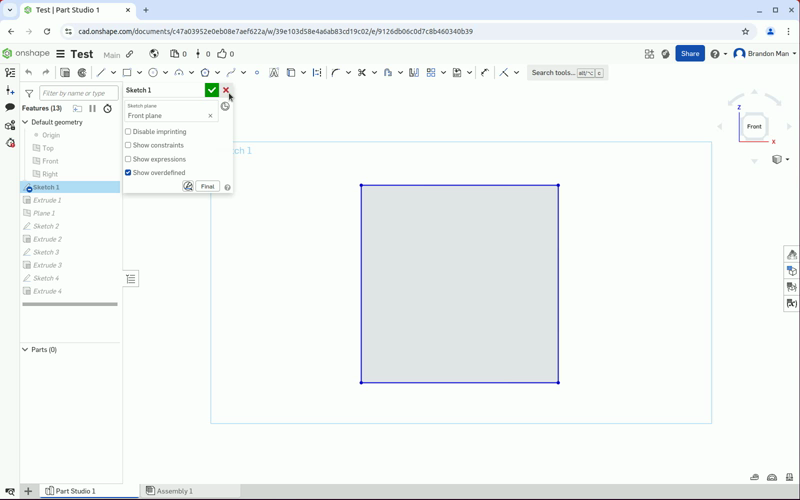
click(229, 92)
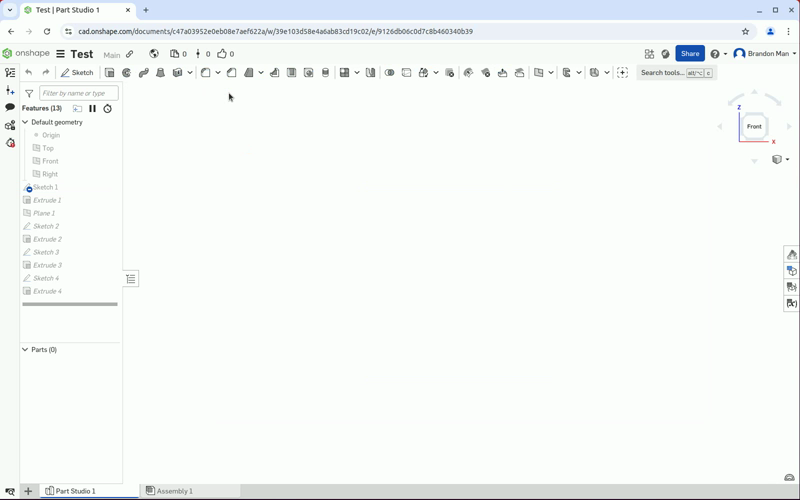
key(shift+s)
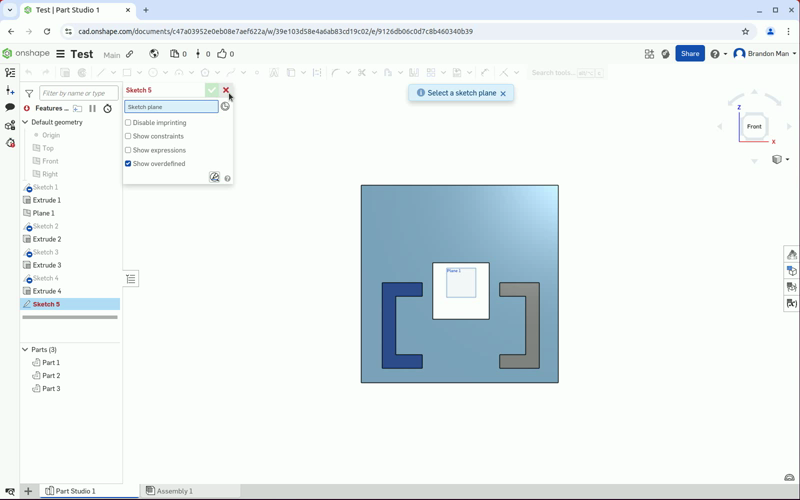
mouse_move(73, 215)
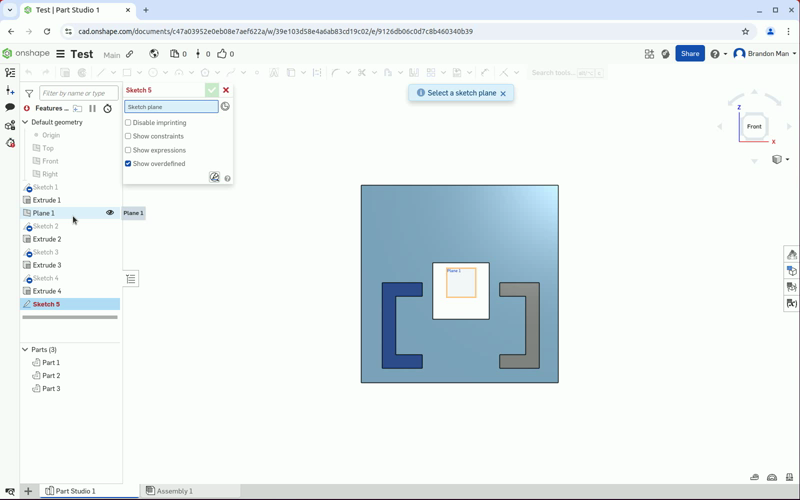
click(73, 215)
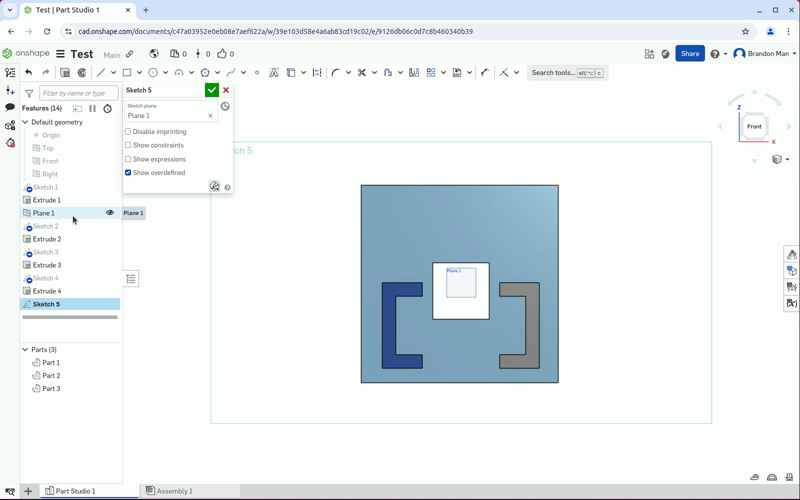
mouse_move(73, 352)
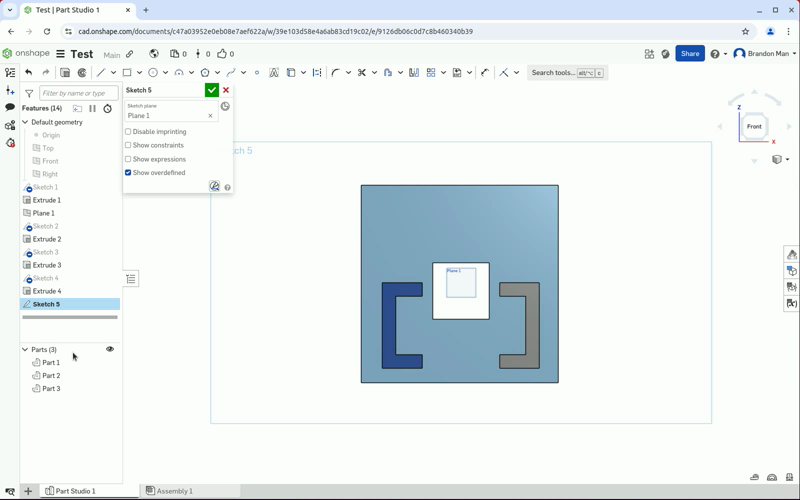
key(y)
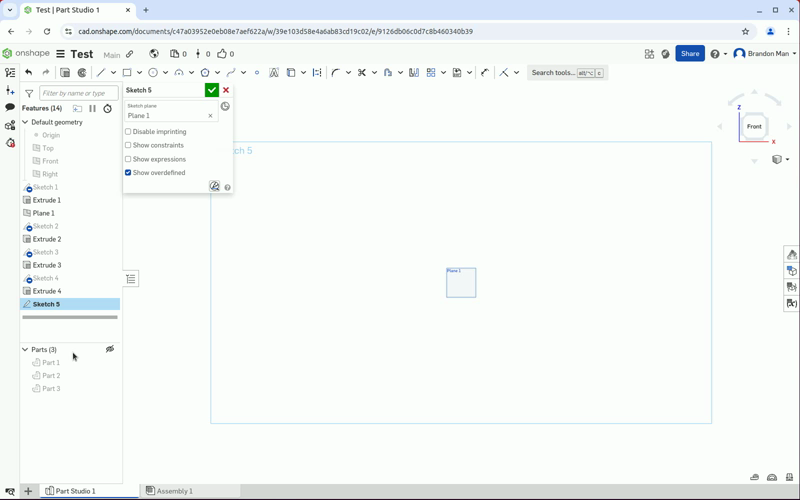
key(l)
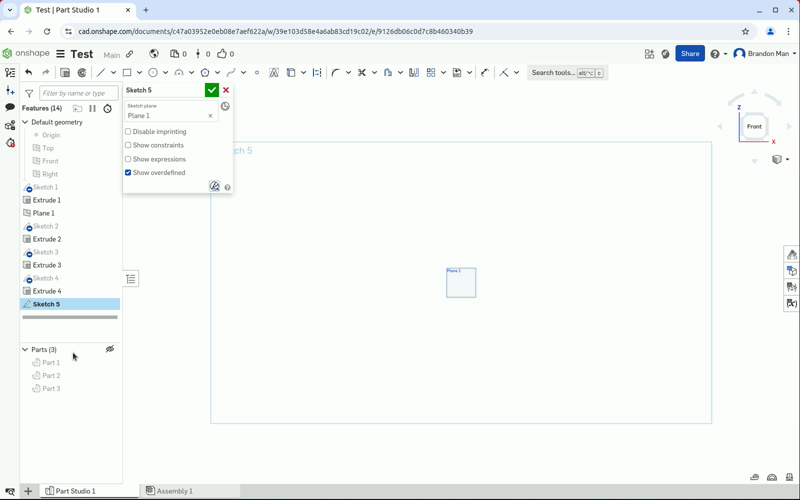
key_down(shift)
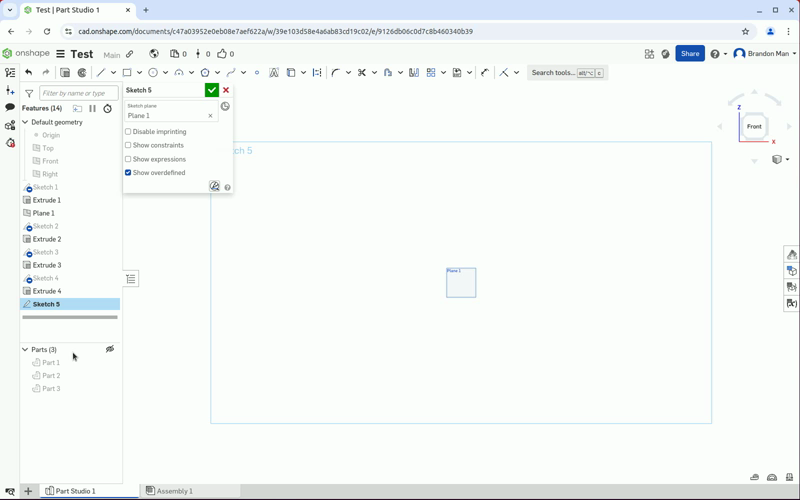
mouse_move(405, 250)
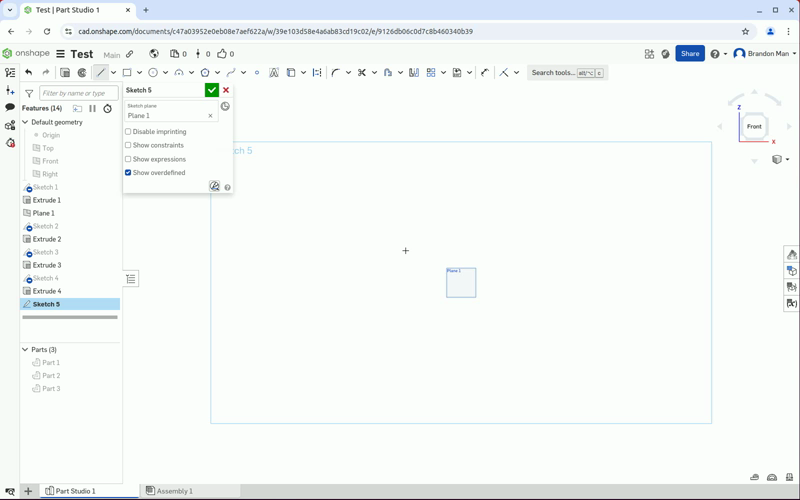
click(405, 250)
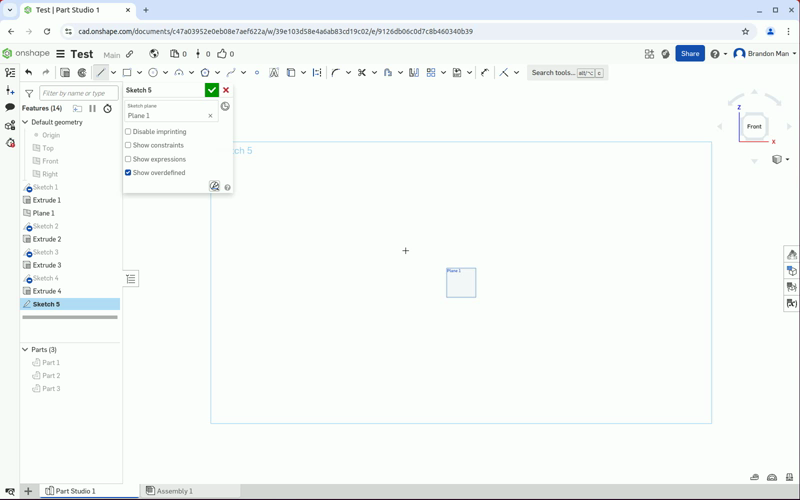
key_up(shift)
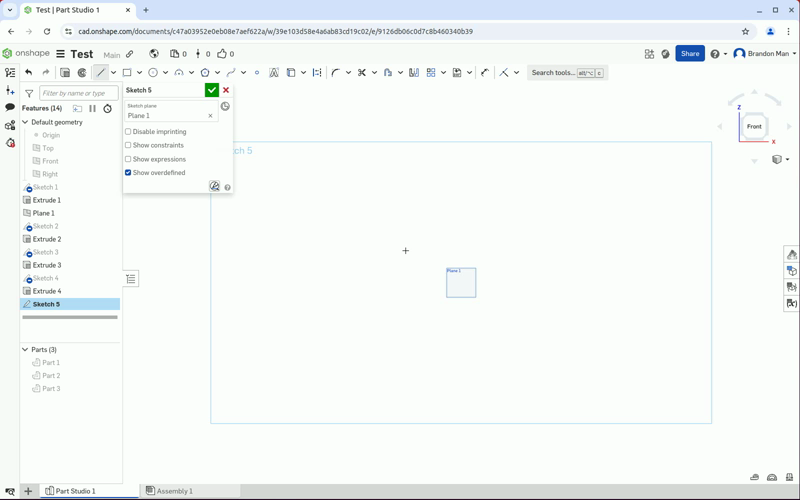
key_down(shift)
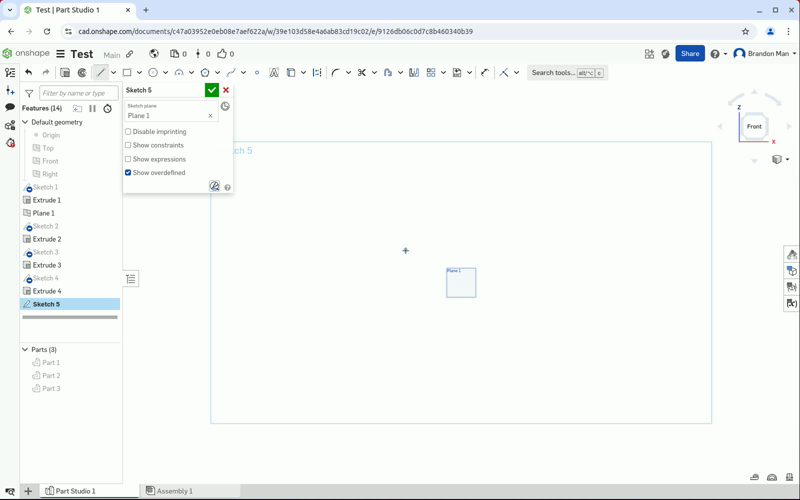
mouse_move(435, 250)
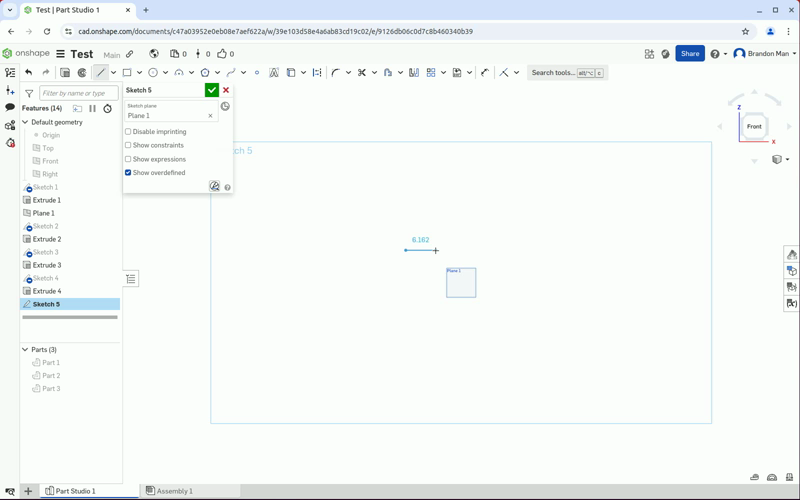
mouse_move(419, 250)
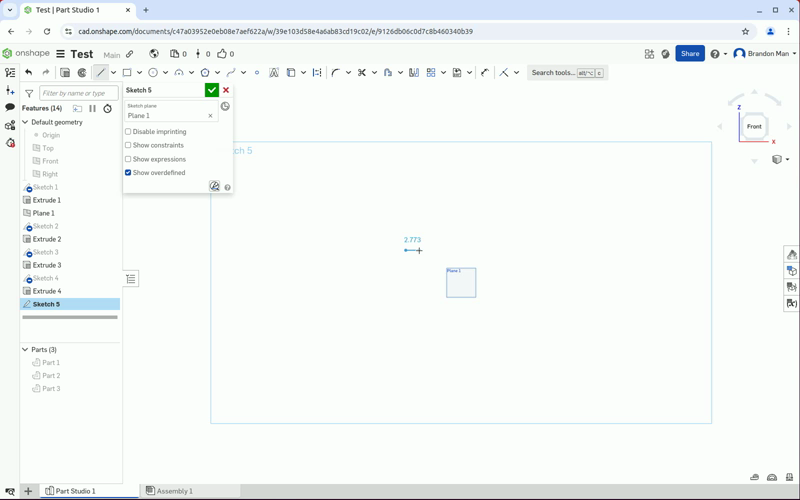
click(419, 250)
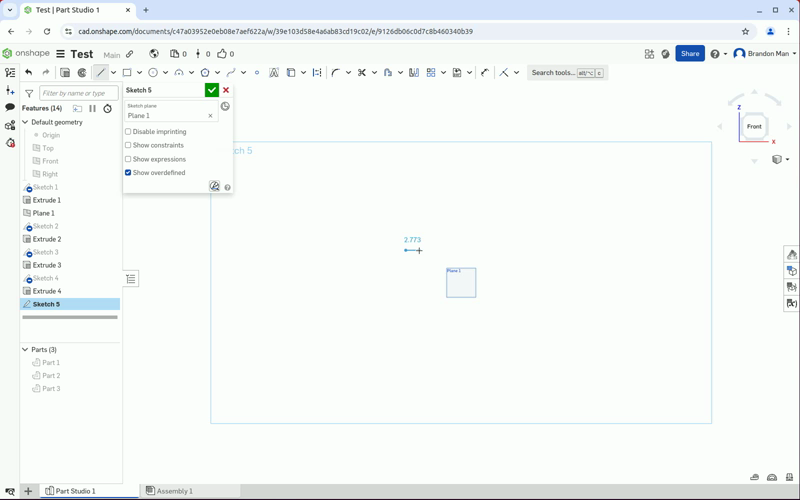
key_up(shift)
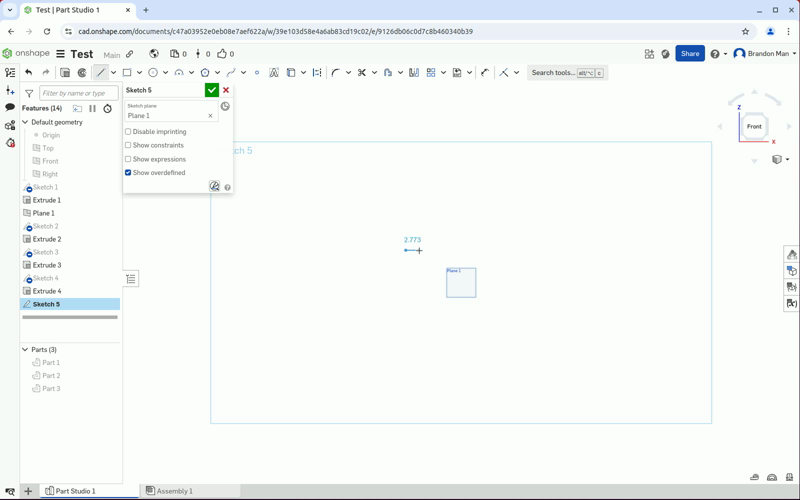
key_down(shift)
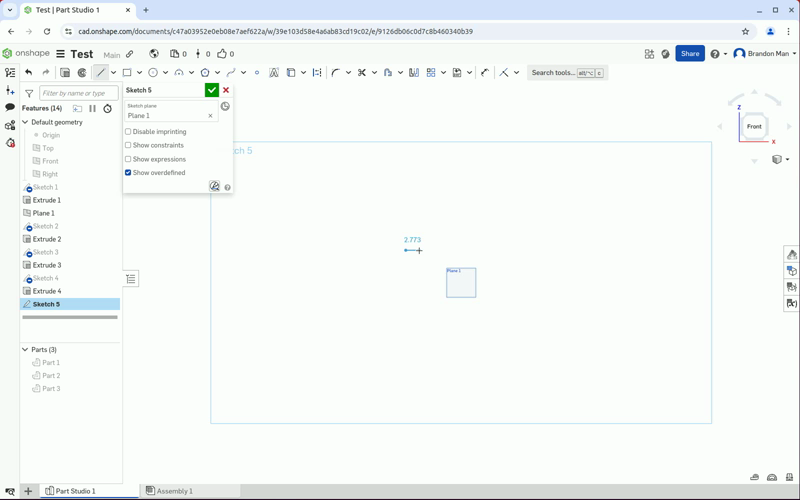
mouse_move(449, 250)
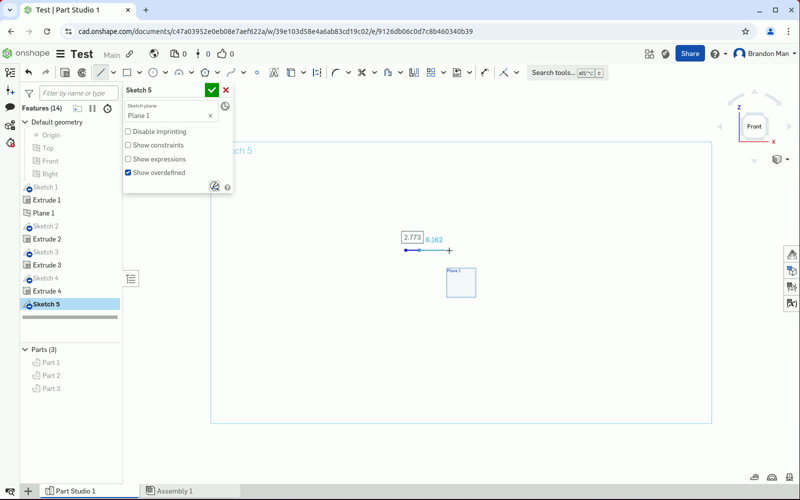
mouse_move(419, 196)
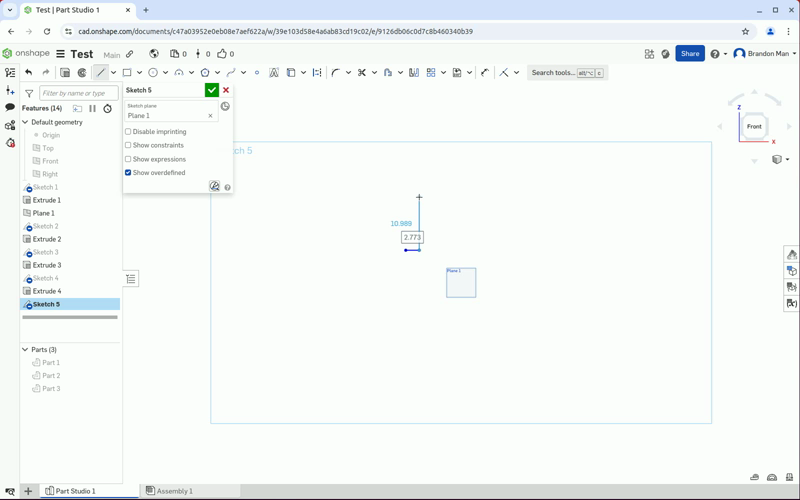
click(419, 196)
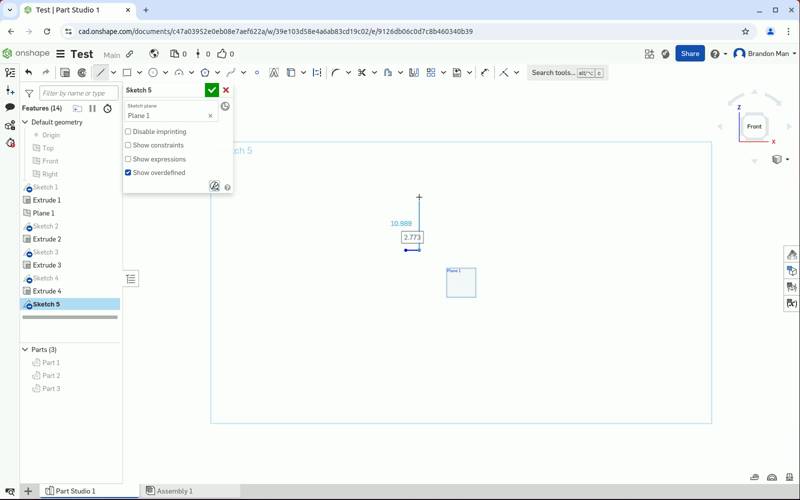
key_up(shift)
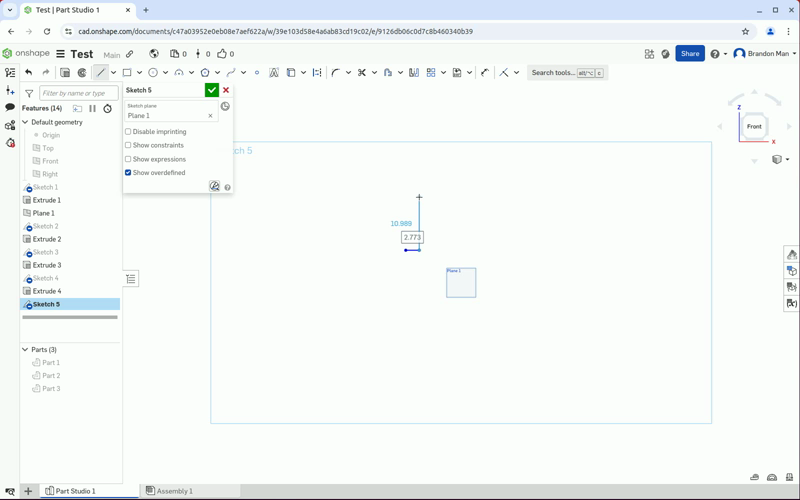
key_down(shift)
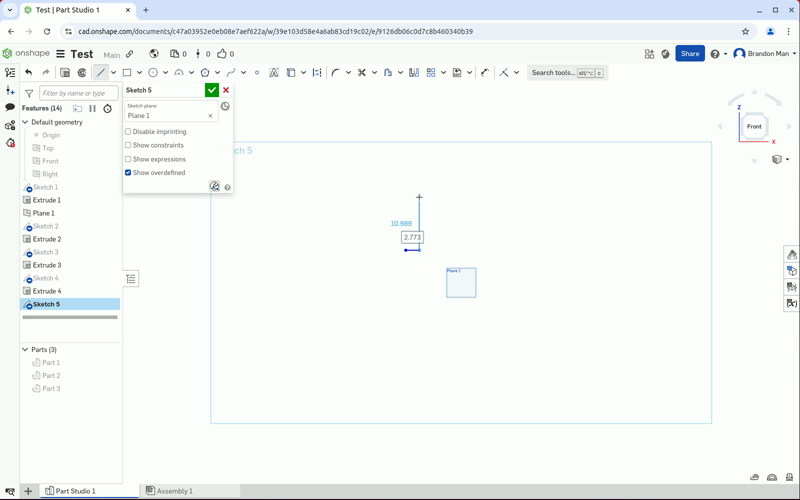
mouse_move(449, 196)
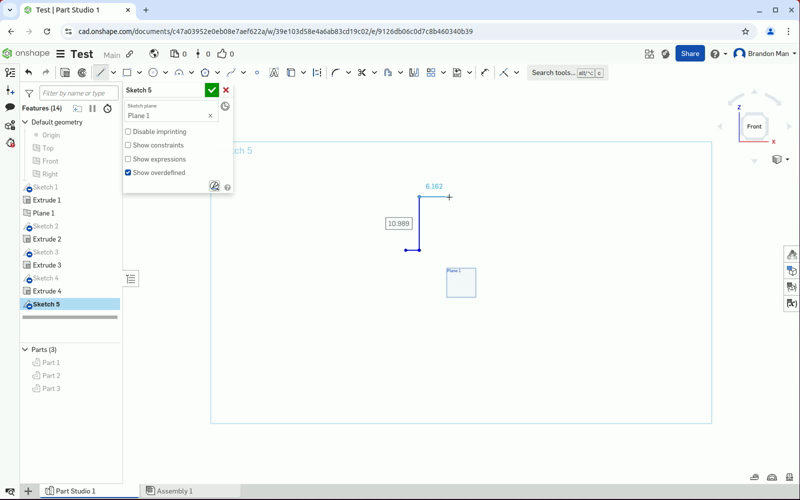
mouse_move(405, 196)
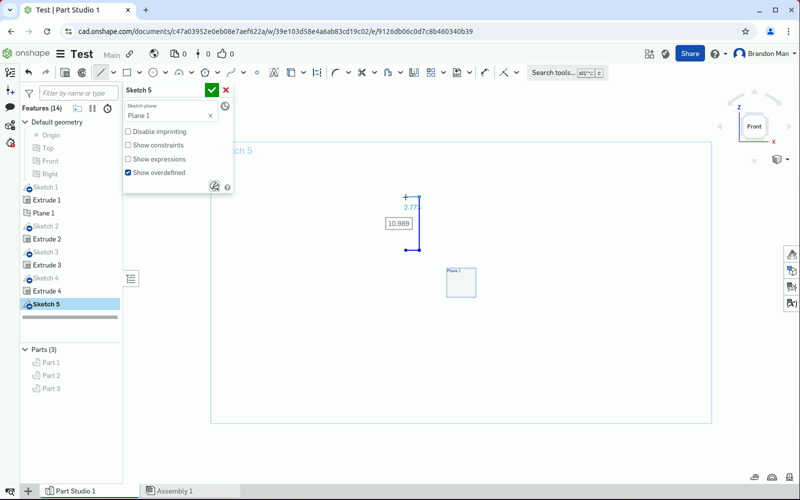
click(405, 196)
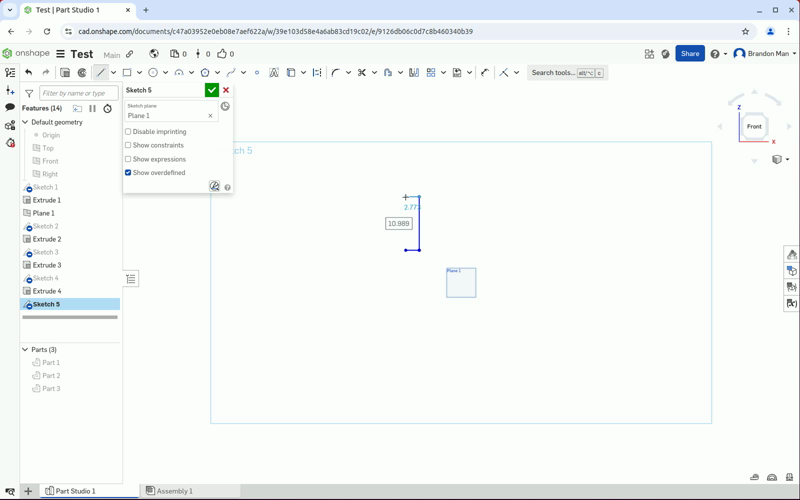
key_up(shift)
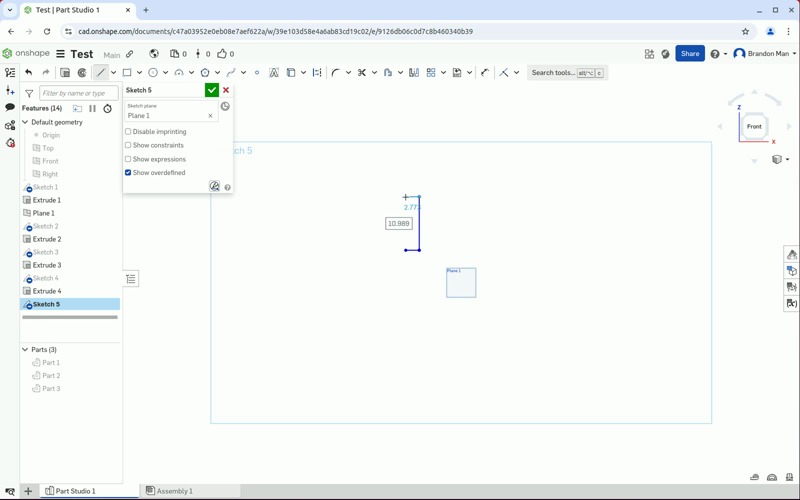
mouse_move(435, 196)
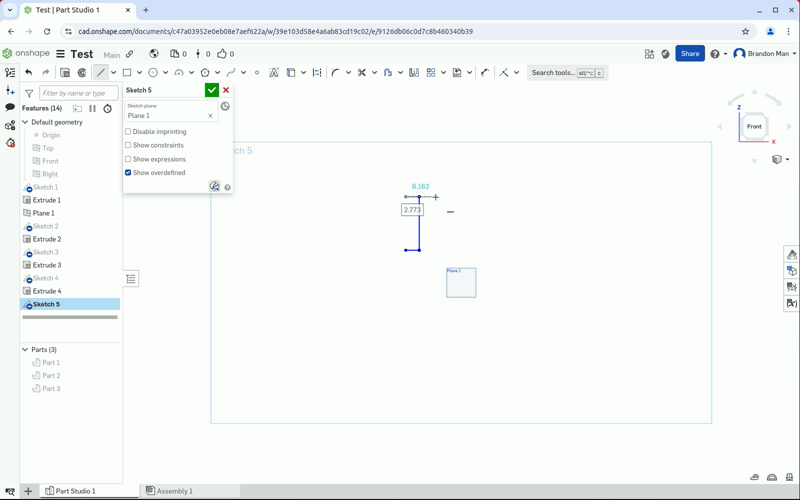
key_down(shift)
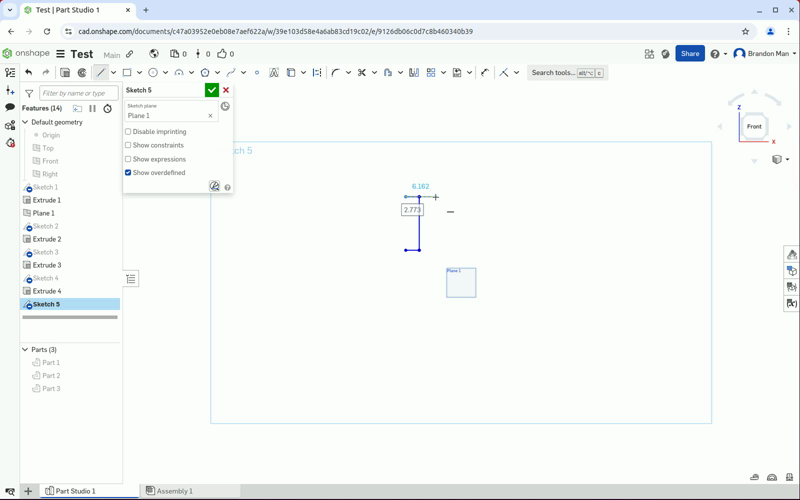
mouse_move(405, 250)
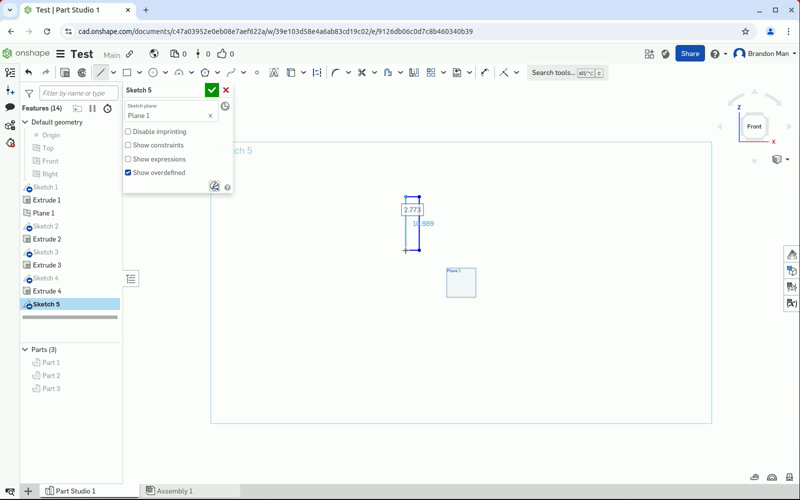
key_up(shift)
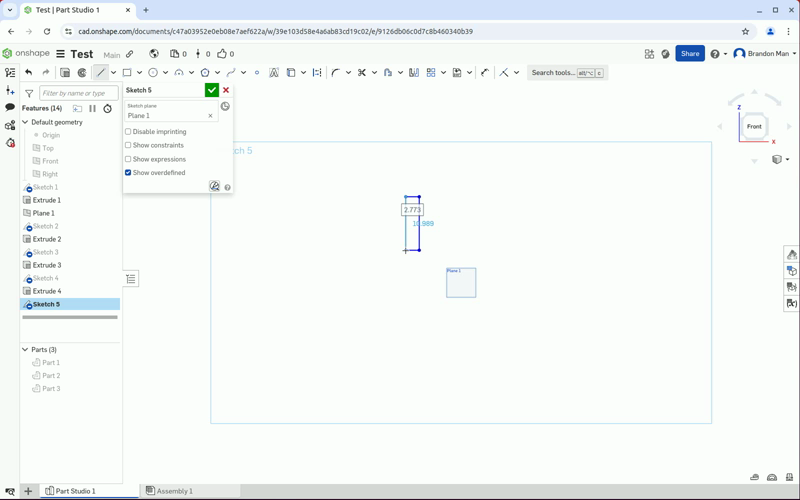
click(405, 250)
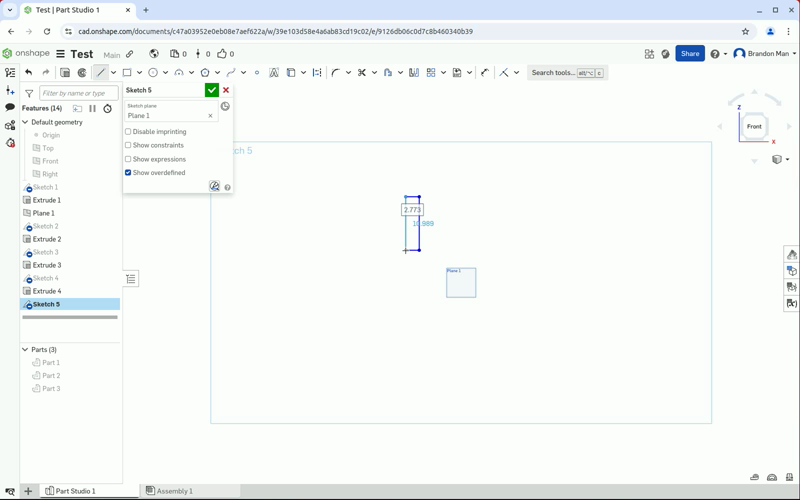
key(esc)
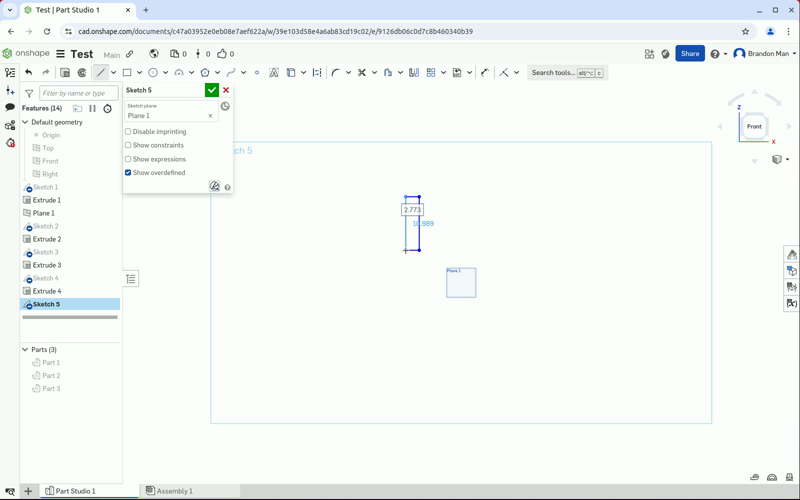
mouse_move(406, 238)
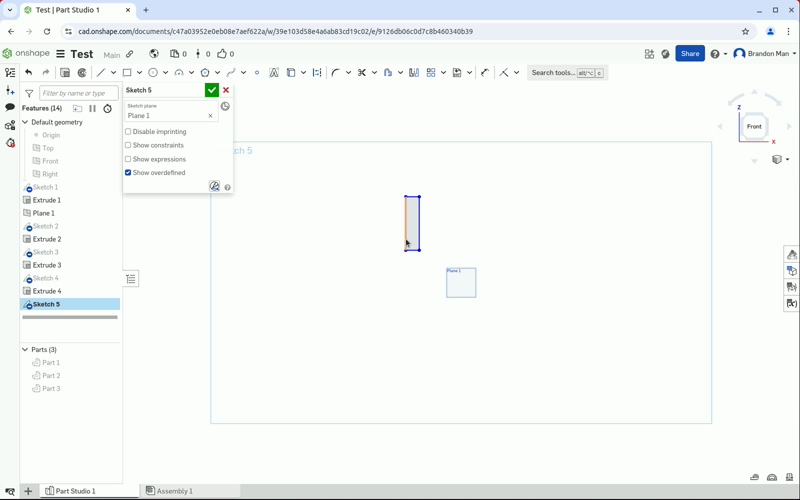
scroll(6)
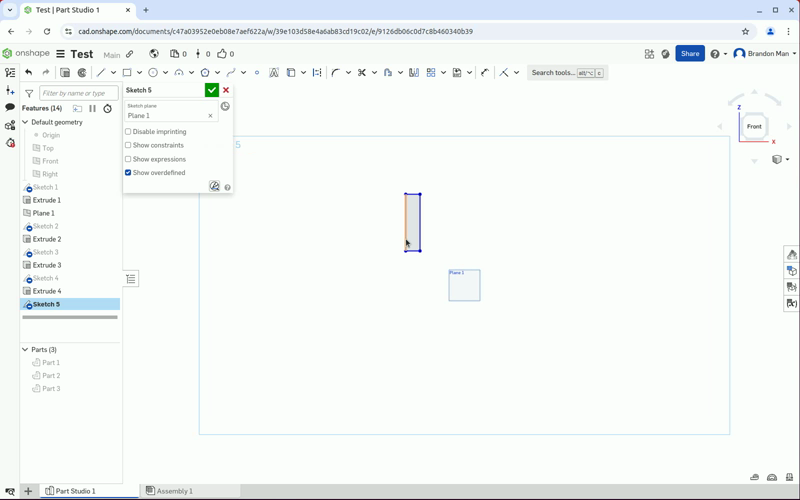
scroll(6)
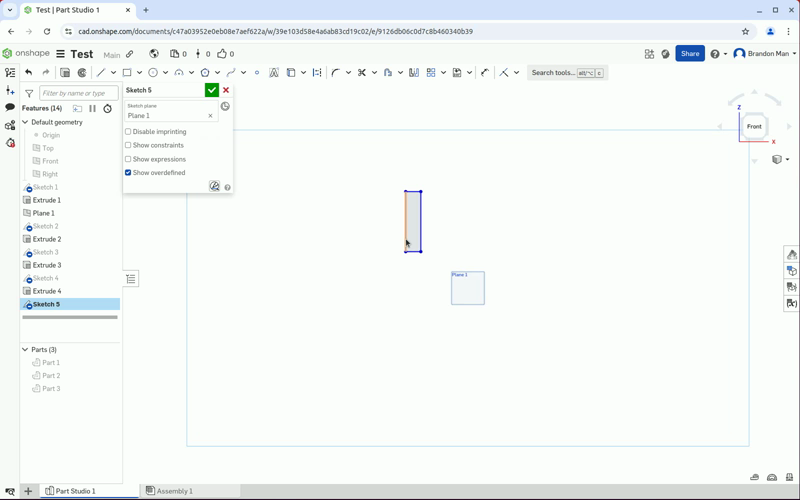
scroll(6)
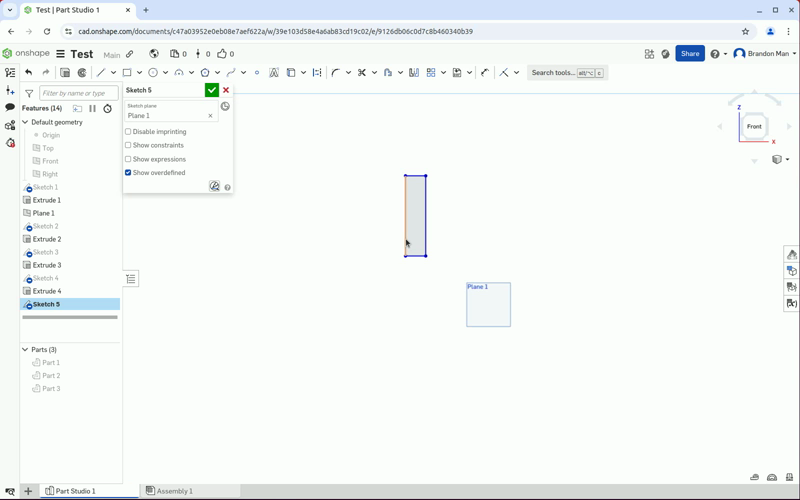
scroll(6)
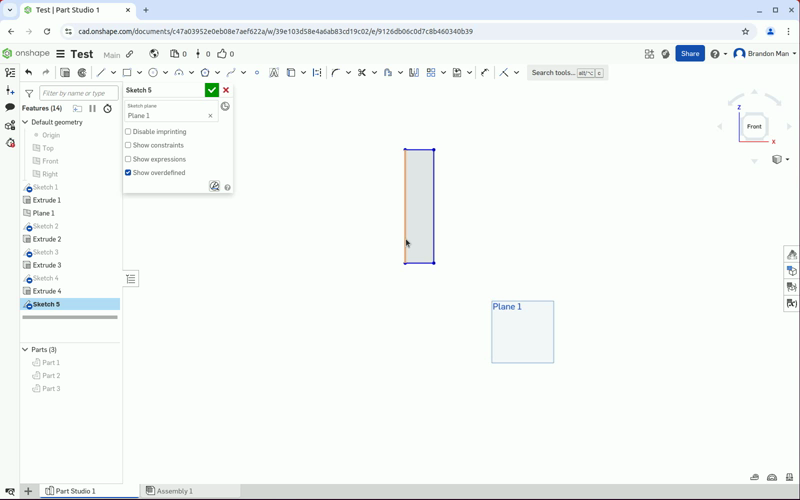
scroll(6)
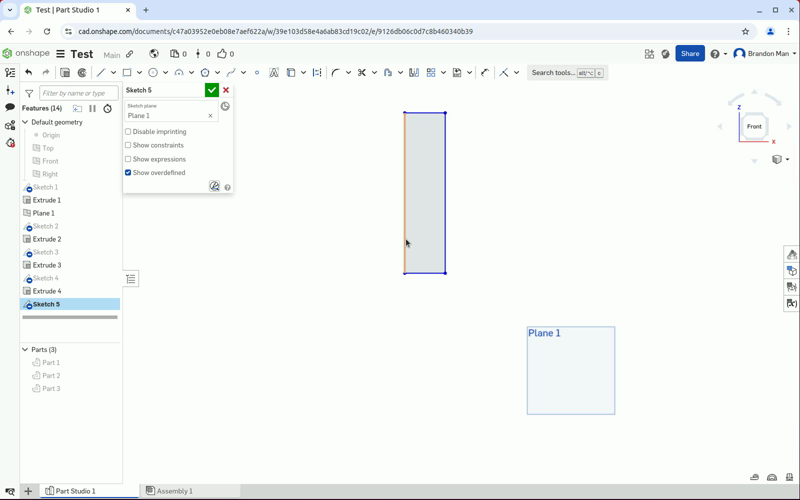
scroll(6)
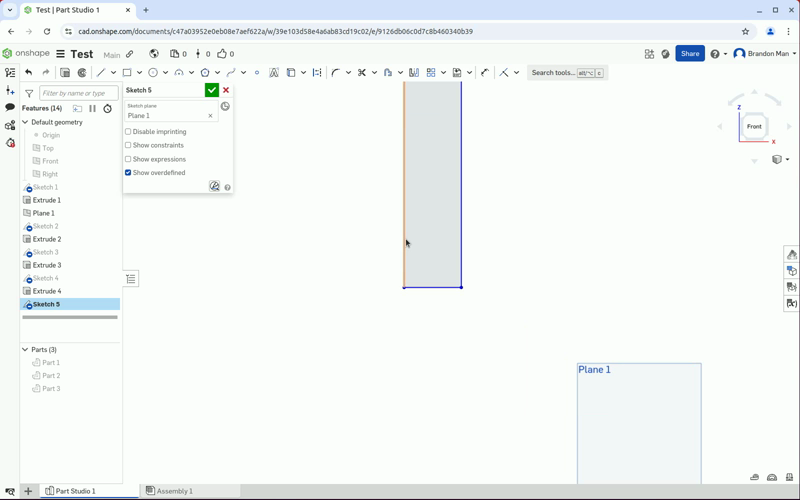
scroll(6)
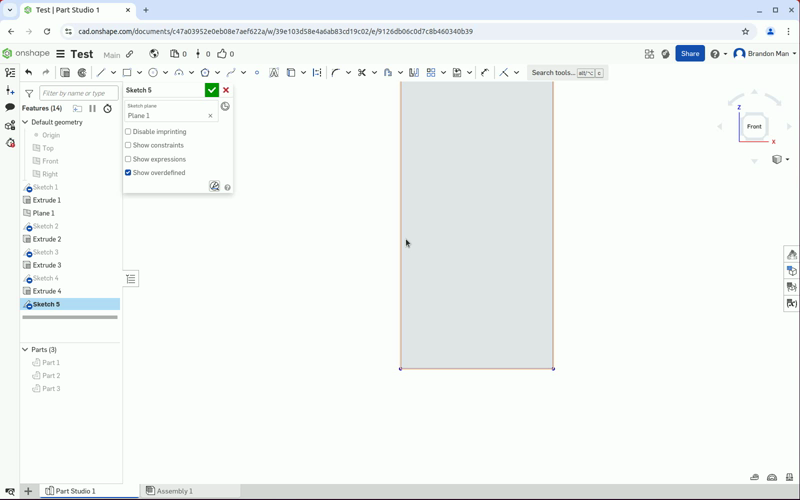
click(406, 238)
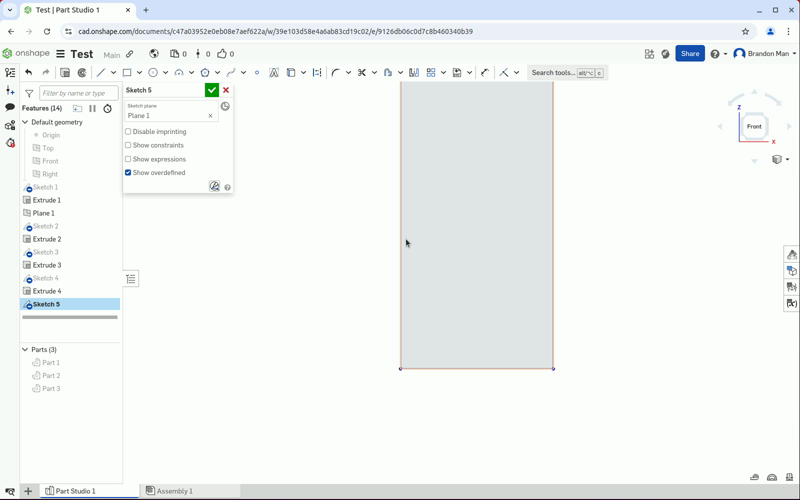
scroll(-6)
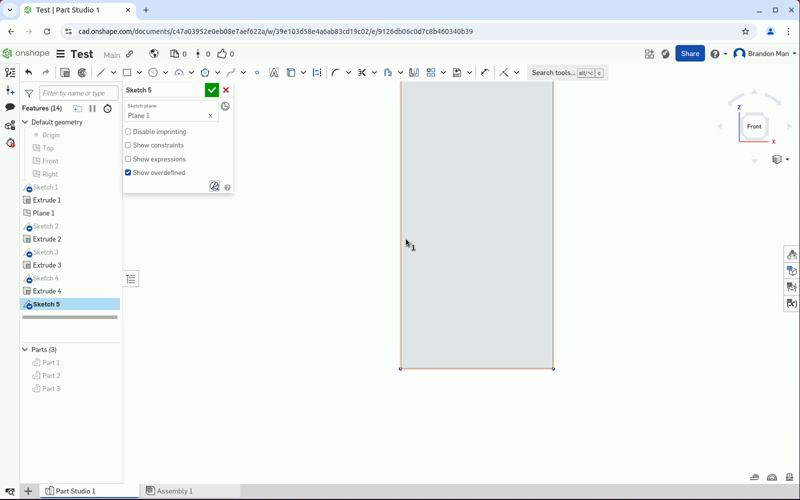
scroll(-6)
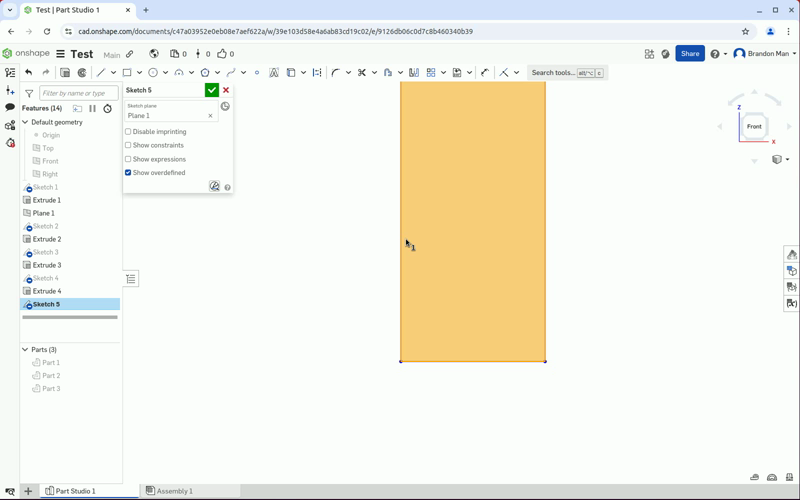
scroll(-6)
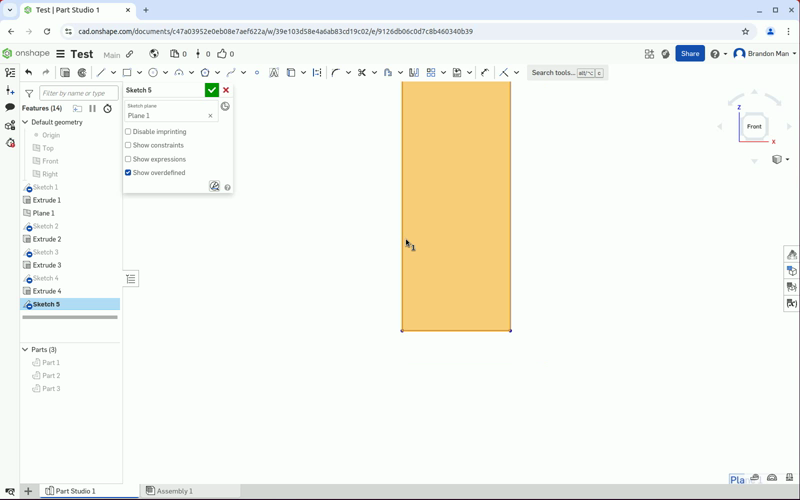
scroll(-6)
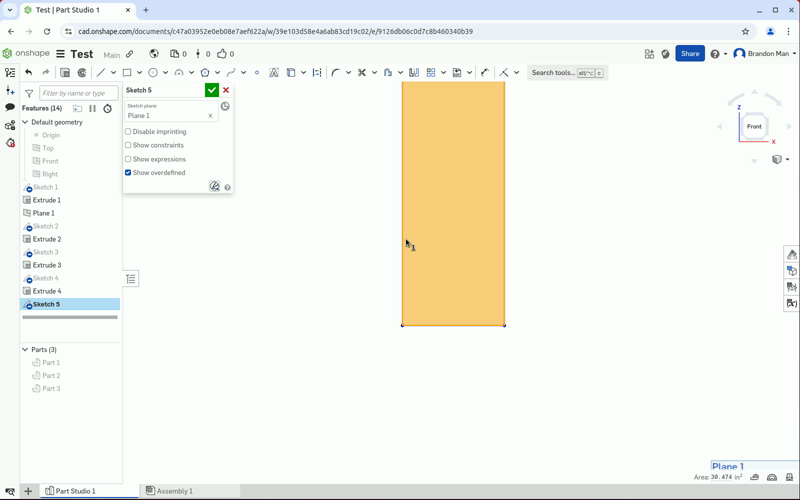
scroll(-6)
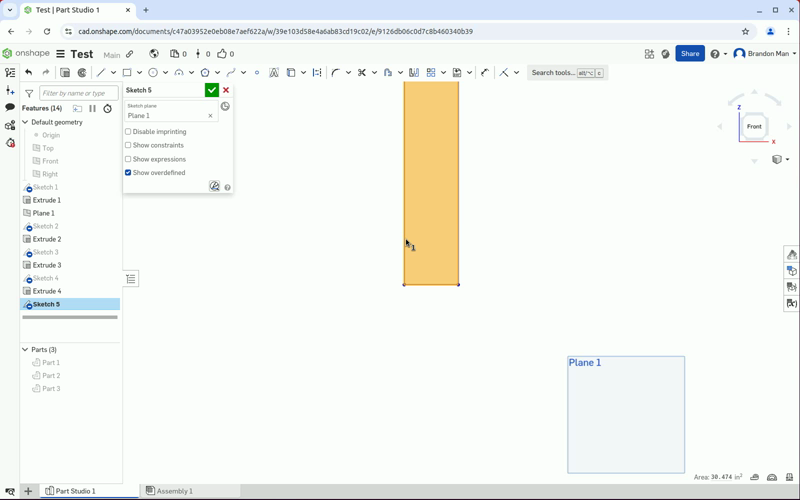
scroll(-6)
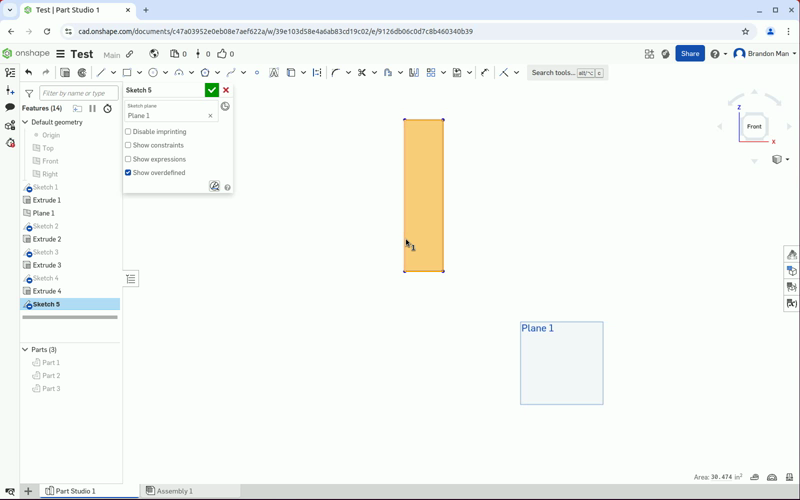
scroll(-6)
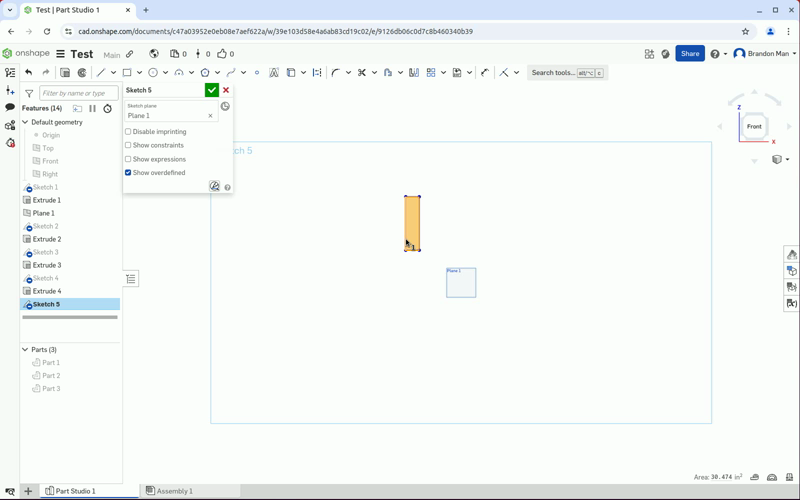
mouse_move(73, 352)
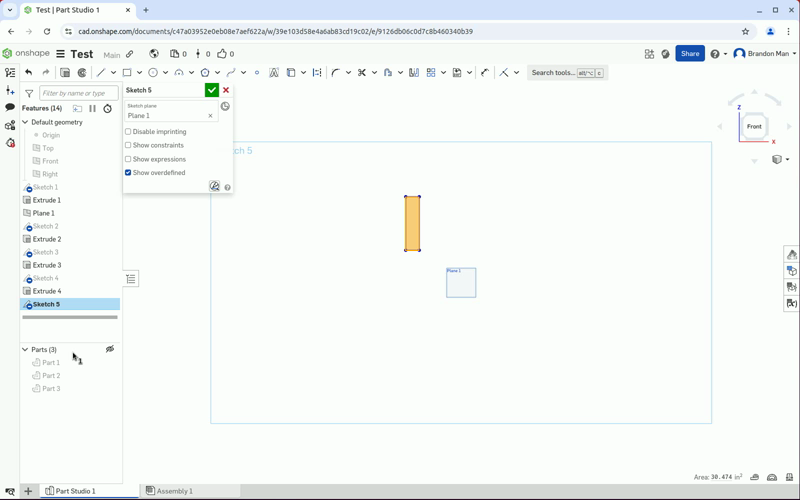
key(shift+y)
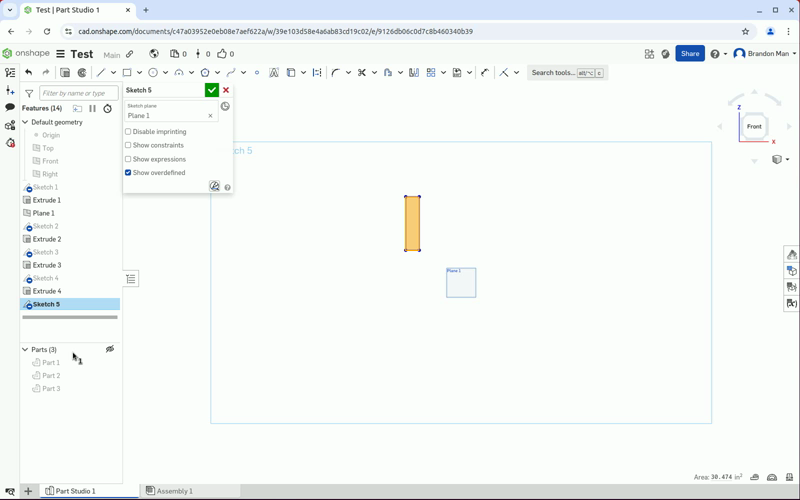
key(shift+e)
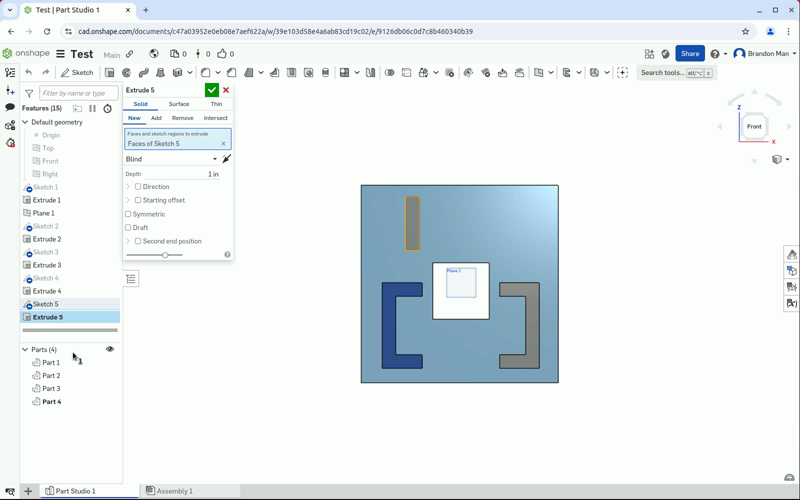
mouse_move(143, 106)
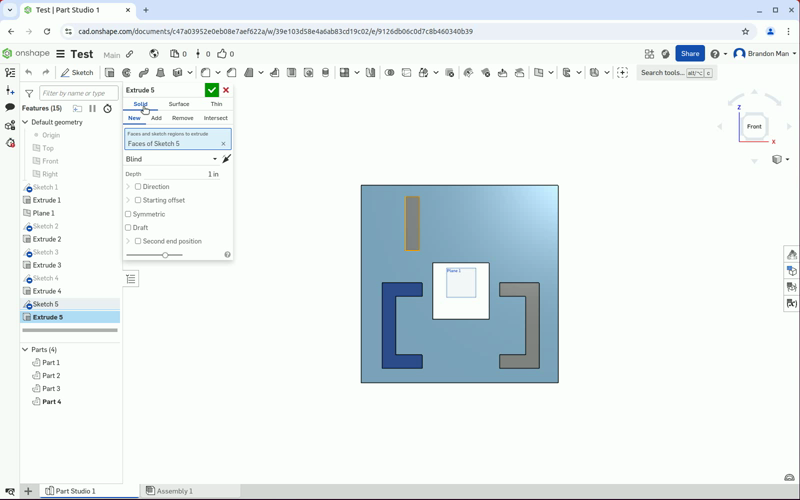
click(143, 106)
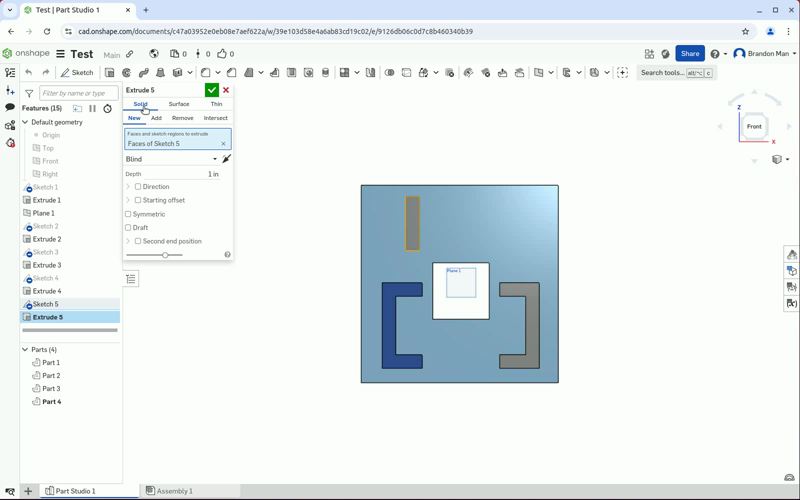
mouse_move(137, 120)
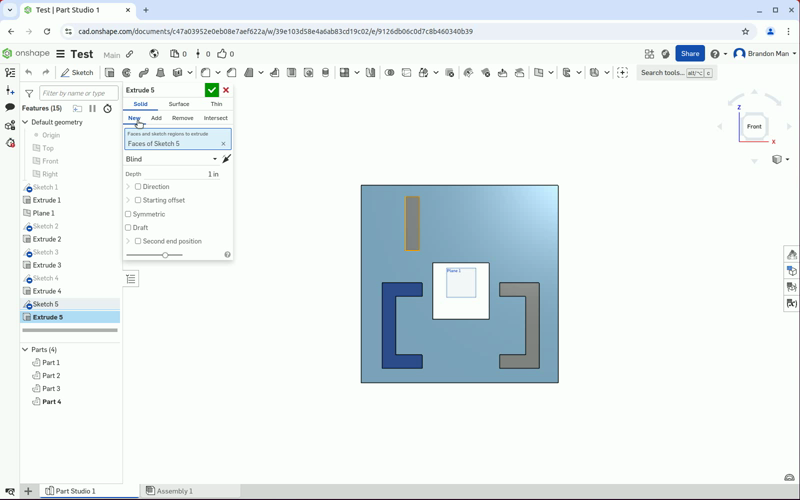
click(137, 120)
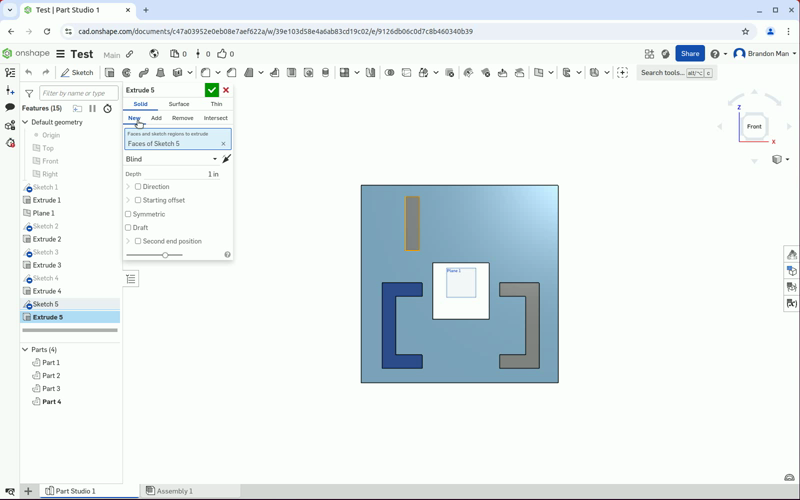
key(tab, 4)
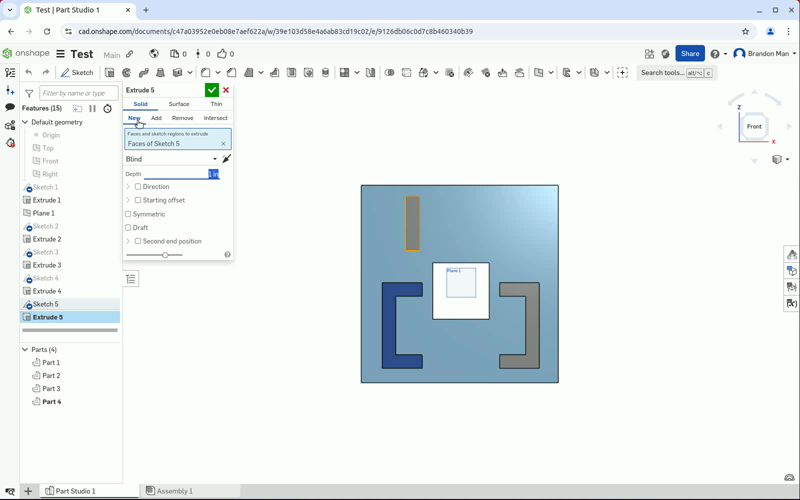
text(20.46)
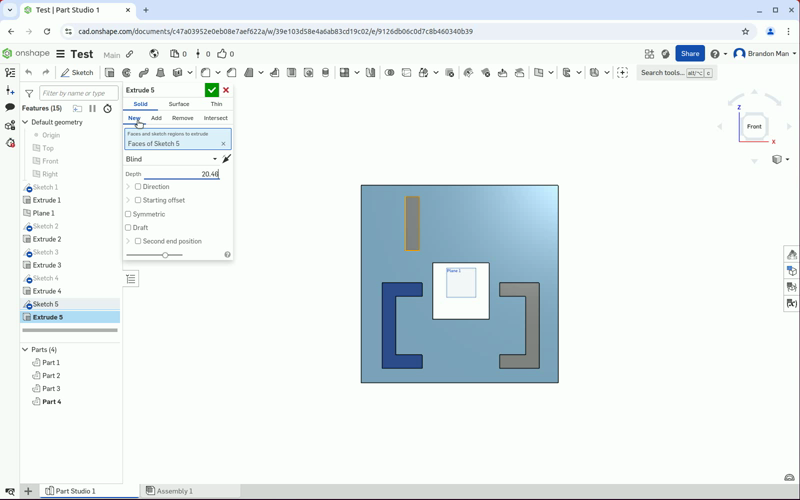
key(enter)
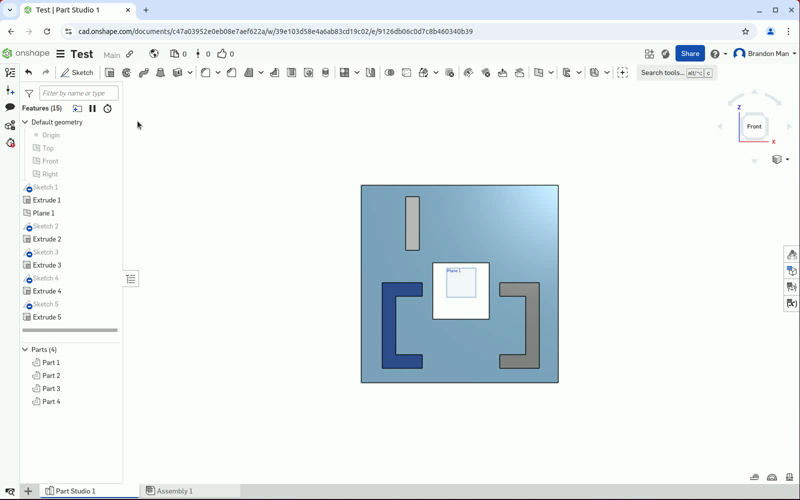
key(shift+h)
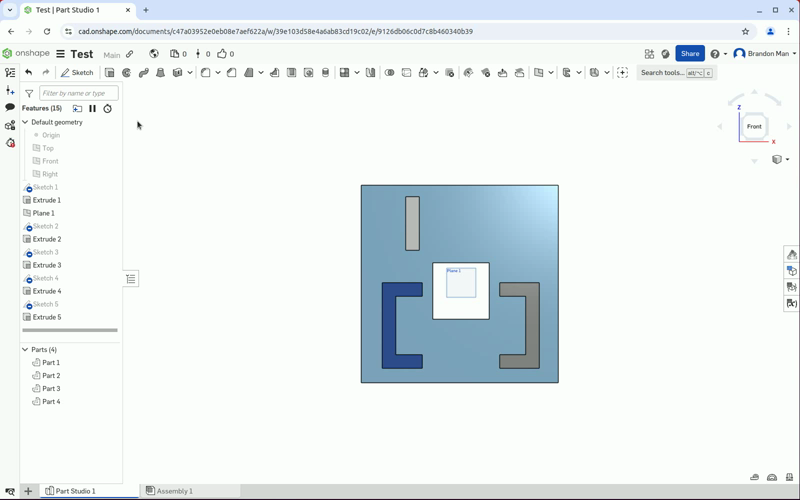
key(shift+h)
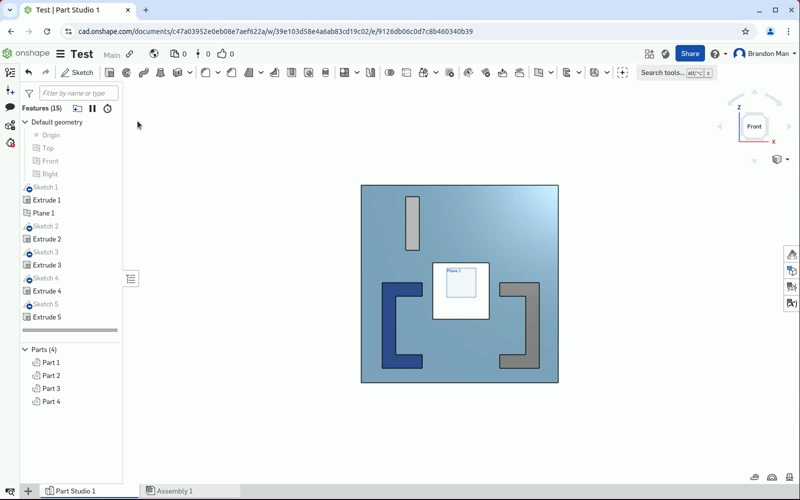
mouse_move(73, 189)
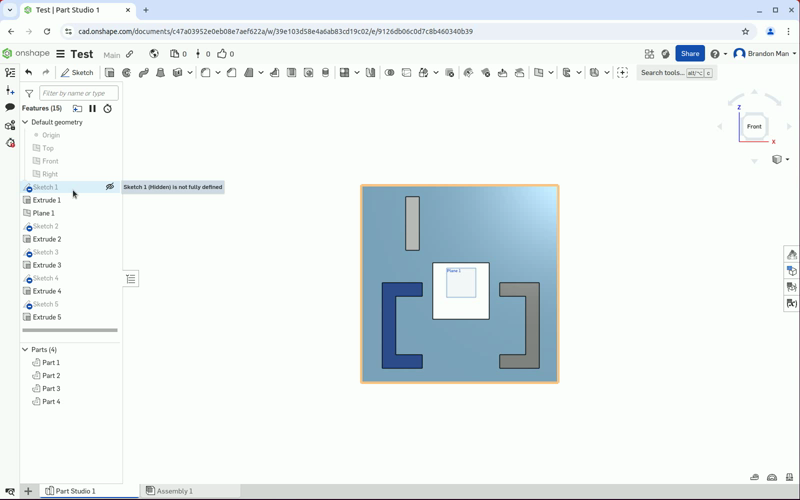
click(73, 189)
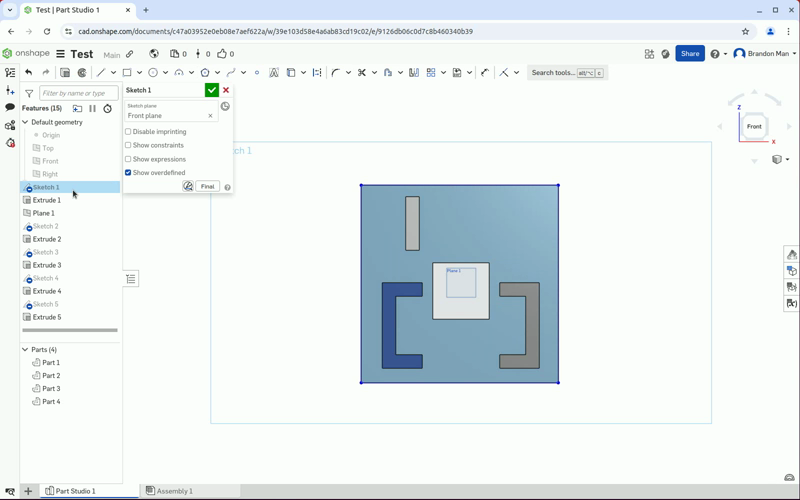
mouse_move(229, 92)
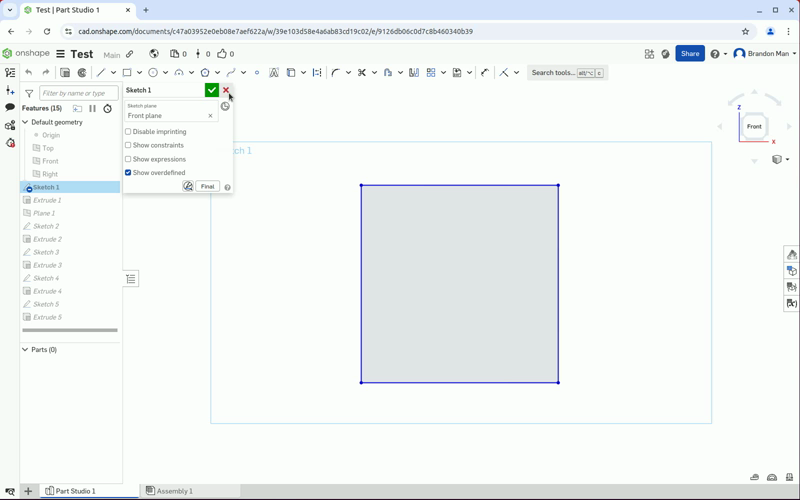
click(229, 92)
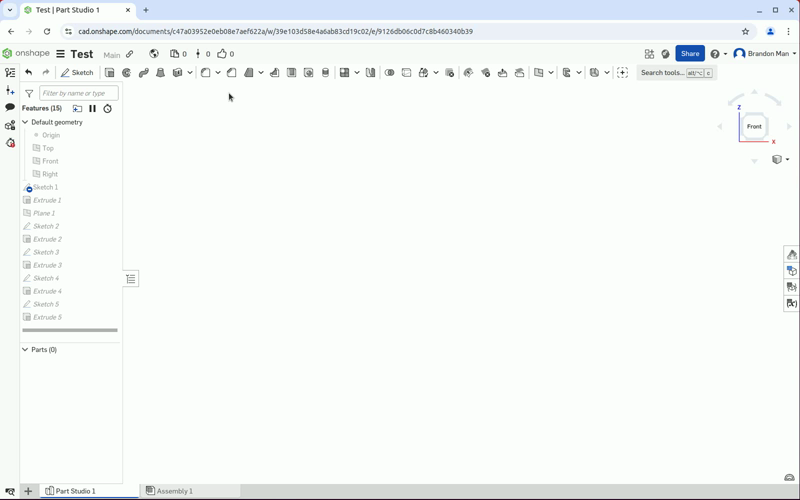
key(shift+s)
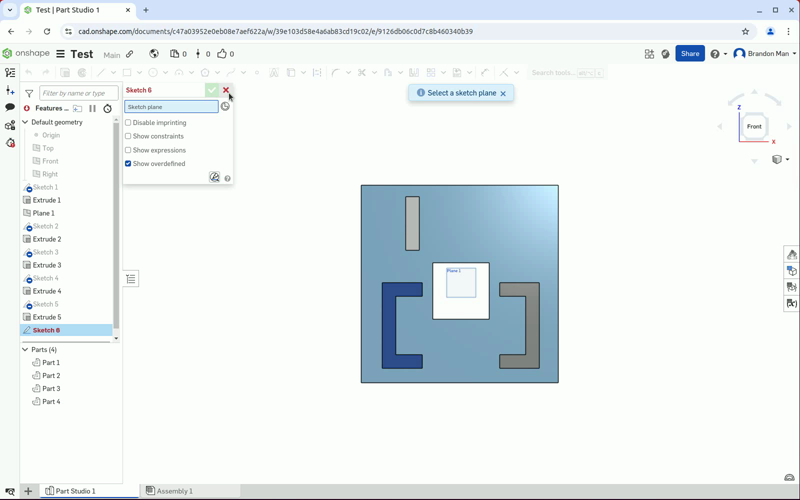
mouse_move(69, 215)
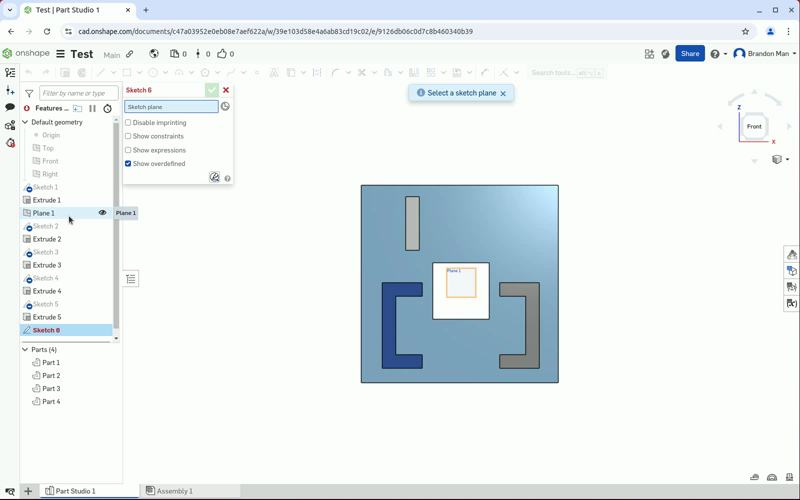
click(69, 215)
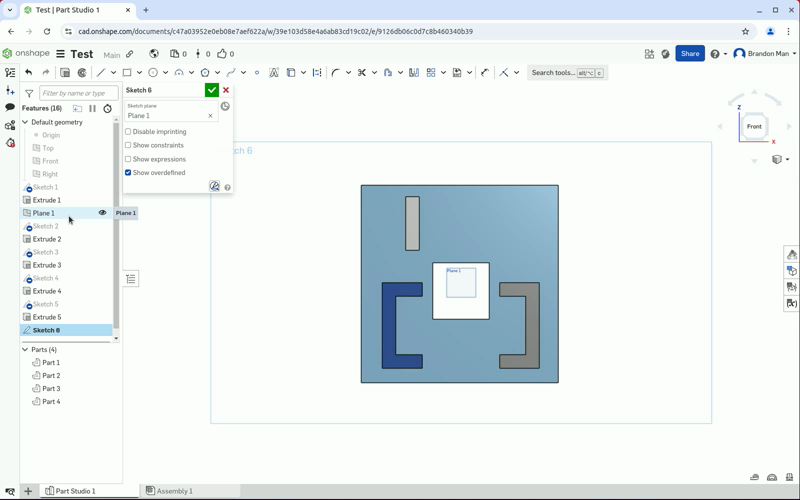
mouse_move(73, 352)
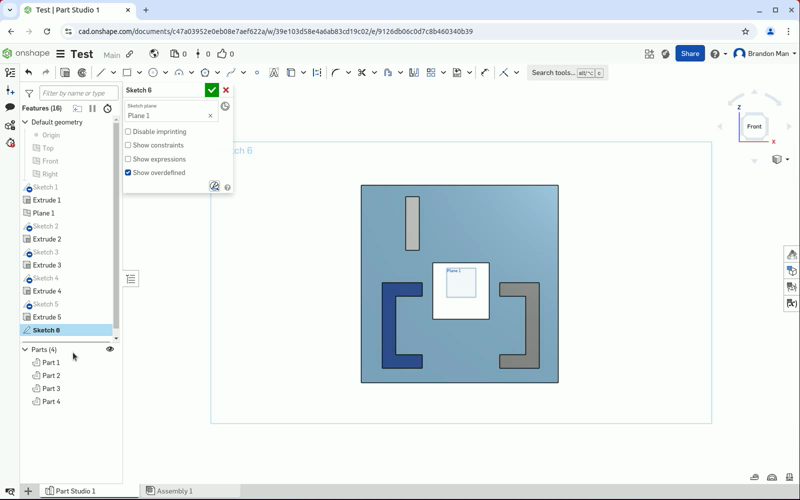
key(y)
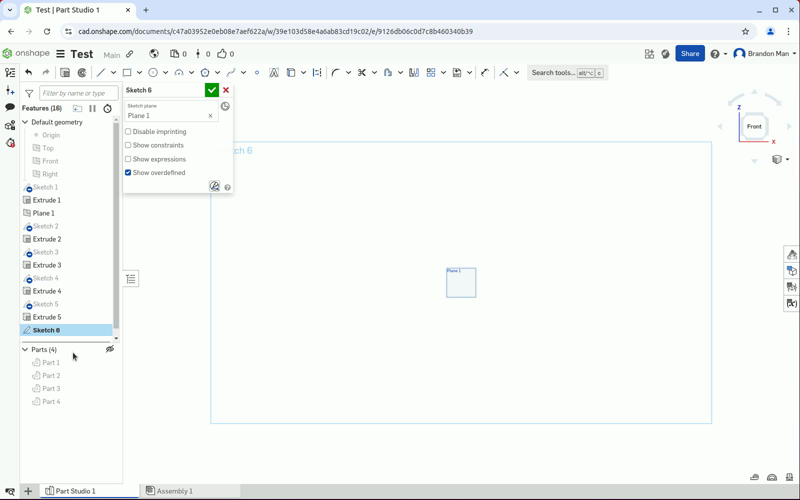
key(l)
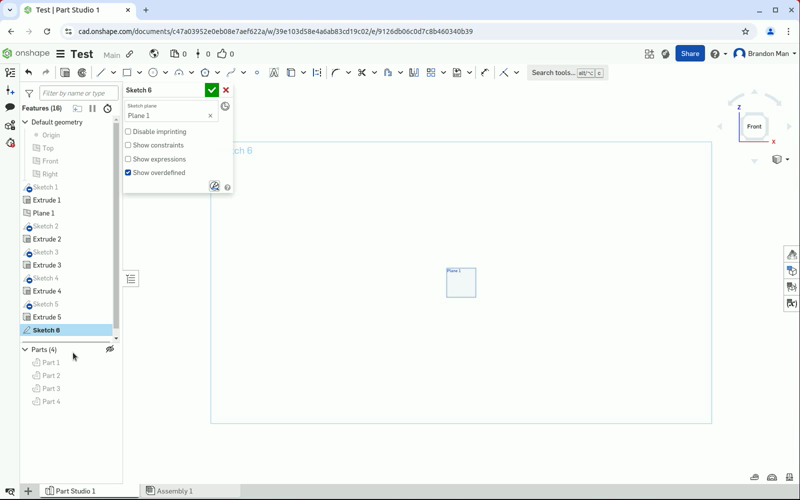
key_down(shift)
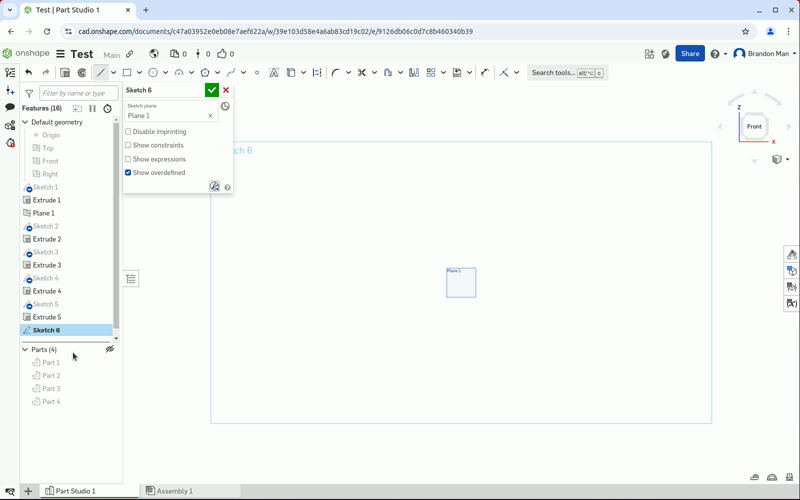
mouse_move(501, 250)
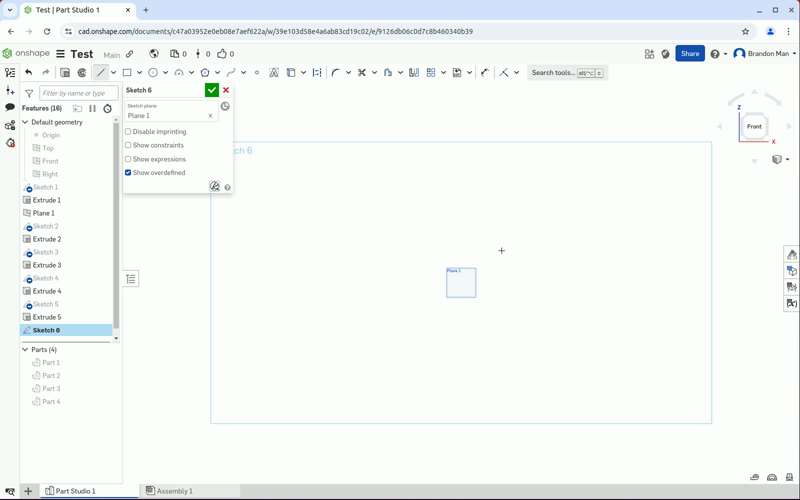
click(501, 250)
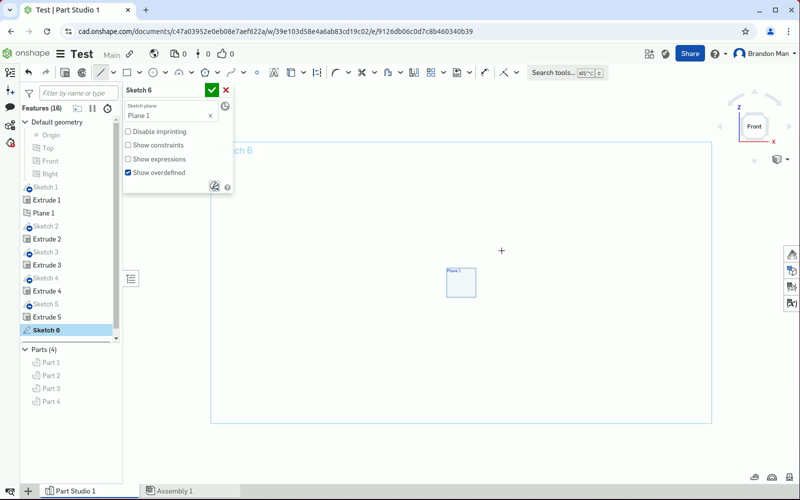
key_up(shift)
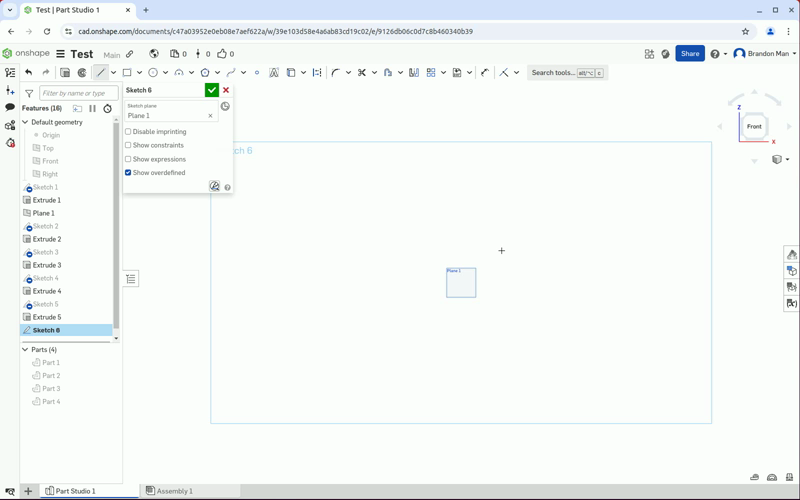
key_down(shift)
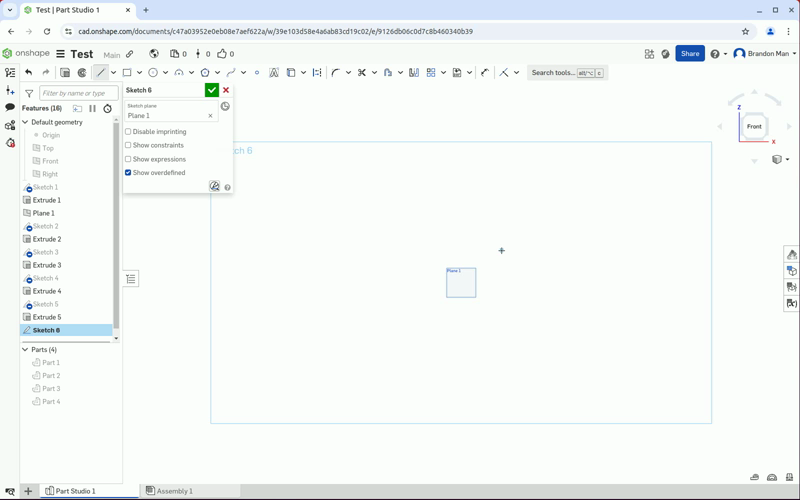
mouse_move(531, 250)
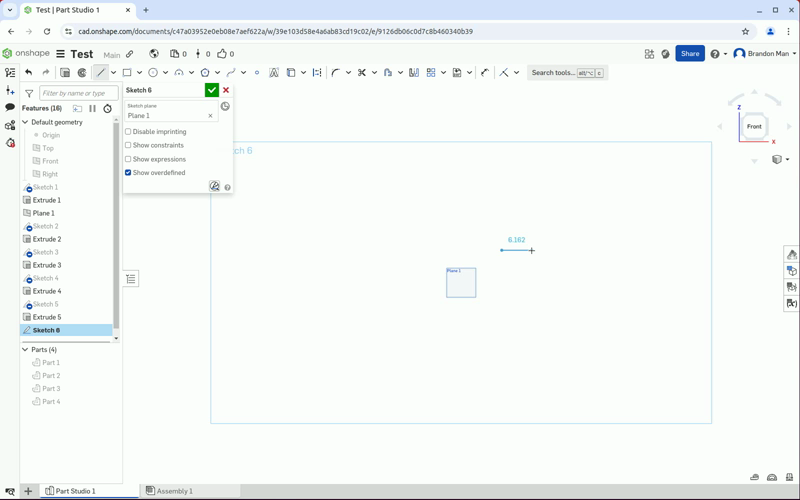
mouse_move(515, 250)
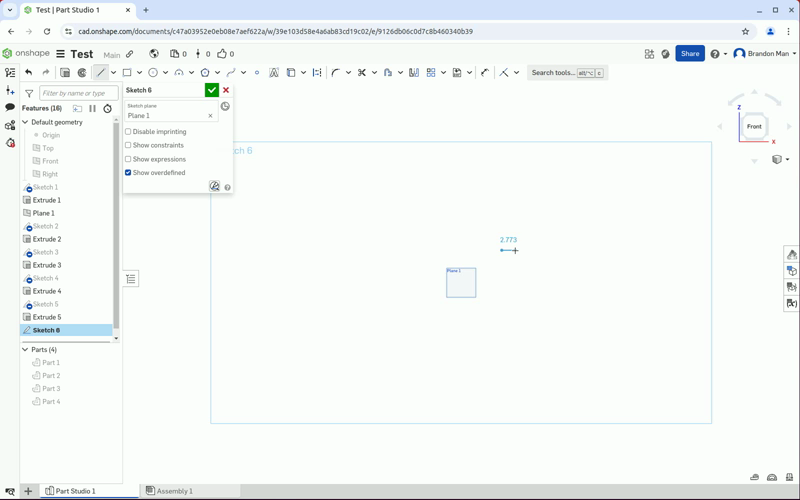
click(515, 250)
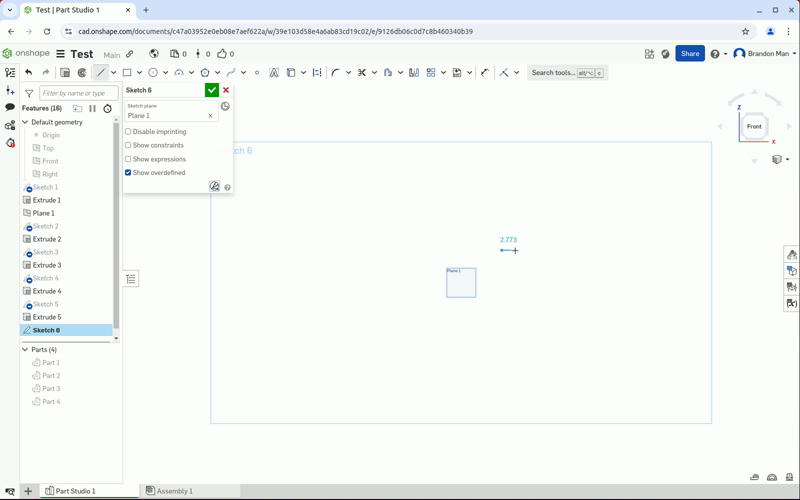
key_up(shift)
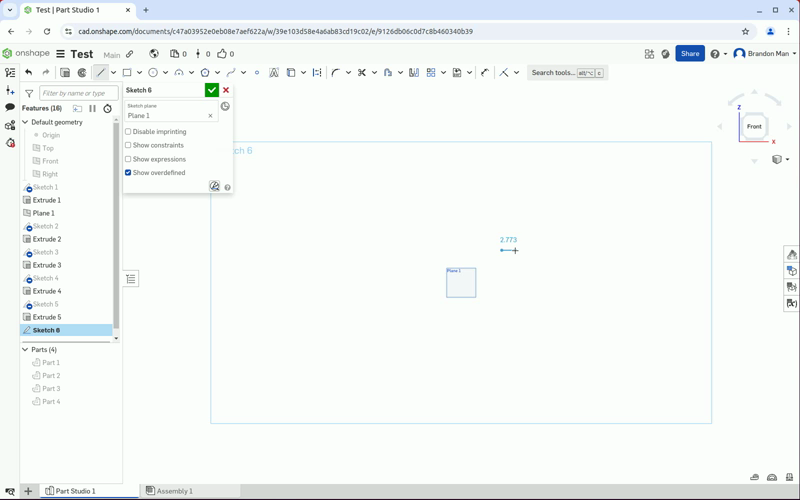
key_down(shift)
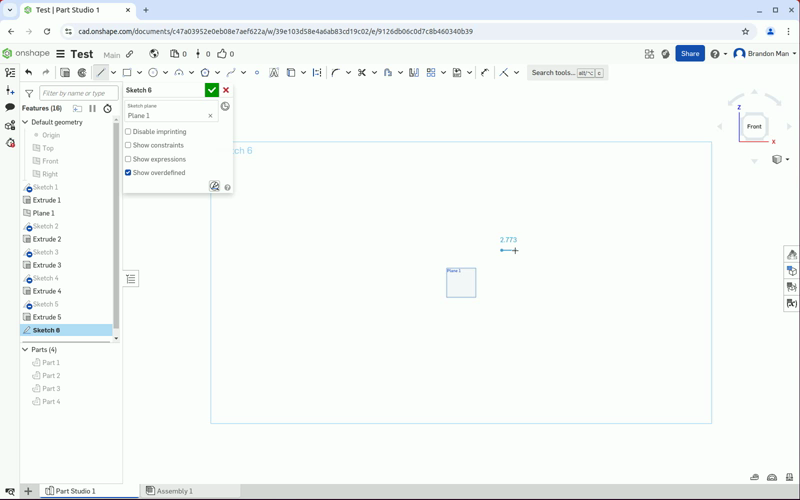
mouse_move(545, 250)
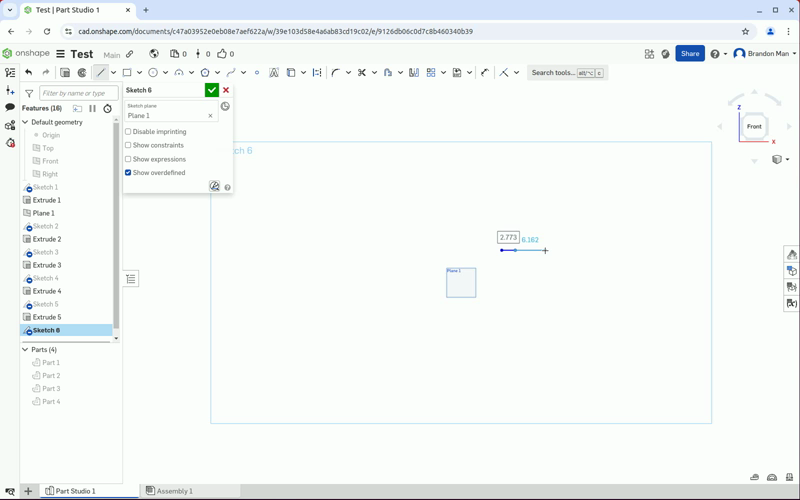
mouse_move(515, 196)
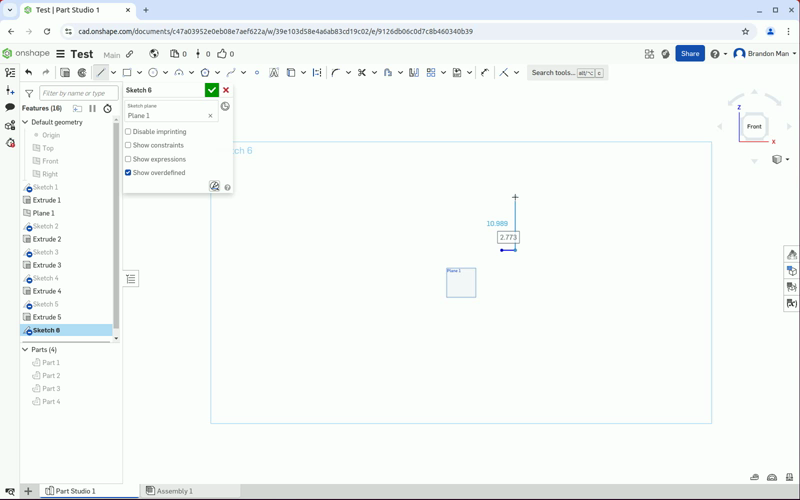
click(515, 196)
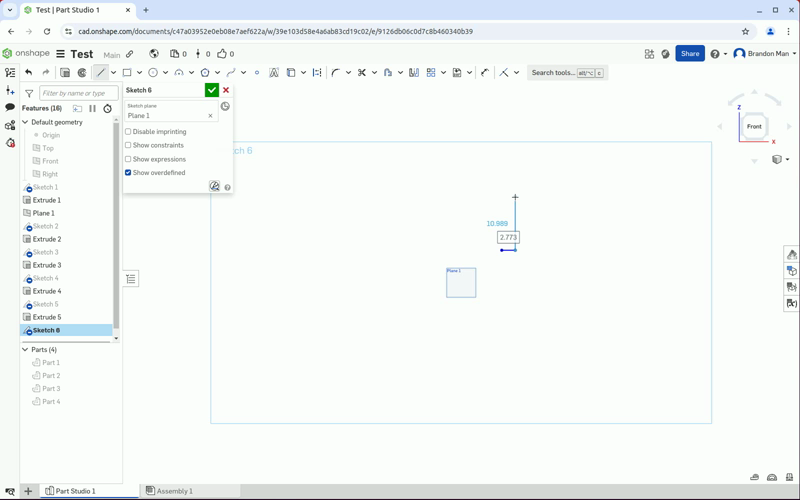
key_up(shift)
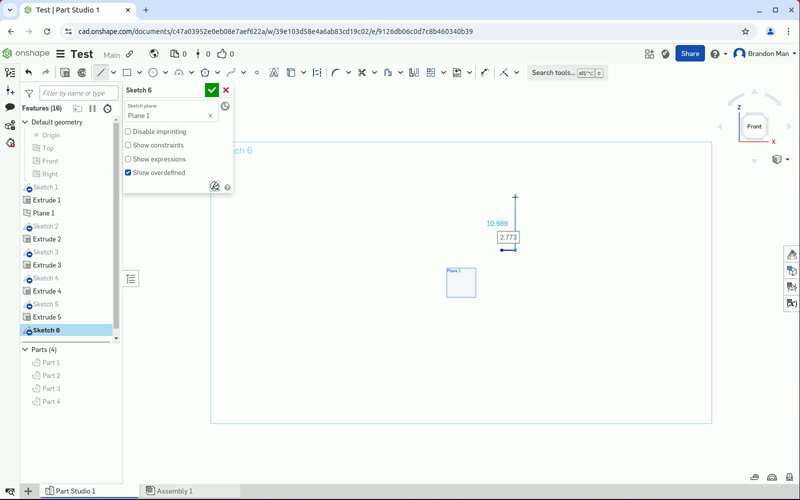
key_down(shift)
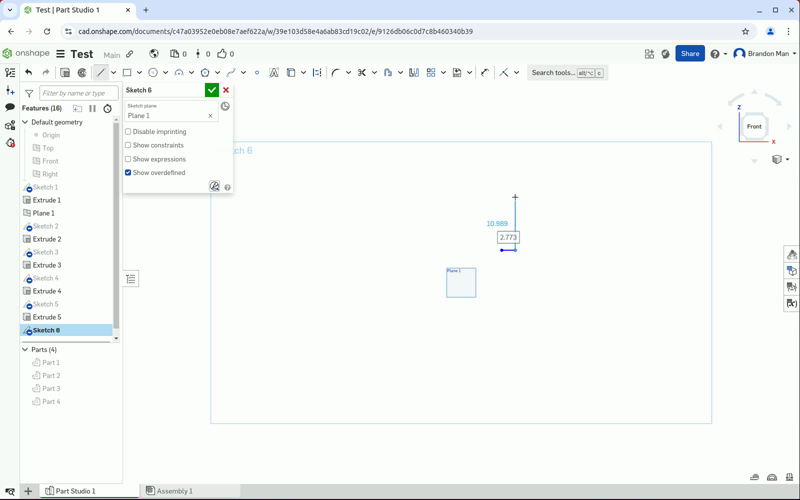
mouse_move(545, 196)
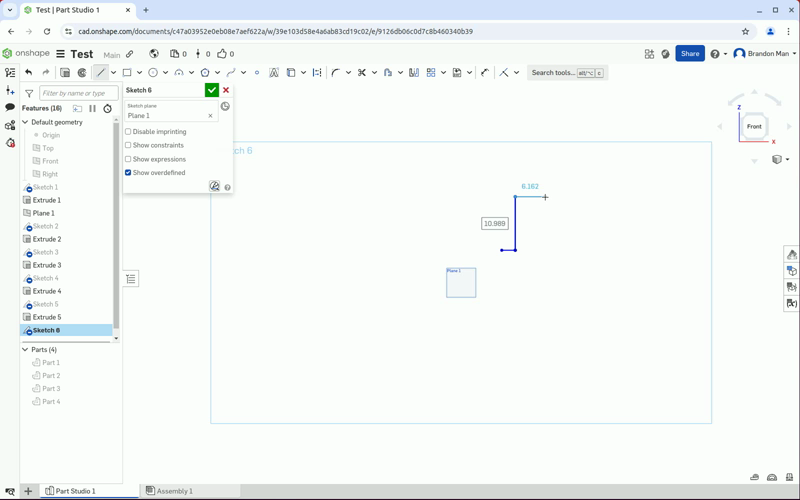
mouse_move(501, 196)
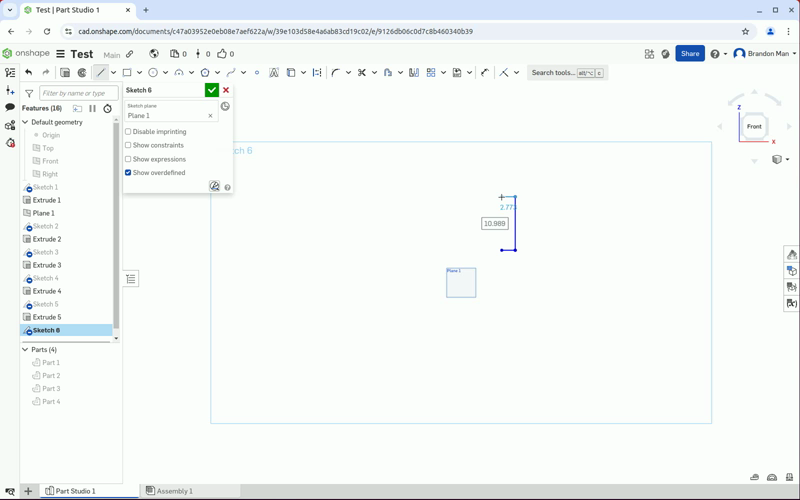
click(501, 196)
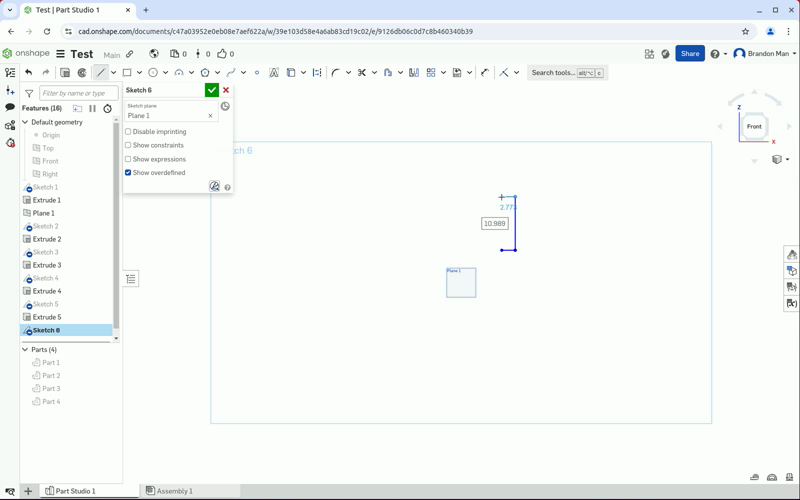
key_up(shift)
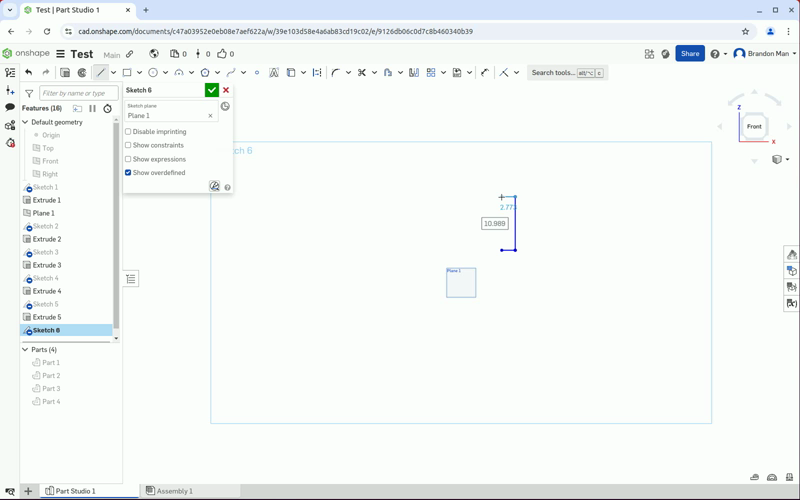
mouse_move(531, 196)
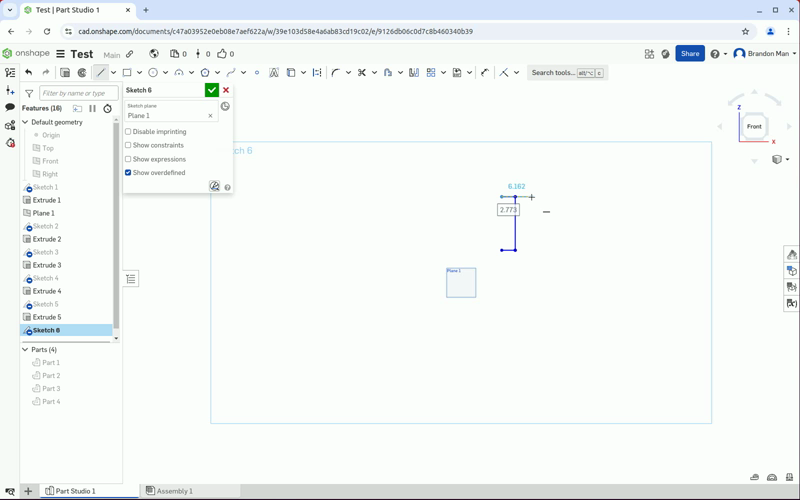
key_down(shift)
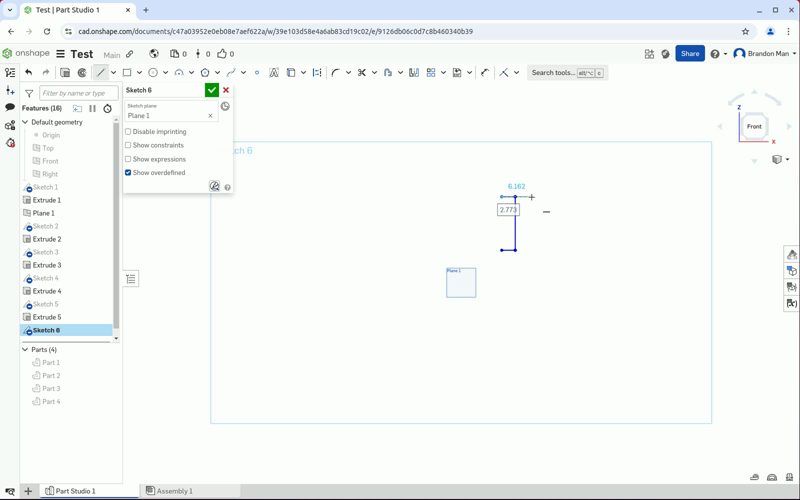
mouse_move(501, 250)
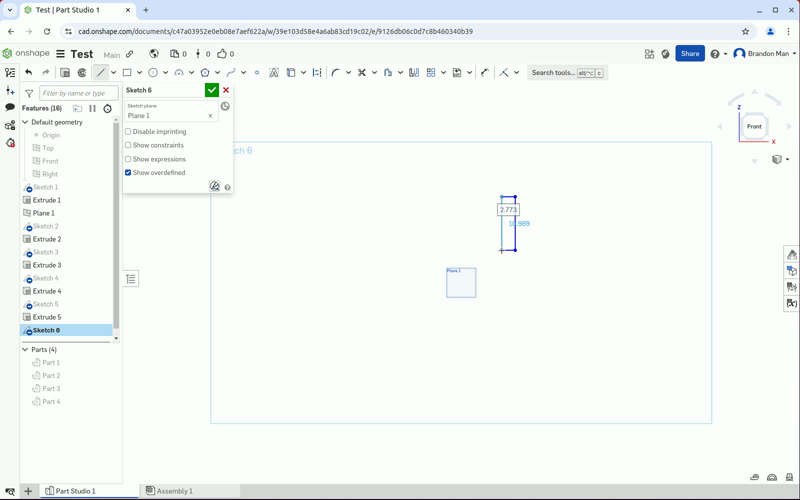
key_up(shift)
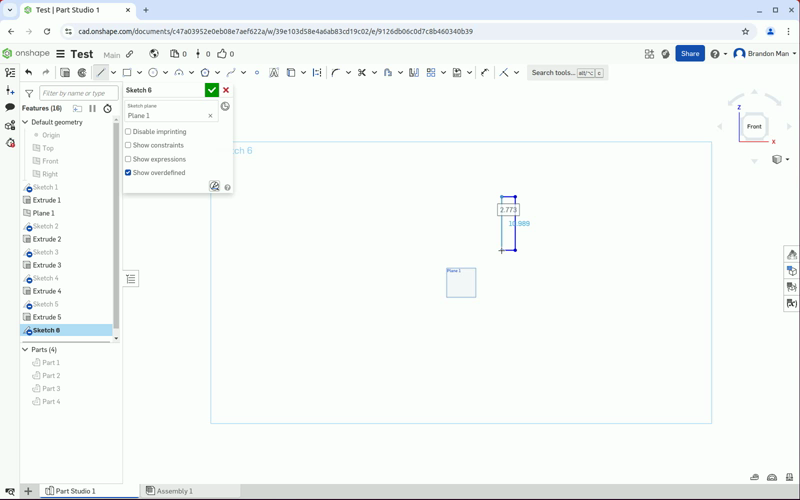
click(501, 250)
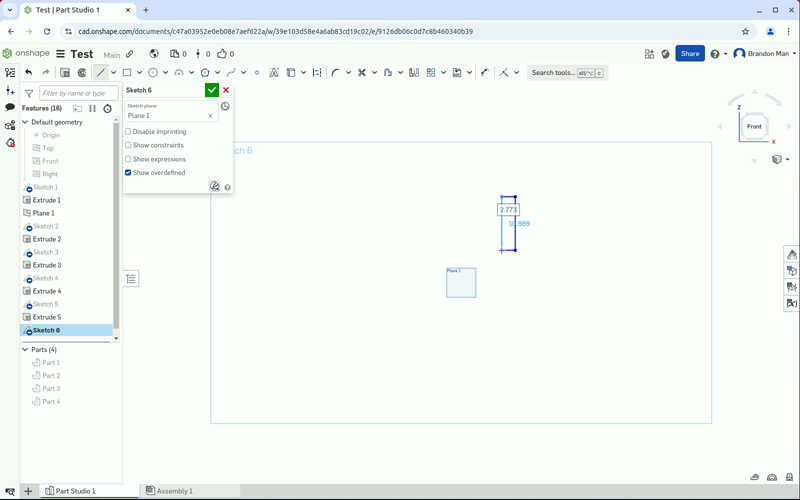
key(esc)
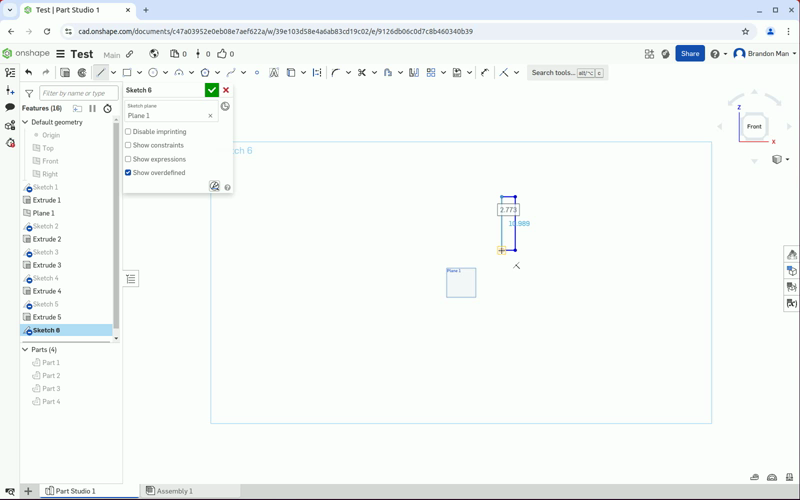
mouse_move(509, 239)
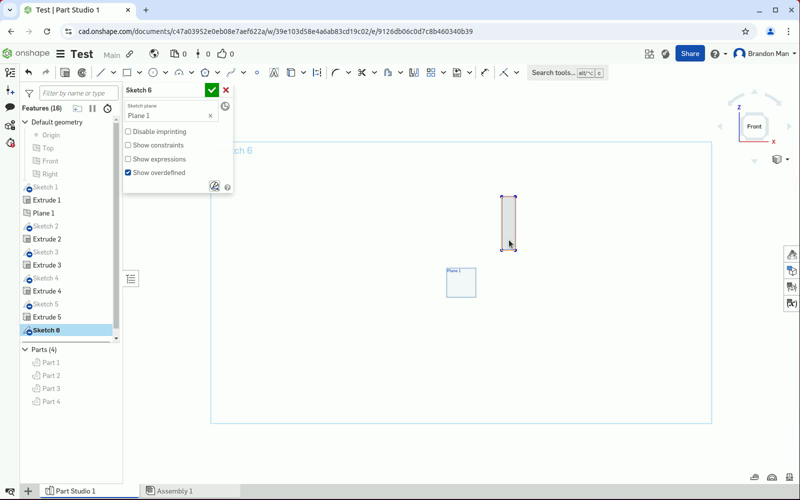
scroll(6)
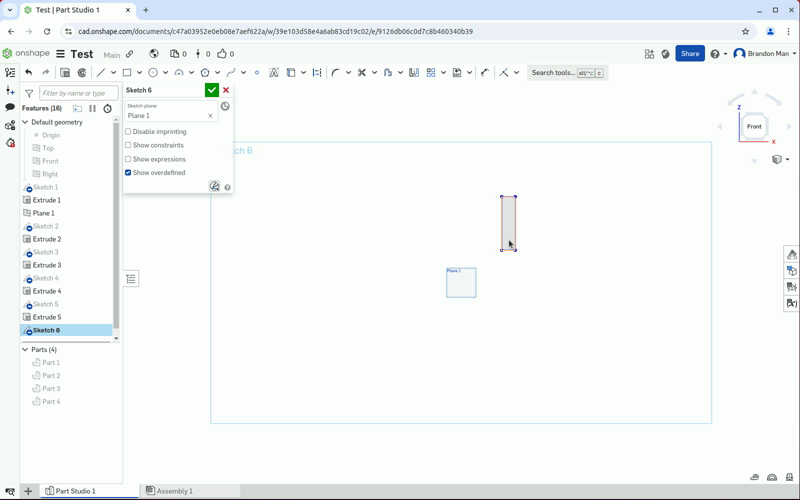
scroll(6)
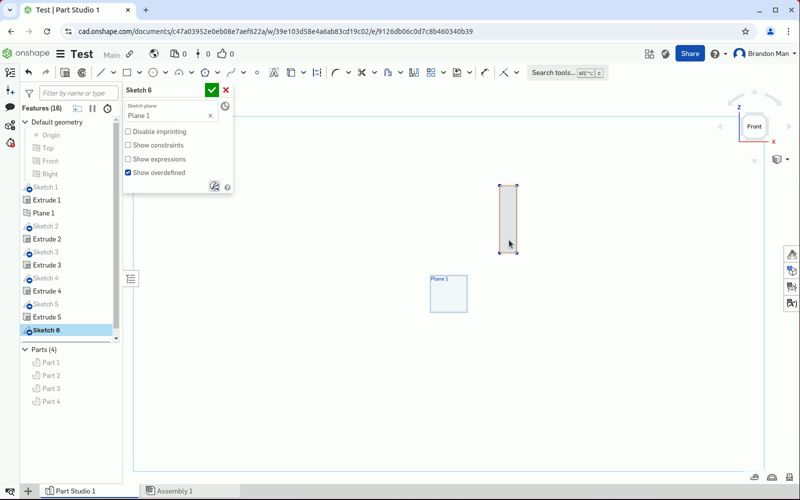
scroll(6)
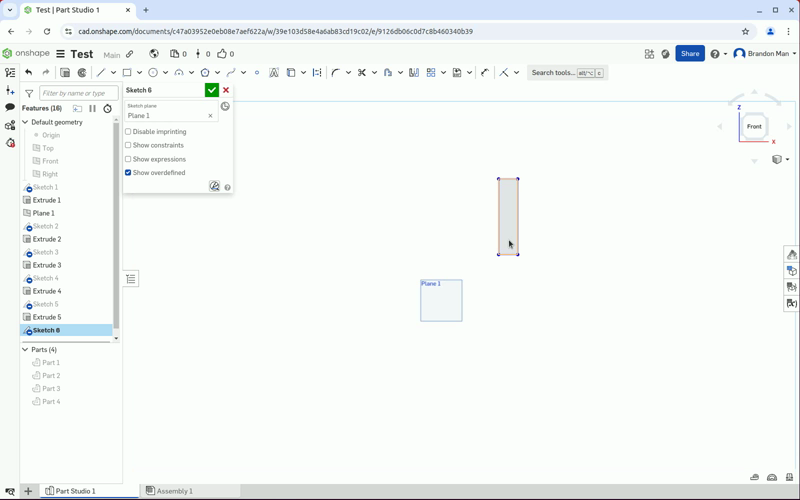
scroll(6)
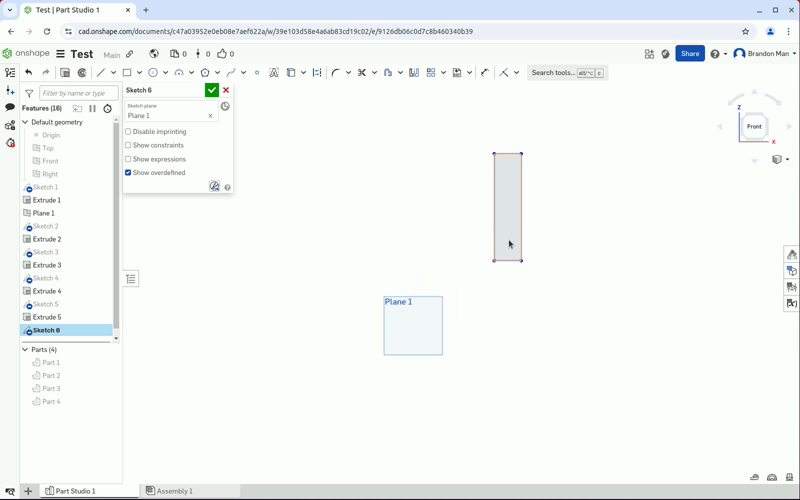
scroll(6)
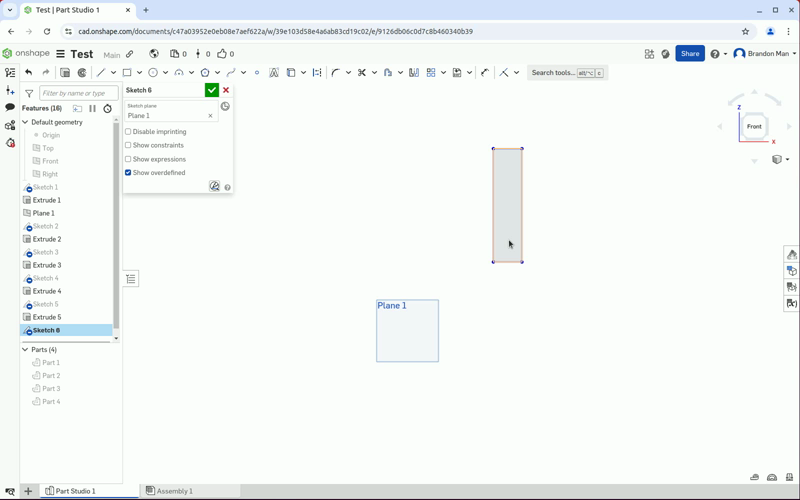
scroll(6)
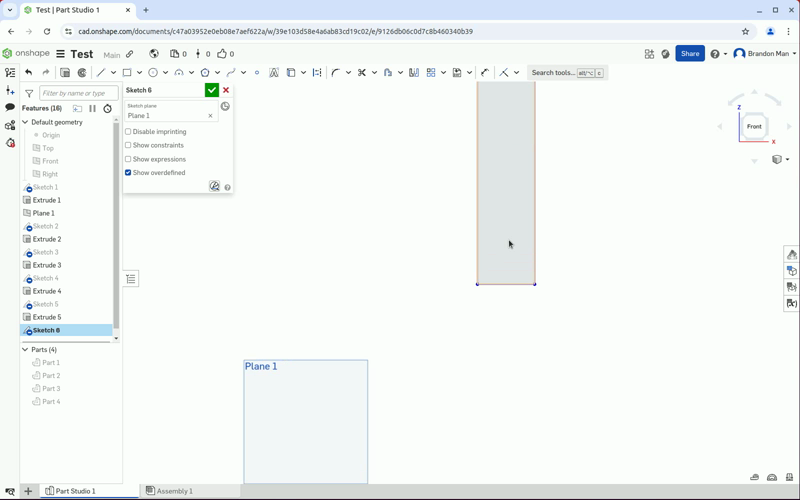
scroll(6)
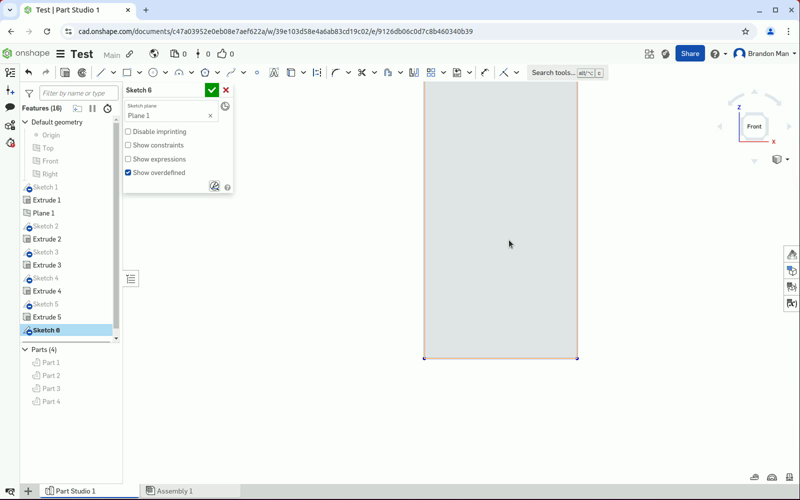
click(509, 239)
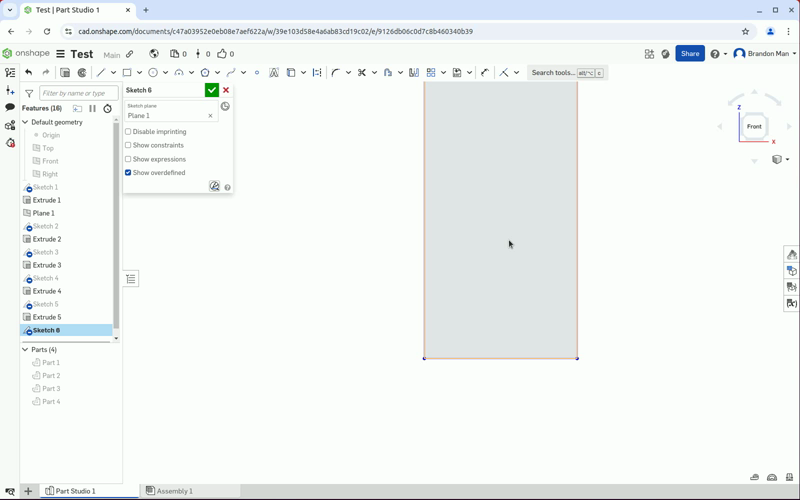
scroll(-6)
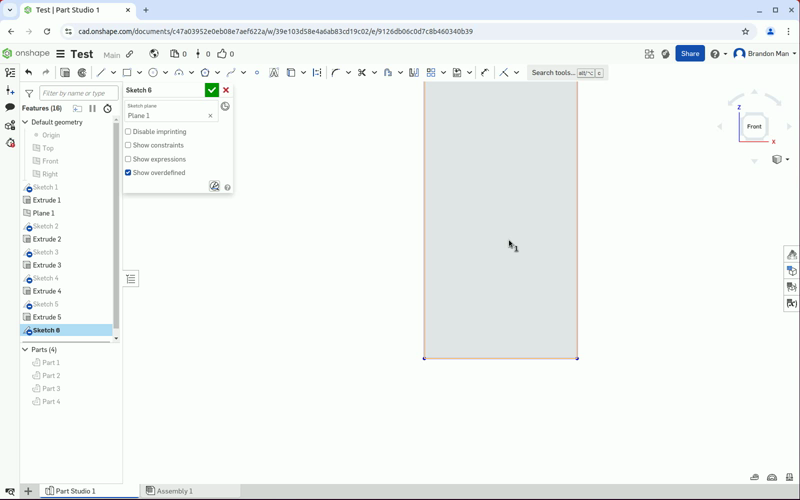
scroll(-6)
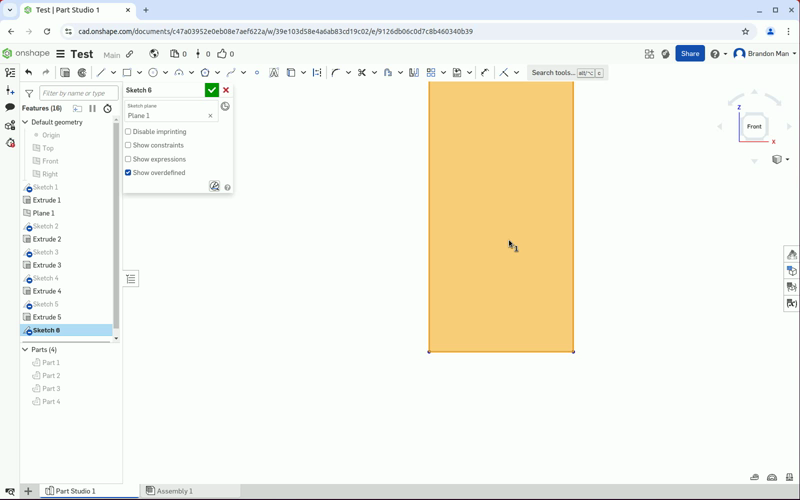
scroll(-6)
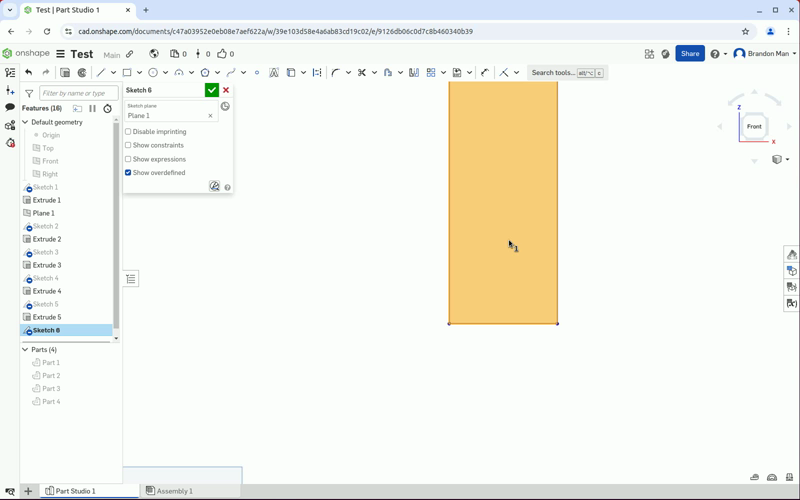
scroll(-6)
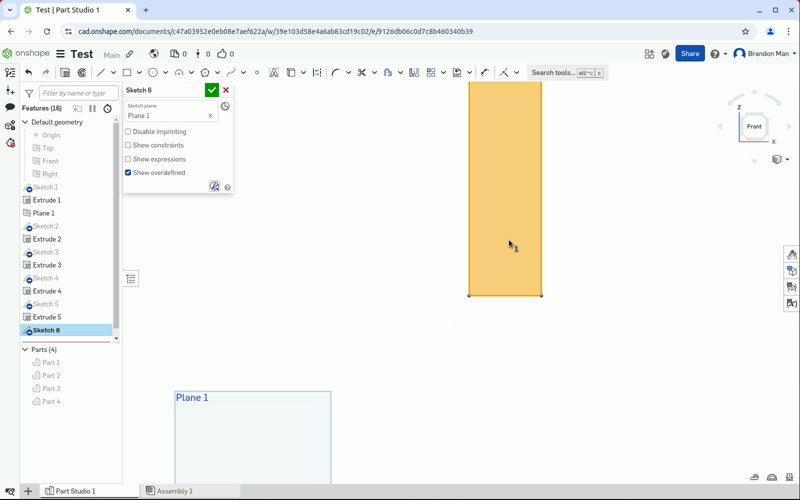
scroll(-6)
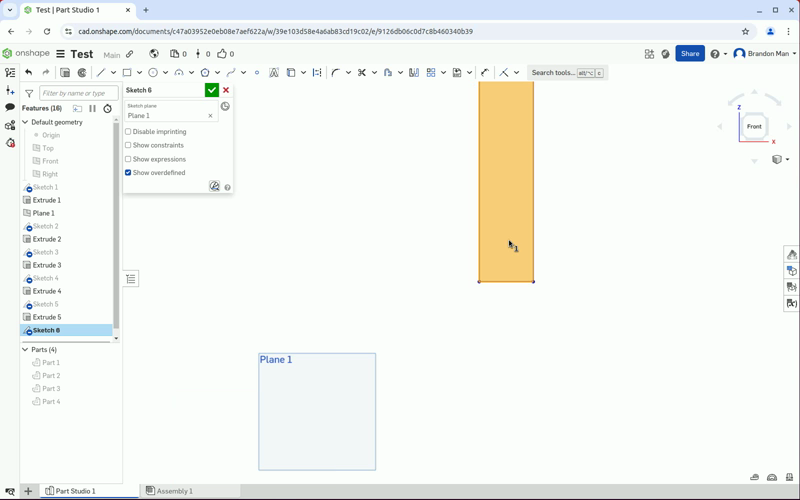
scroll(-6)
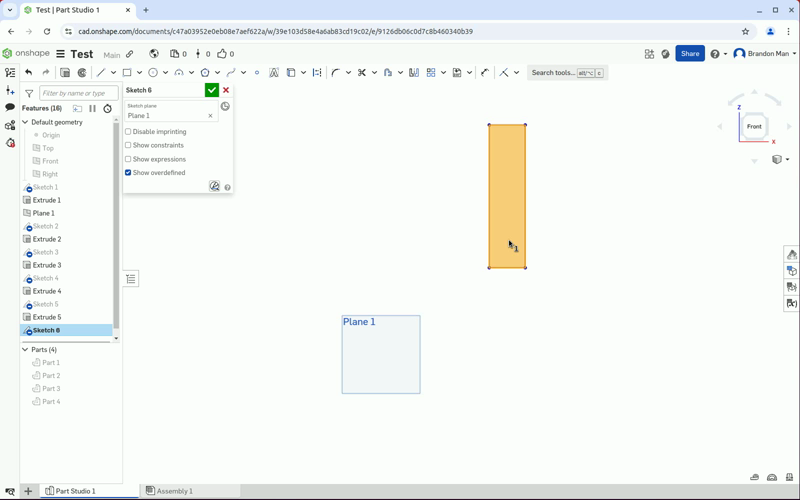
scroll(-6)
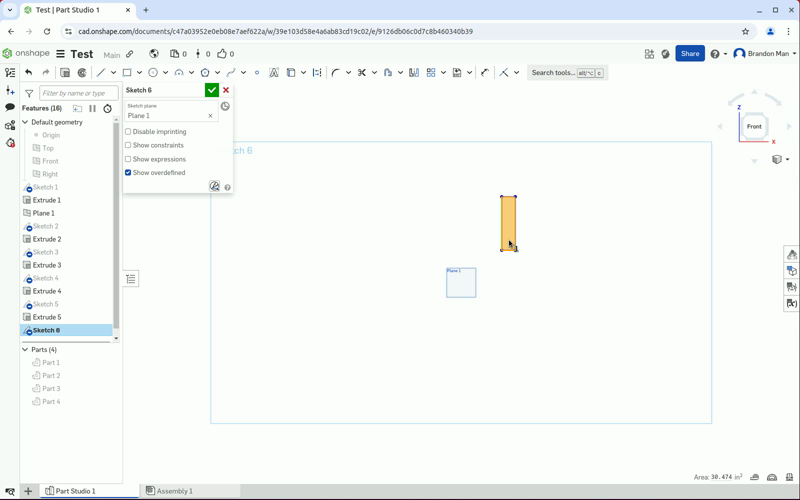
mouse_move(73, 352)
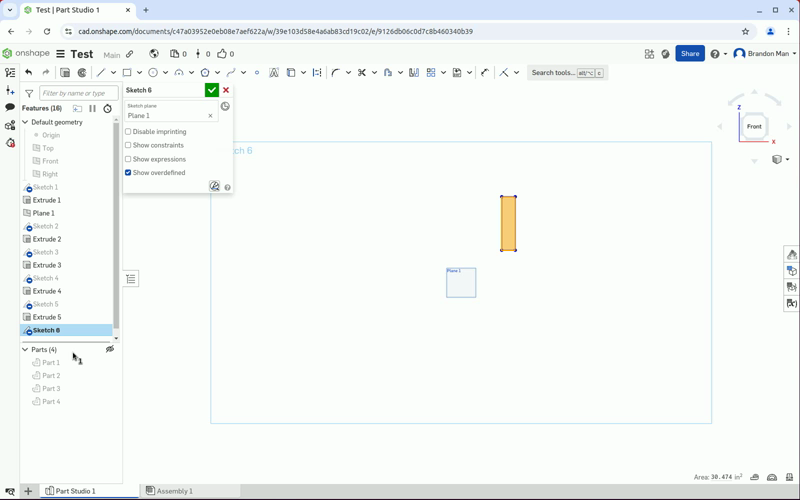
key(shift+y)
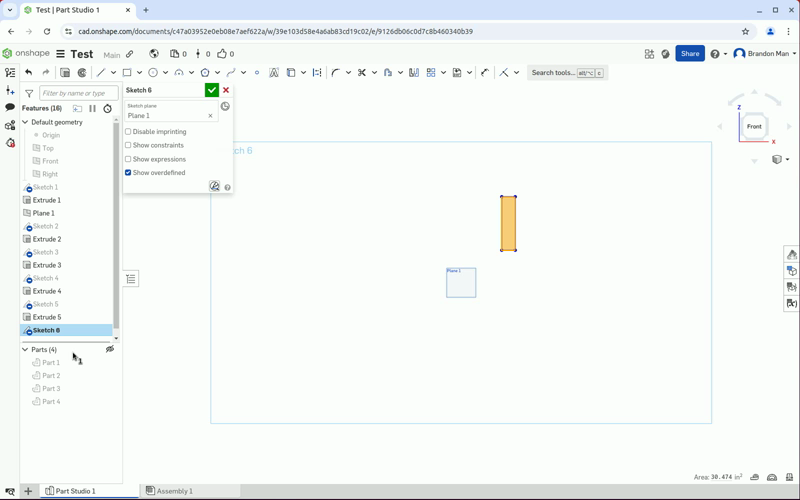
key(shift+e)
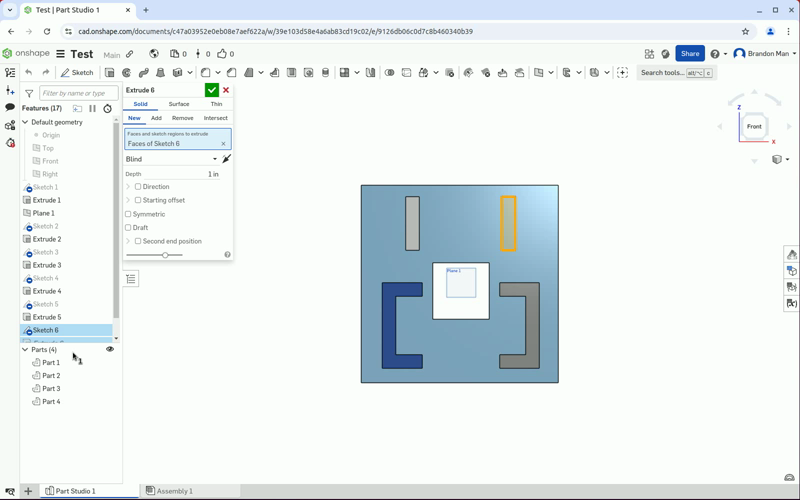
mouse_move(143, 106)
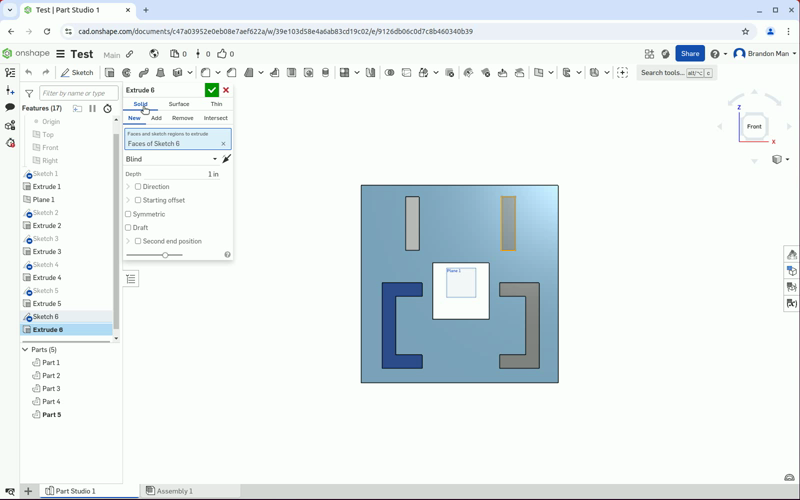
click(143, 106)
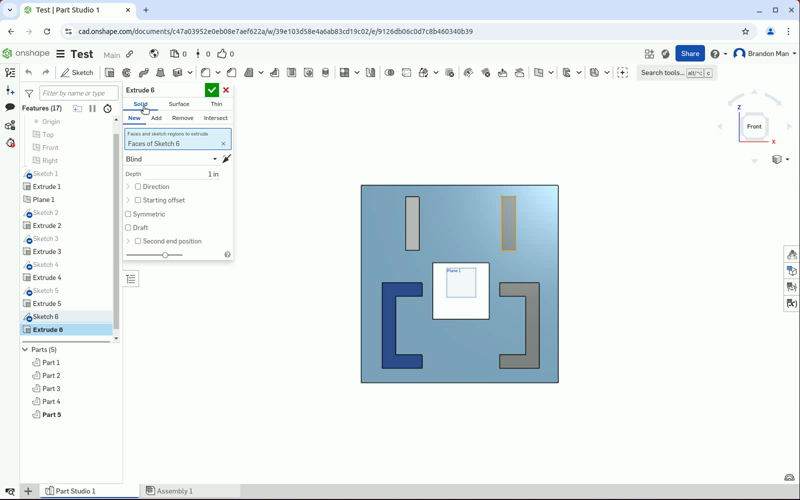
mouse_move(137, 120)
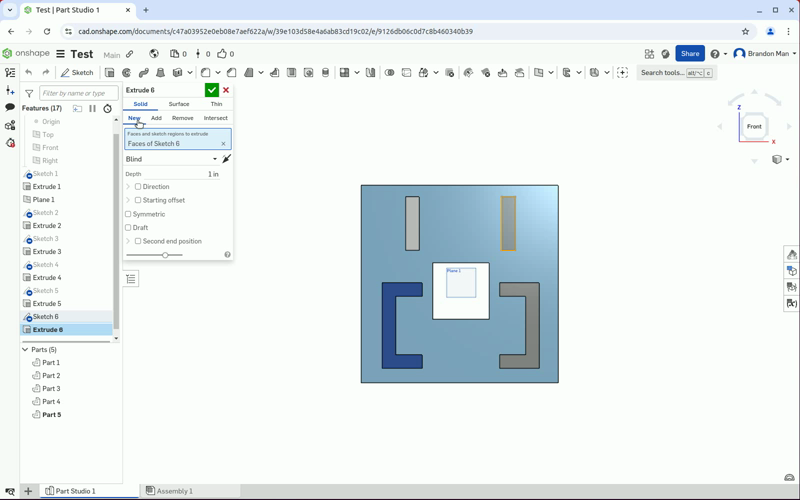
click(137, 120)
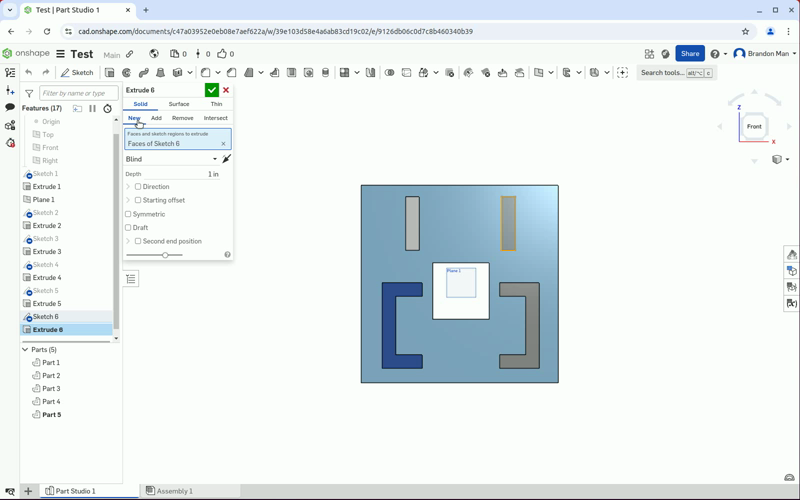
key(tab, 4)
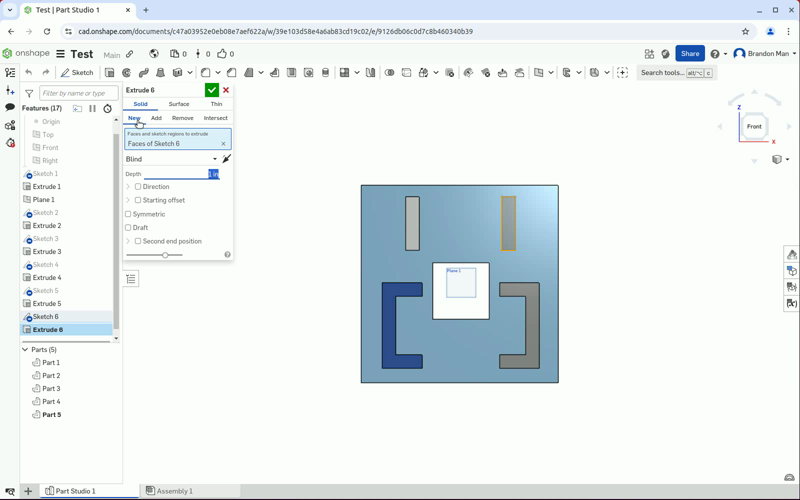
text(20.46)
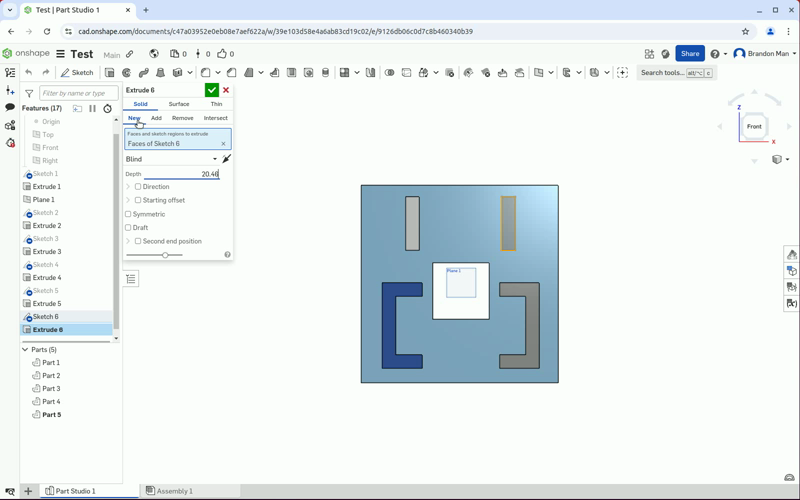
key(enter)
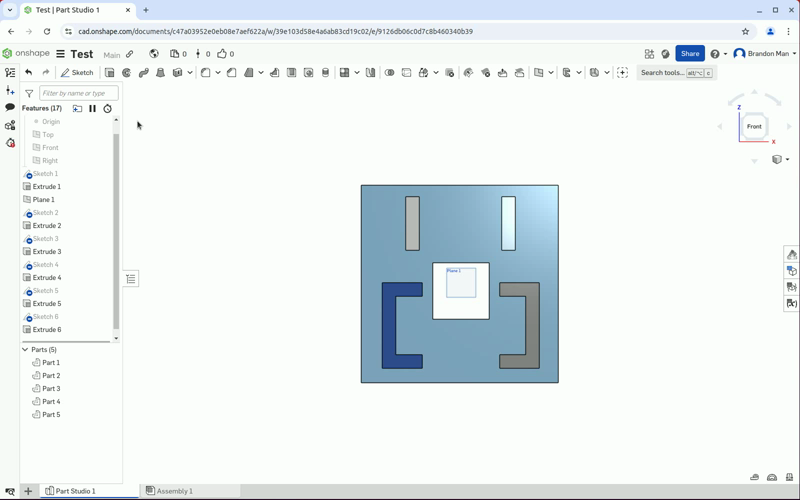
key(shift+h)
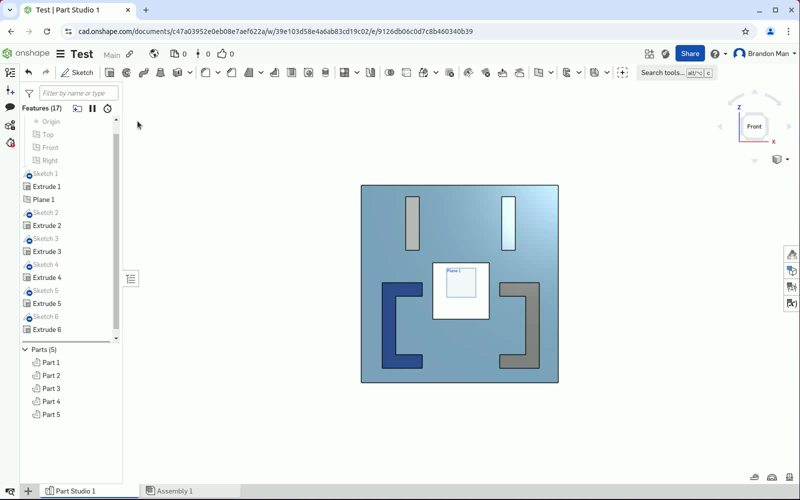
key(shift+h)
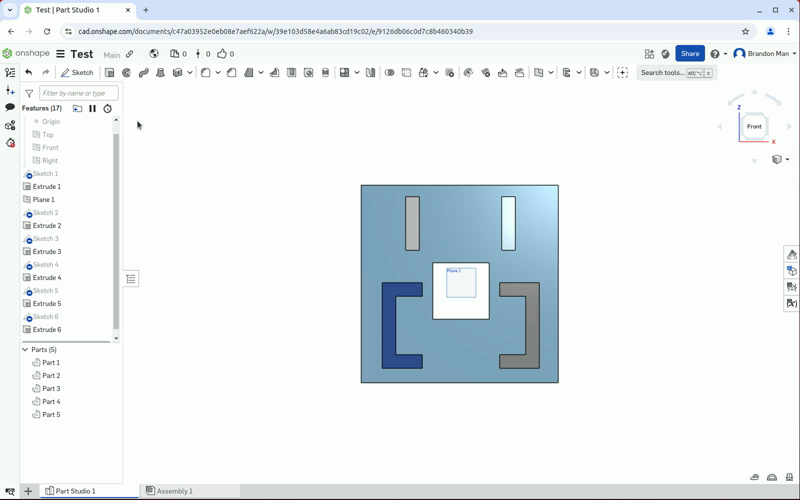
mouse_move(69, 176)
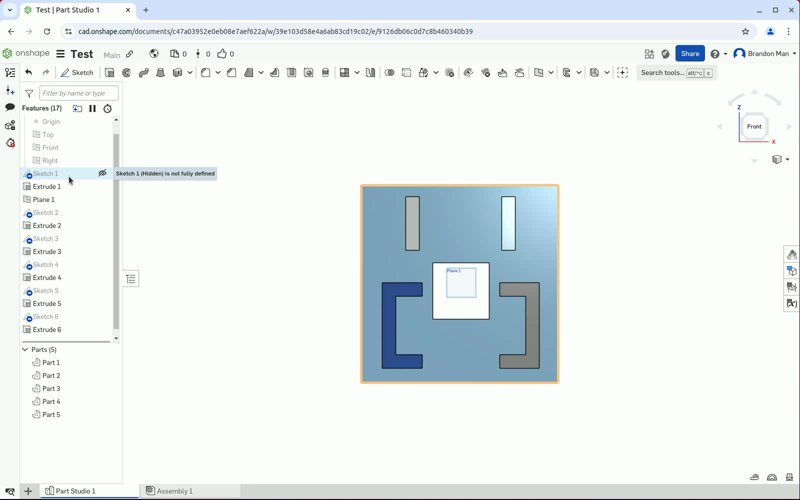
click(69, 176)
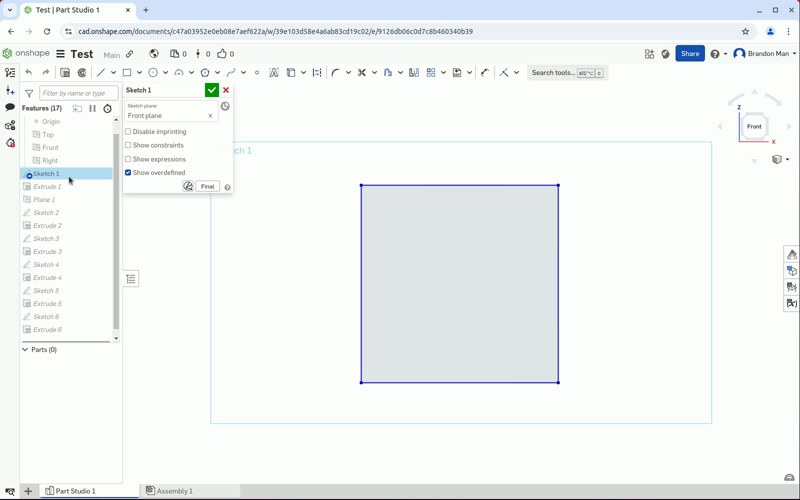
mouse_move(229, 92)
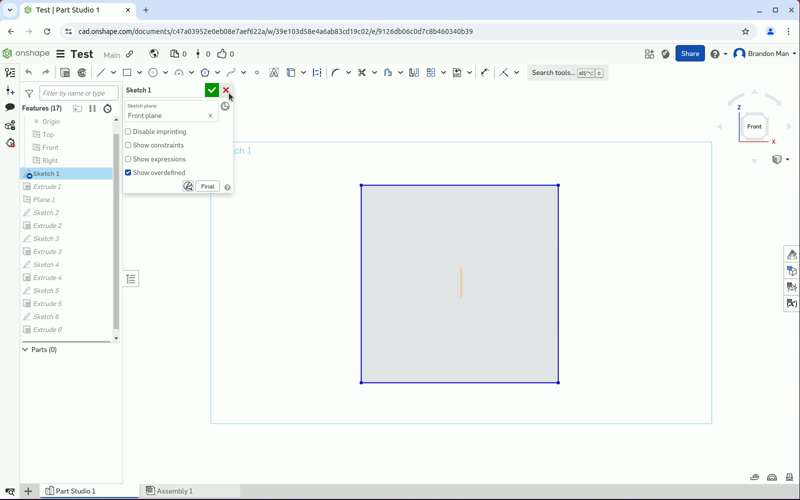
click(229, 92)
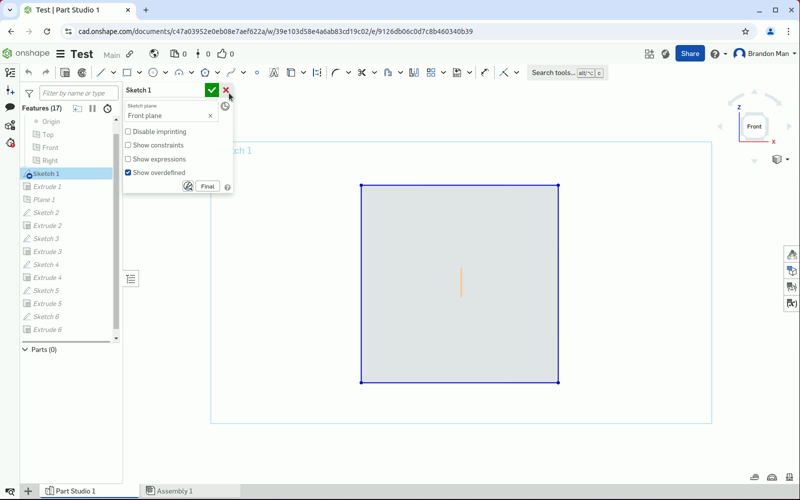
key(shift+s)
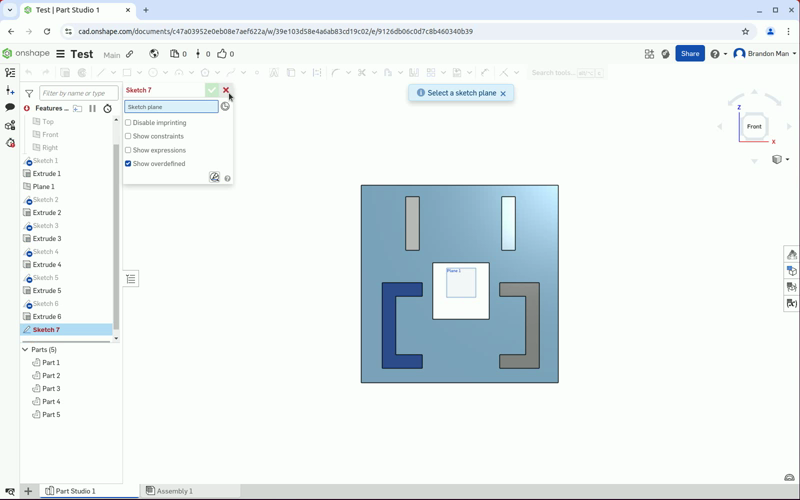
mouse_move(69, 189)
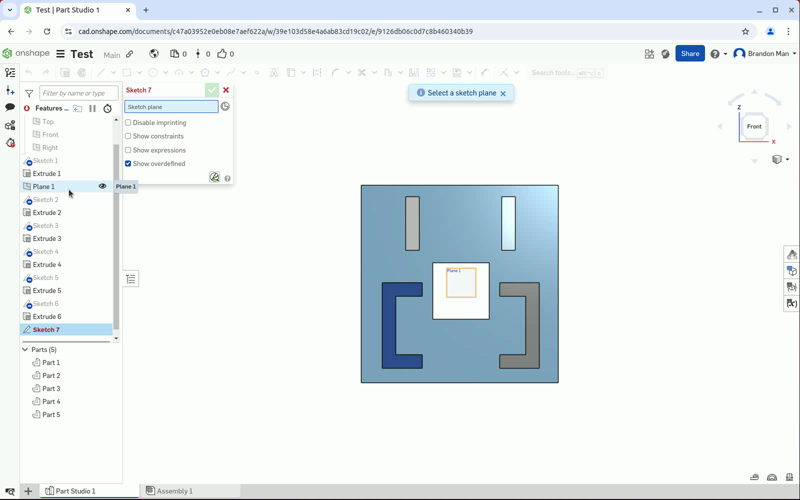
click(69, 189)
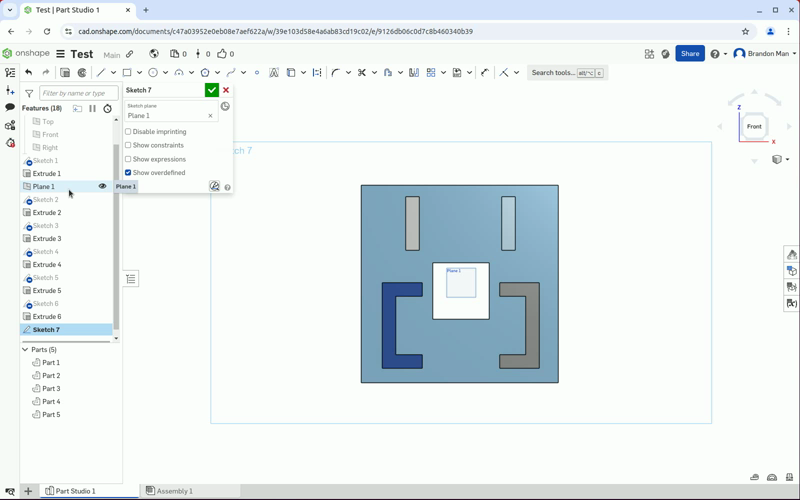
mouse_move(73, 352)
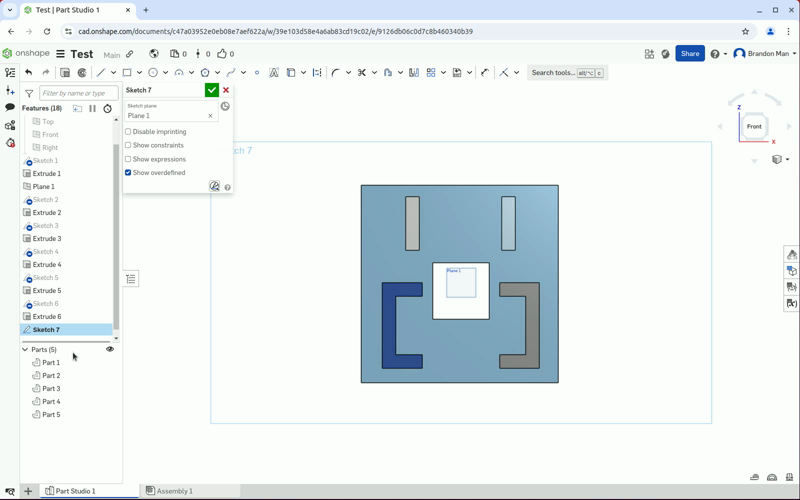
key(y)
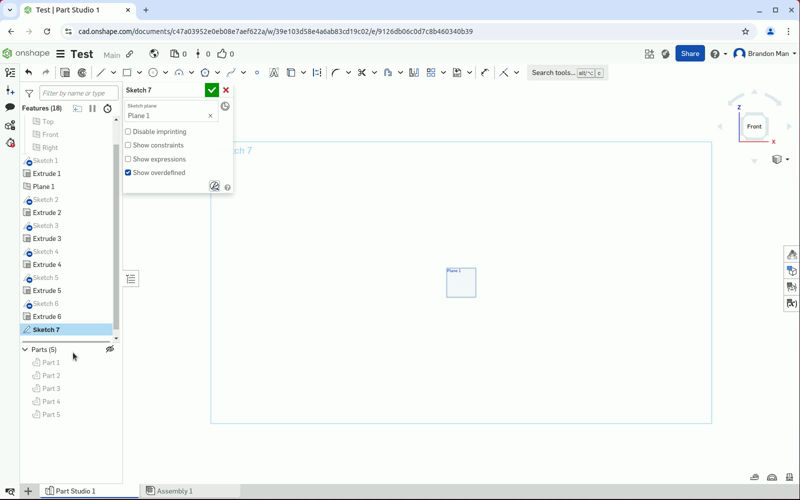
key(l)
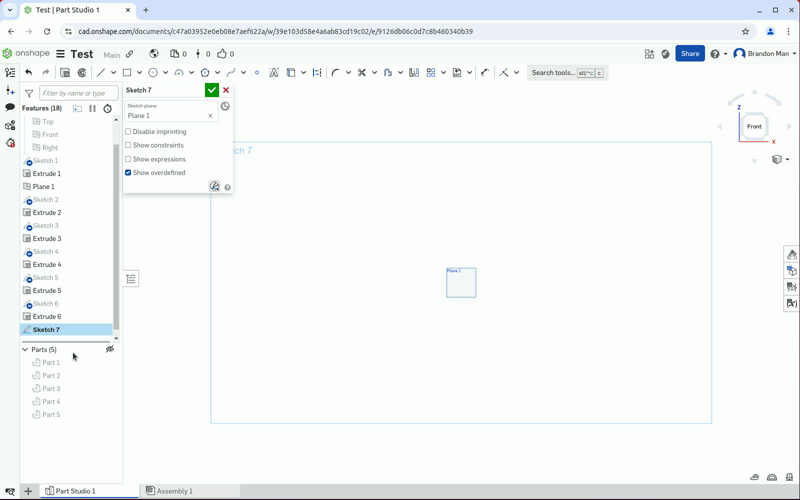
key_down(shift)
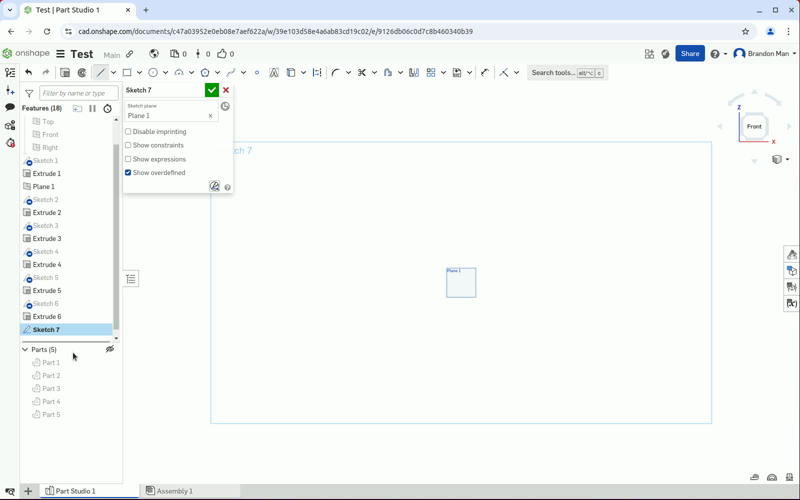
mouse_move(444, 262)
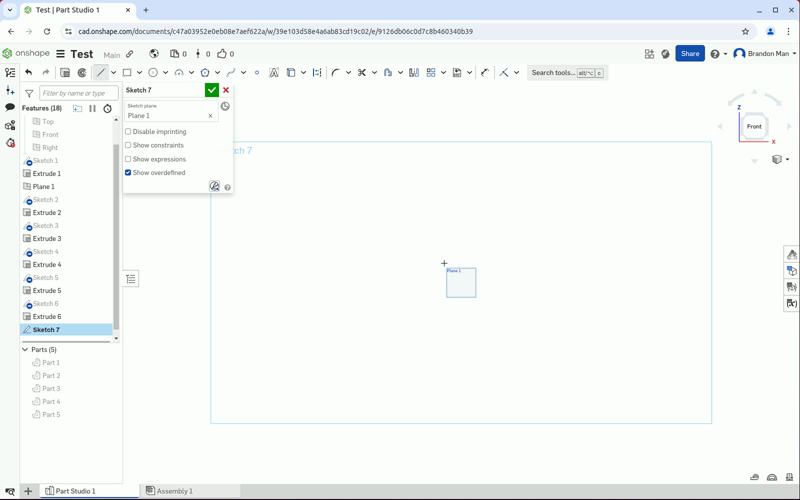
click(444, 262)
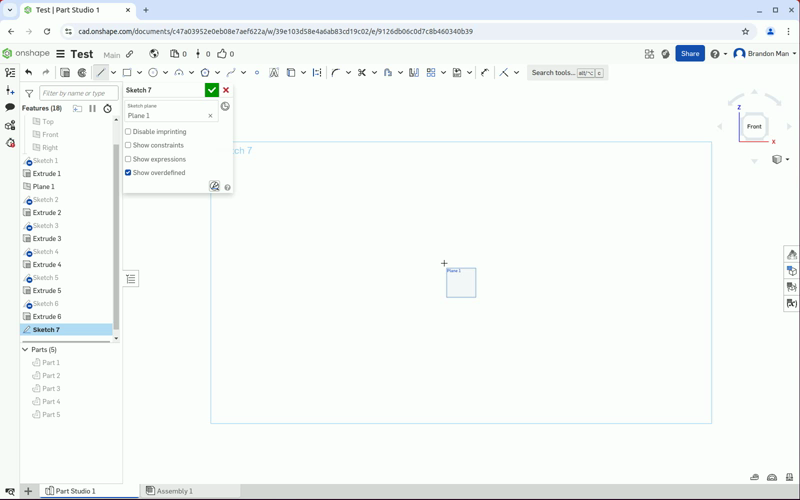
key_up(shift)
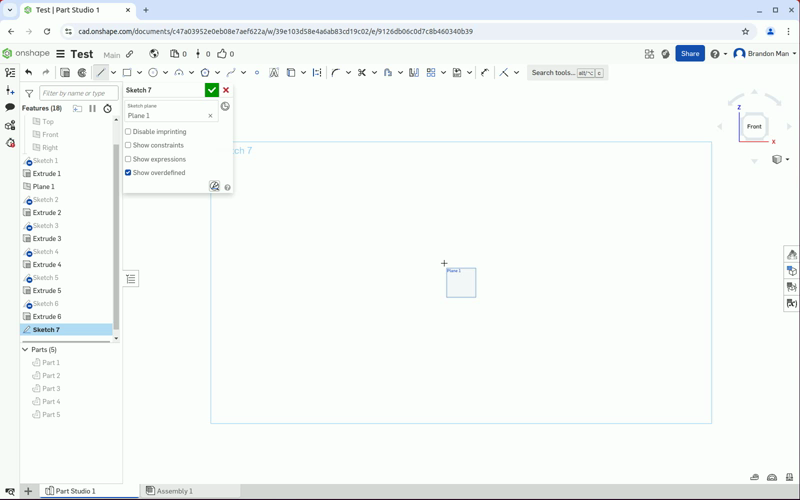
key_down(shift)
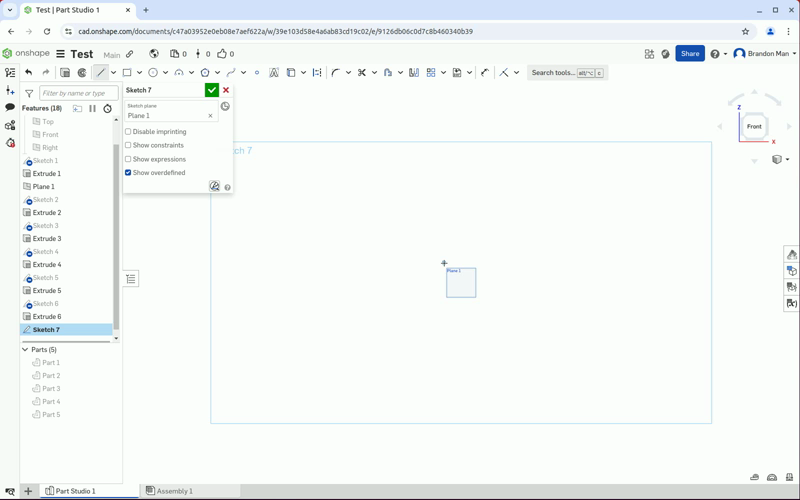
mouse_move(474, 262)
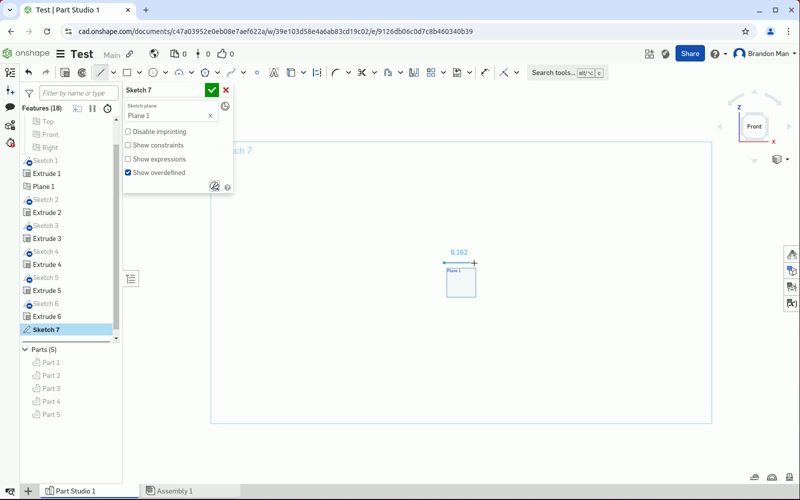
mouse_move(477, 262)
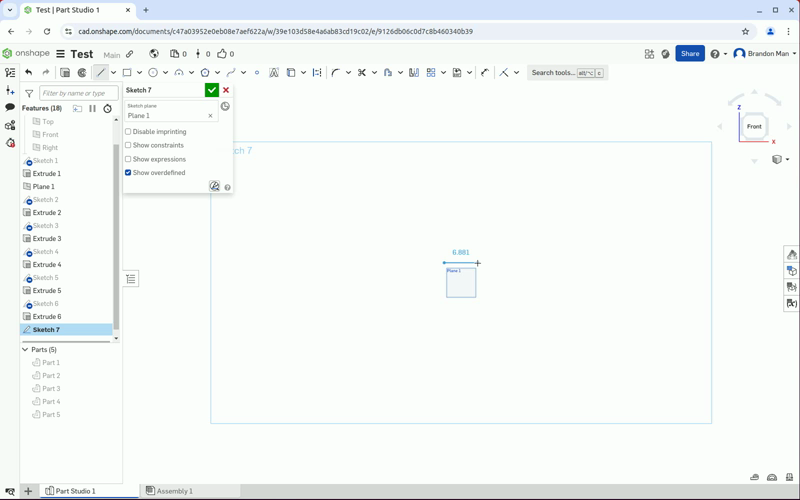
click(477, 262)
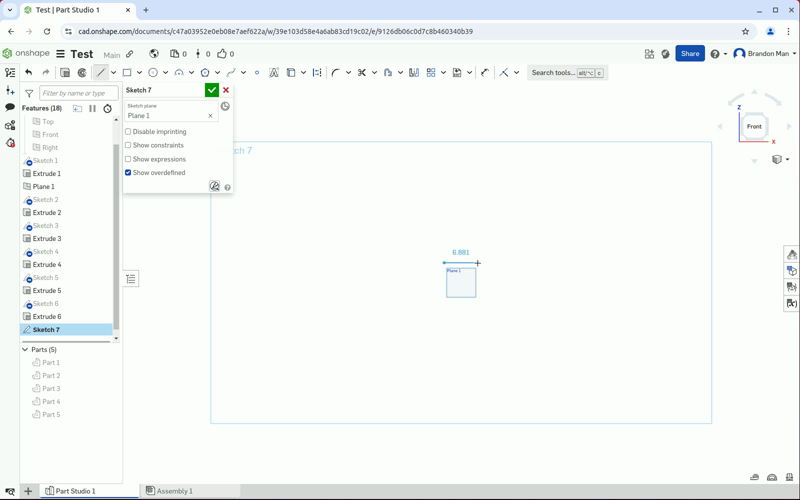
key_up(shift)
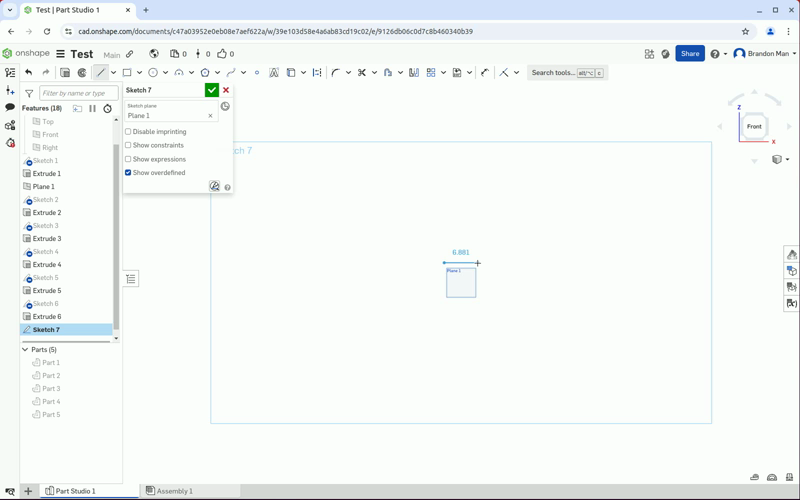
key_down(shift)
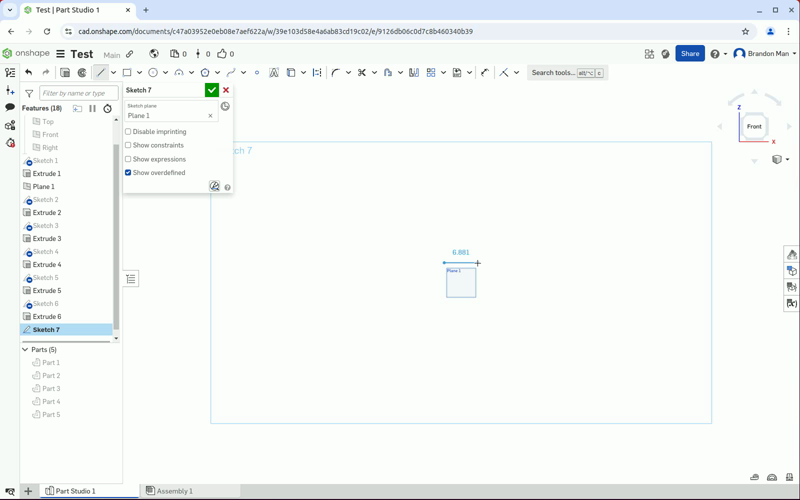
mouse_move(507, 262)
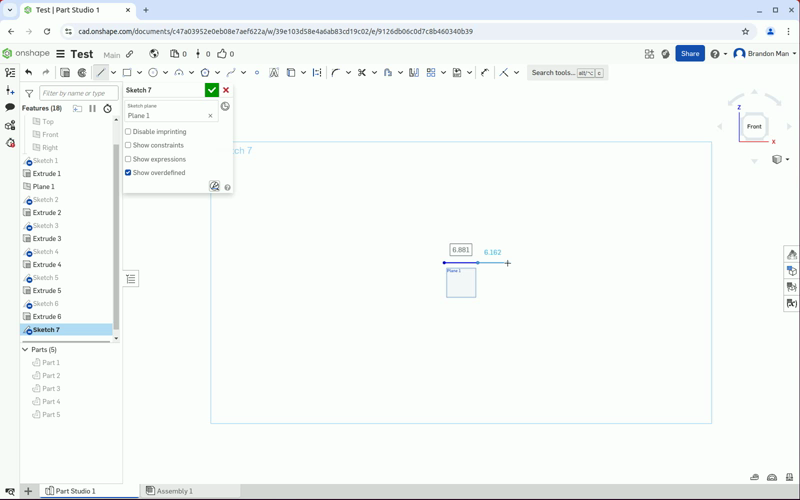
mouse_move(477, 209)
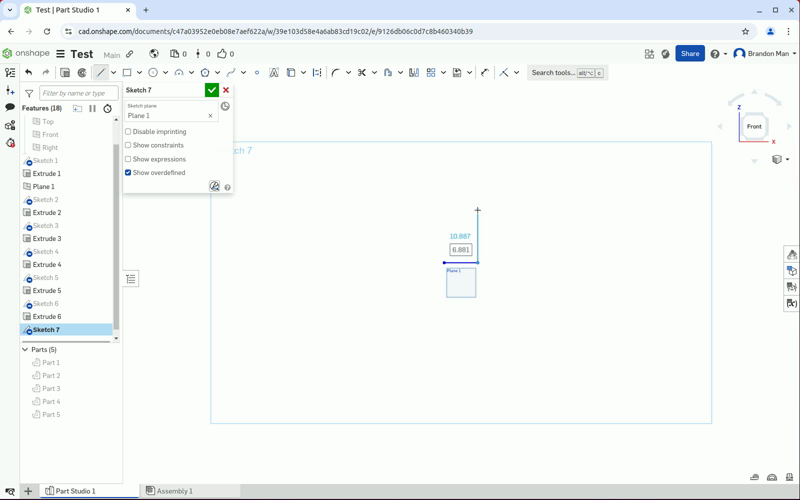
click(477, 209)
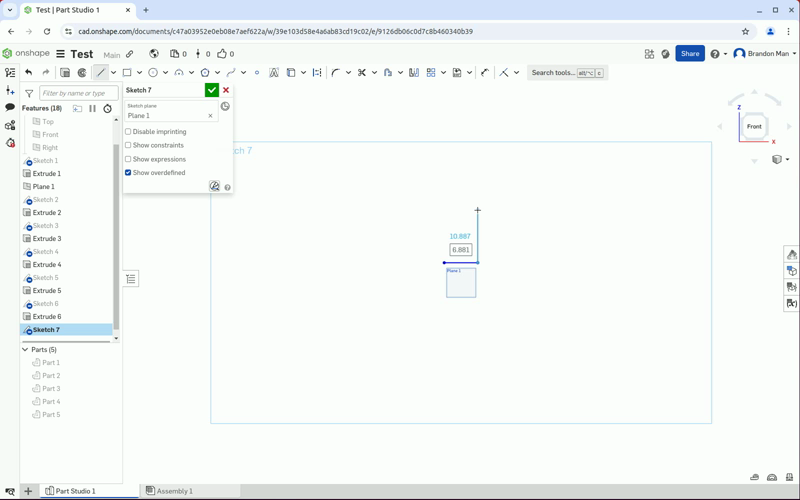
key_up(shift)
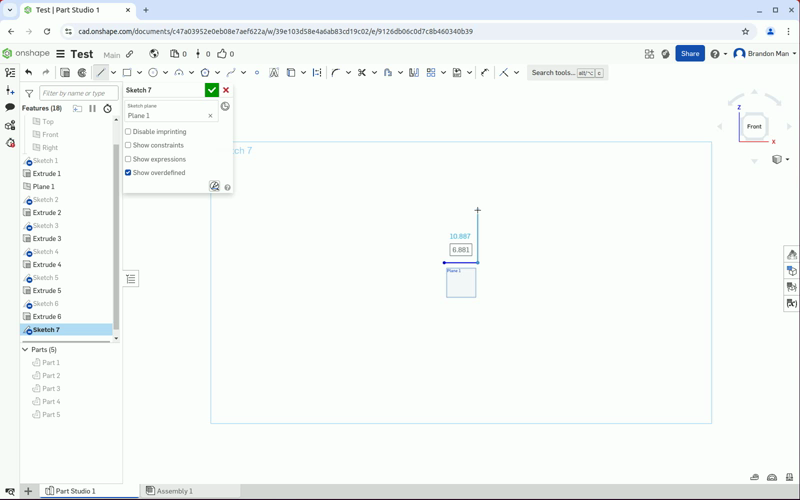
key_down(shift)
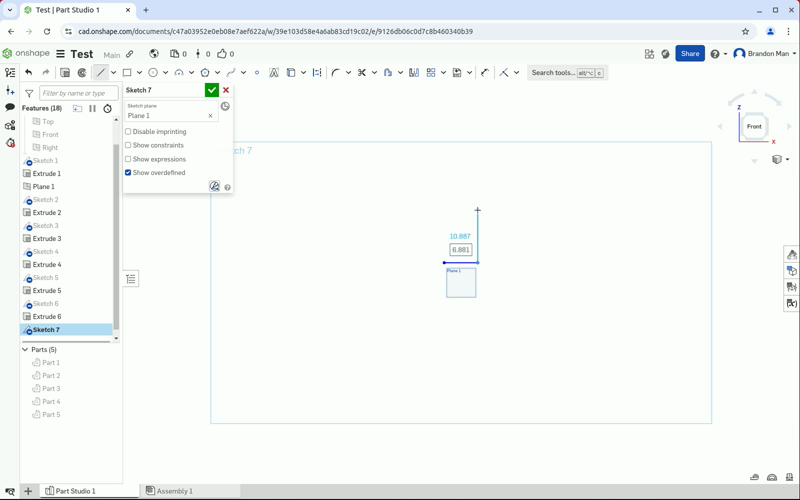
mouse_move(507, 209)
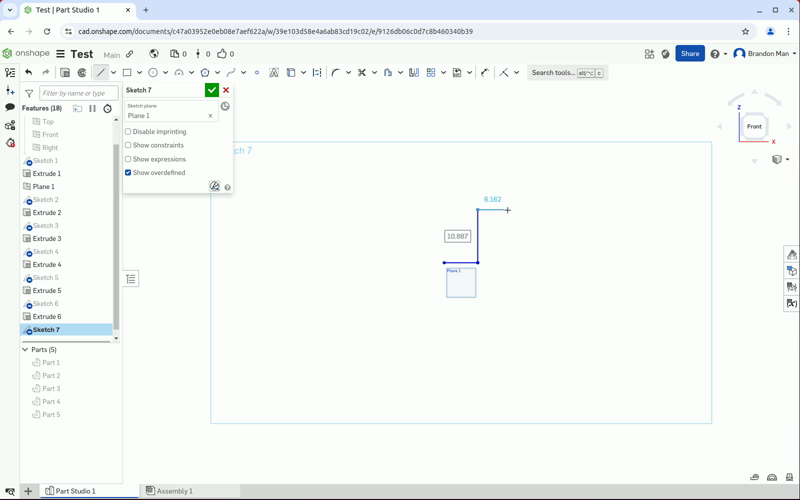
mouse_move(444, 209)
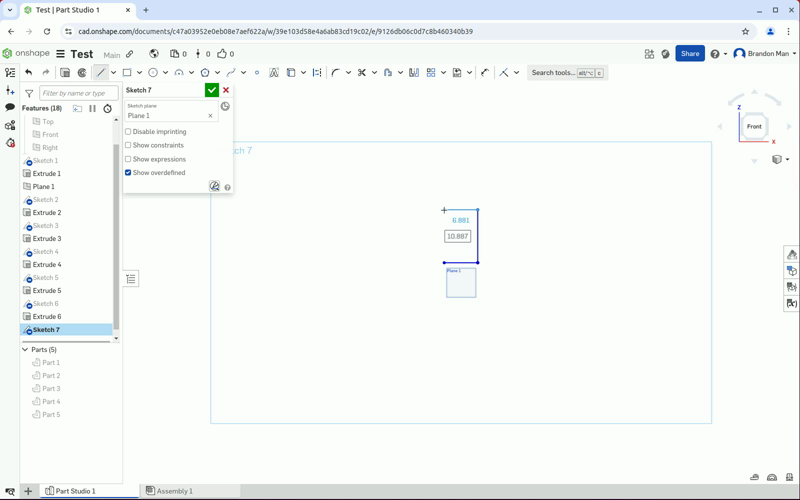
click(444, 209)
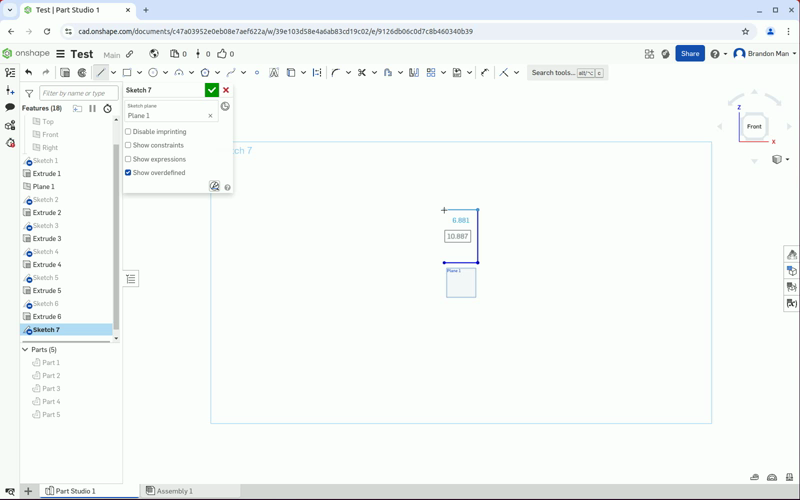
key_up(shift)
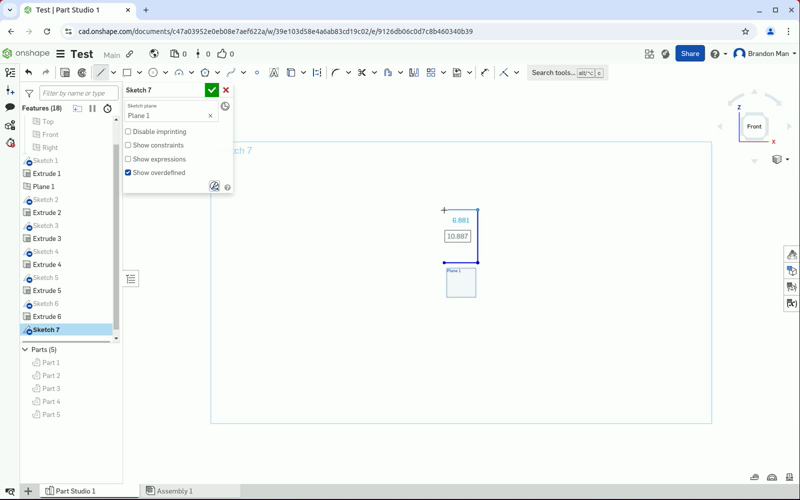
mouse_move(474, 209)
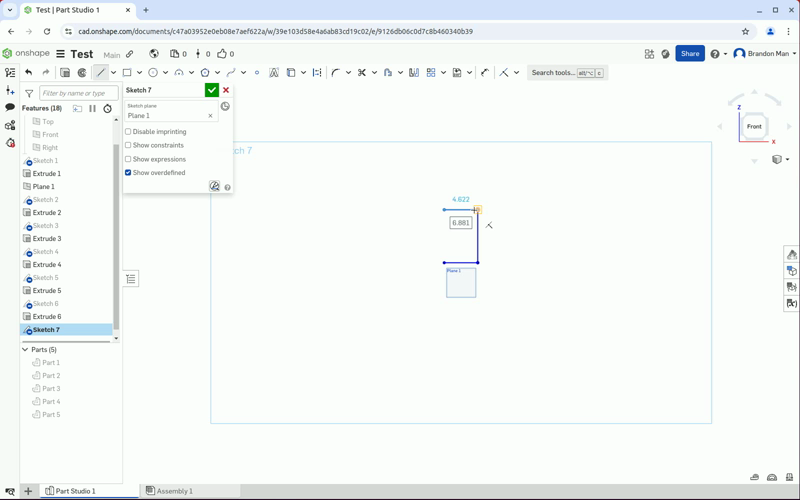
key_down(shift)
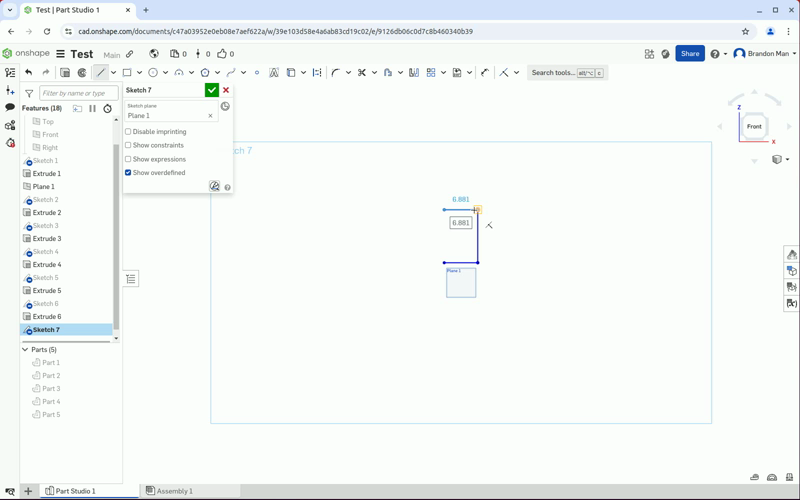
mouse_move(444, 262)
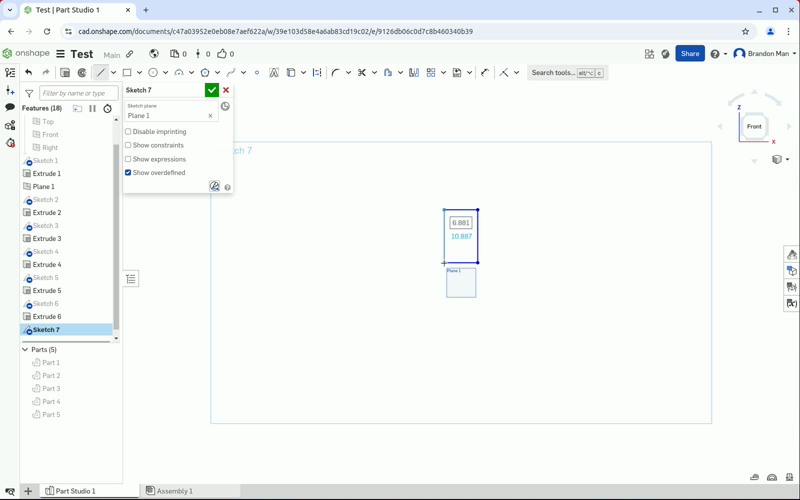
key_up(shift)
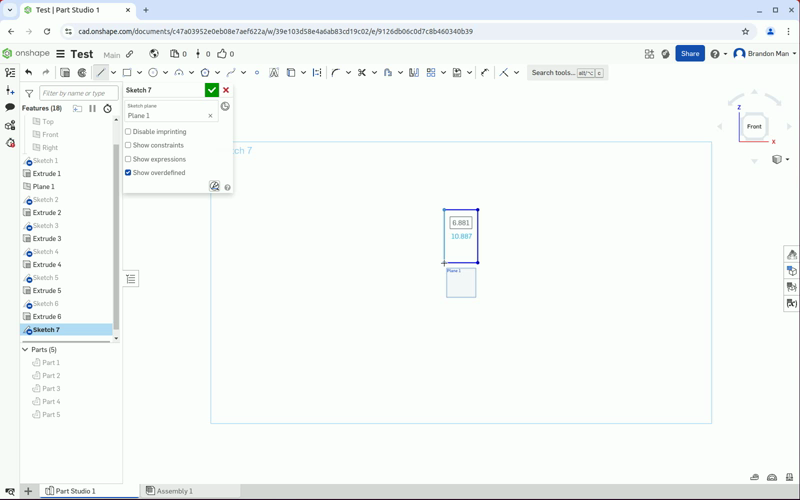
click(444, 262)
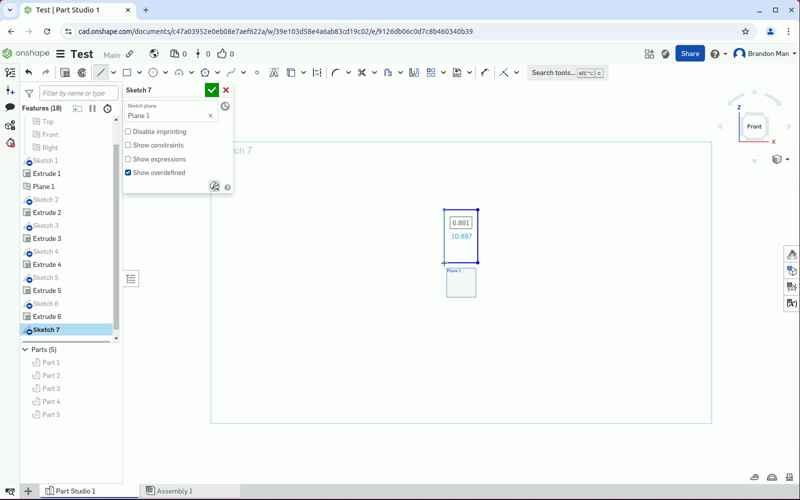
key(esc)
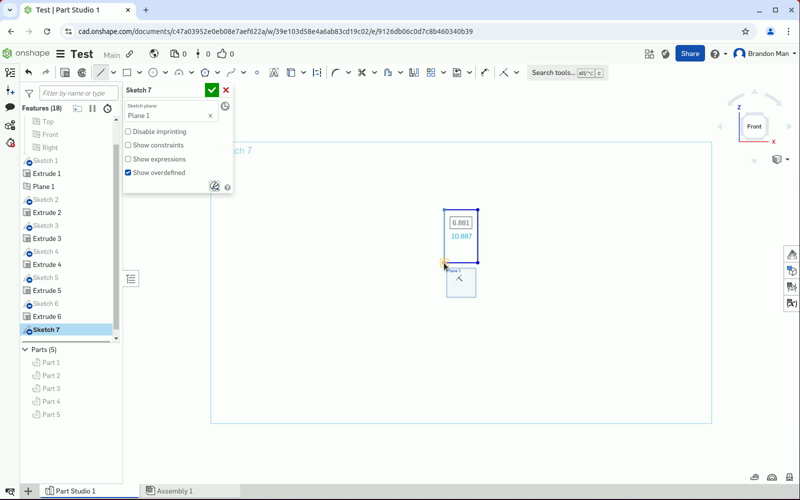
mouse_move(469, 257)
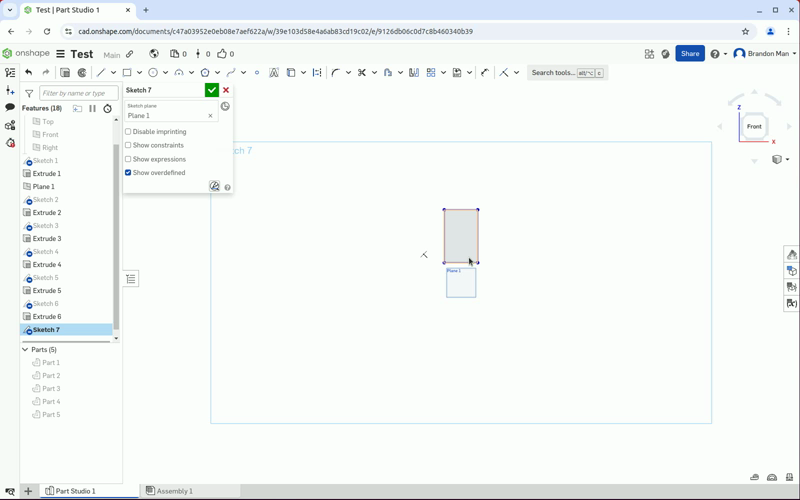
scroll(6)
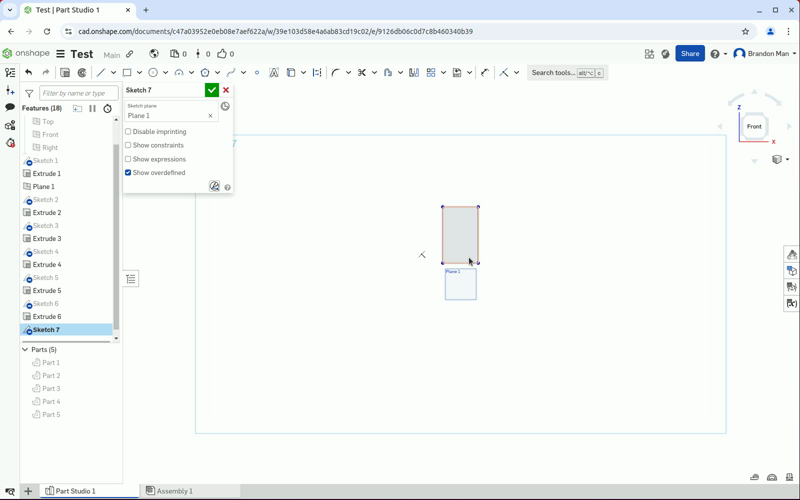
scroll(6)
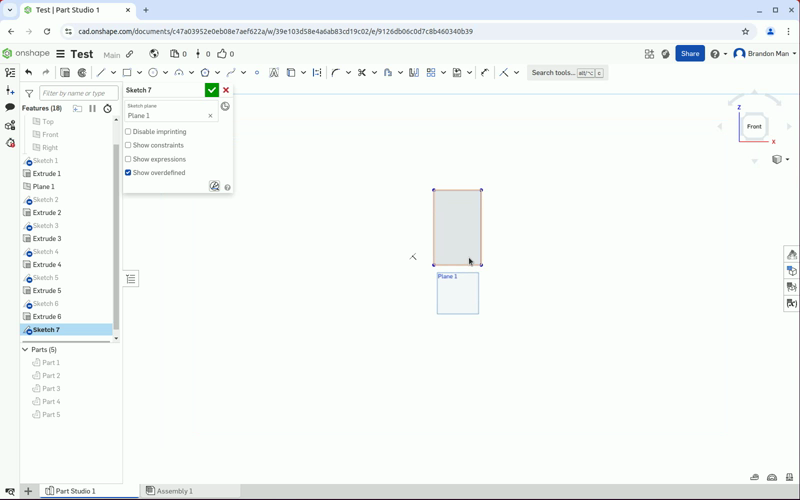
scroll(6)
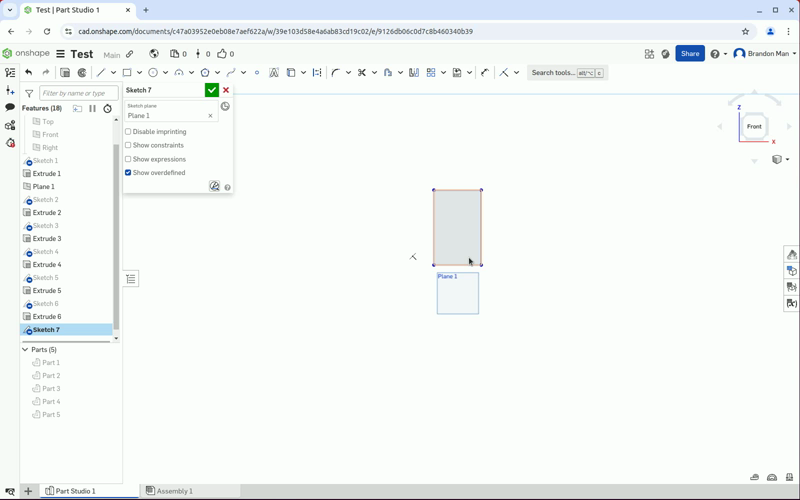
scroll(6)
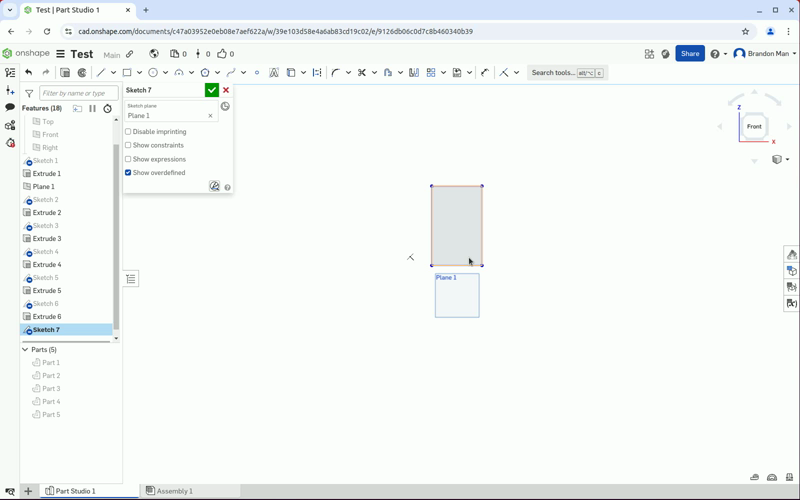
scroll(6)
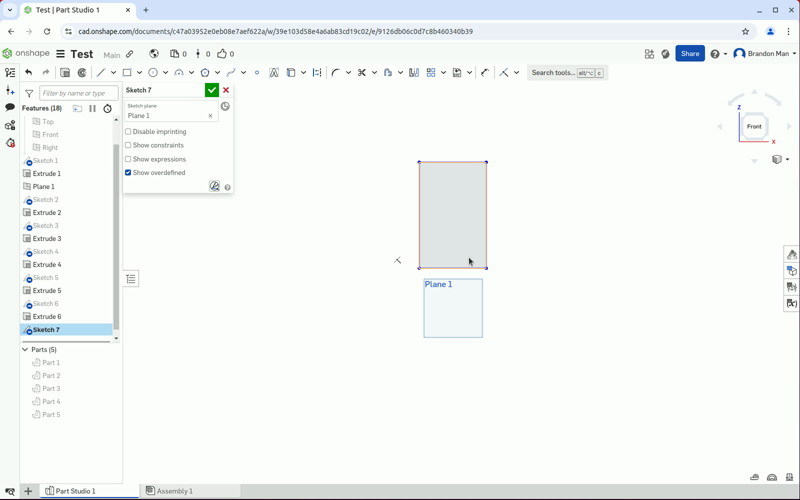
scroll(6)
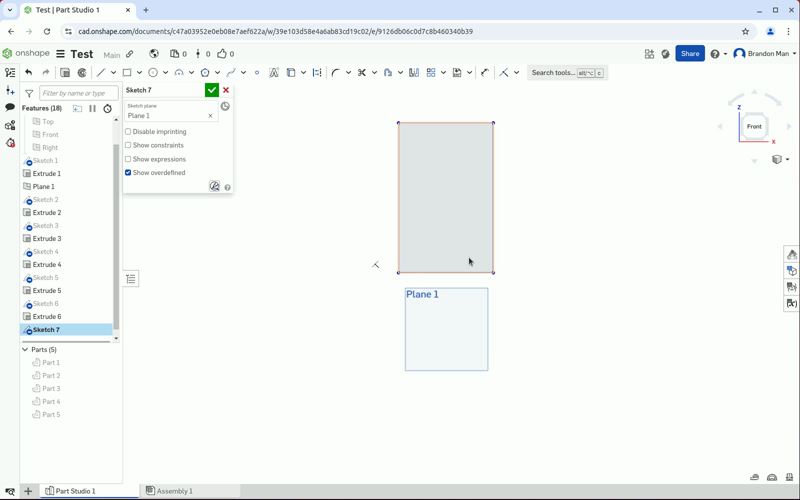
scroll(6)
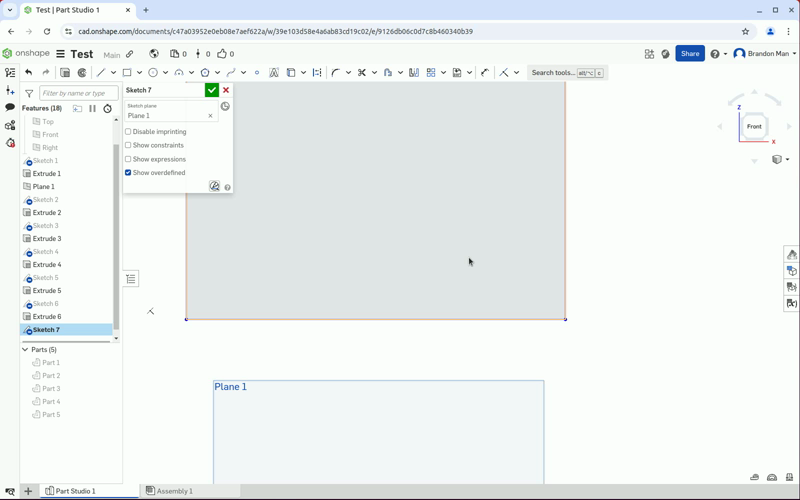
click(469, 257)
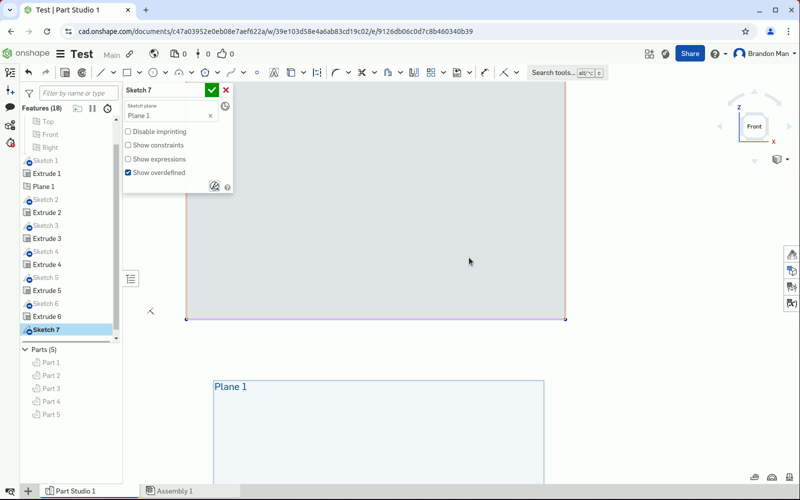
scroll(-6)
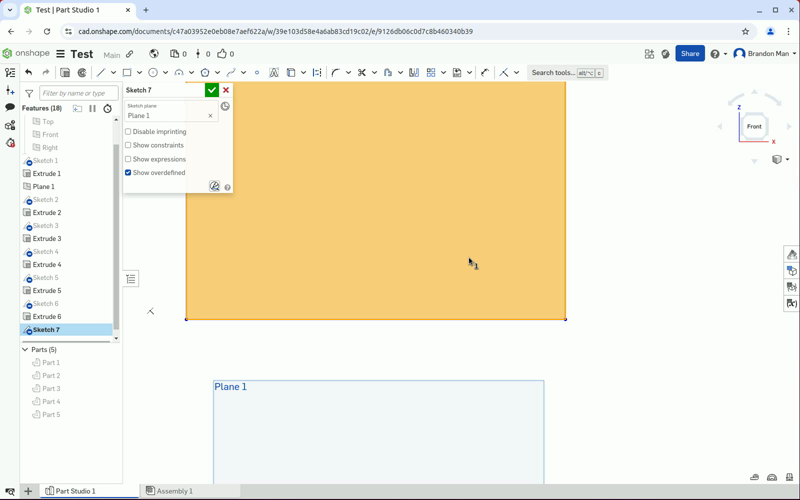
scroll(-6)
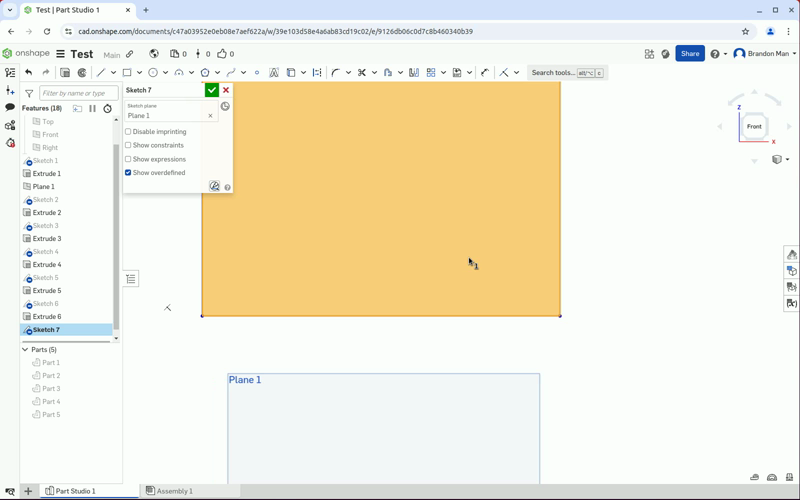
scroll(-6)
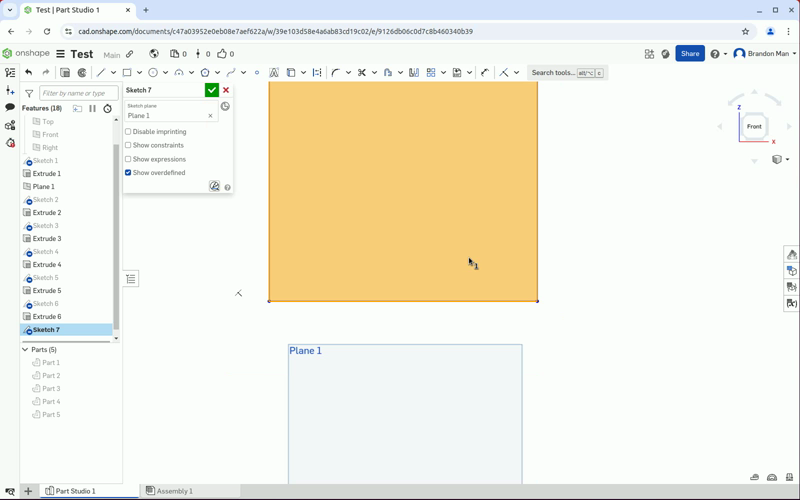
scroll(-6)
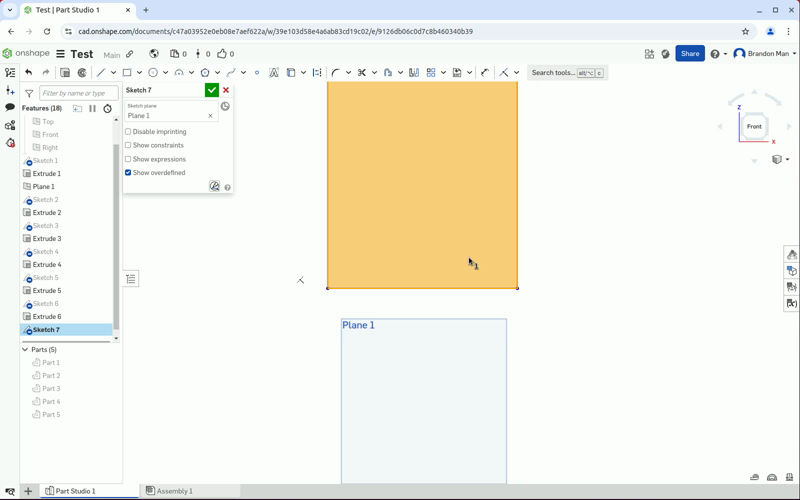
scroll(-6)
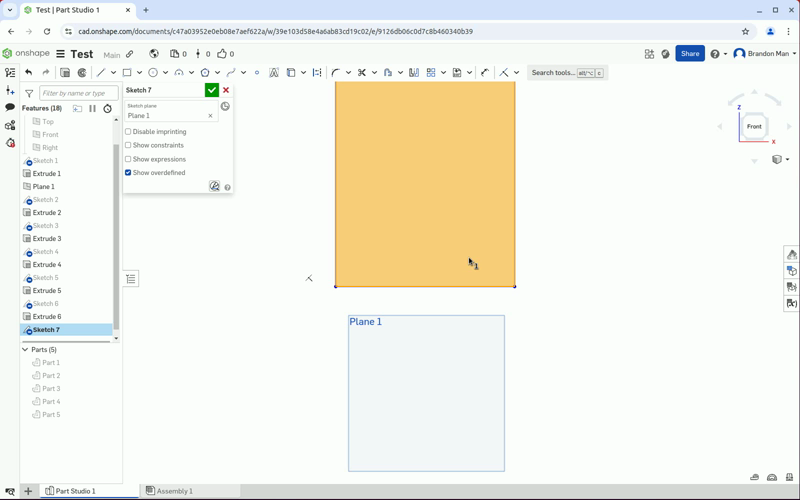
scroll(-6)
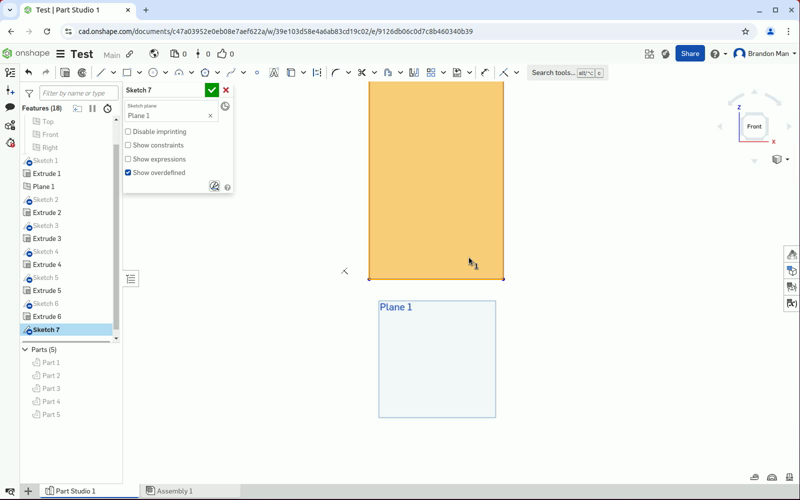
scroll(-6)
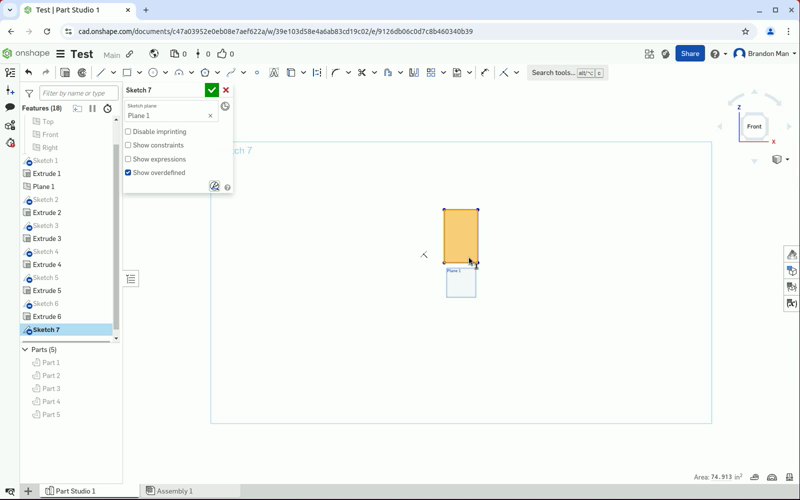
mouse_move(73, 352)
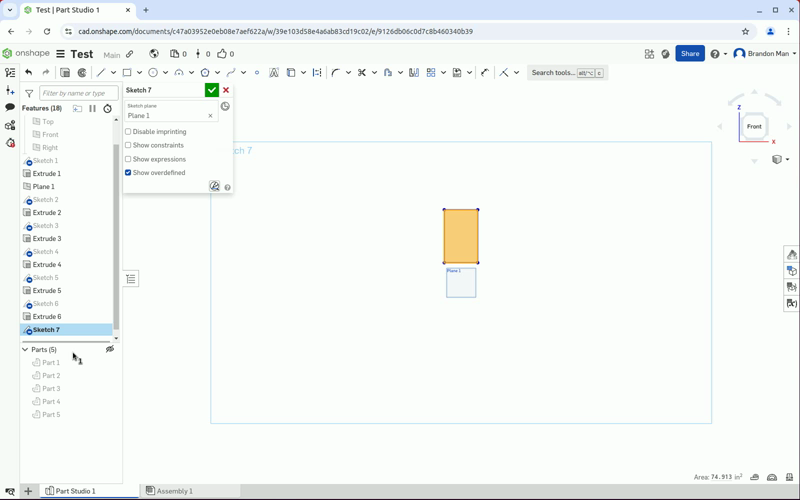
key(shift+y)
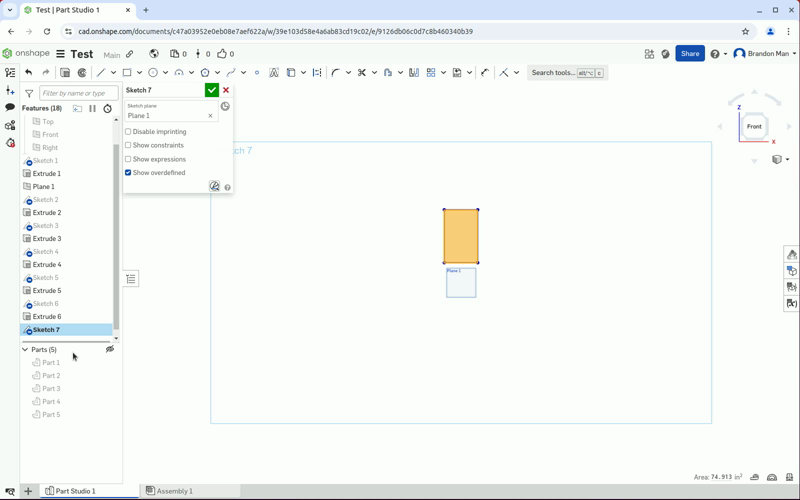
key(shift+e)
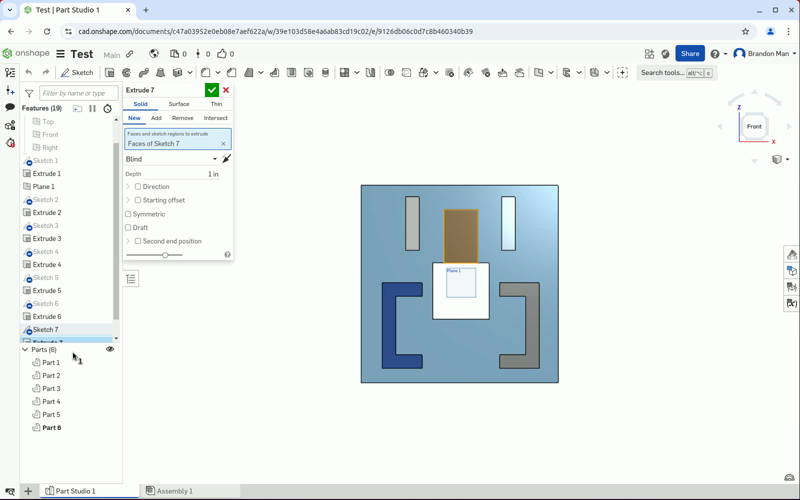
mouse_move(143, 106)
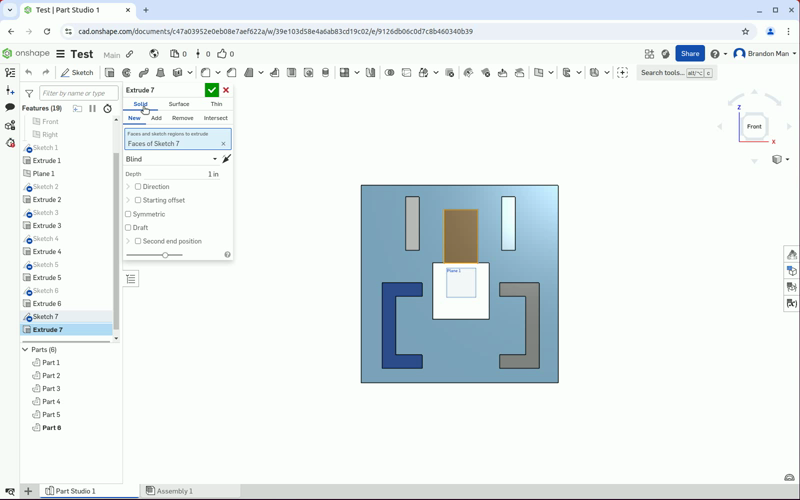
click(143, 106)
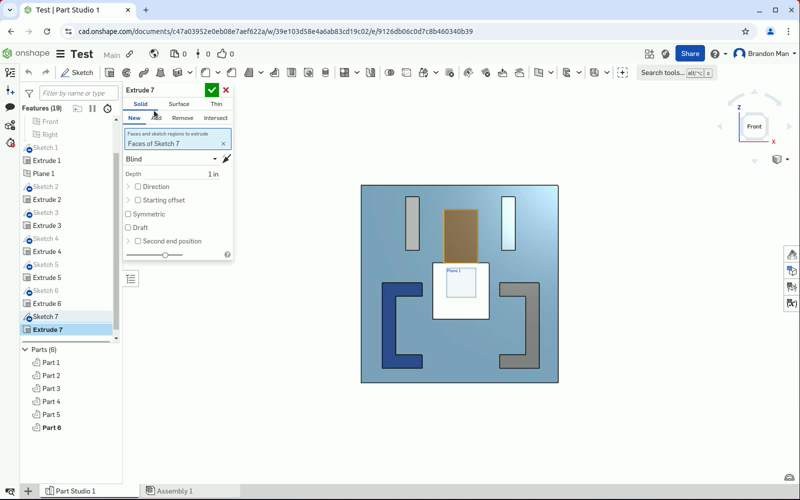
mouse_move(186, 120)
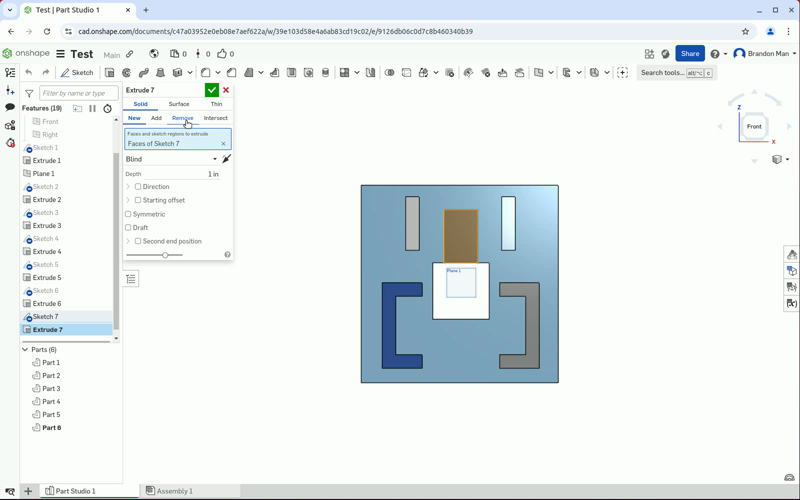
click(186, 120)
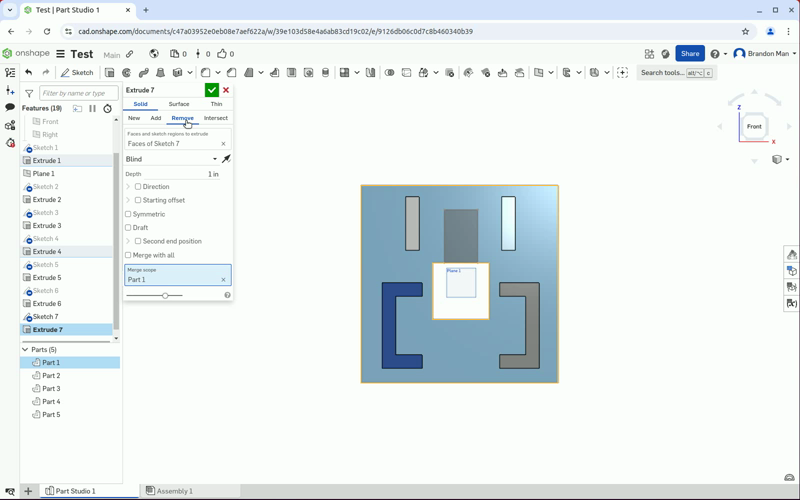
key(tab, 4)
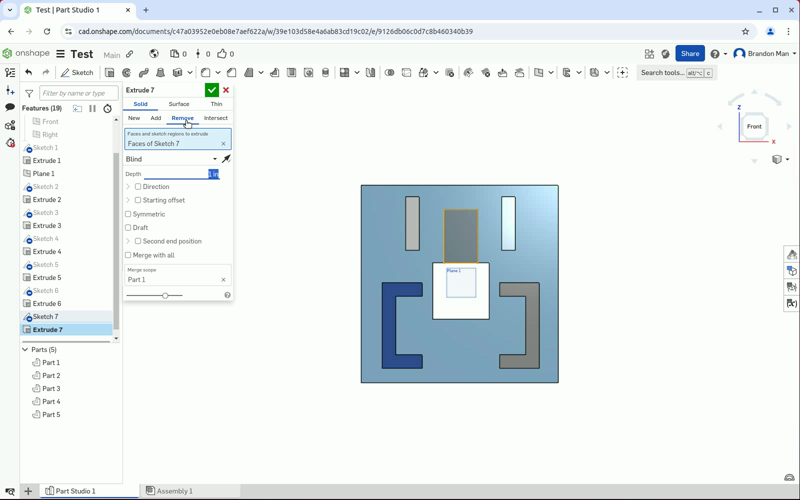
text(1.444)
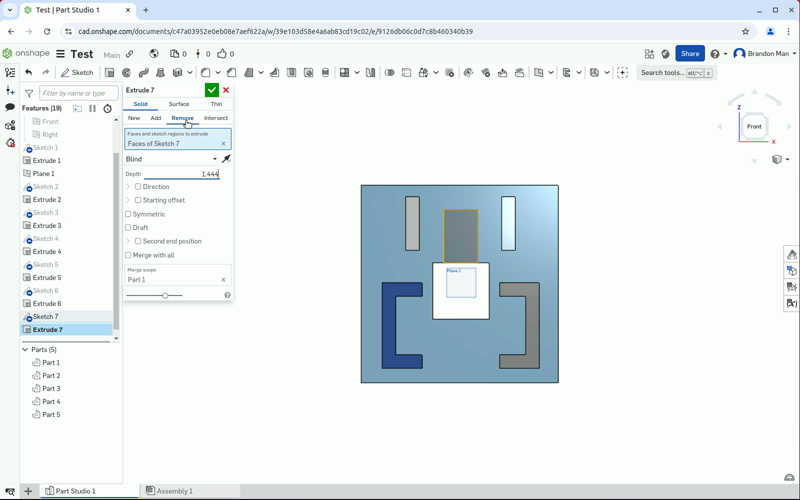
key(tab, 6)
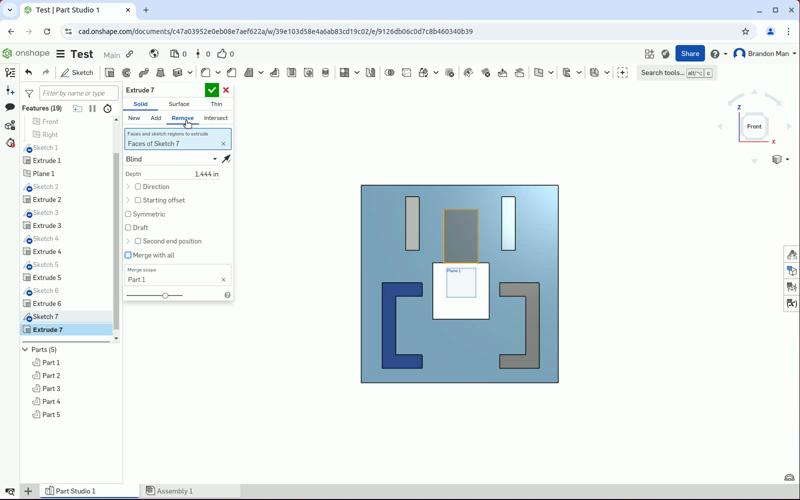
key(space)
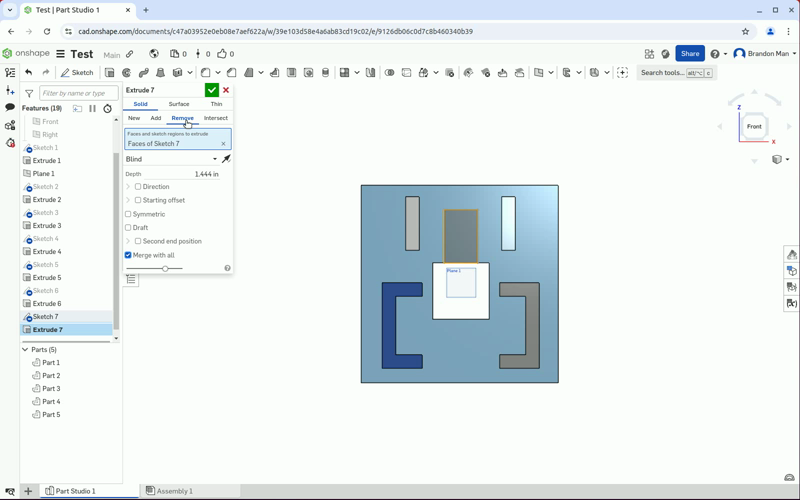
key(enter)
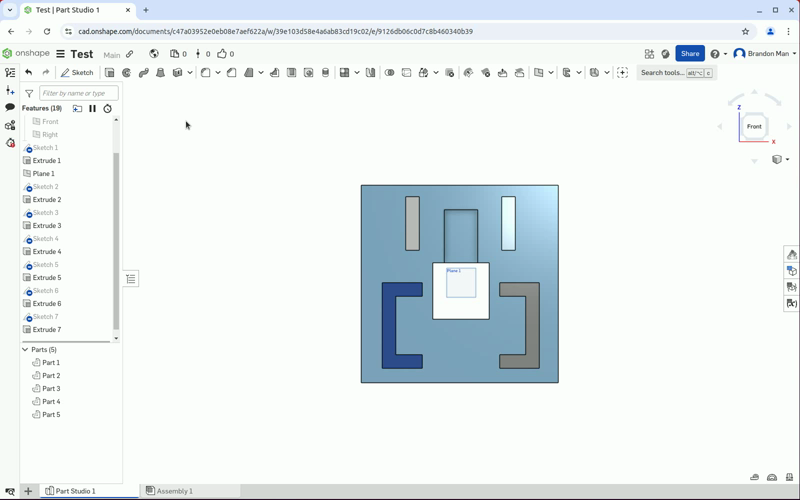
key(shift+h)
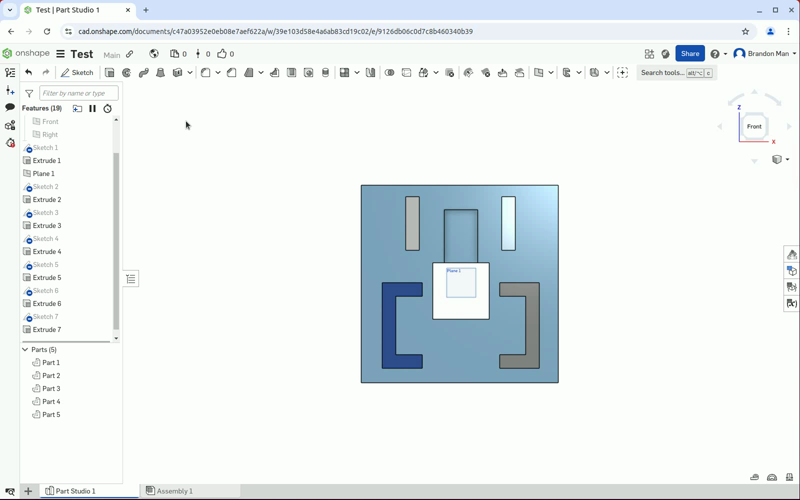
key(shift+h)
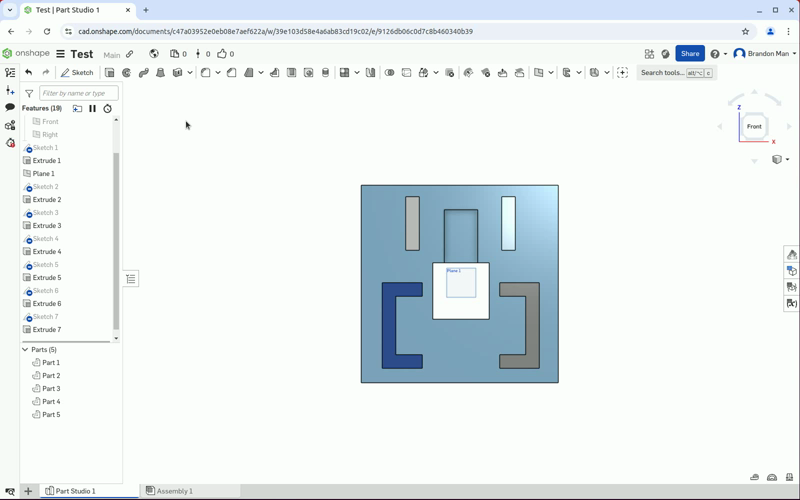
key(shift+7)
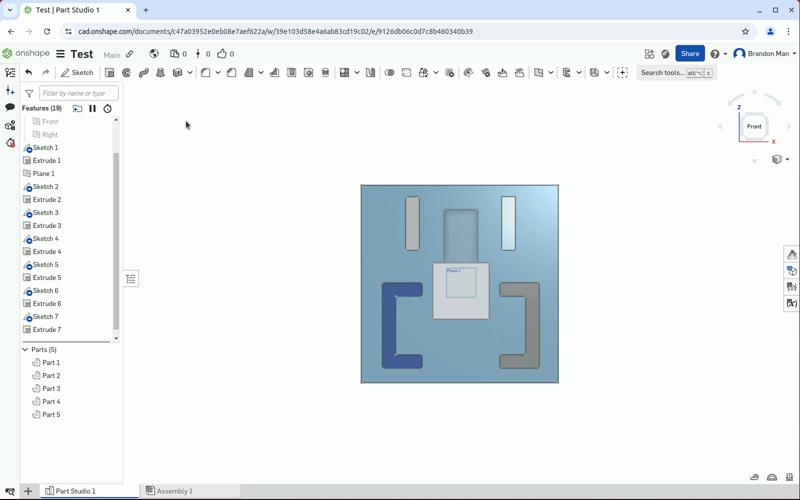
key(left, 2)
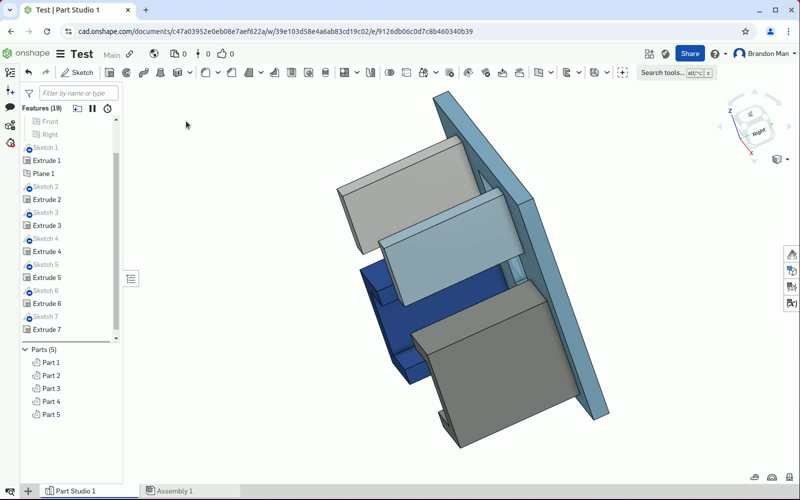
key(down, 2)
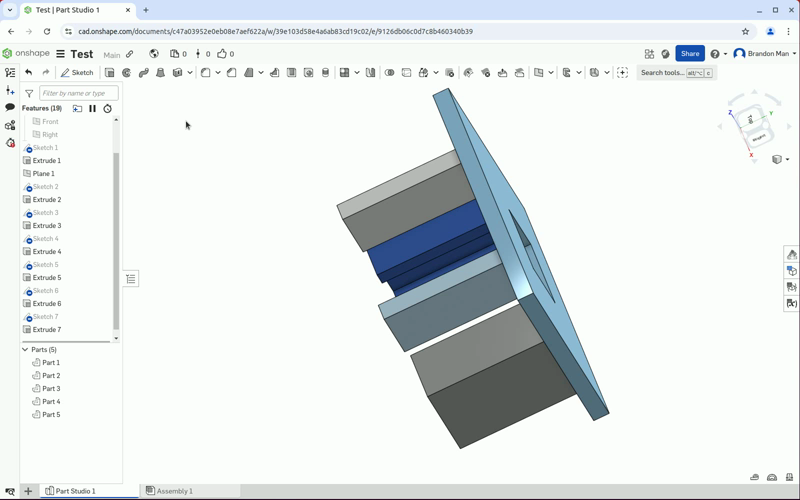
key(up, 2)
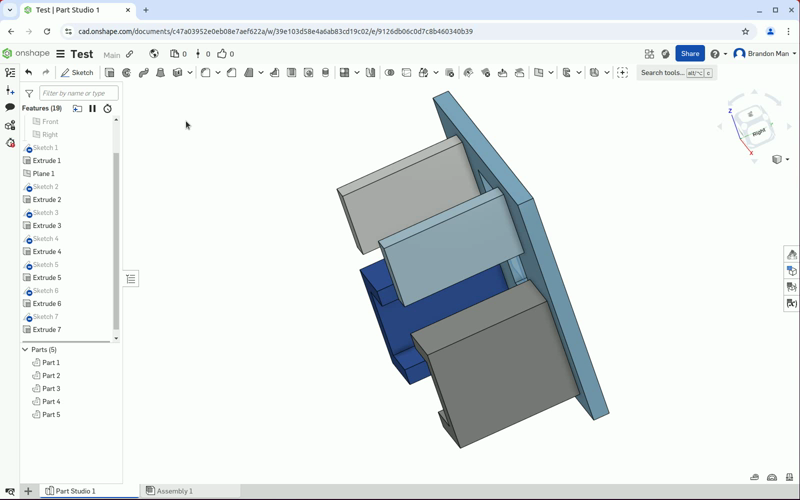
key(right, 2)
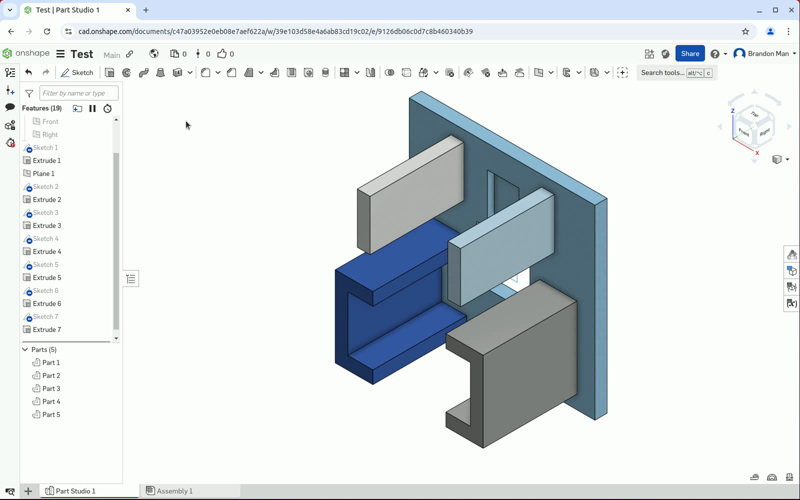
mouse_move(69, 150)
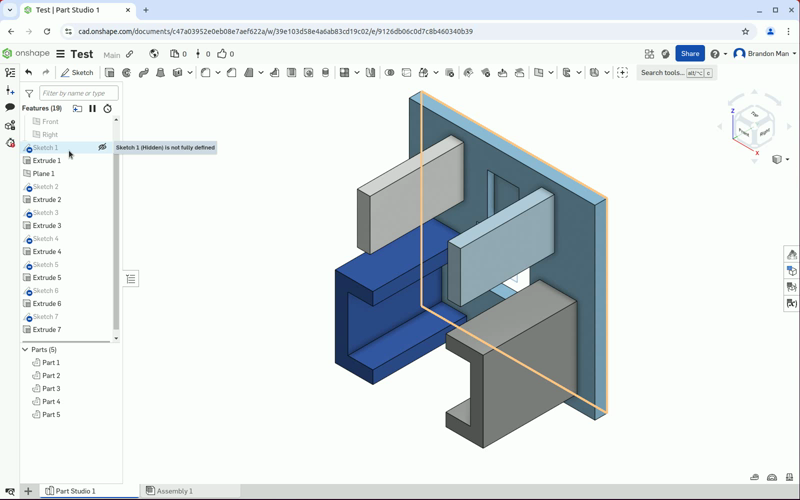
click(69, 150)